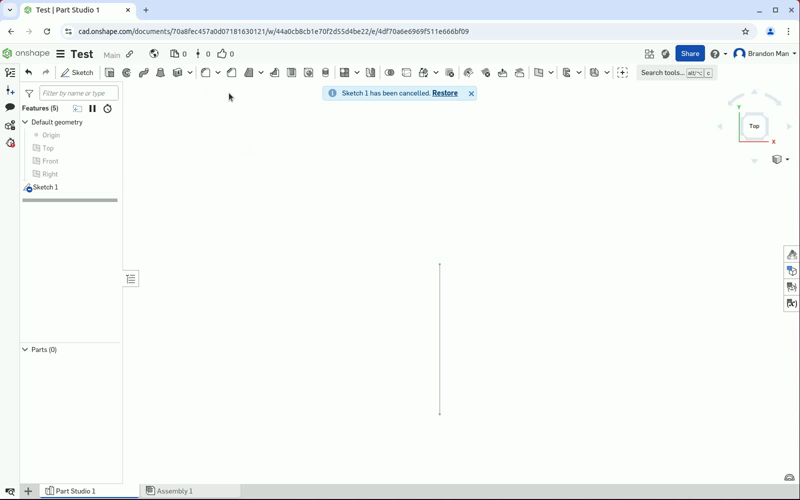
key(shift+h)
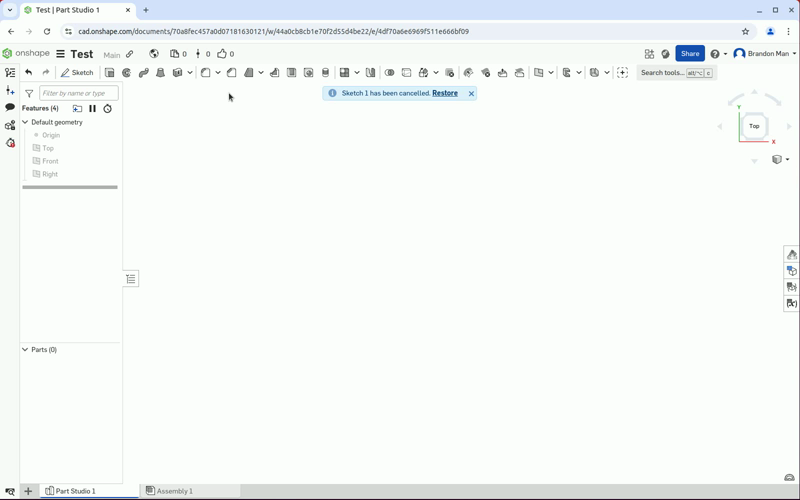
mouse_move(73, 352)
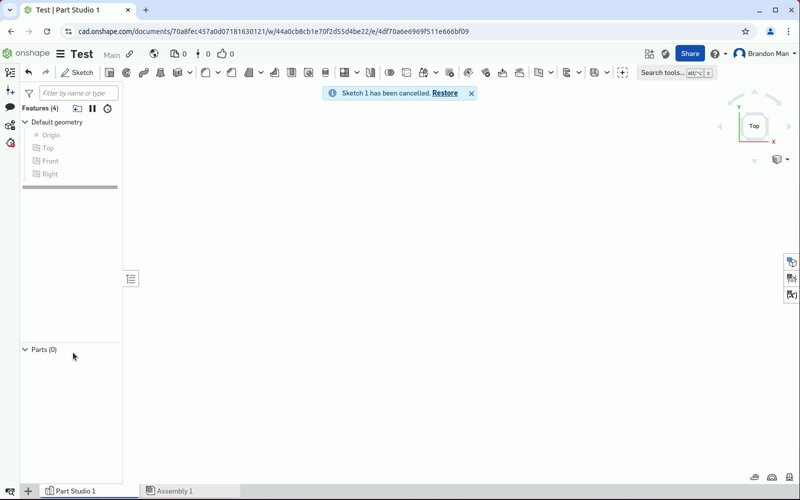
key(y)
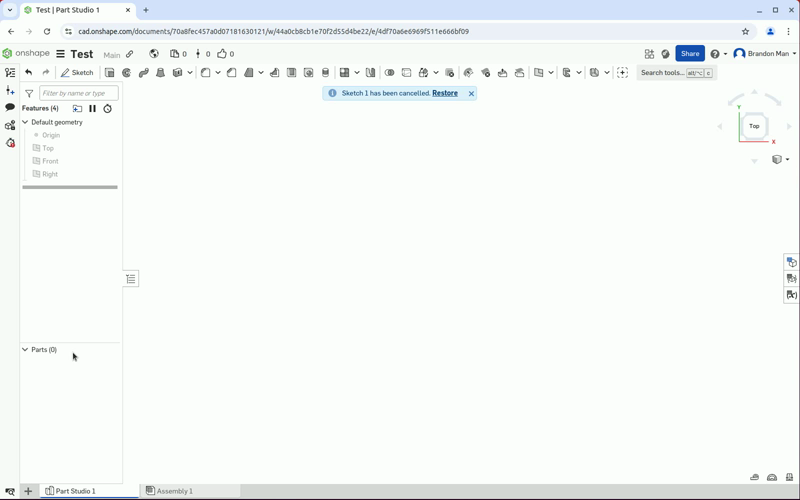
key(shift+p)
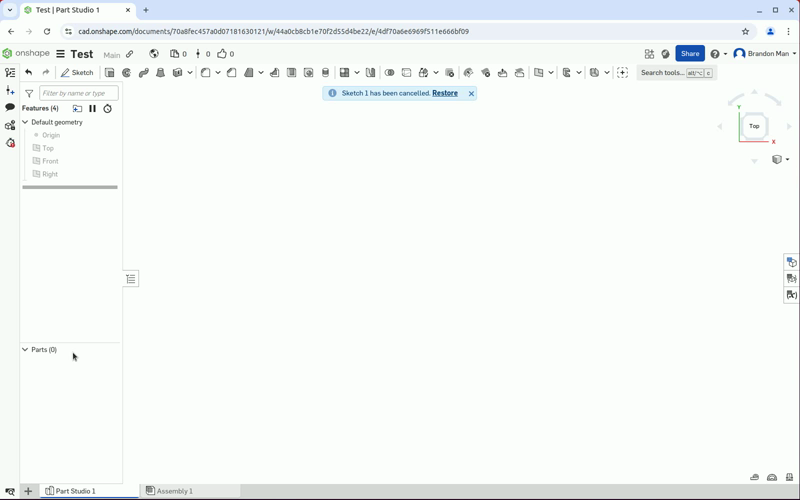
key(space)
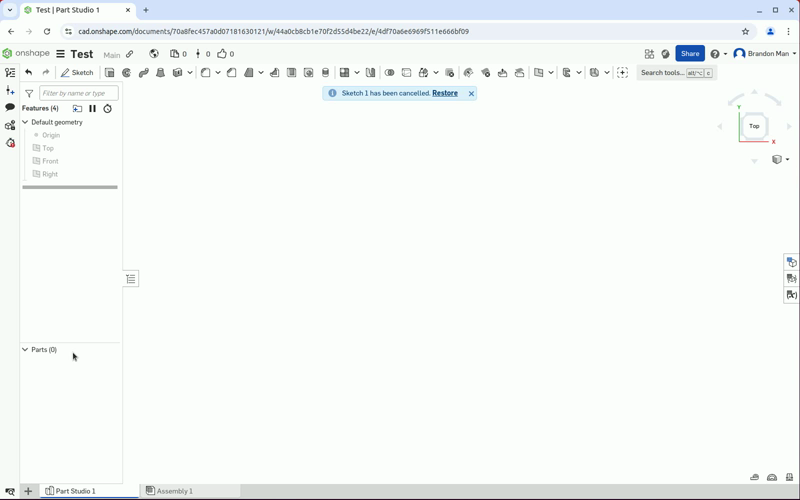
key_down(shift)
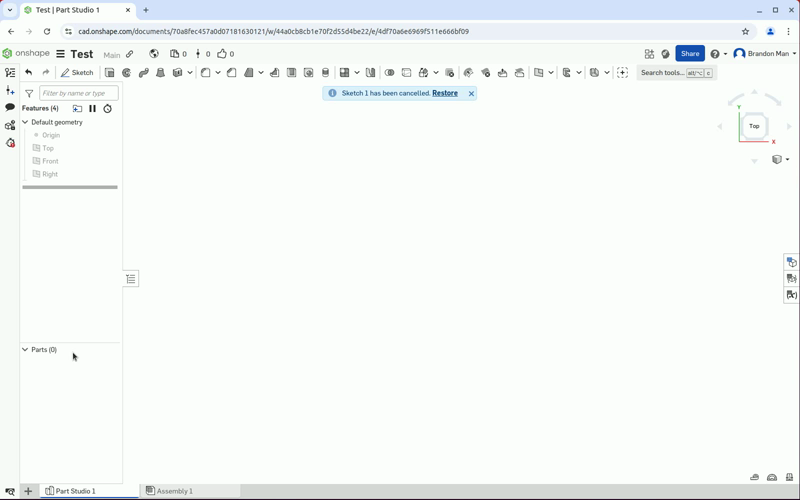
key(up)
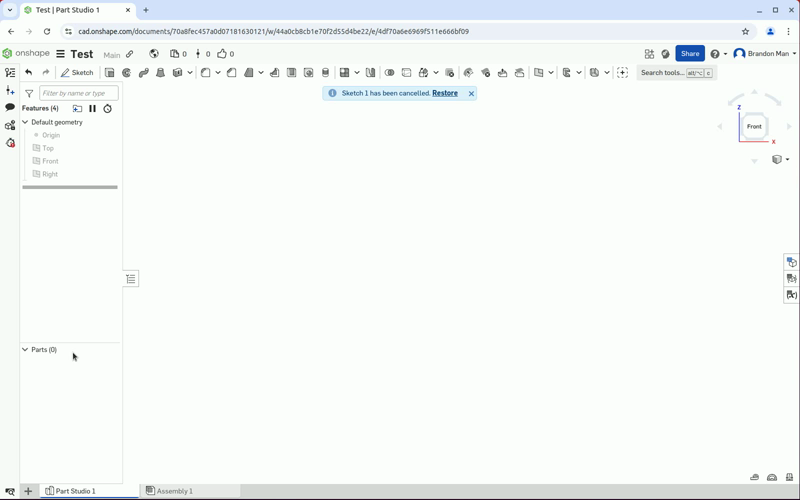
key_up(shift)
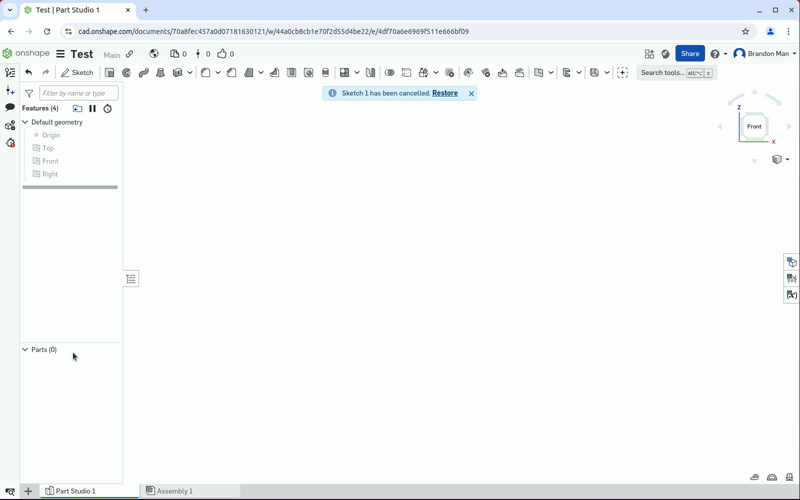
mouse_move(73, 352)
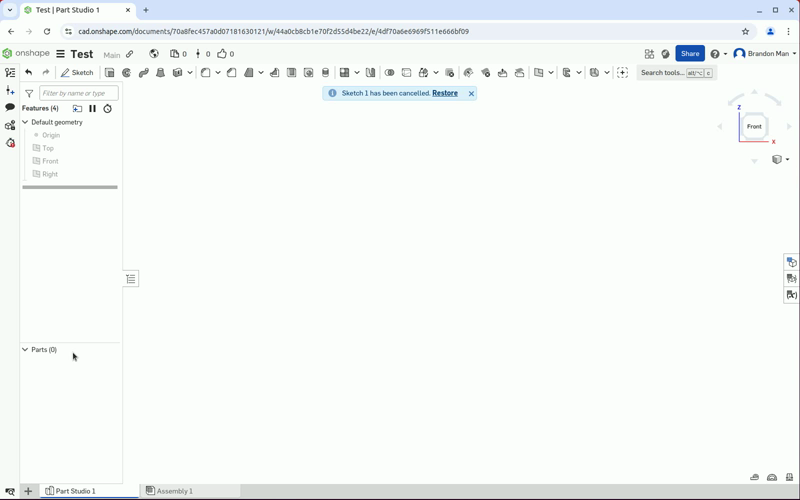
key(shift+y)
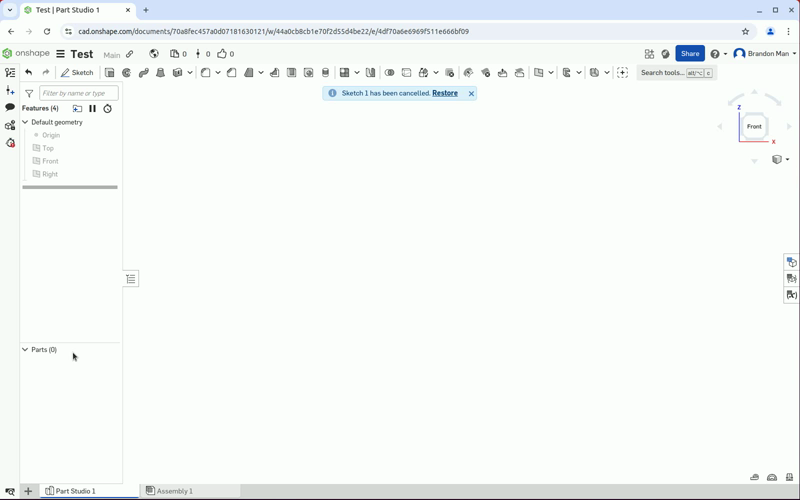
key(shift+s)
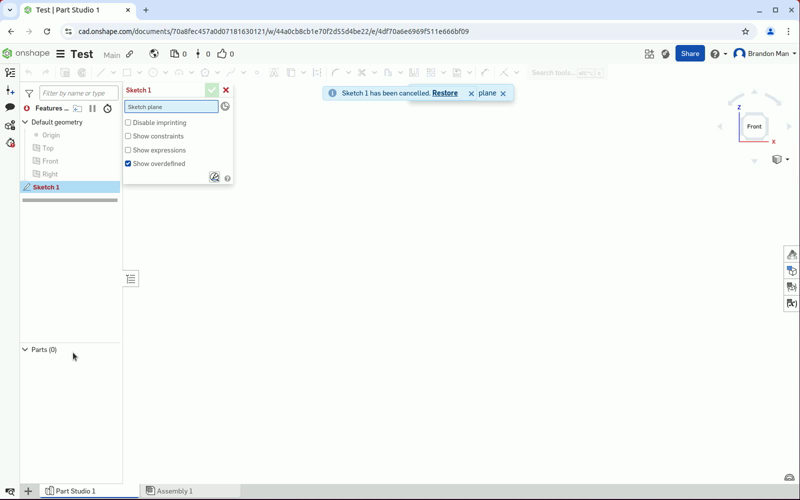
mouse_move(73, 163)
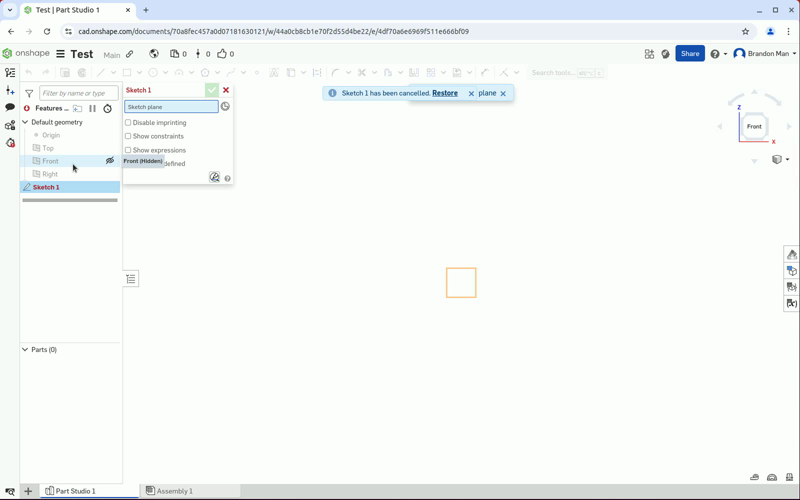
click(73, 163)
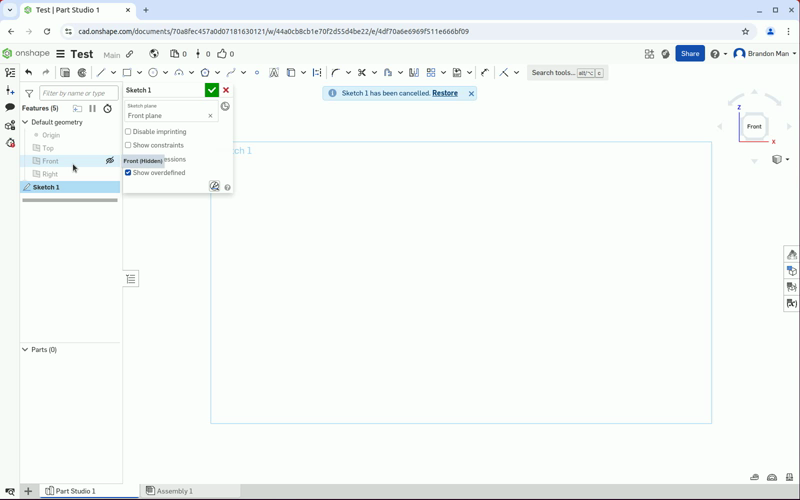
mouse_move(73, 352)
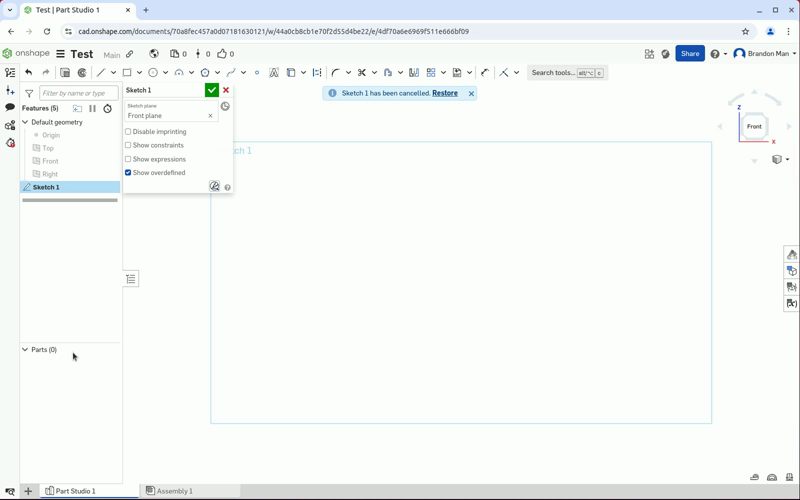
key(y)
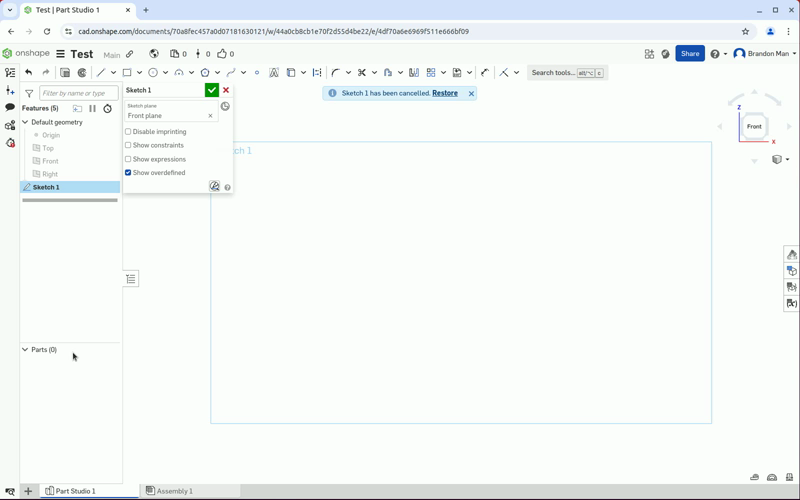
key(c)
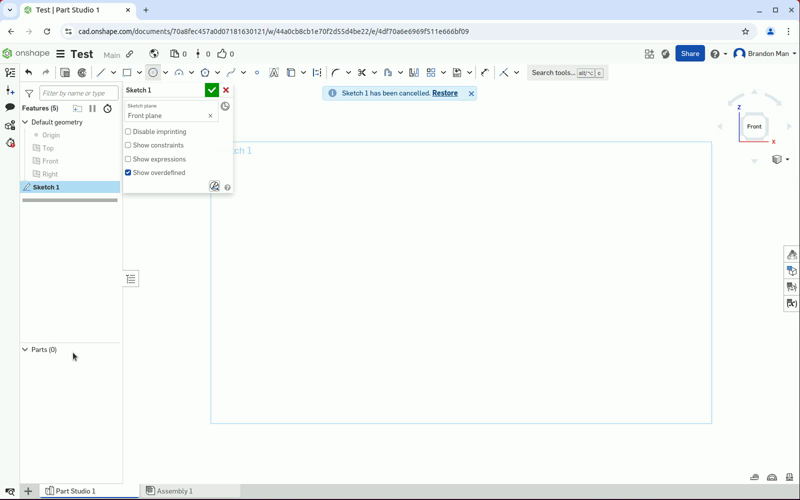
key_down(shift)
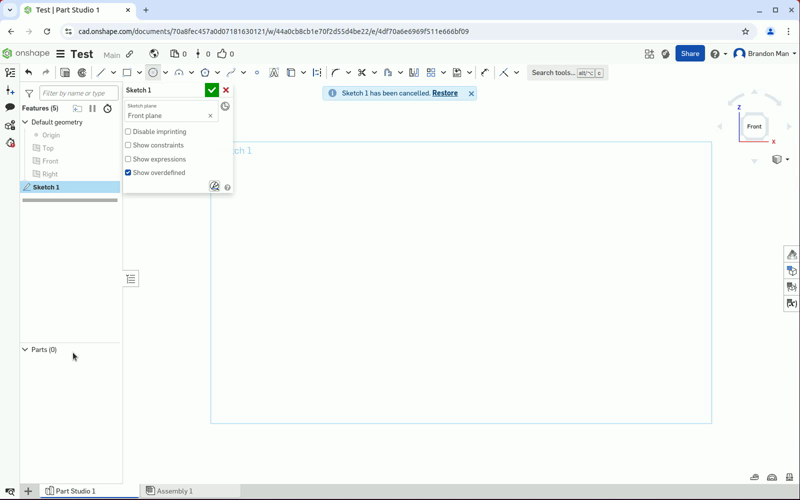
mouse_move(461, 282)
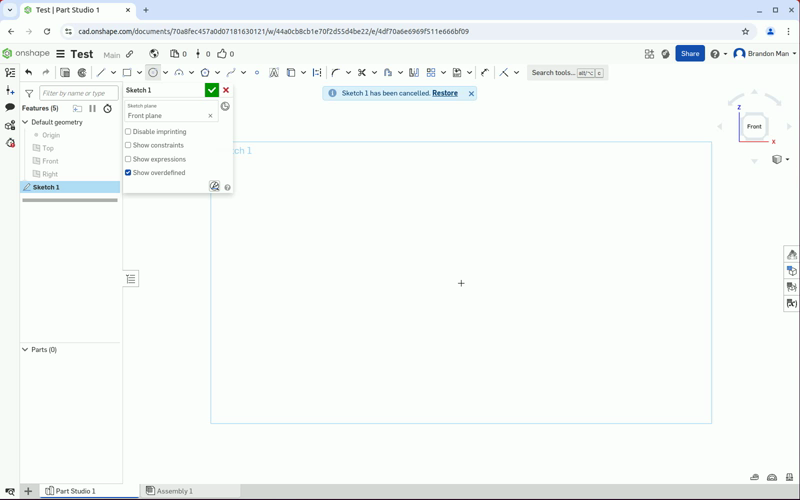
click(461, 282)
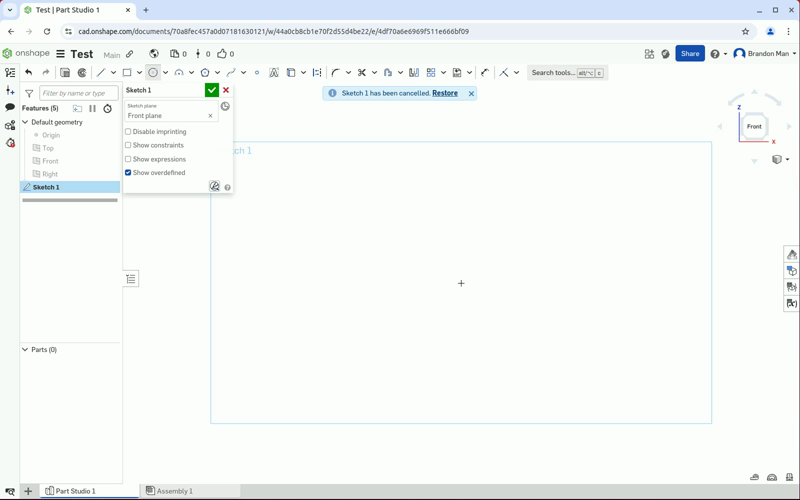
key_up(shift)
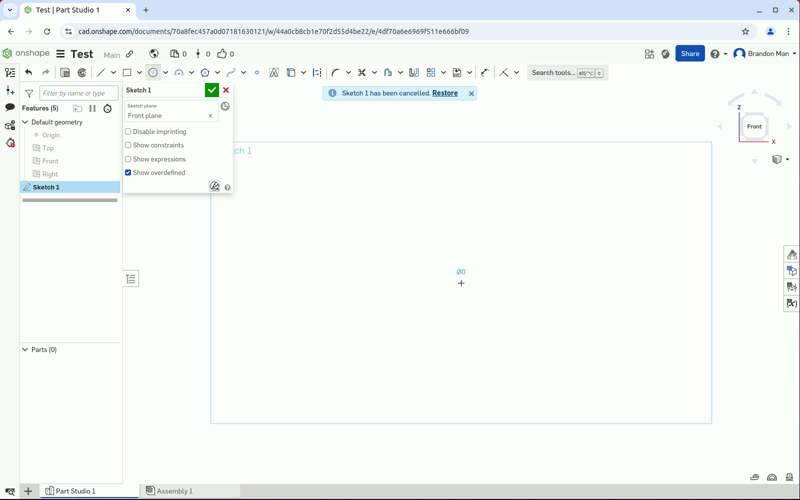
mouse_move(574, 282)
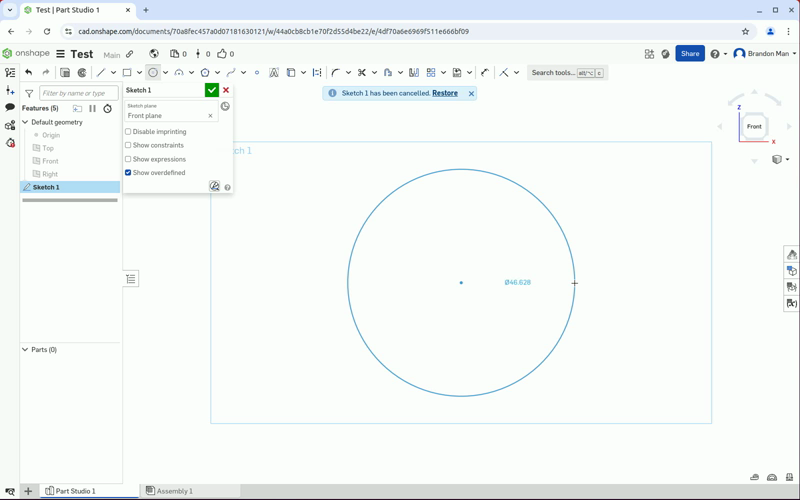
click(574, 282)
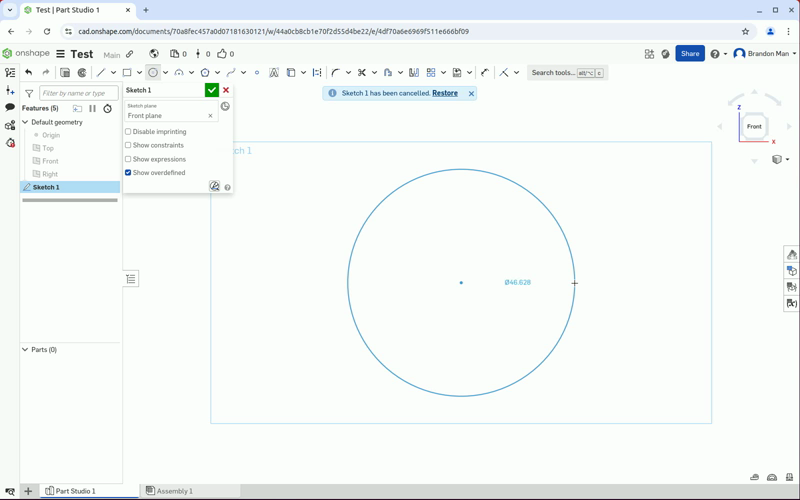
key(esc)
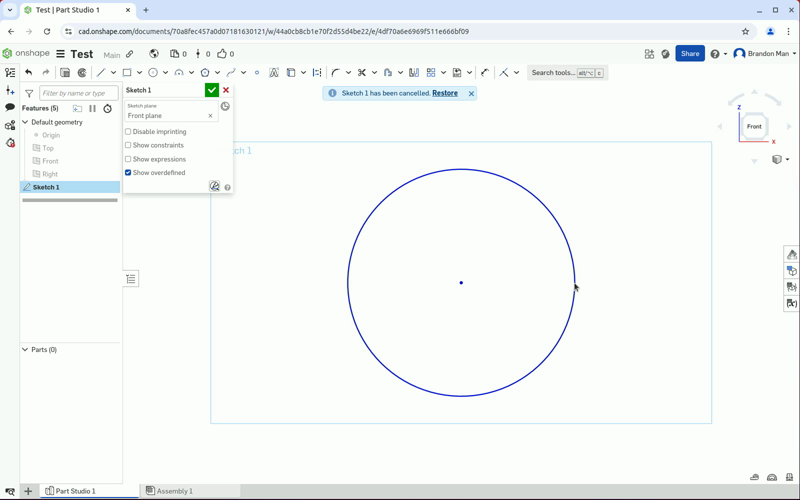
key(c)
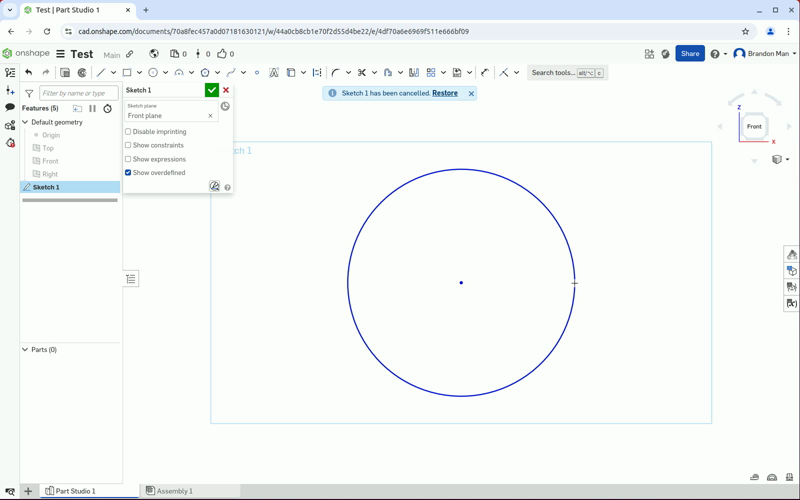
key_down(shift)
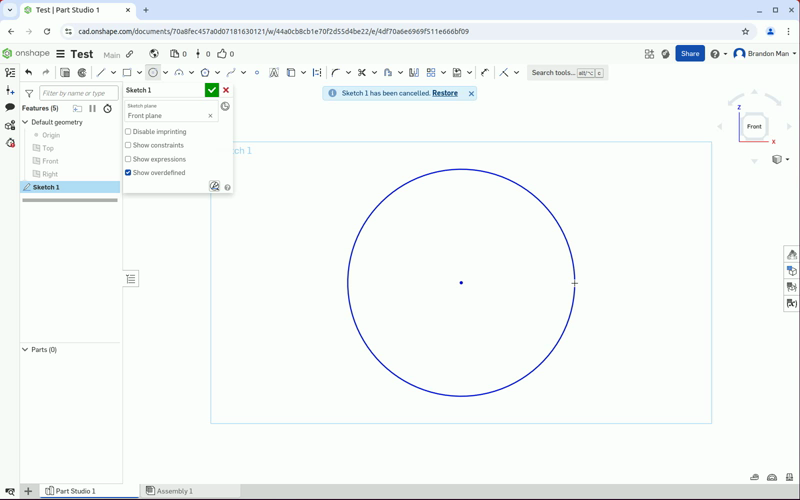
mouse_move(461, 282)
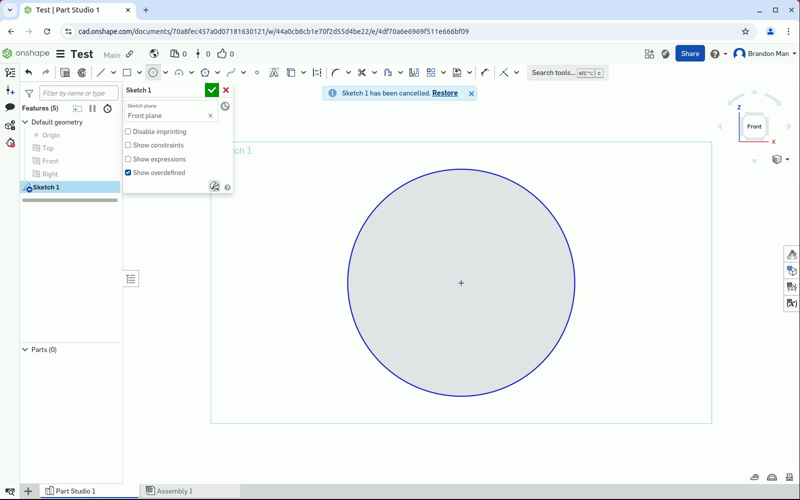
click(461, 282)
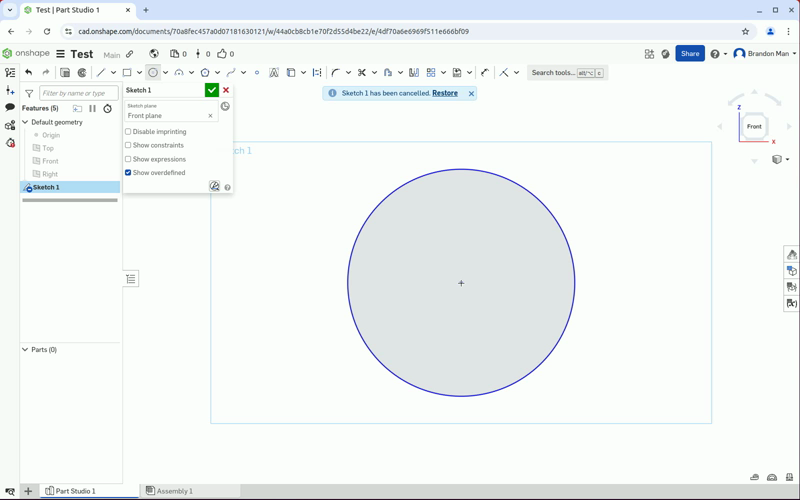
key_up(shift)
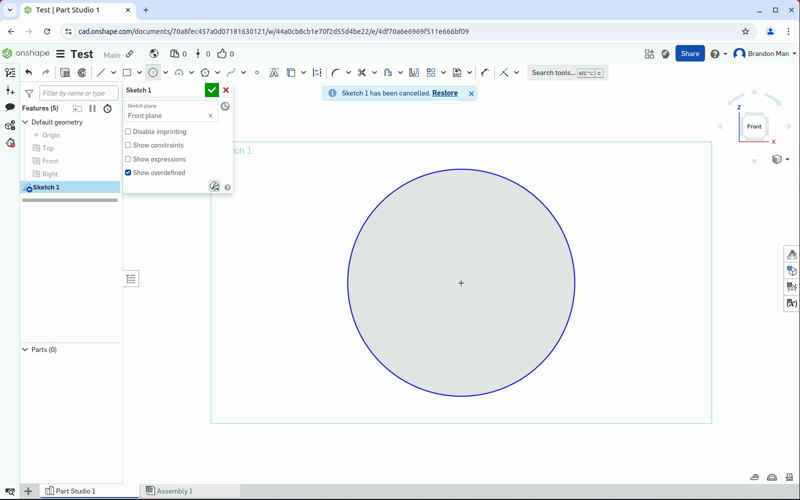
mouse_move(560, 282)
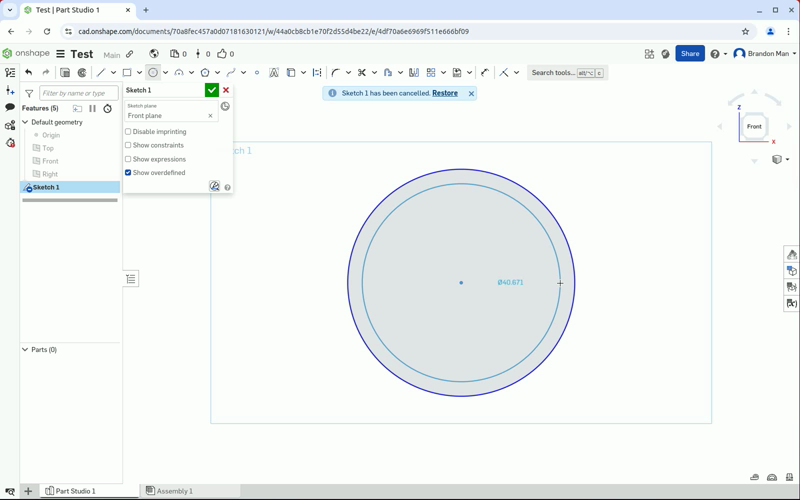
click(560, 282)
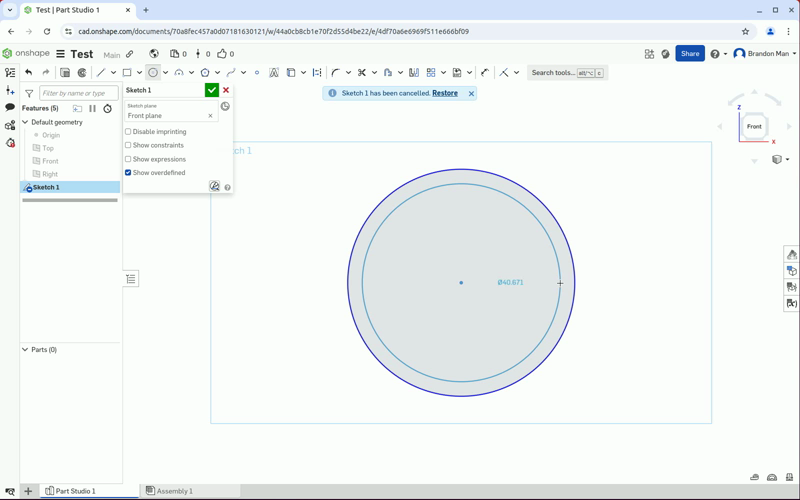
key(esc)
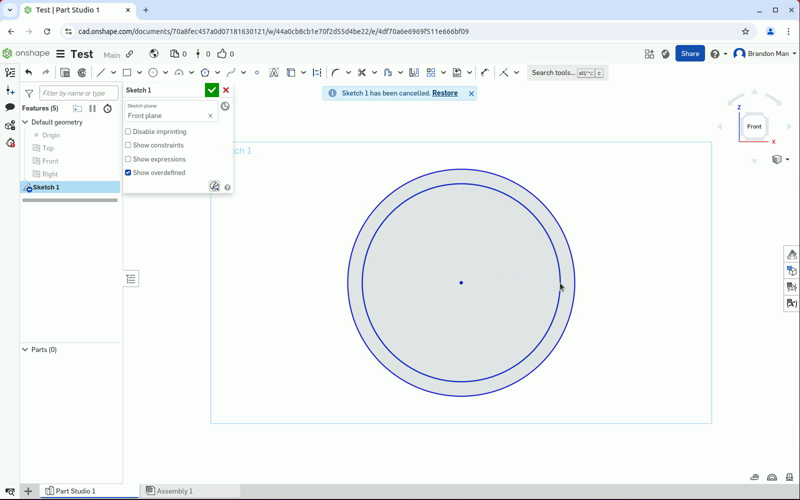
mouse_move(563, 314)
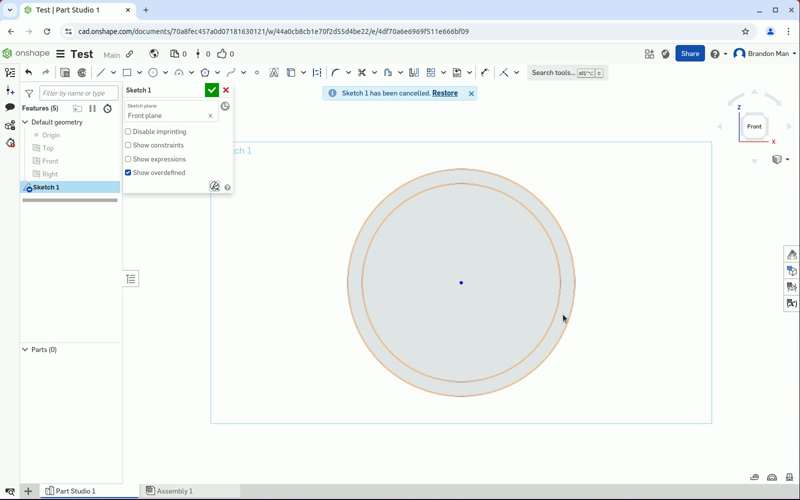
click(563, 314)
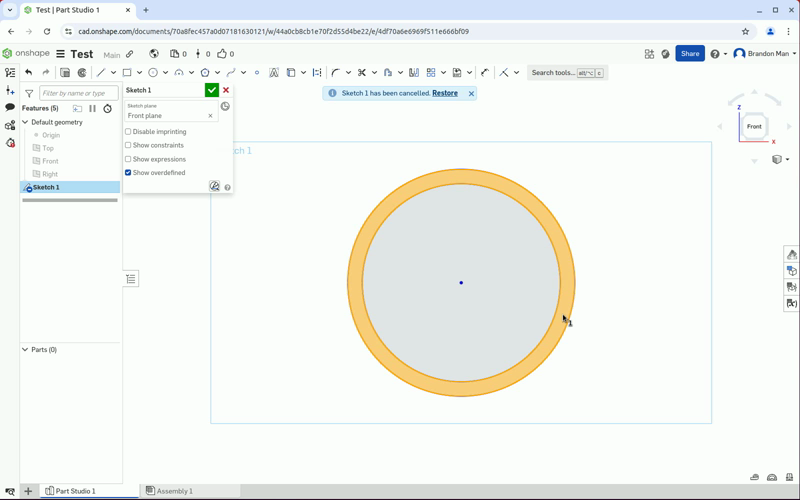
mouse_move(73, 352)
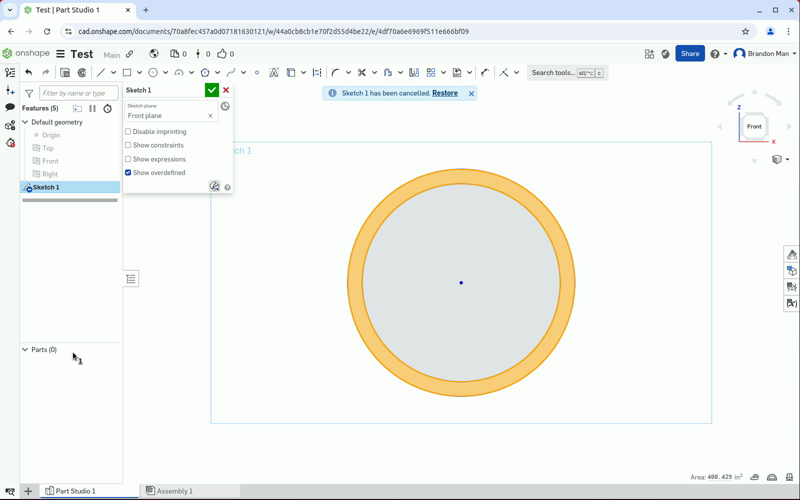
key(shift+y)
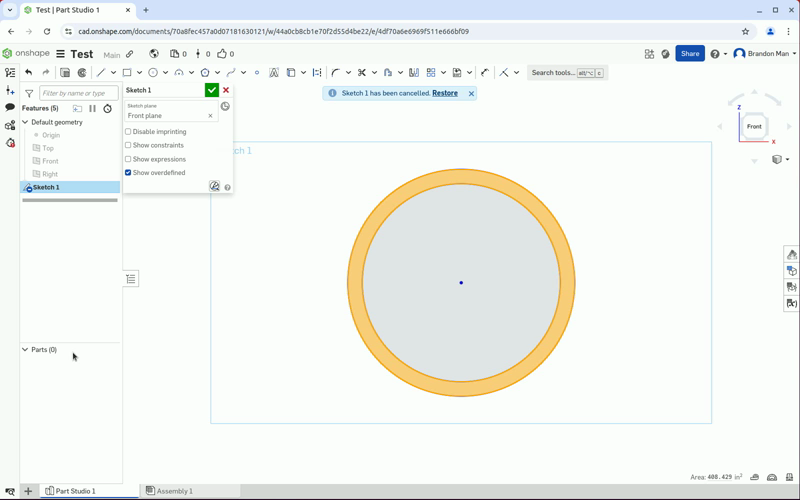
key(shift+e)
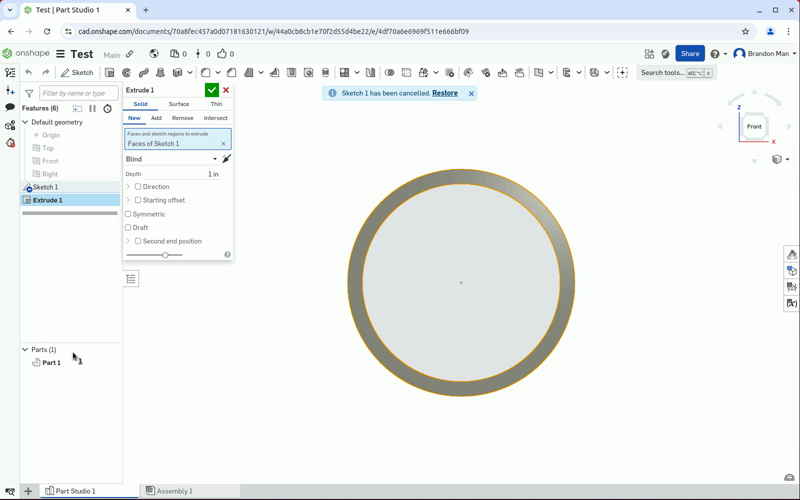
mouse_move(143, 106)
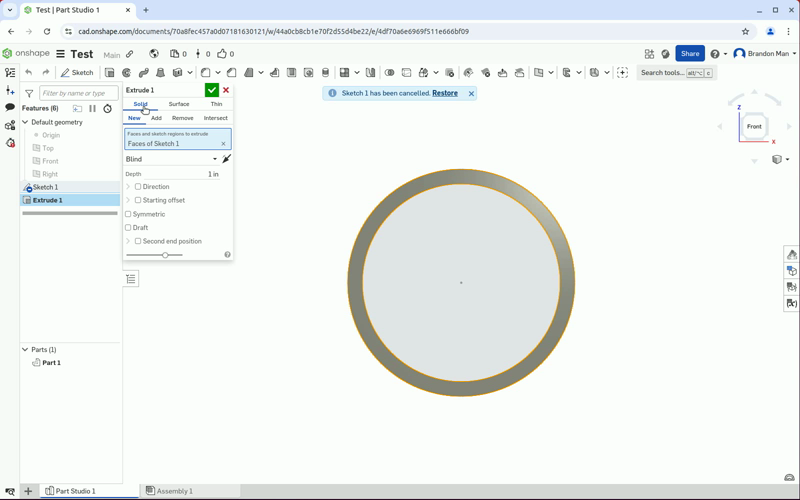
click(143, 106)
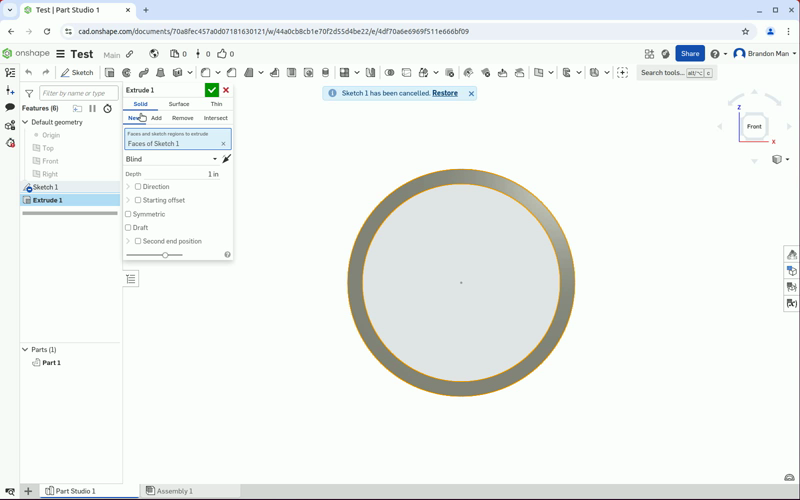
mouse_move(137, 120)
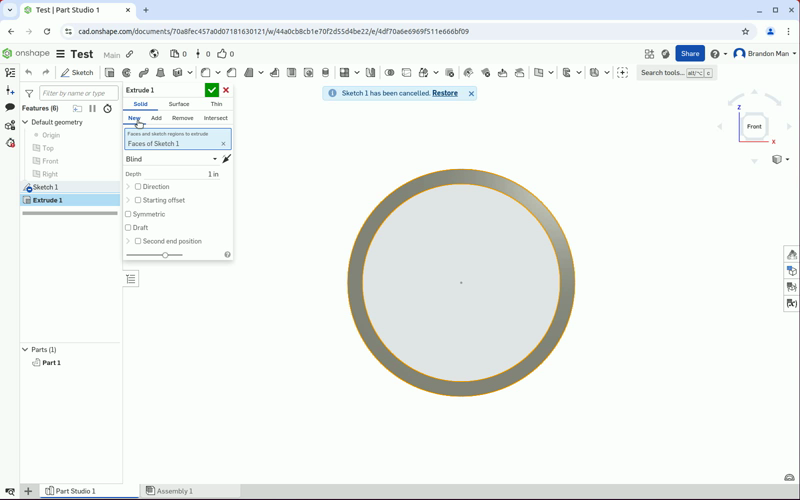
click(137, 120)
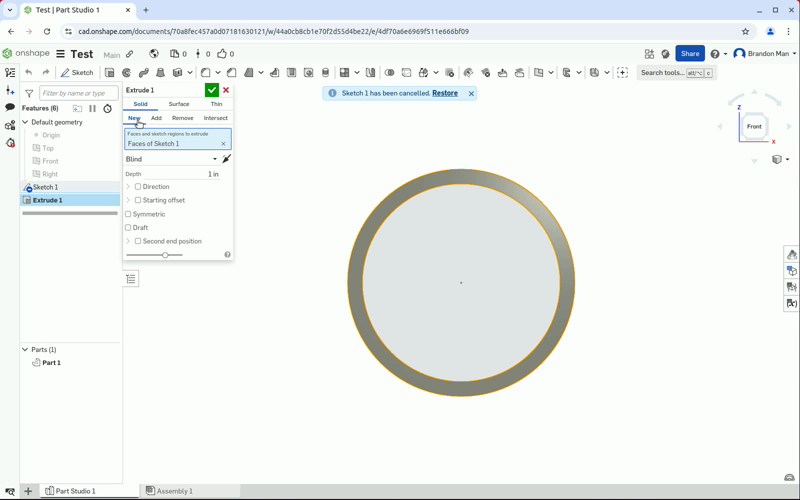
key(tab, 4)
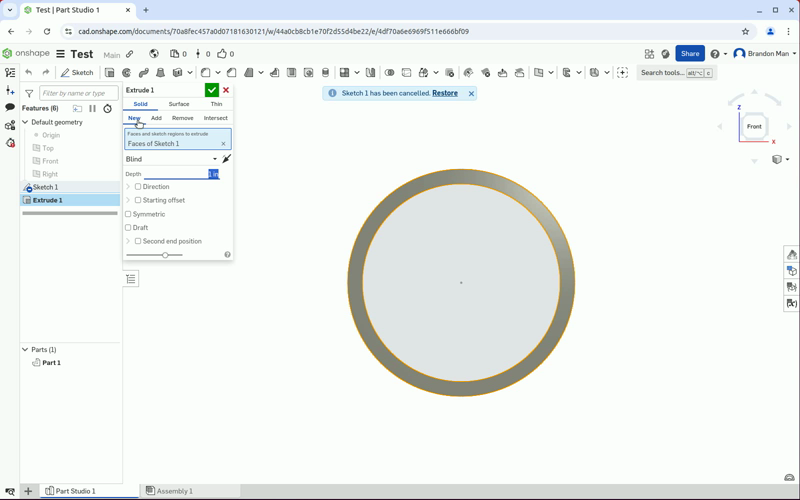
text(5.055)
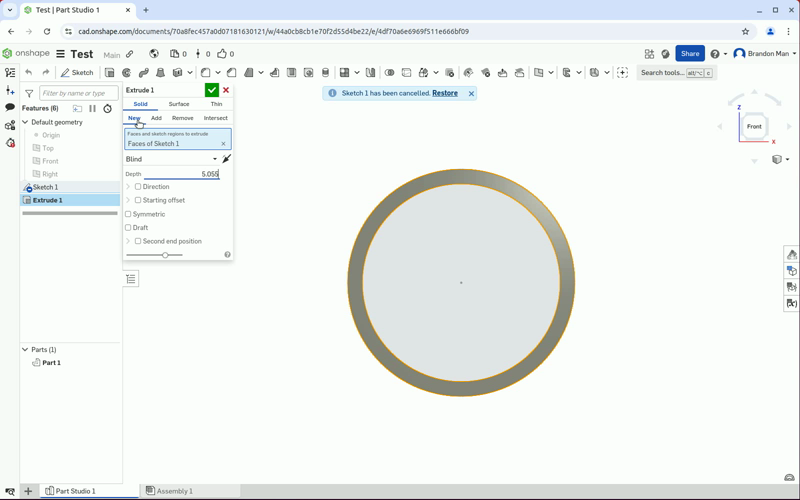
key(enter)
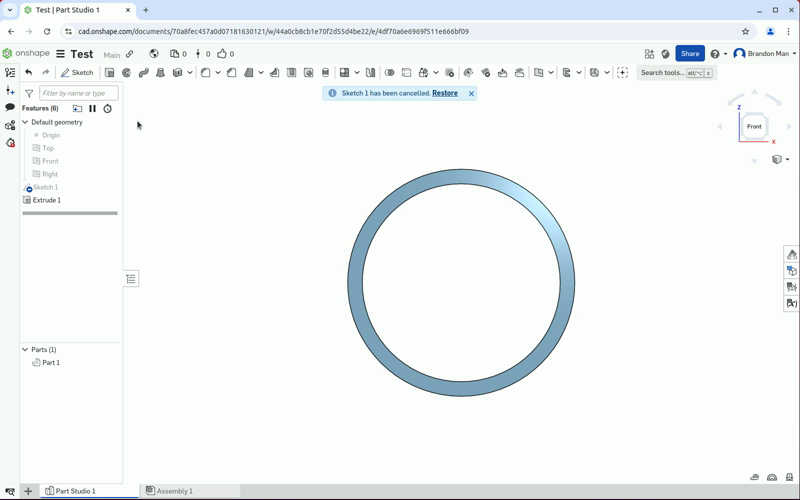
key(shift+h)
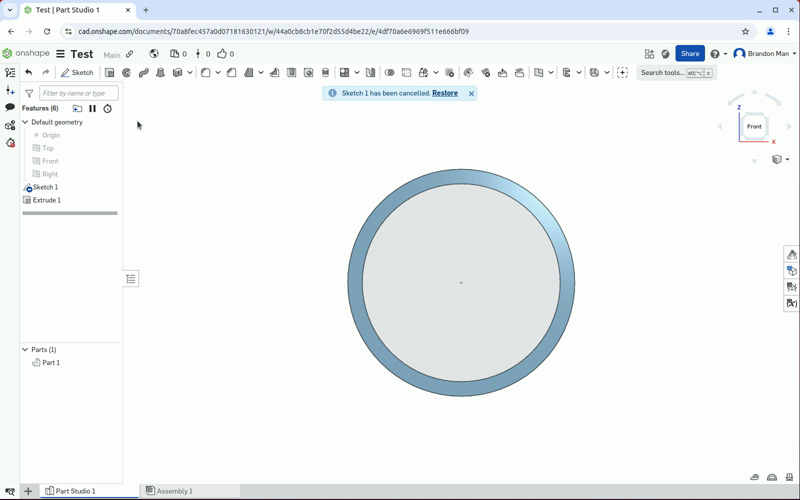
key(shift+h)
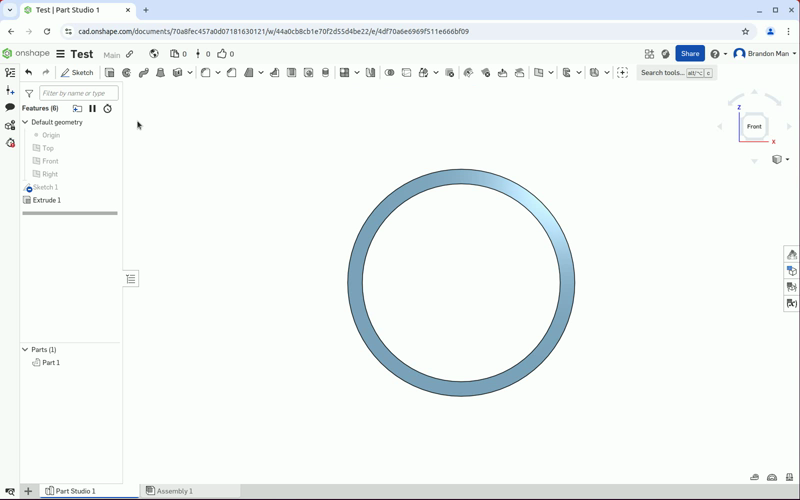
mouse_move(73, 189)
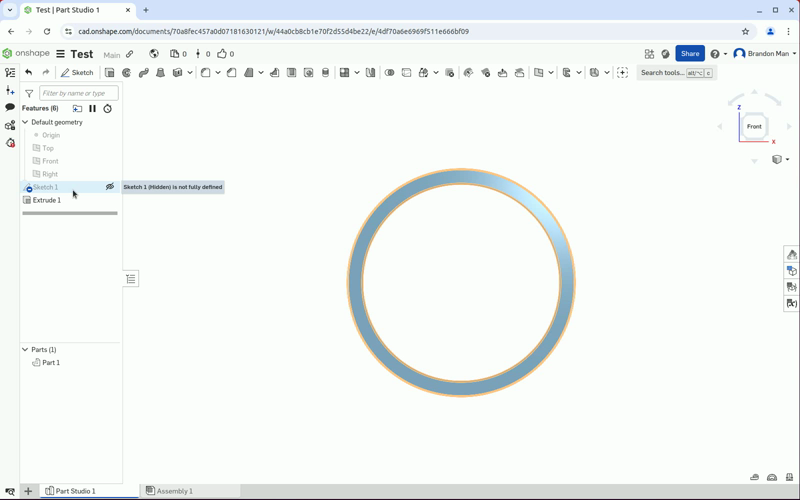
click(73, 189)
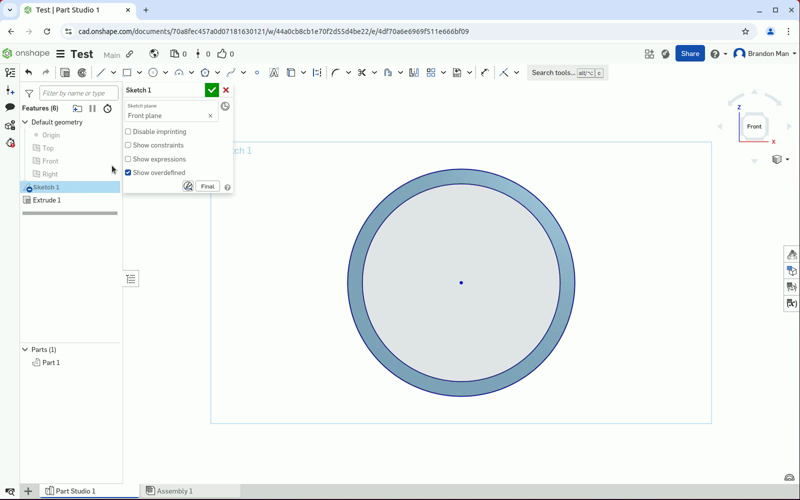
mouse_move(229, 92)
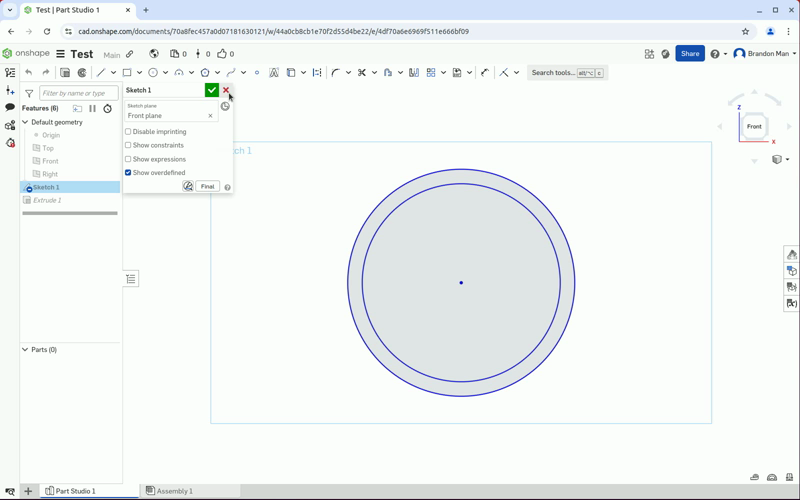
click(229, 92)
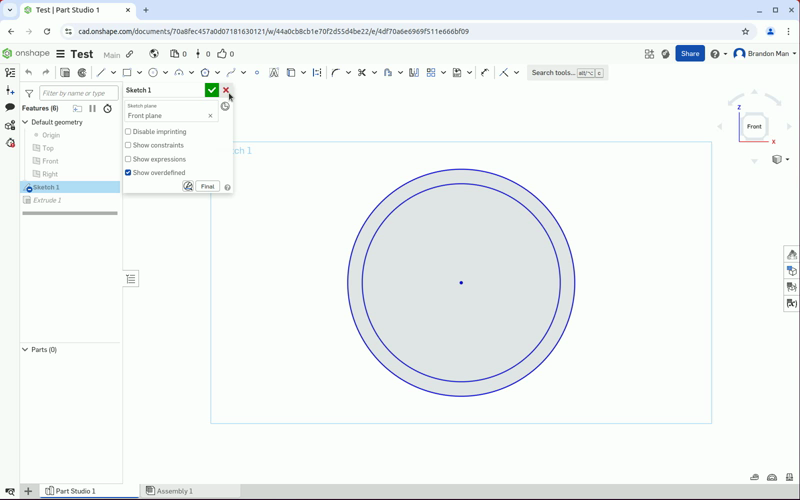
key(shift+s)
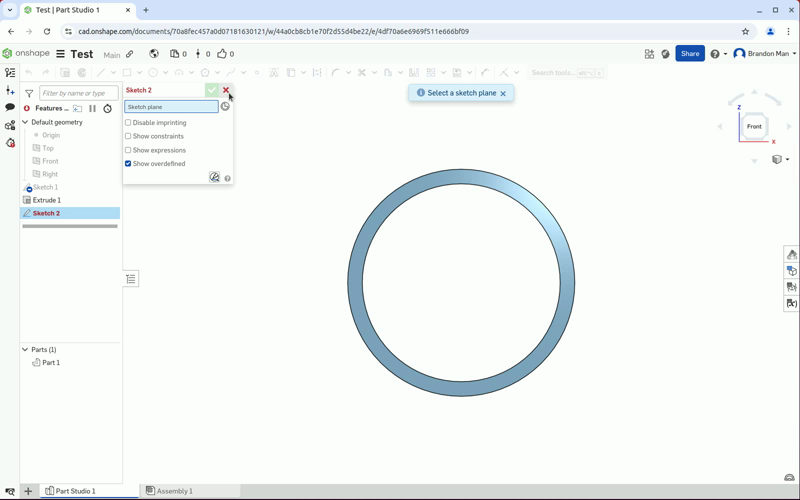
mouse_move(73, 163)
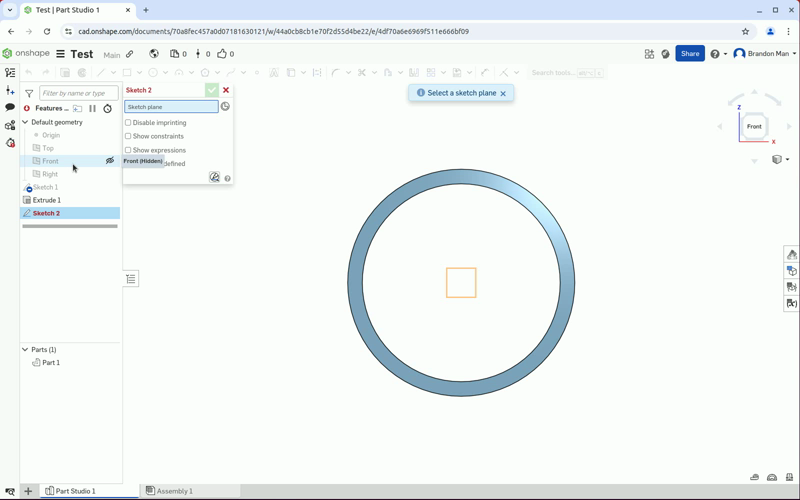
click(73, 163)
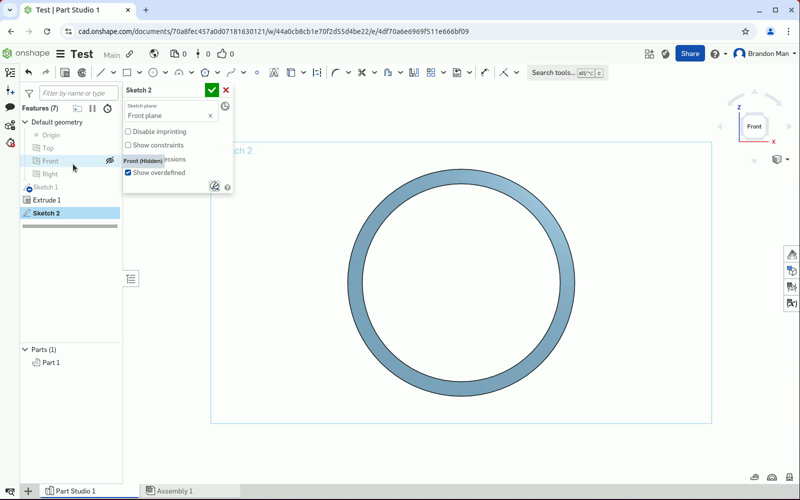
mouse_move(73, 352)
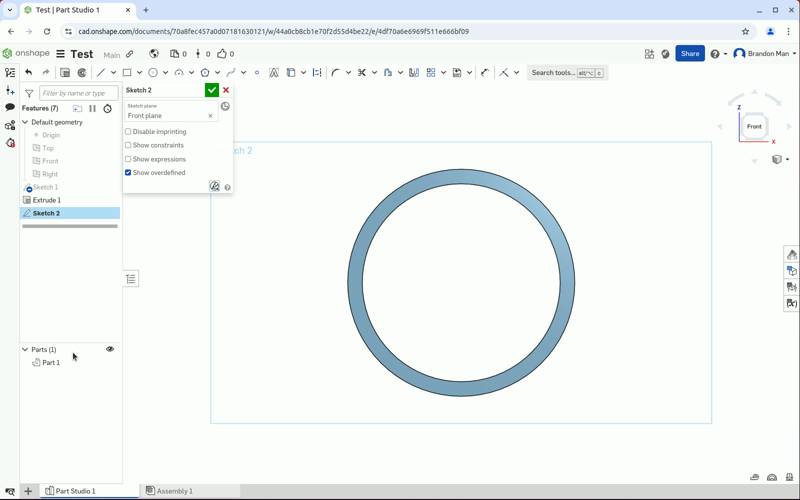
key(y)
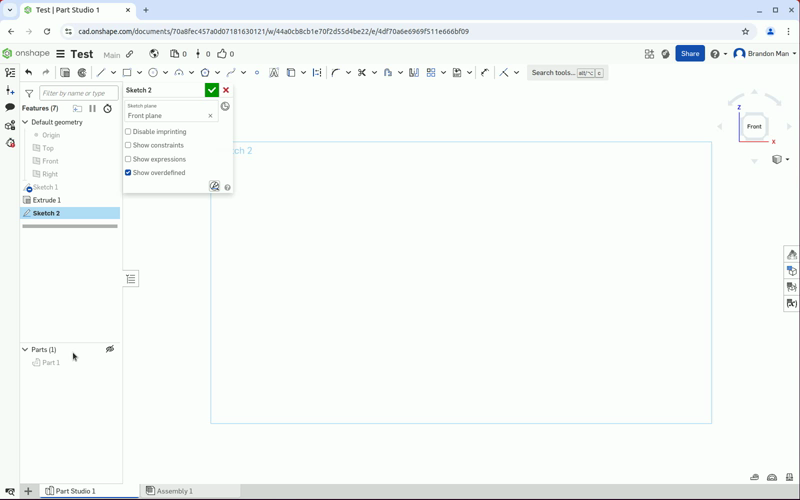
key(l)
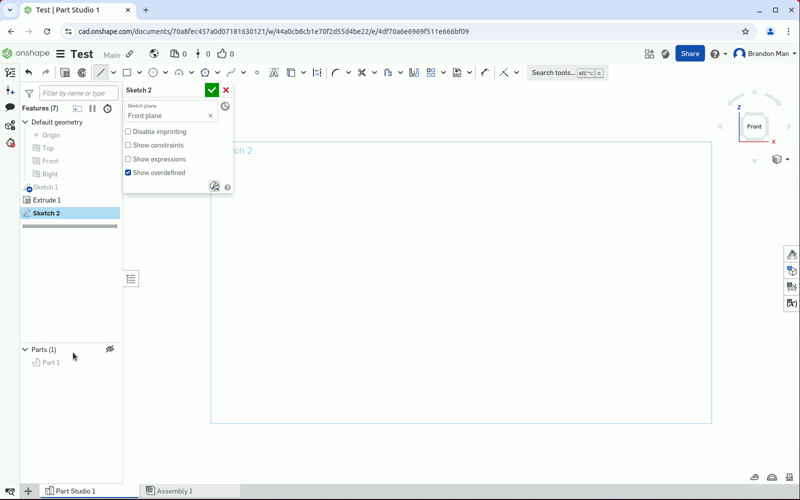
key_down(shift)
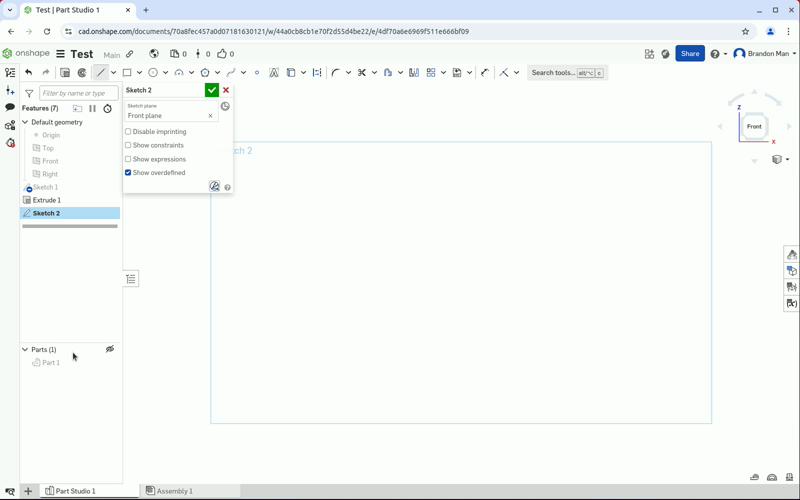
mouse_move(419, 252)
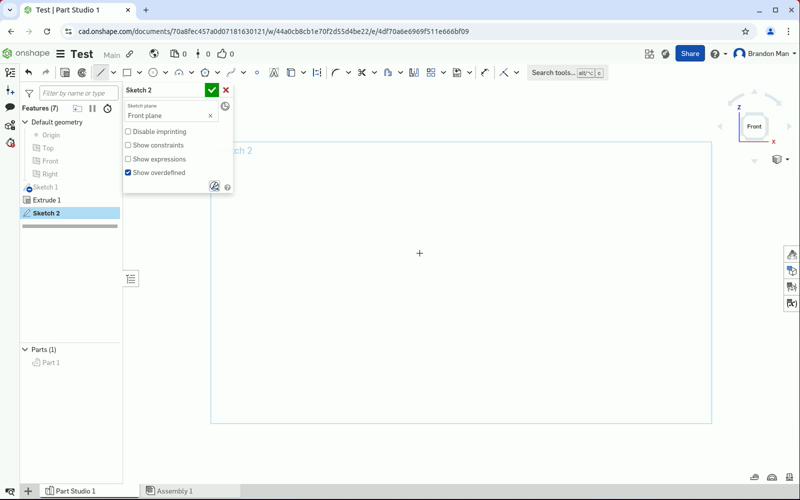
click(419, 252)
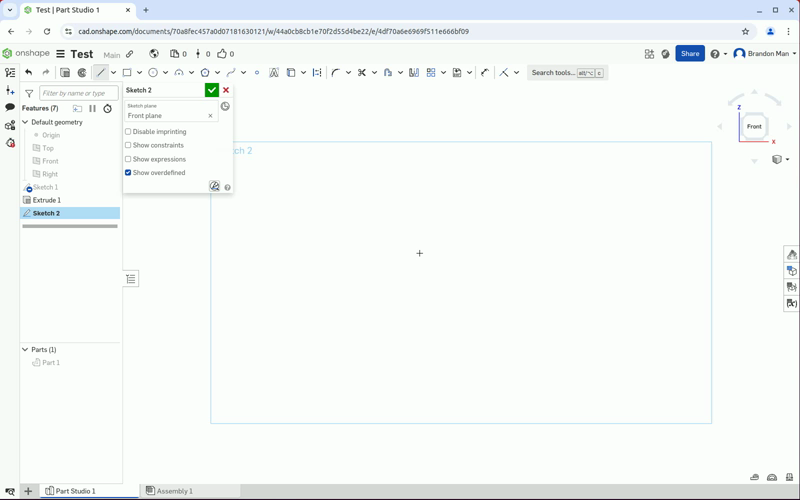
key_up(shift)
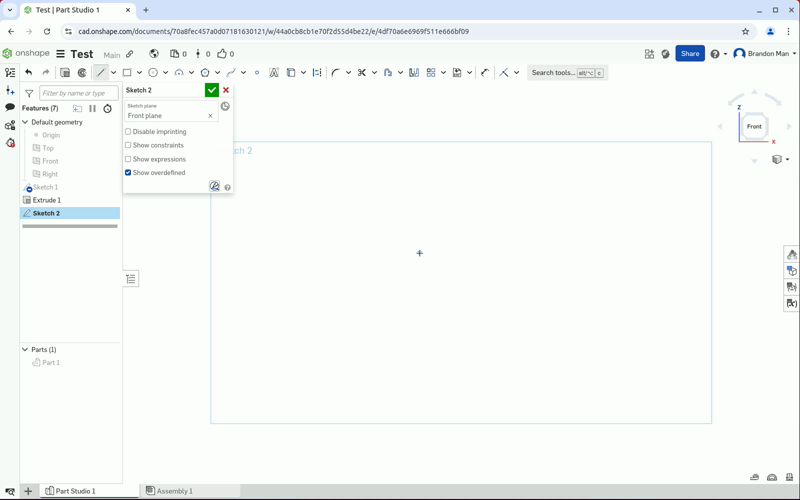
key_down(shift)
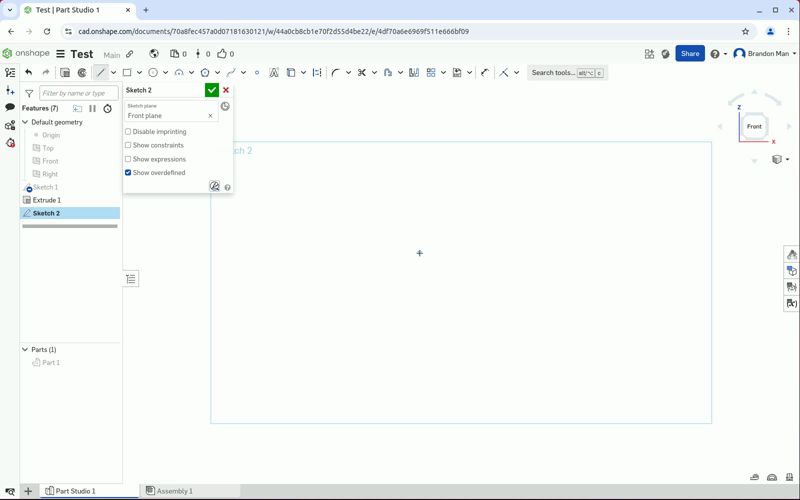
mouse_move(449, 252)
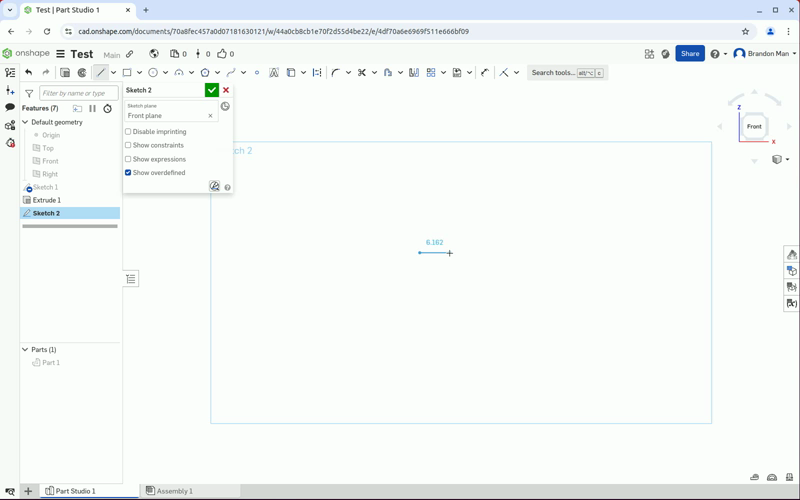
mouse_move(459, 252)
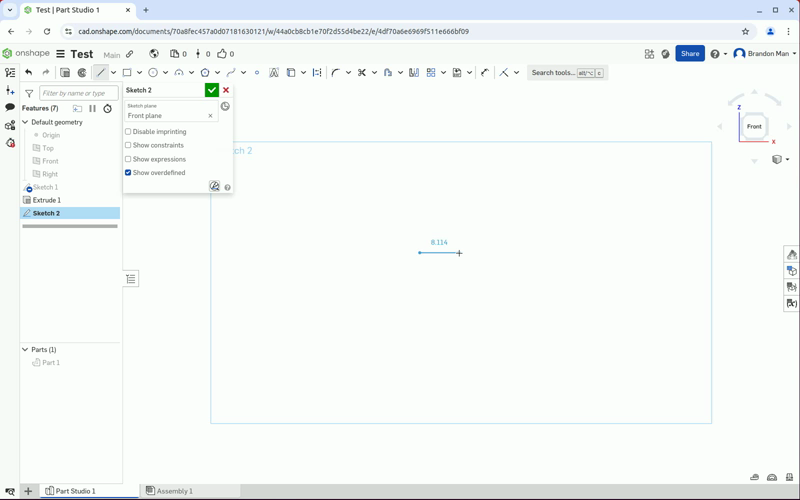
click(459, 252)
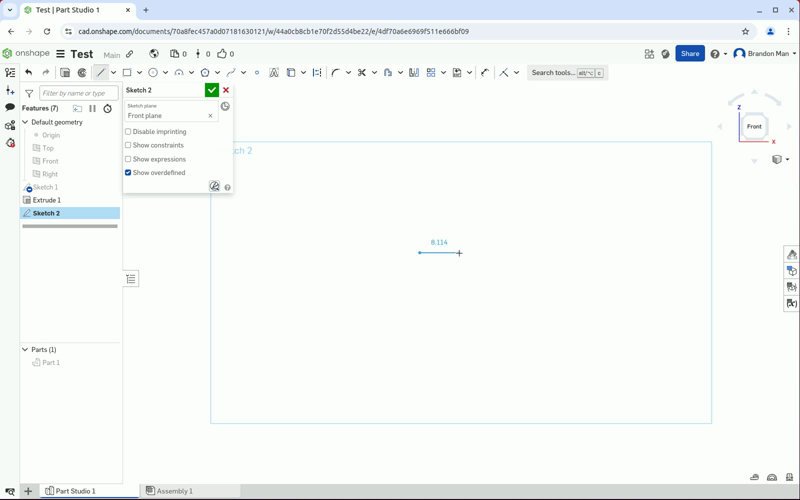
key_up(shift)
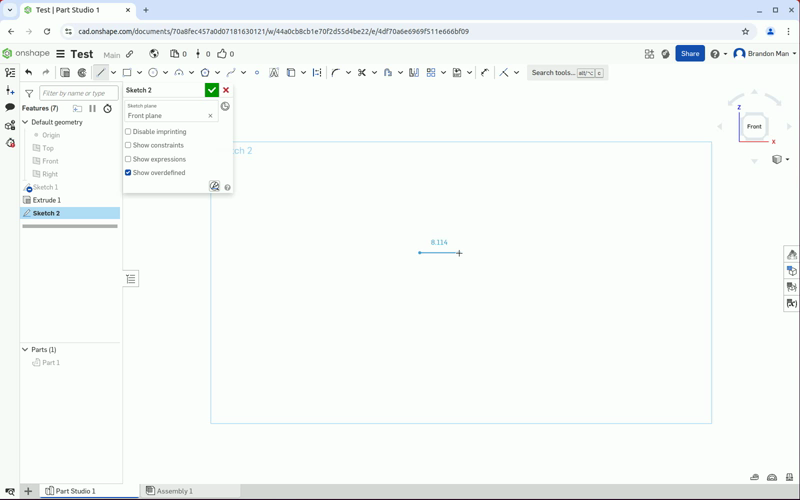
key(esc)
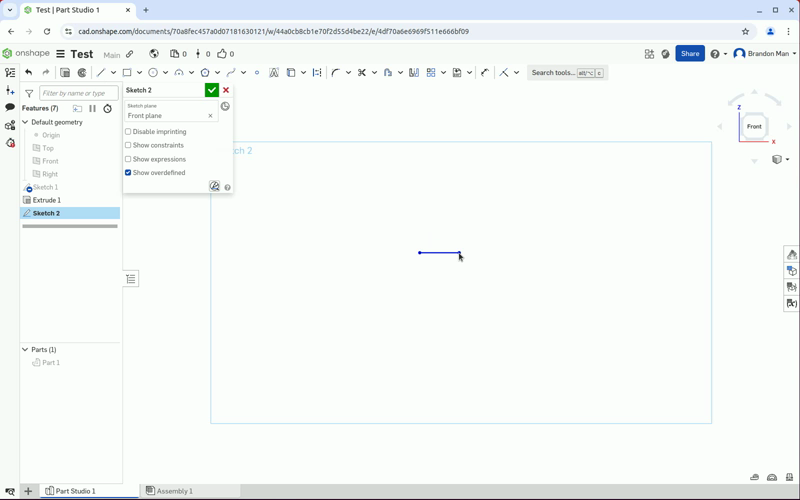
key(a)
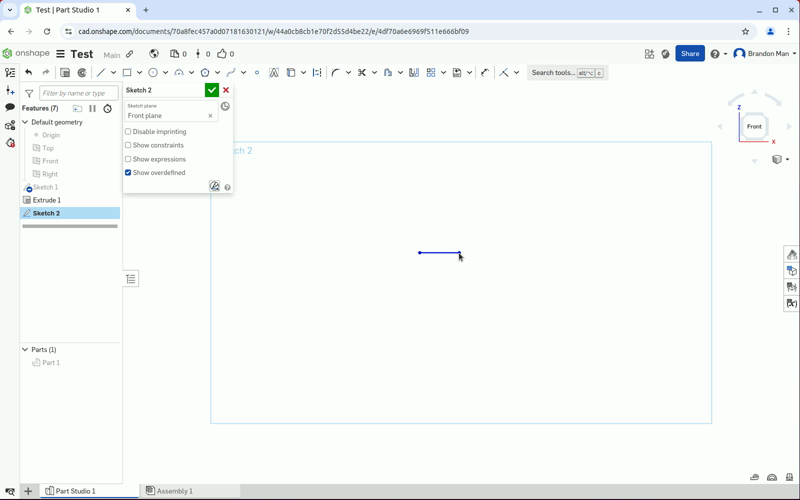
mouse_move(459, 252)
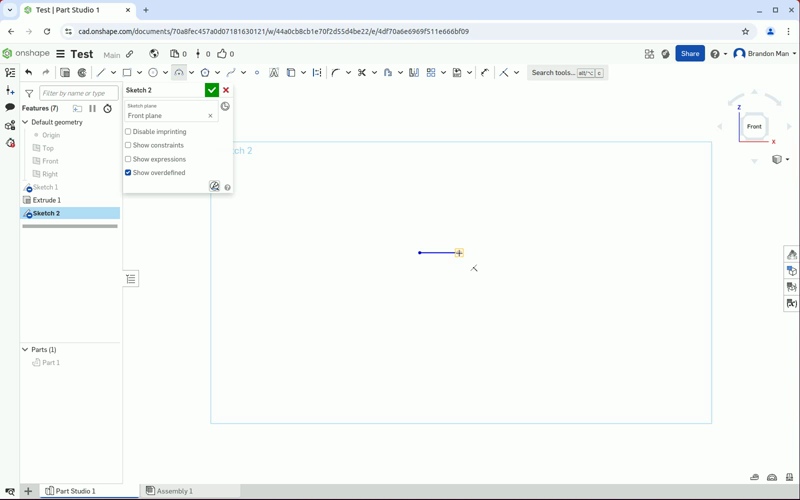
click(459, 252)
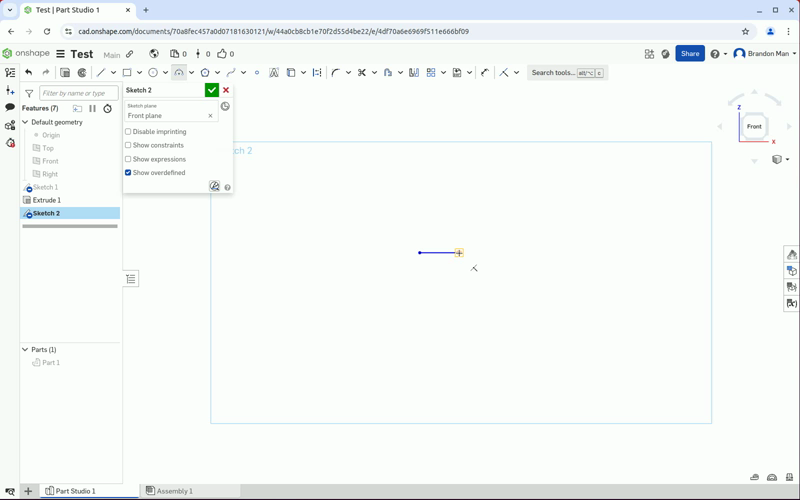
key_down(shift)
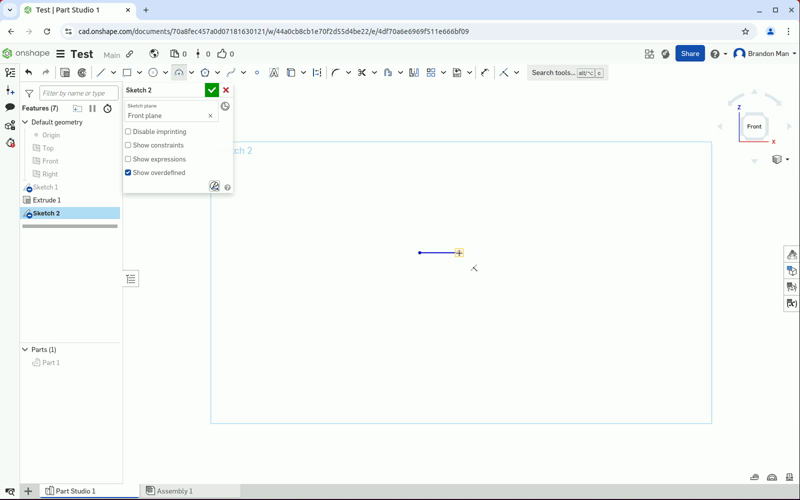
mouse_move(463, 252)
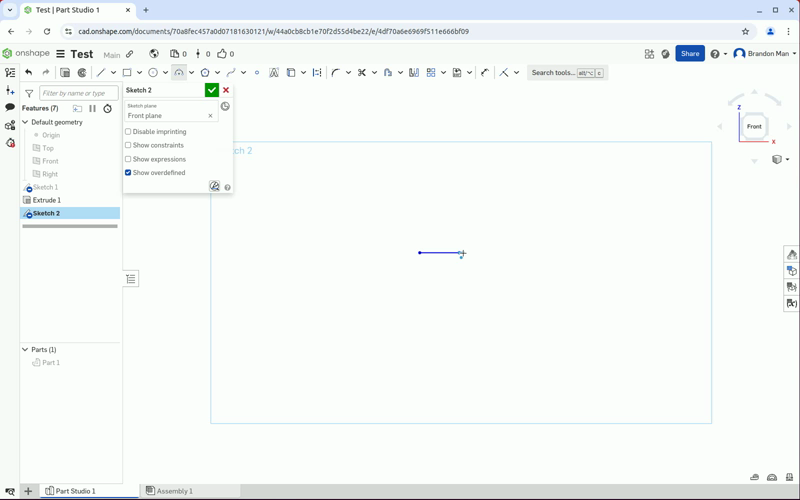
scroll(6)
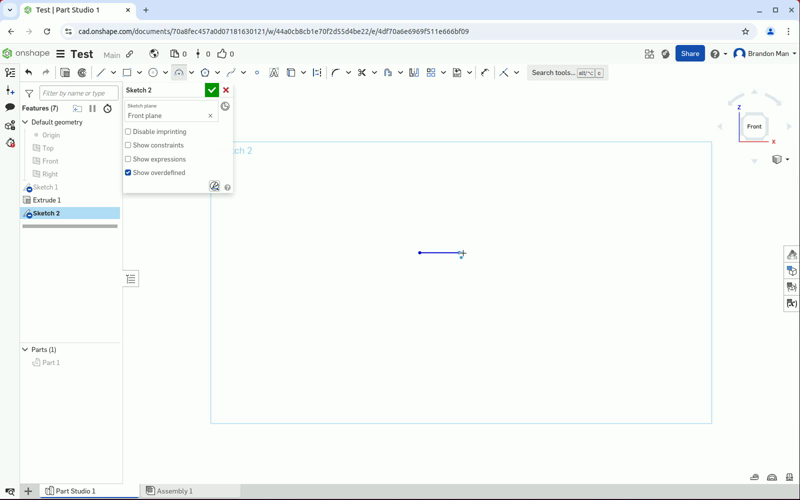
scroll(6)
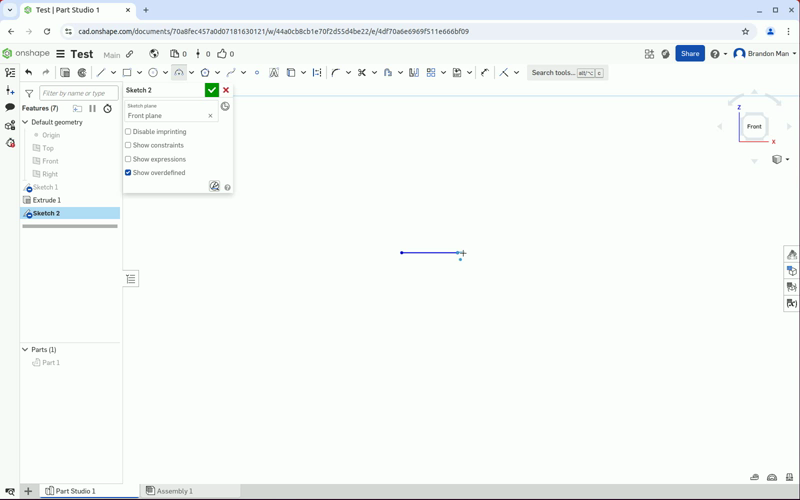
scroll(6)
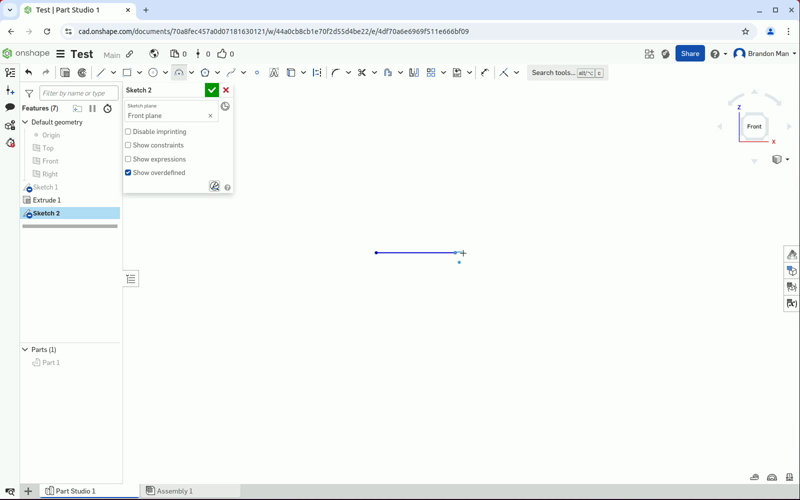
scroll(6)
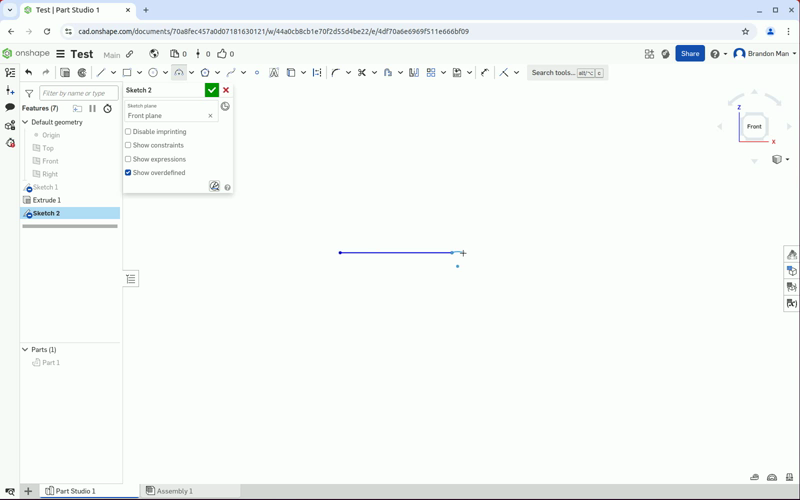
scroll(6)
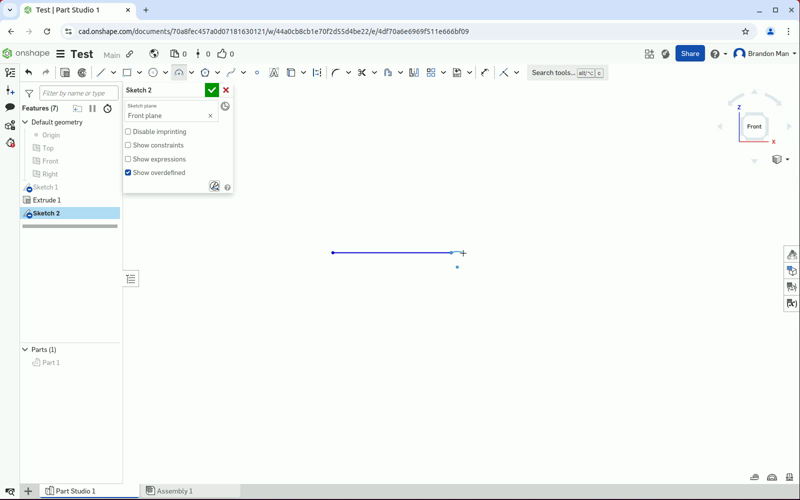
scroll(6)
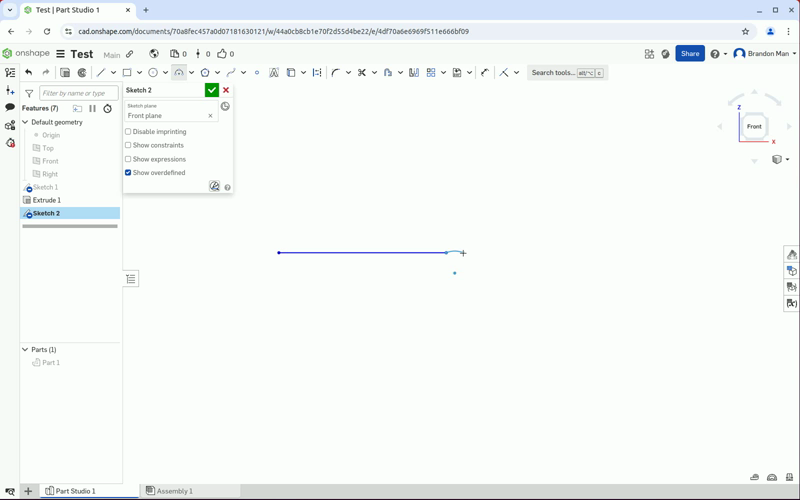
scroll(6)
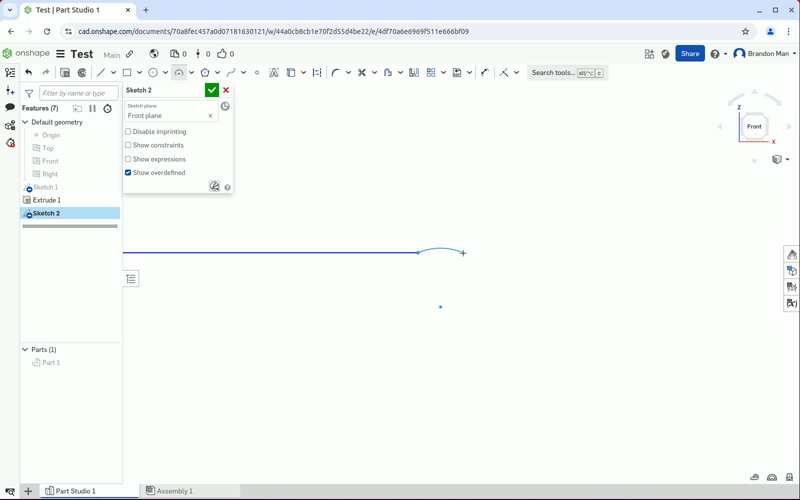
click(463, 252)
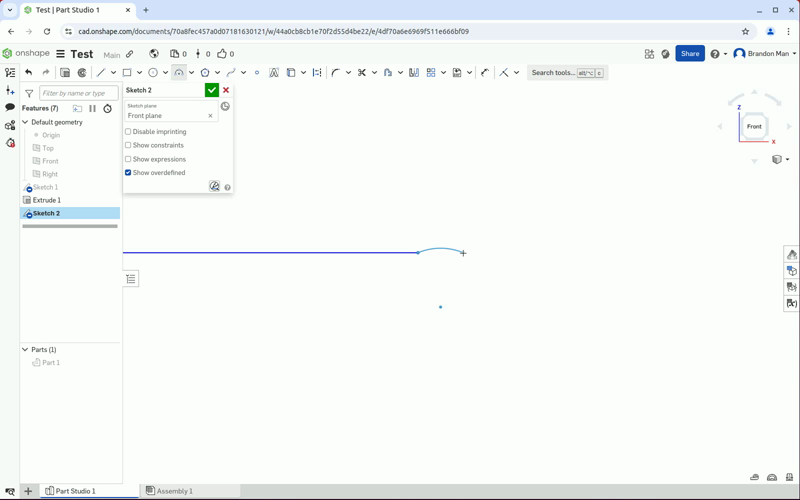
scroll(-6)
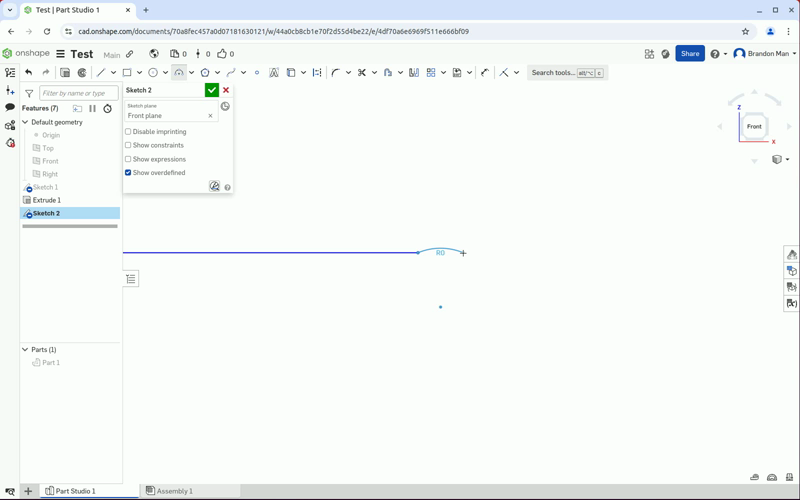
scroll(-6)
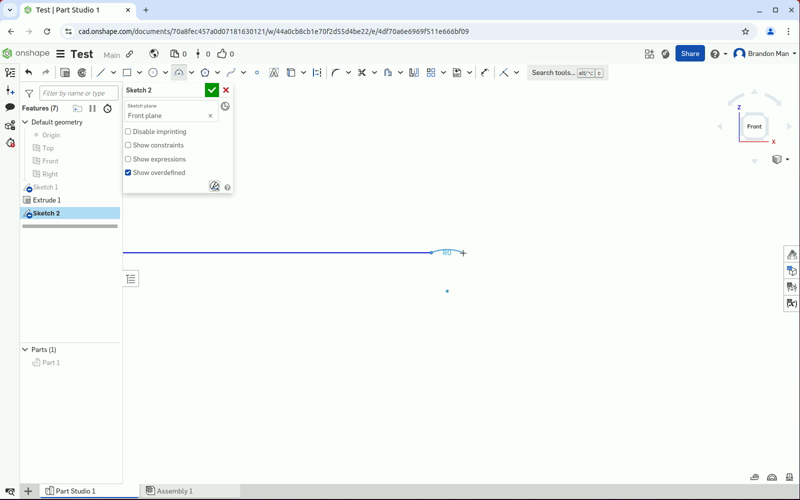
scroll(-6)
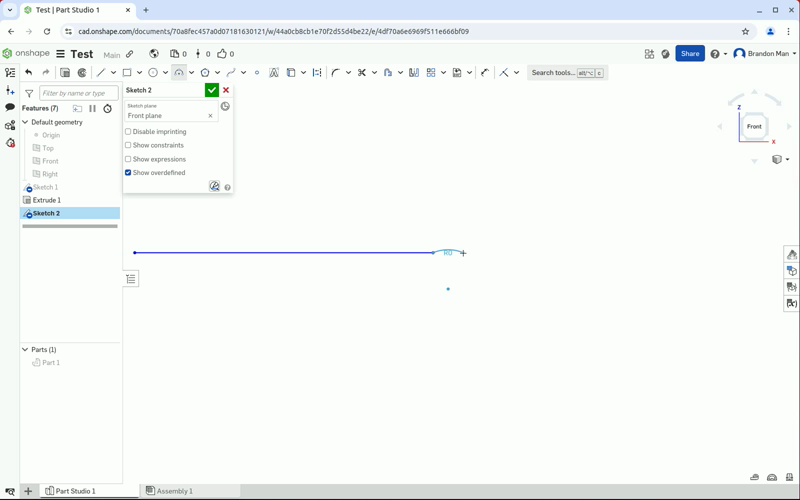
scroll(-6)
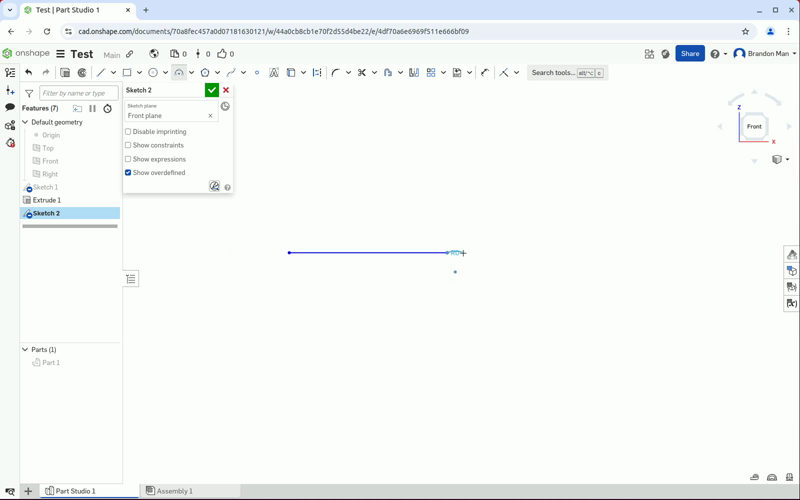
scroll(-6)
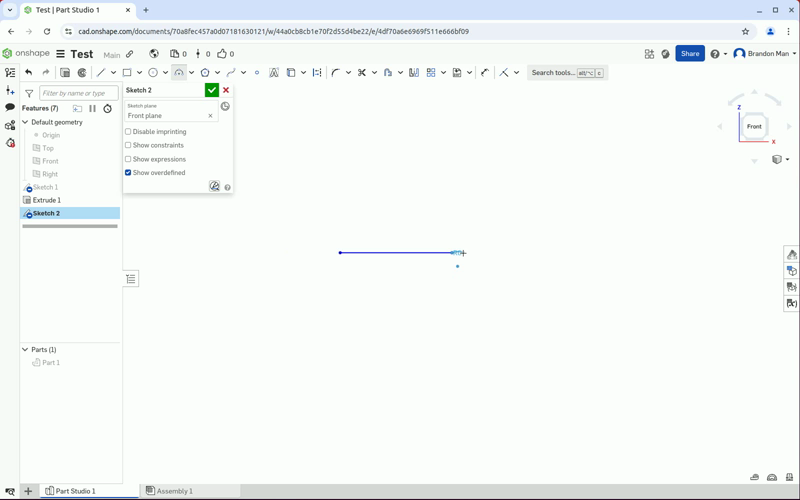
scroll(-6)
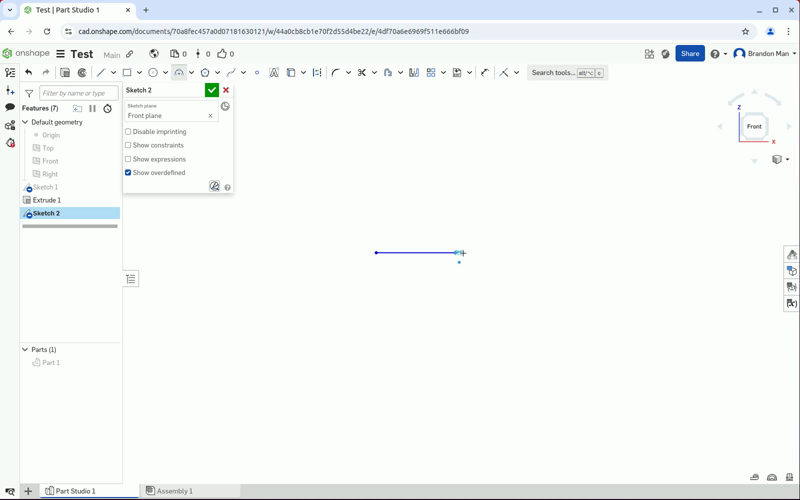
scroll(-6)
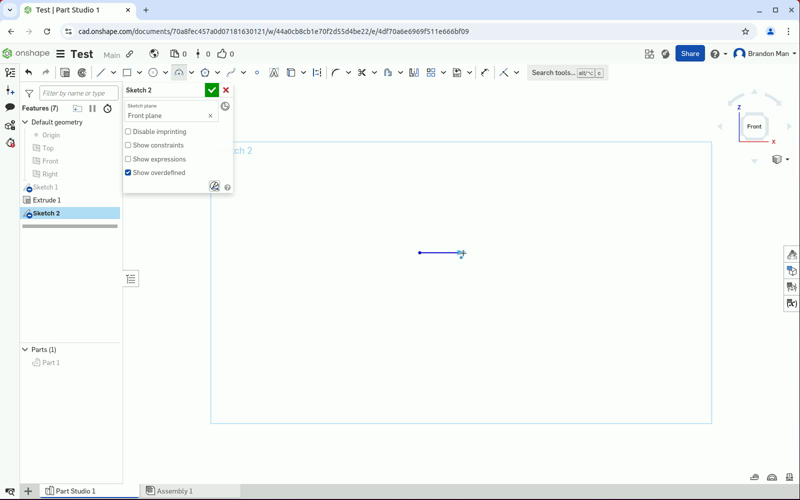
mouse_move(461, 253)
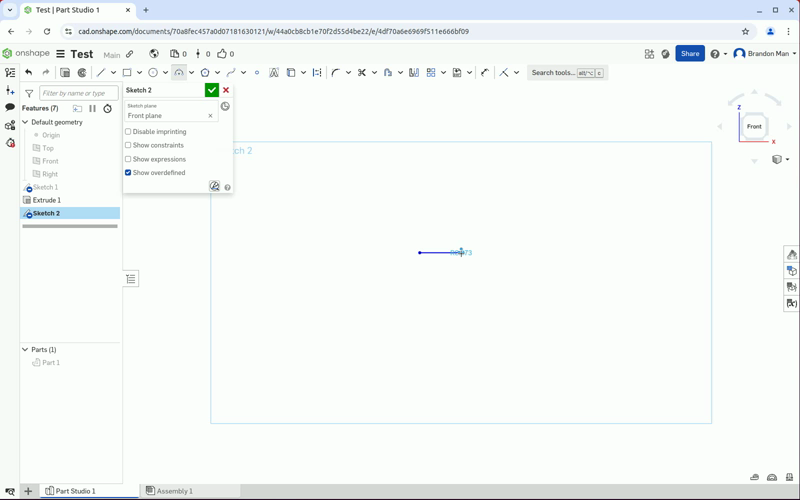
scroll(6)
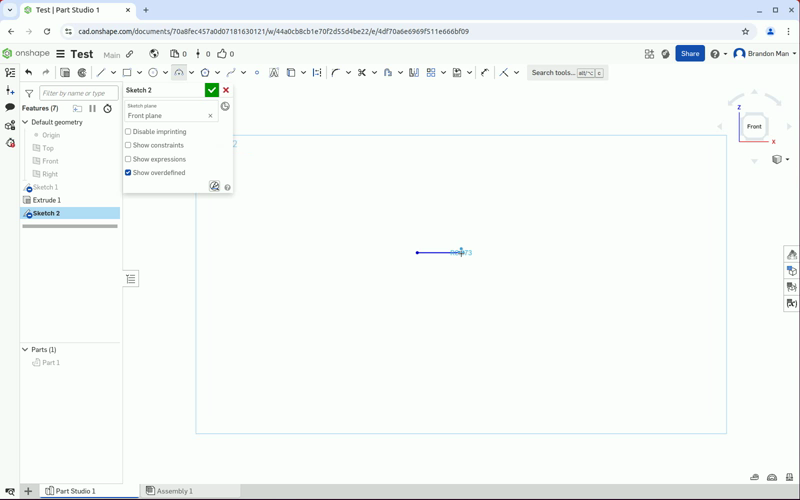
scroll(6)
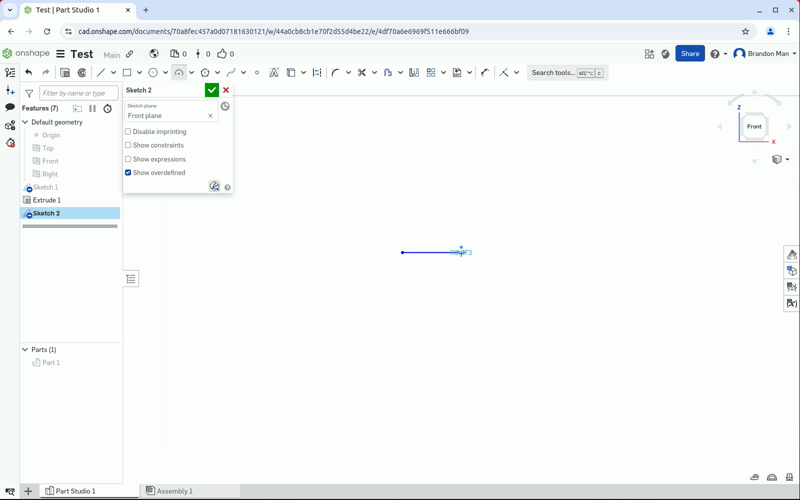
scroll(6)
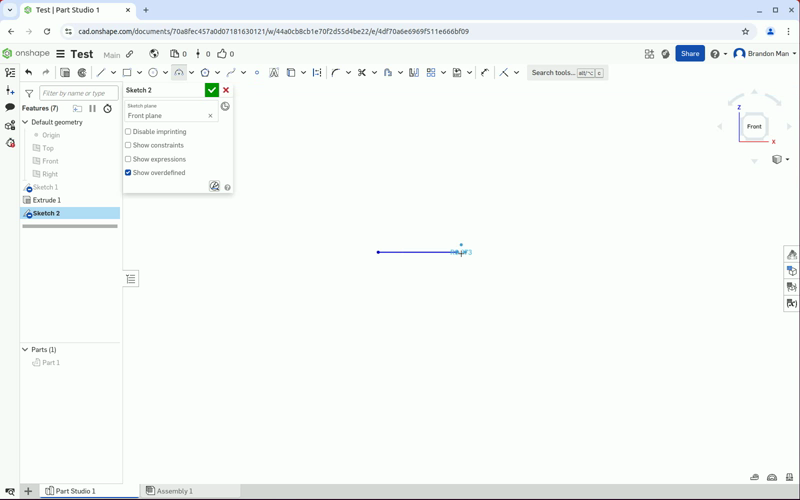
scroll(6)
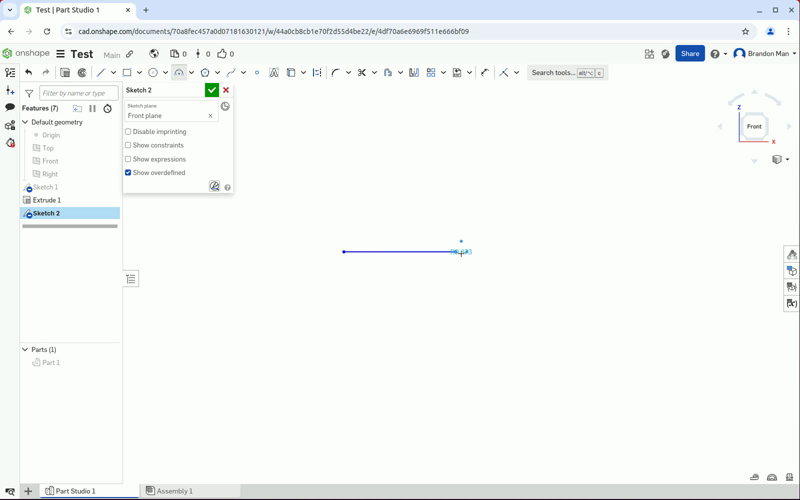
scroll(6)
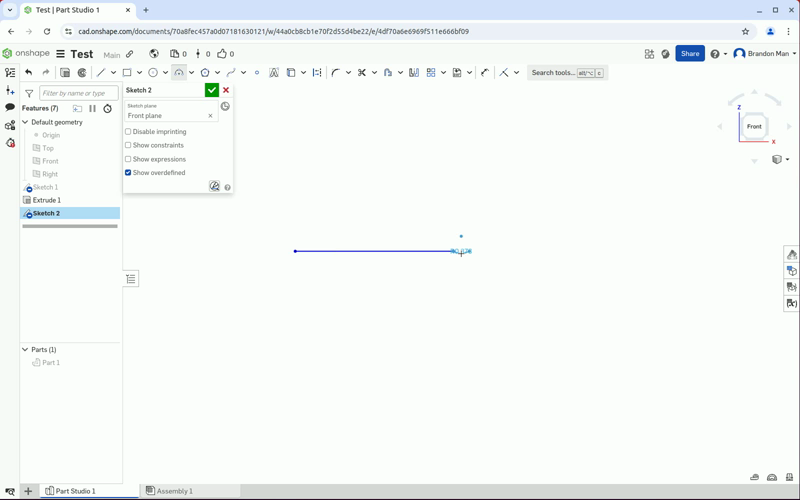
scroll(6)
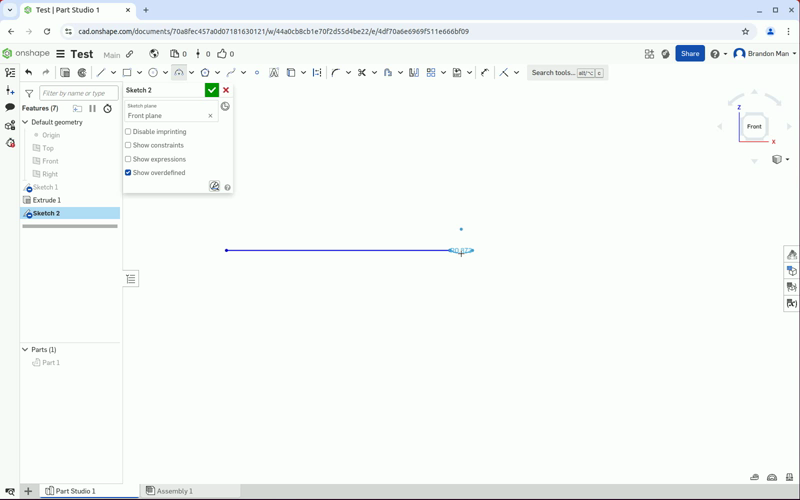
scroll(6)
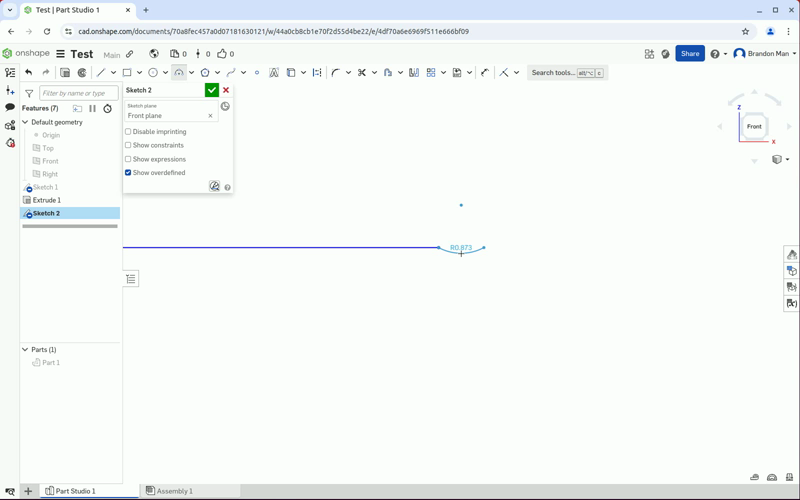
click(461, 253)
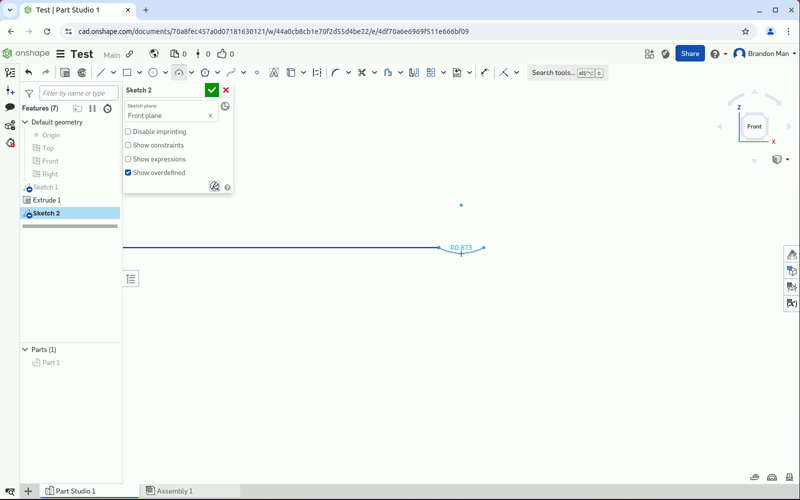
scroll(-6)
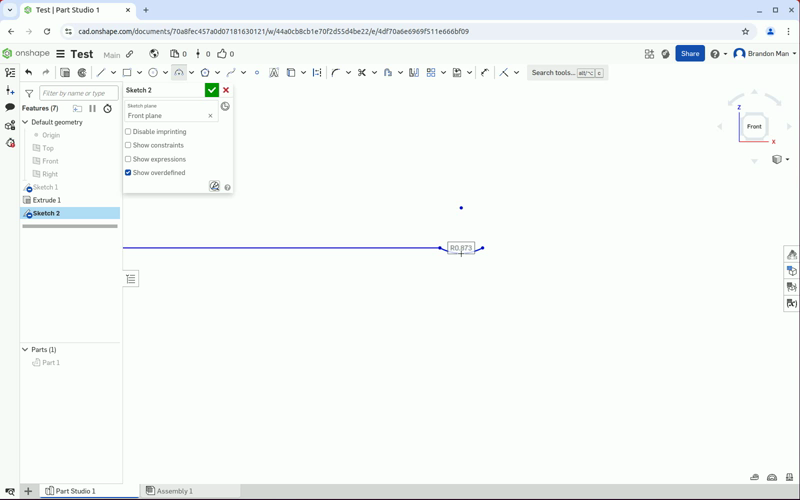
scroll(-6)
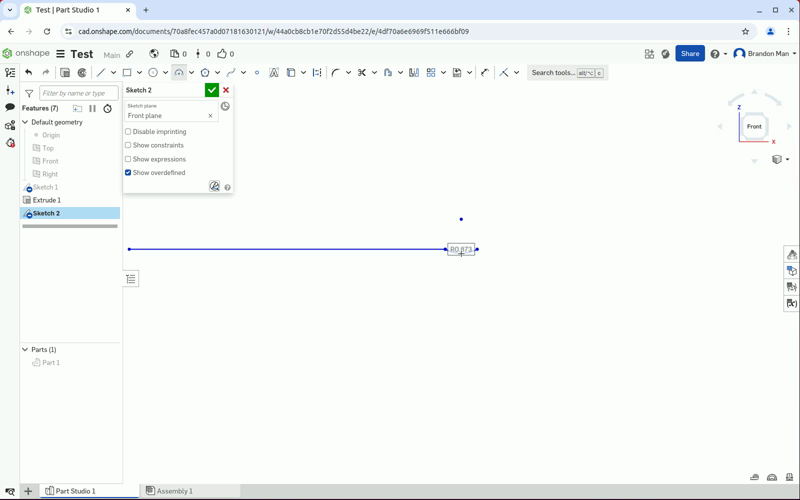
scroll(-6)
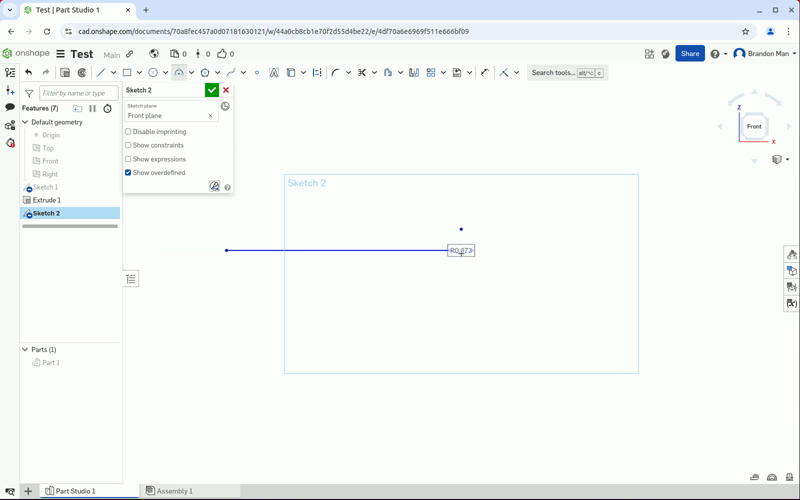
scroll(-6)
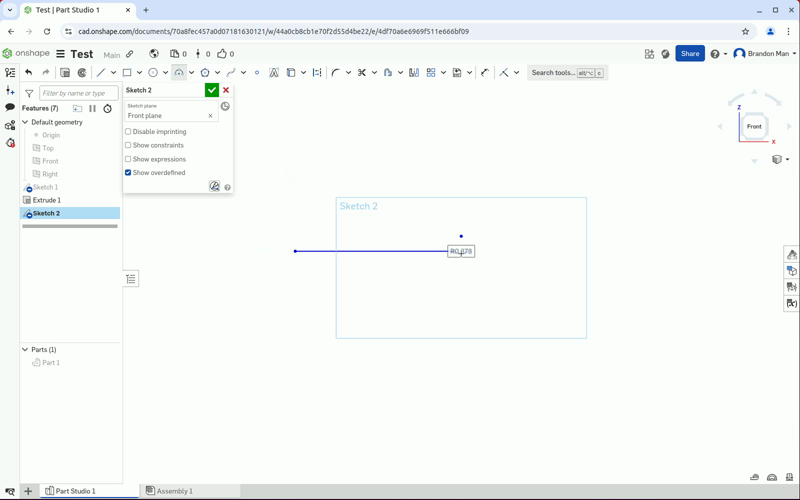
scroll(-6)
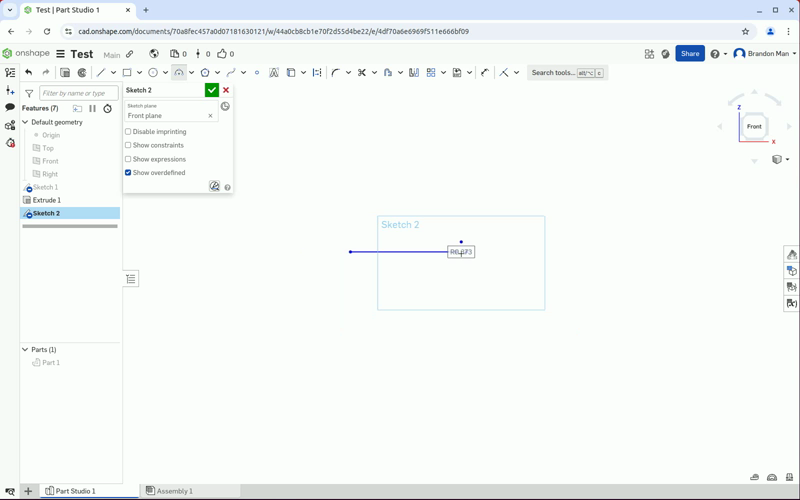
scroll(-6)
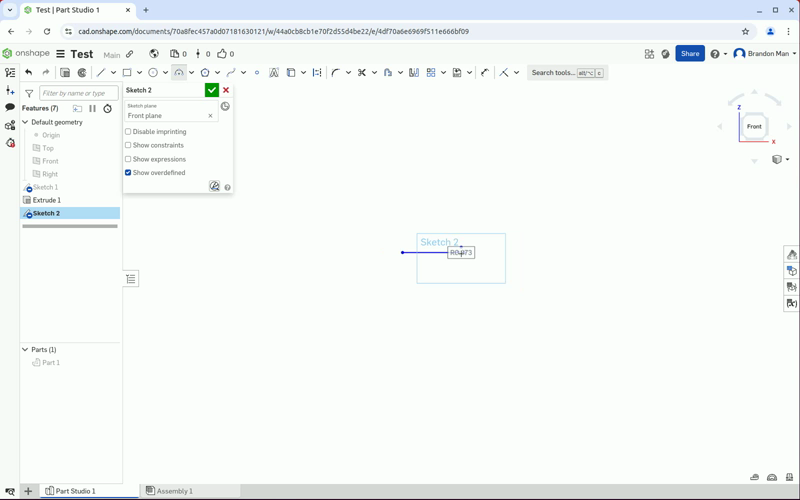
scroll(-6)
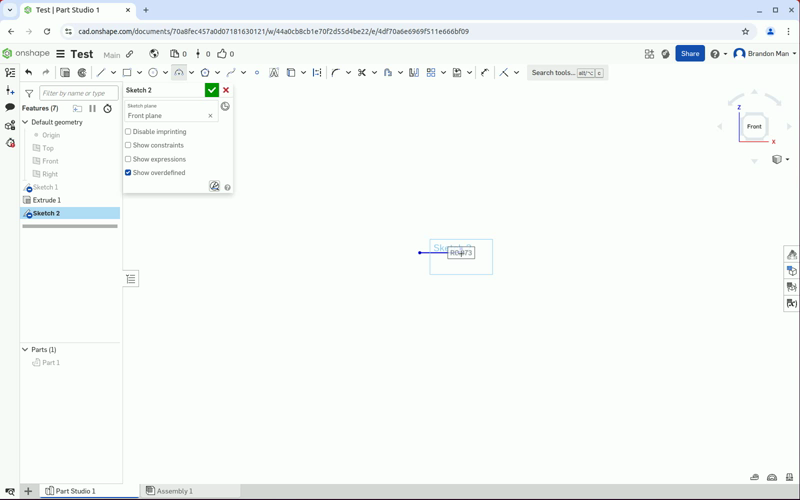
key_up(shift)
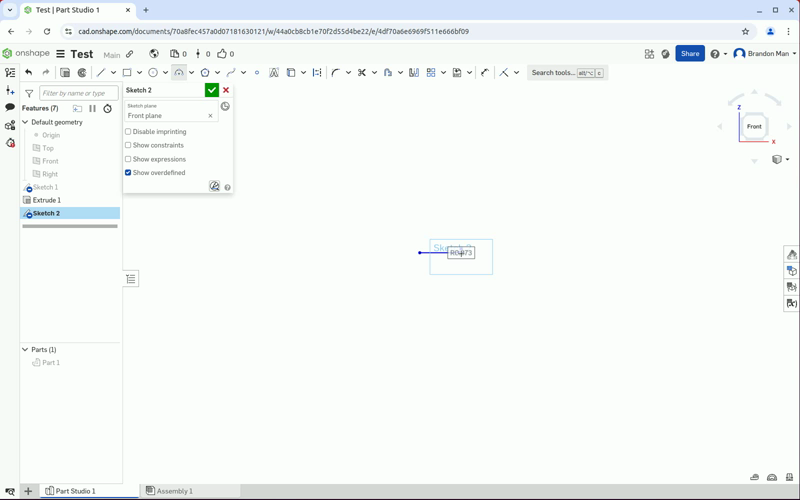
key(esc)
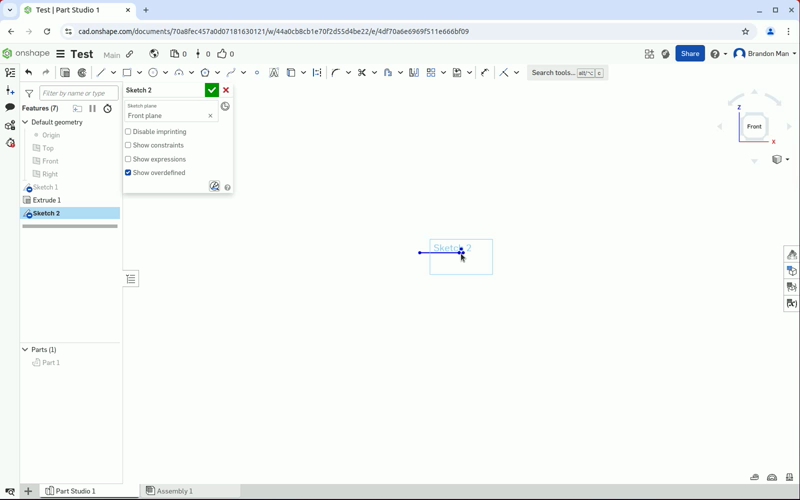
key(l)
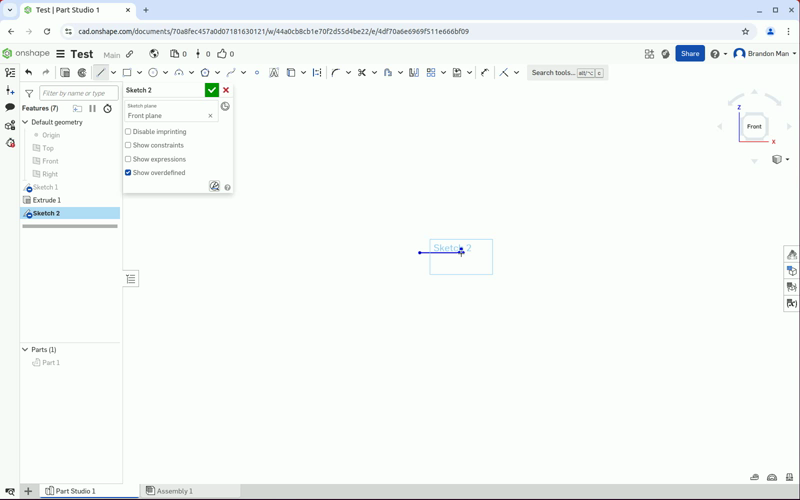
mouse_move(463, 252)
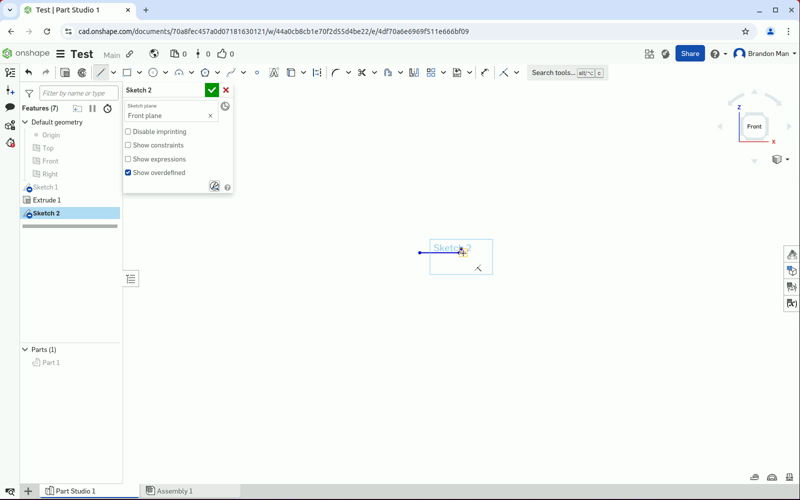
scroll(6)
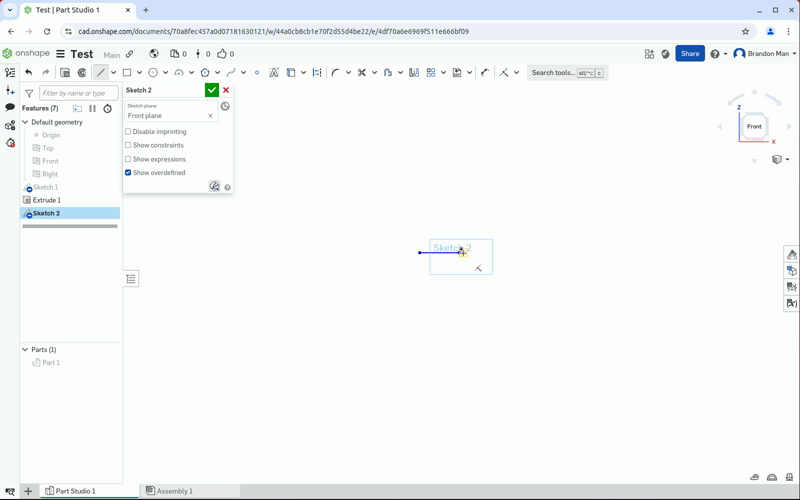
scroll(6)
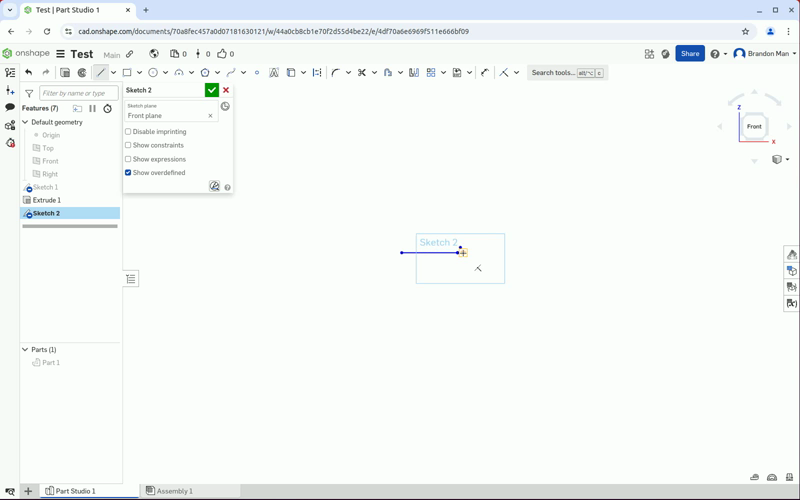
scroll(6)
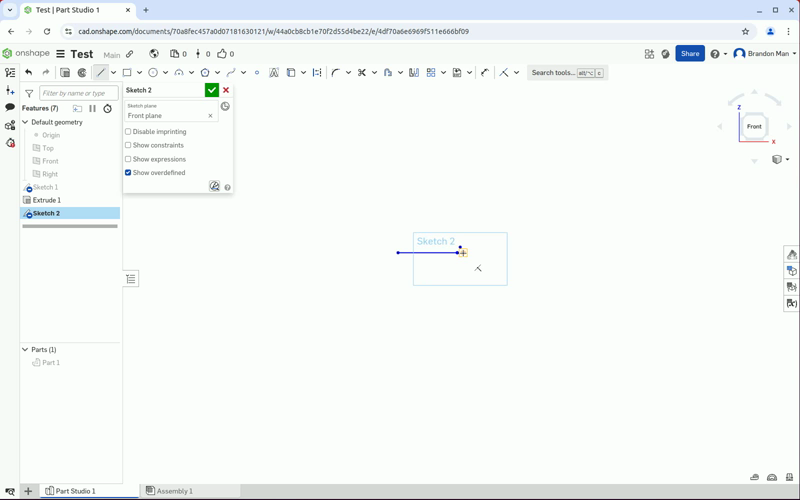
scroll(6)
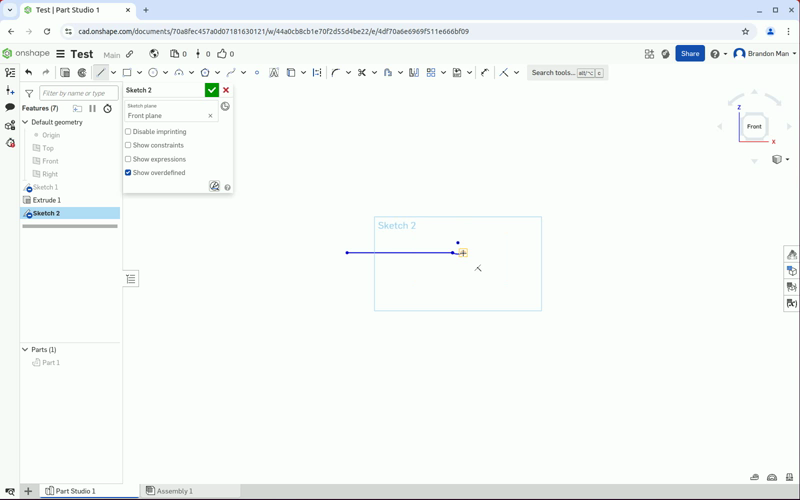
scroll(6)
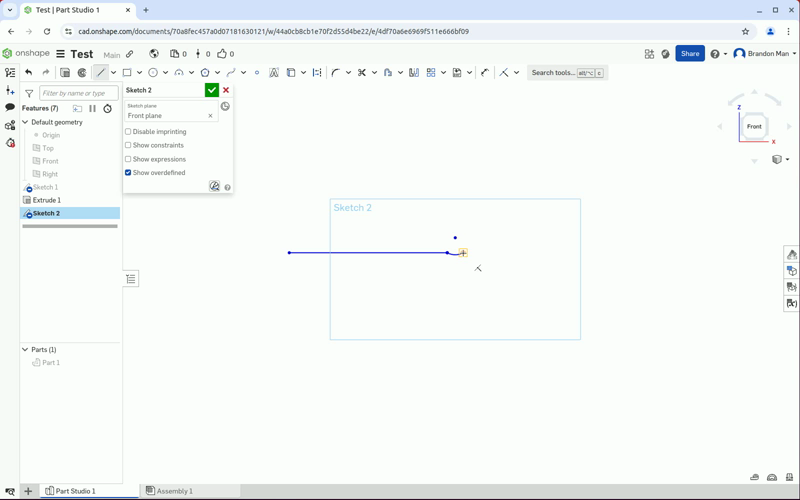
scroll(6)
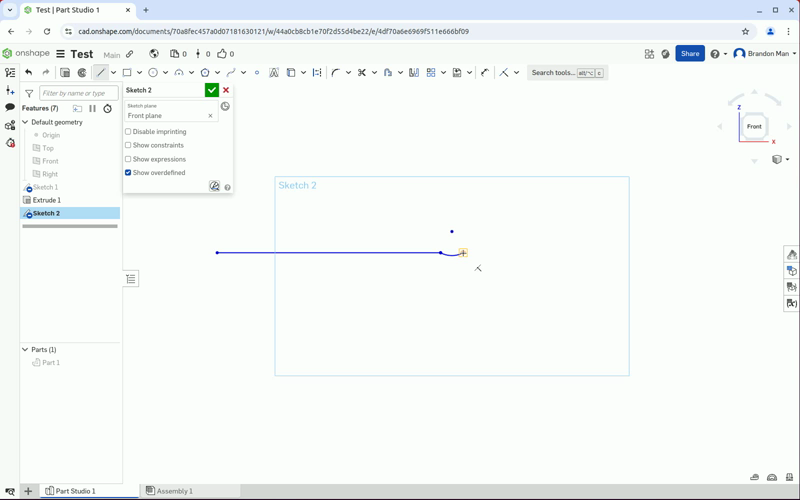
scroll(6)
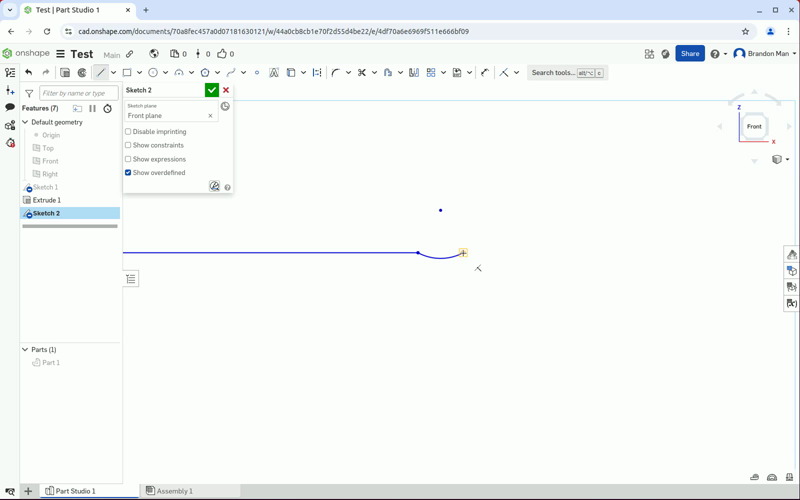
click(463, 252)
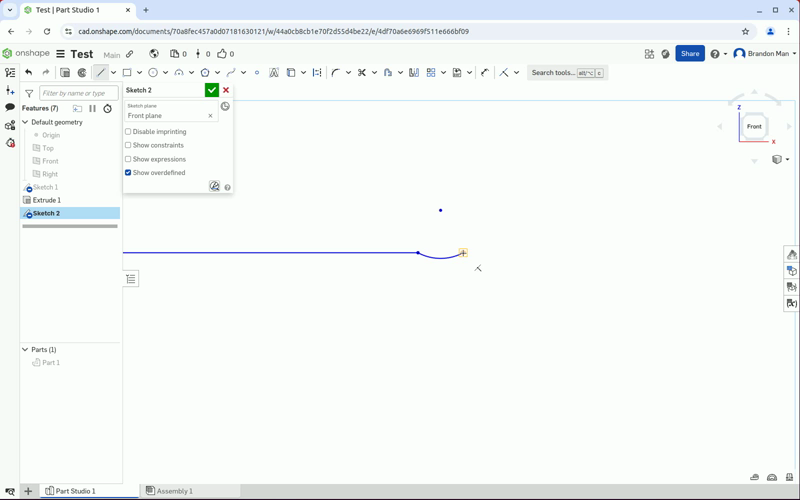
scroll(-6)
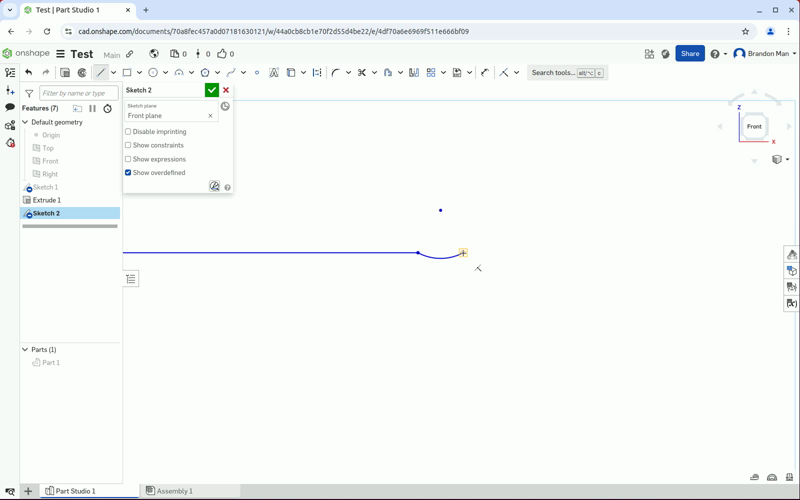
scroll(-6)
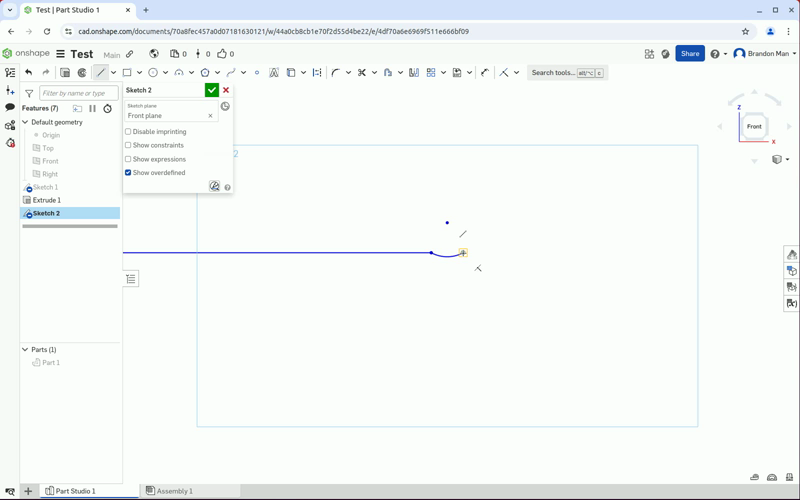
scroll(-6)
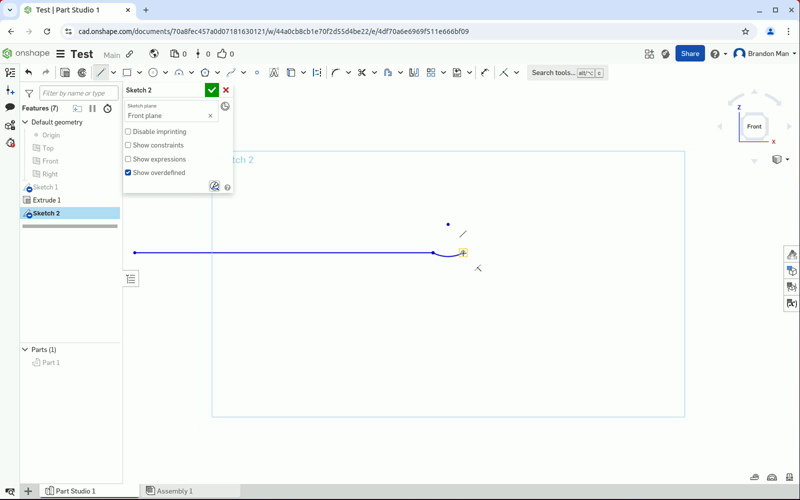
scroll(-6)
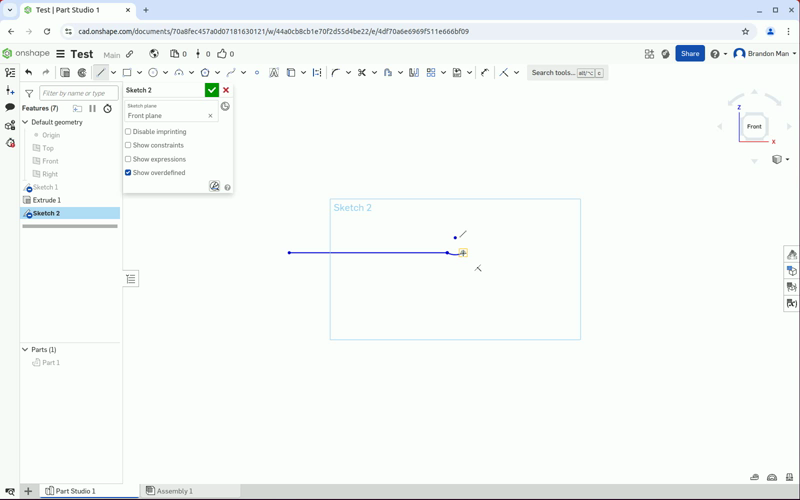
scroll(-6)
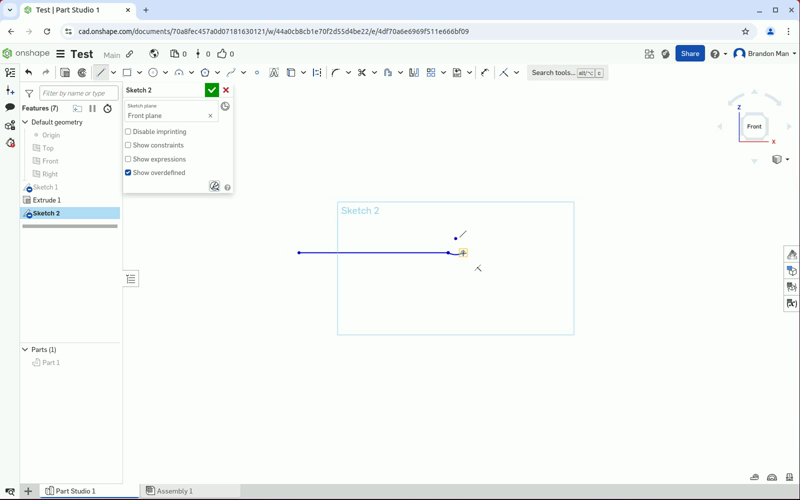
scroll(-6)
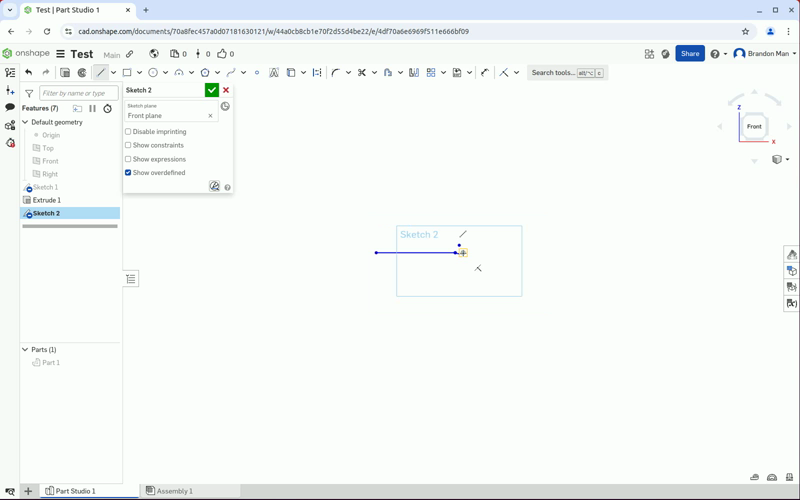
scroll(-6)
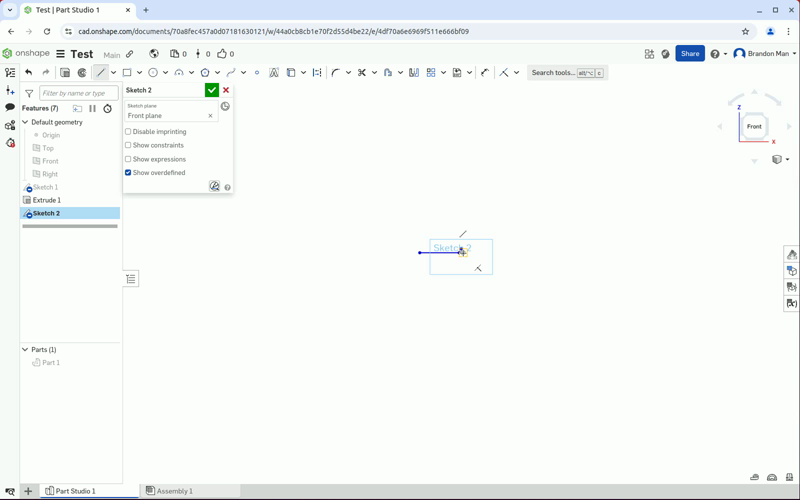
key_down(shift)
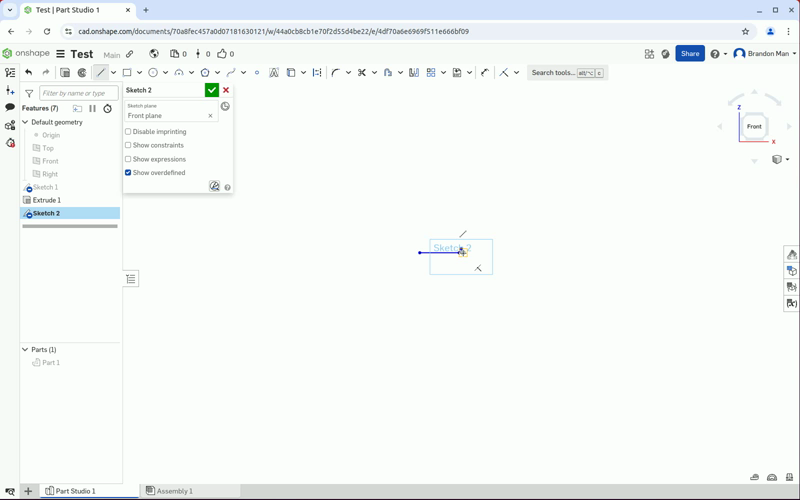
mouse_move(493, 252)
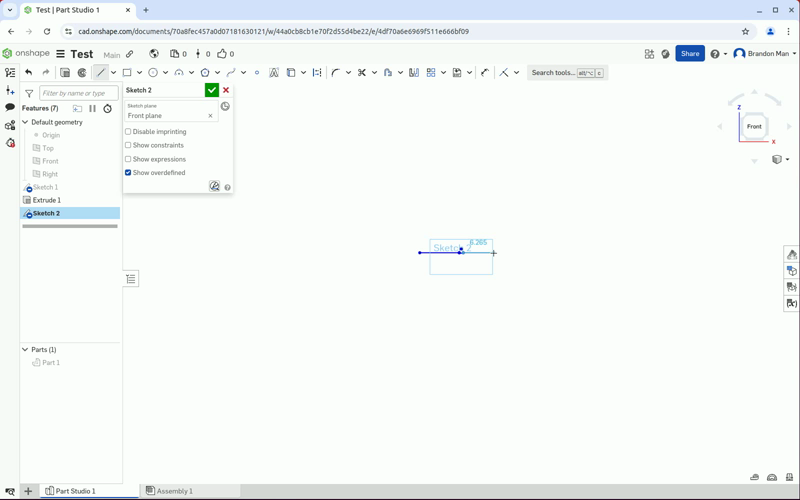
mouse_move(501, 252)
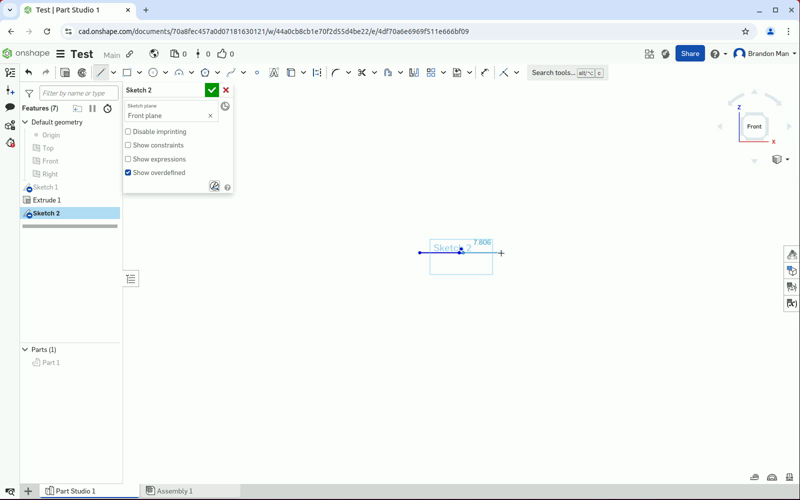
click(501, 252)
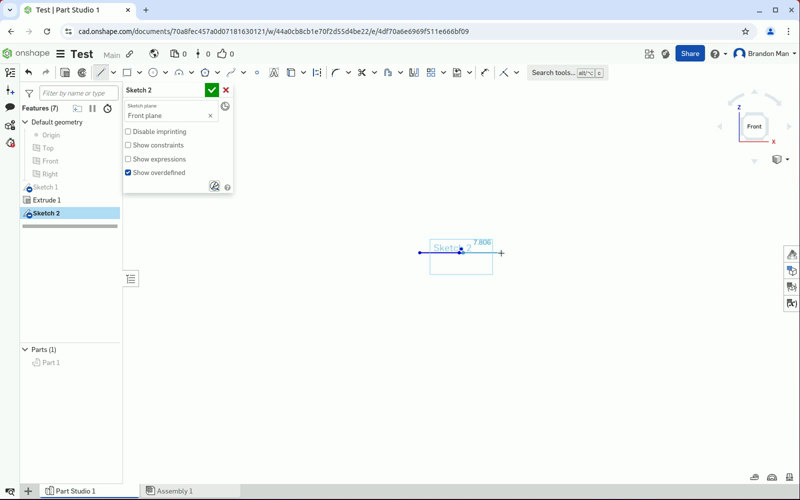
key_up(shift)
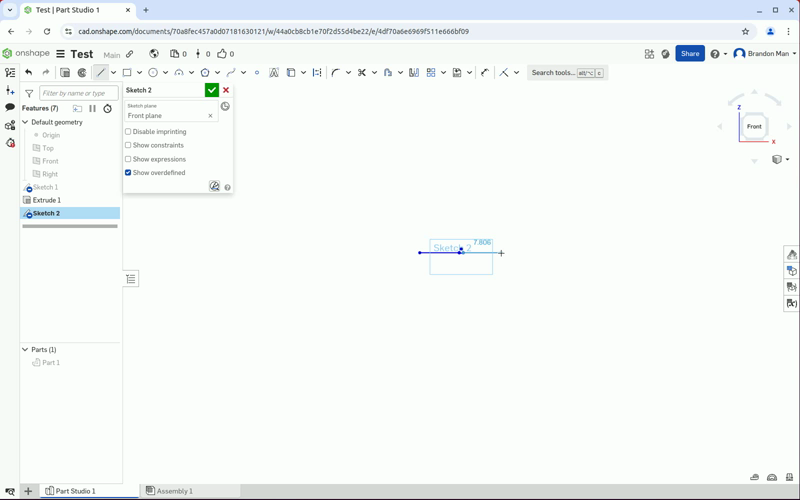
key_down(shift)
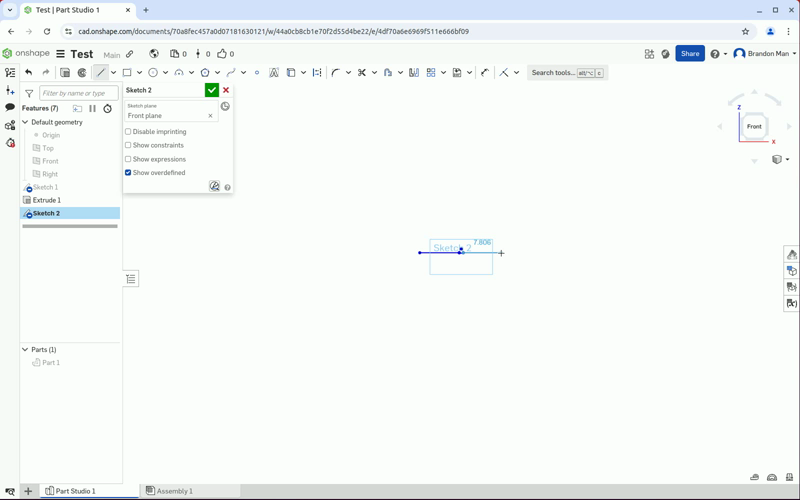
mouse_move(531, 252)
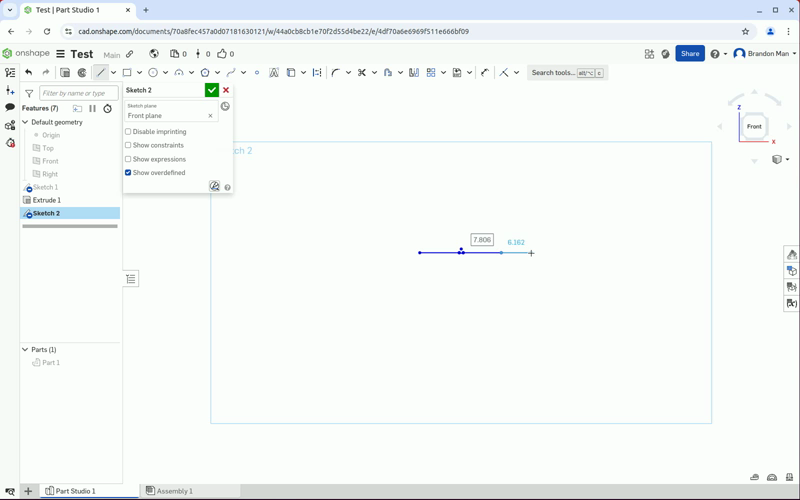
mouse_move(501, 239)
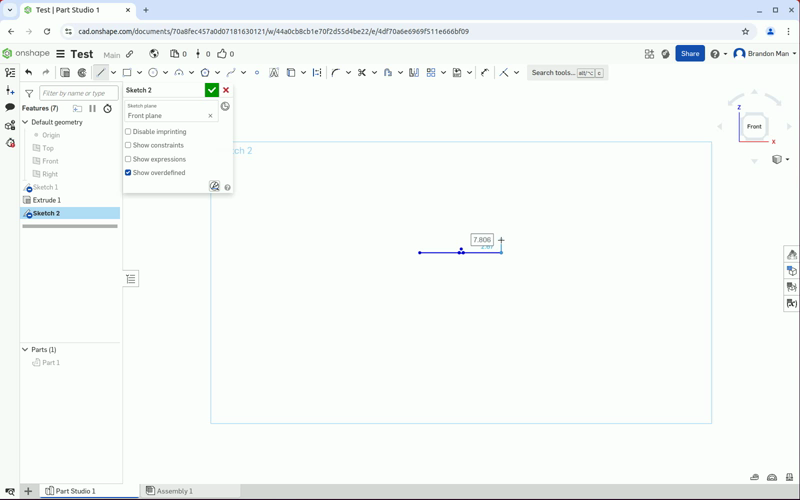
click(501, 239)
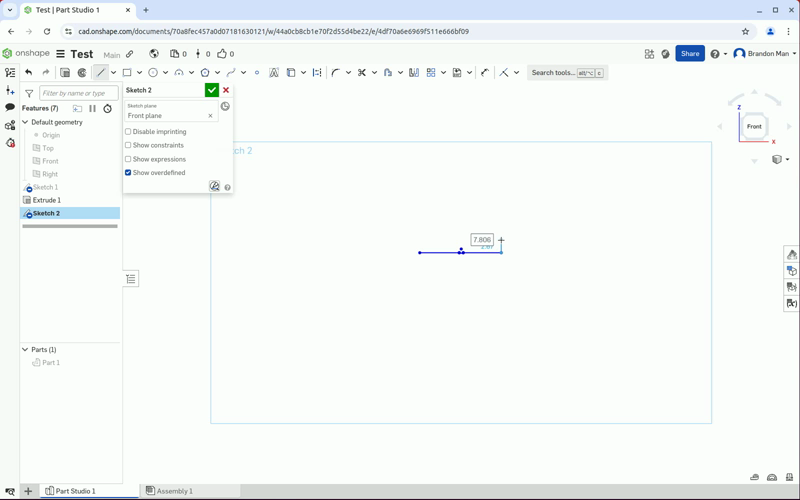
key_up(shift)
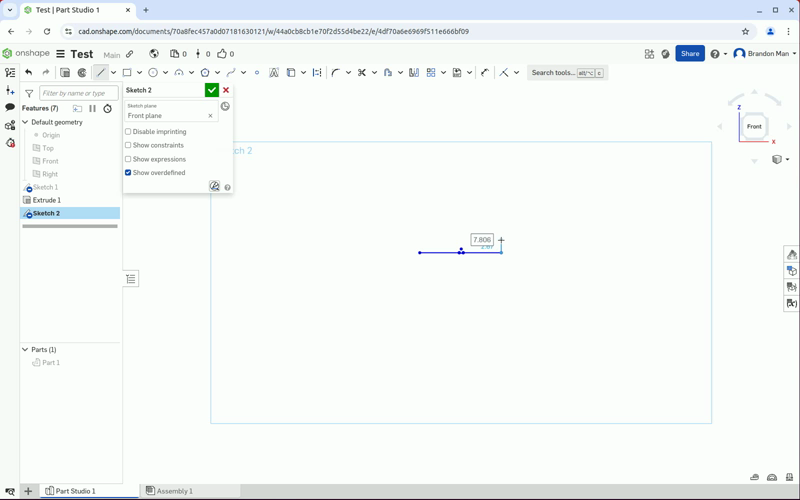
key_down(shift)
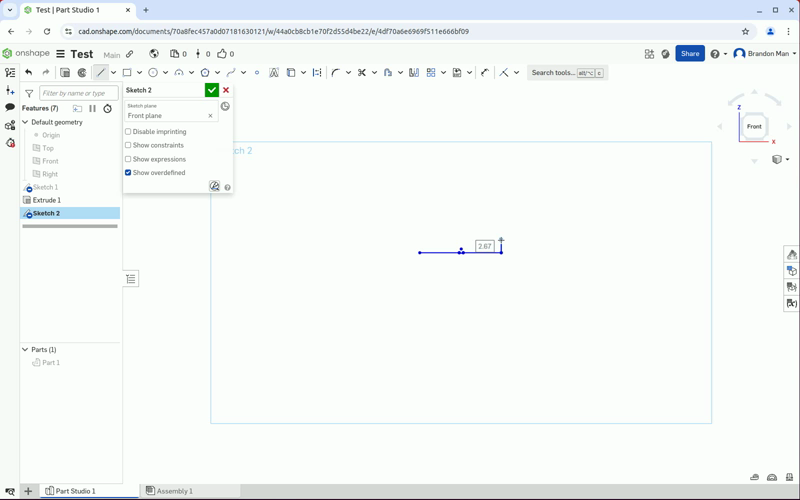
mouse_move(419, 239)
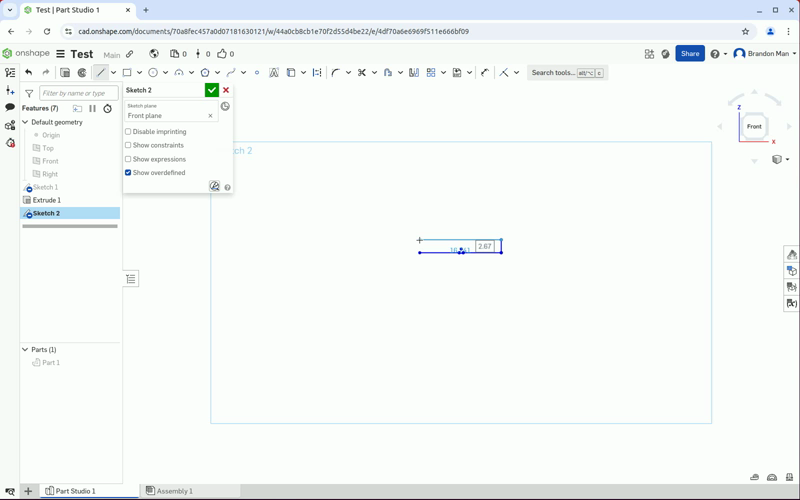
click(419, 239)
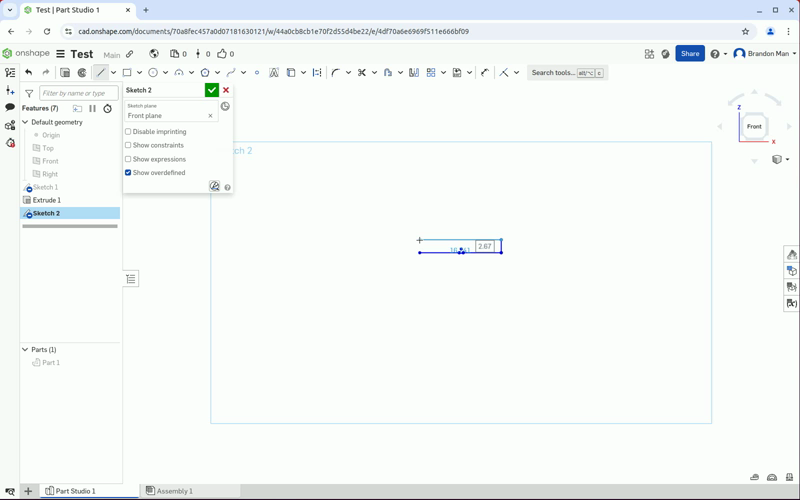
key_up(shift)
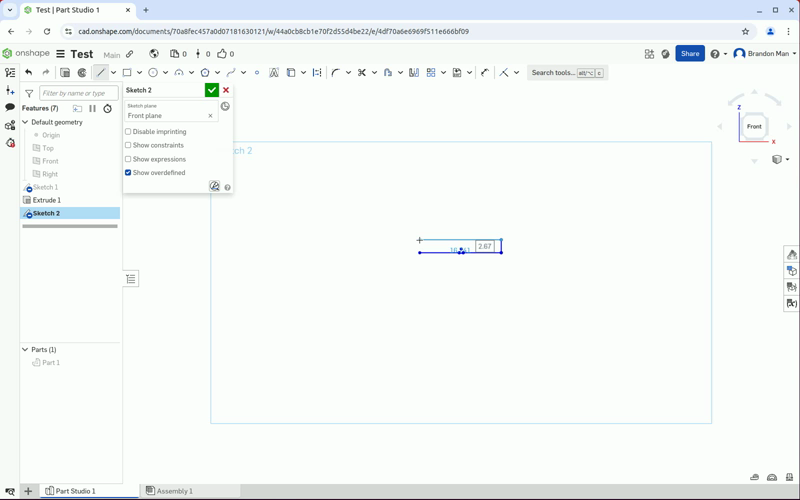
mouse_move(449, 239)
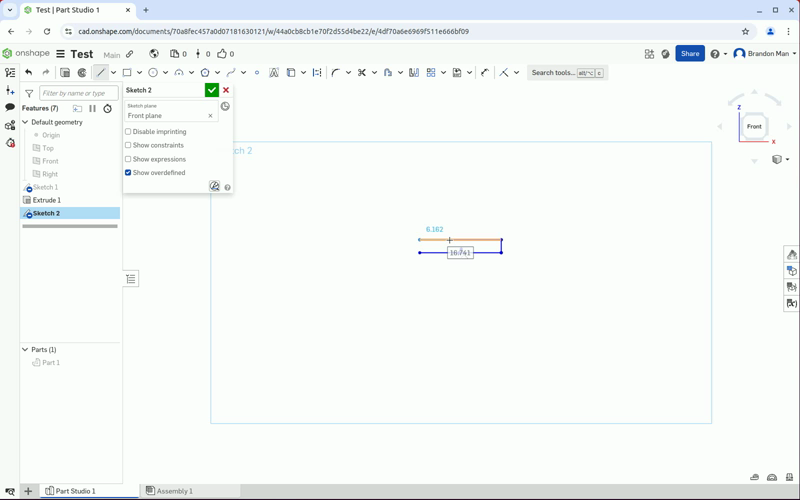
key_down(shift)
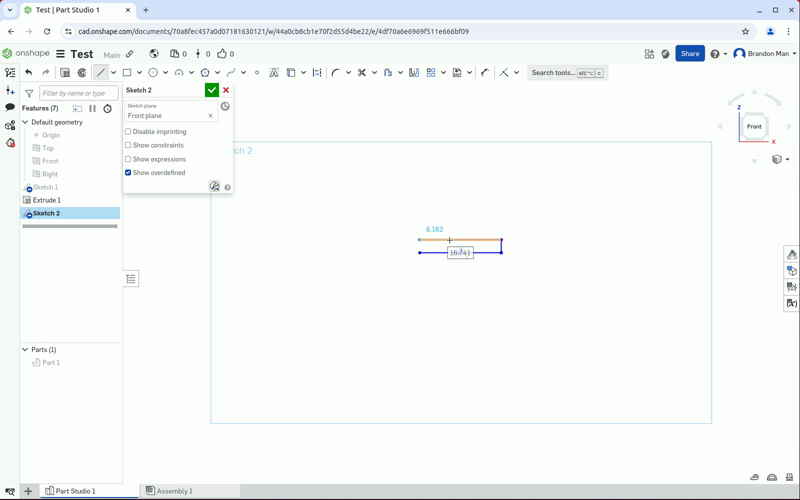
mouse_move(419, 252)
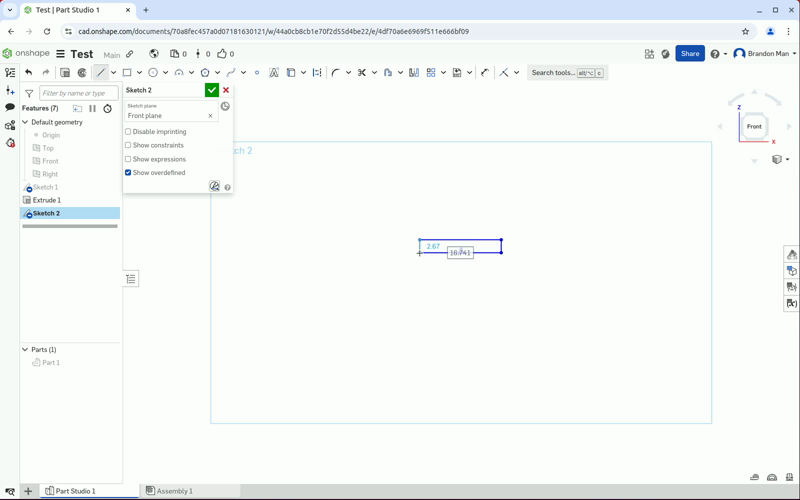
key_up(shift)
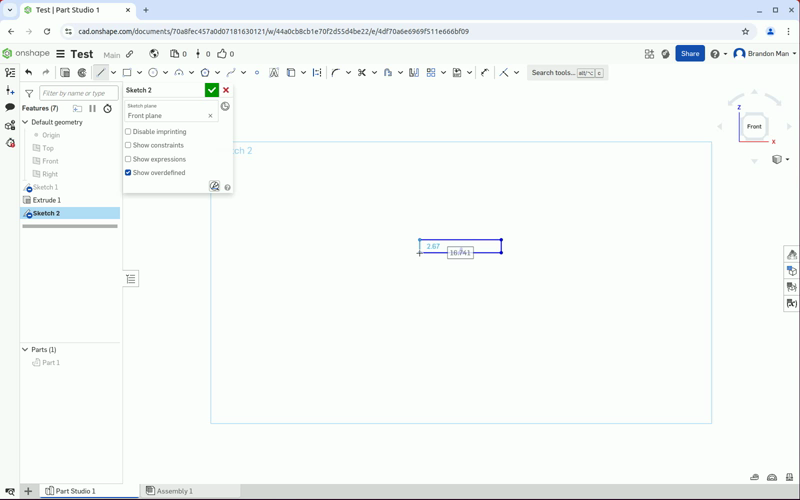
click(419, 252)
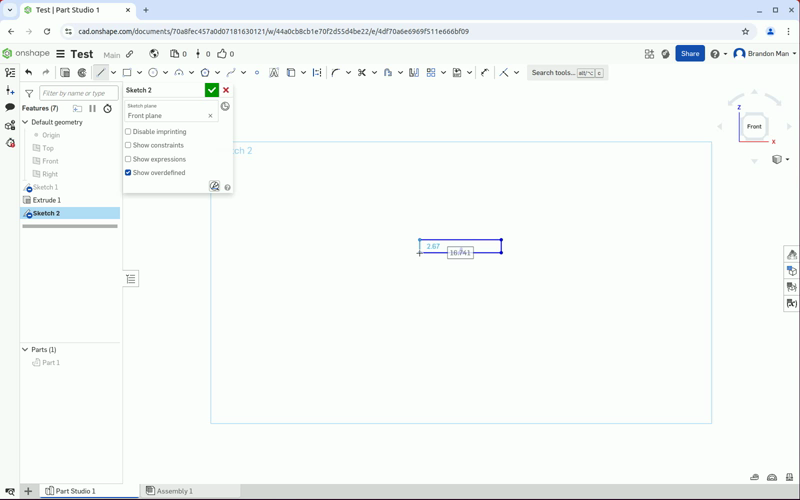
key(esc)
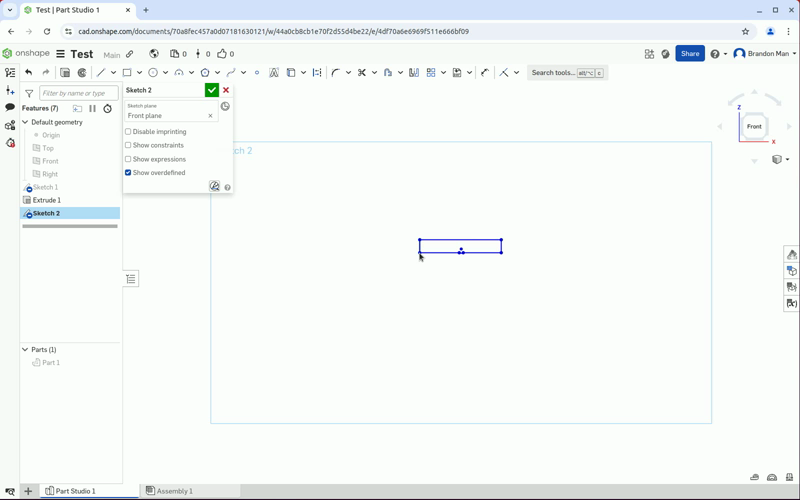
mouse_move(476, 250)
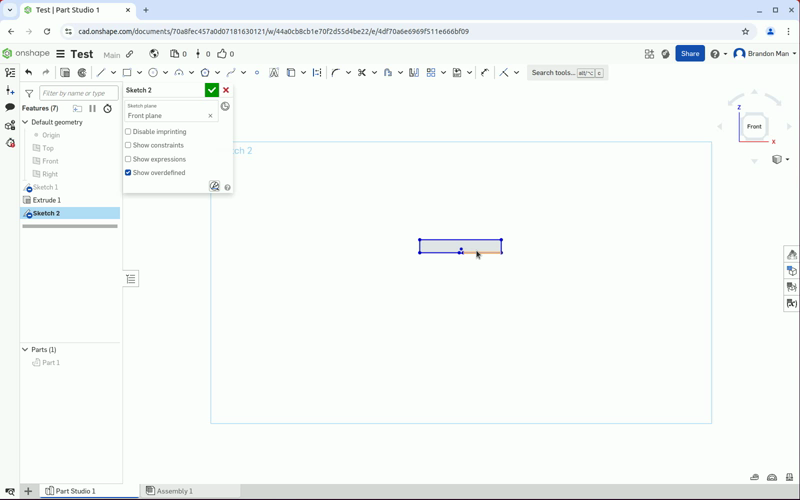
scroll(6)
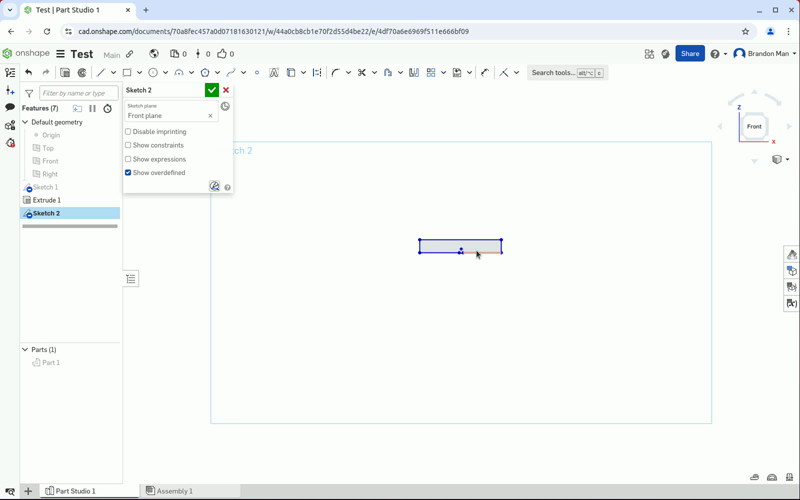
scroll(6)
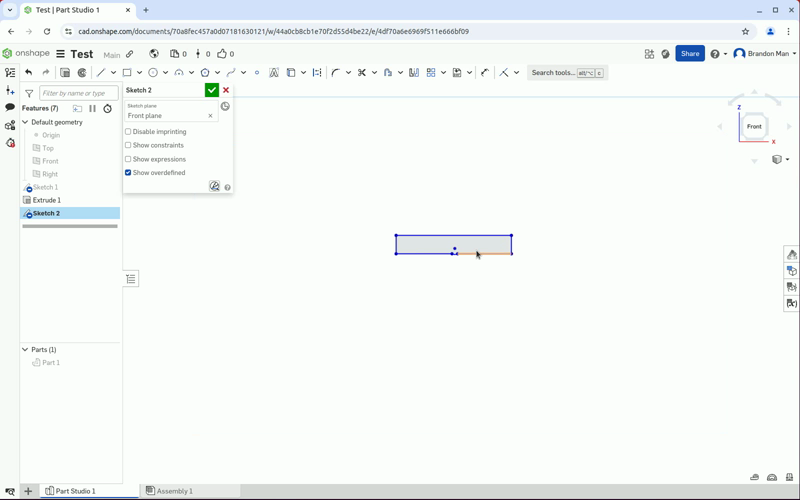
scroll(6)
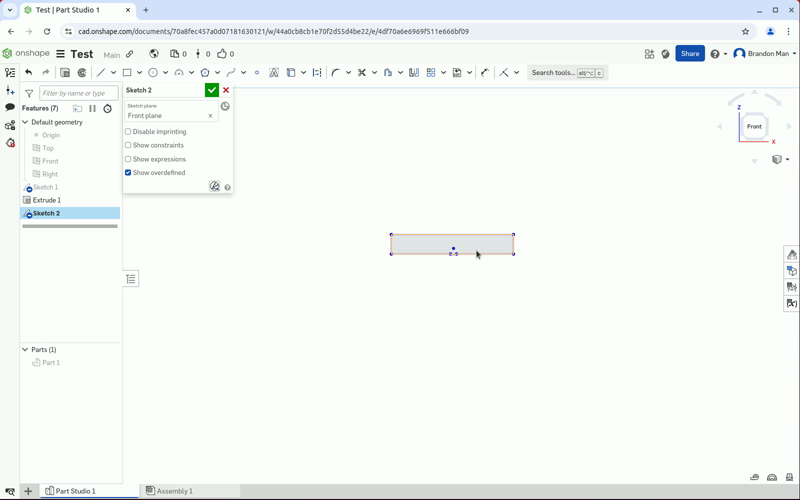
scroll(6)
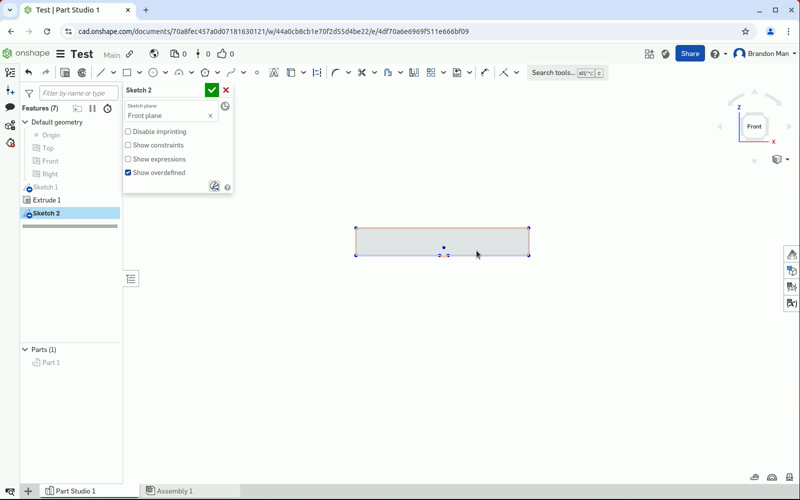
scroll(6)
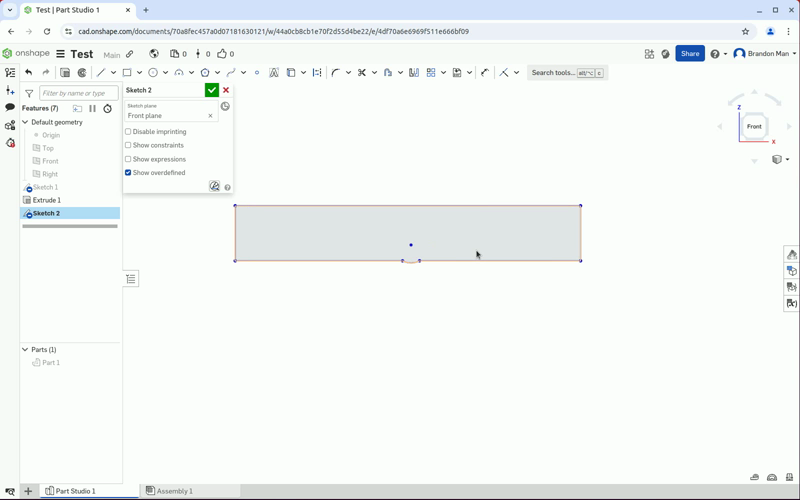
scroll(6)
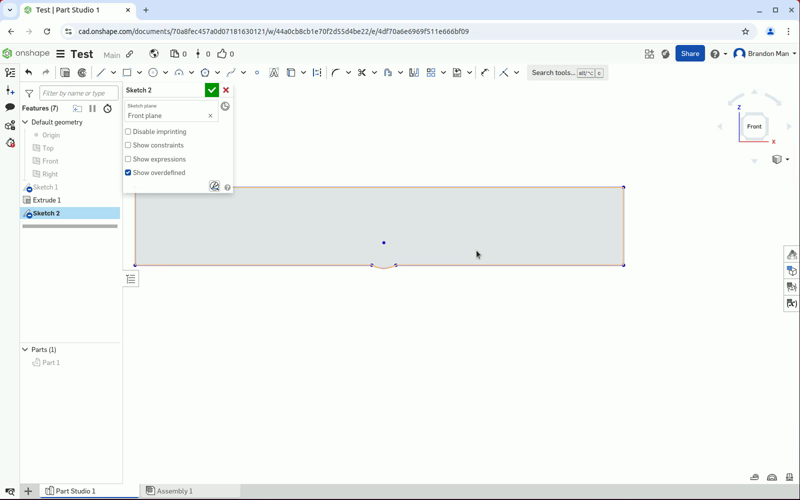
scroll(6)
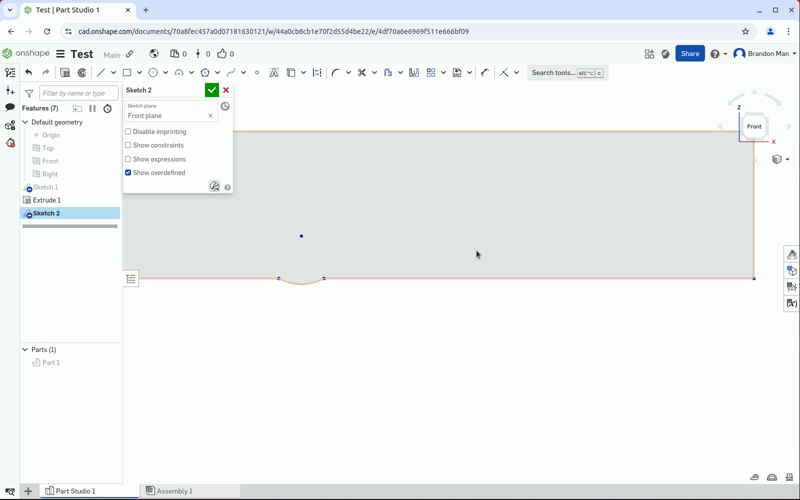
click(476, 250)
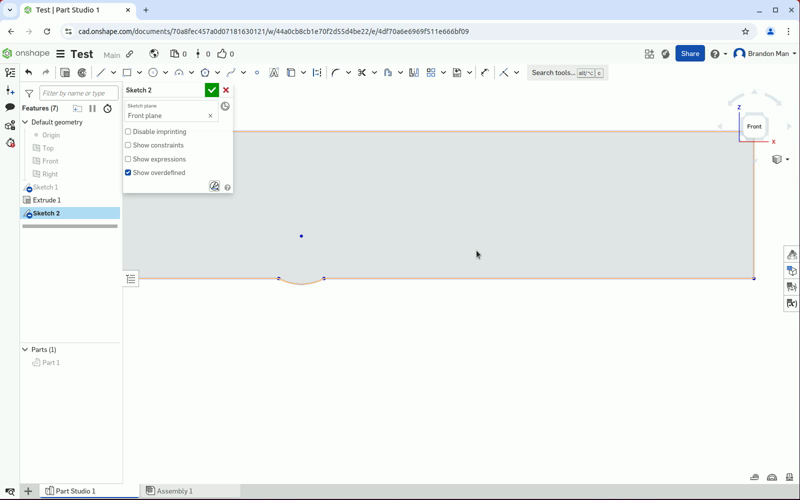
scroll(-6)
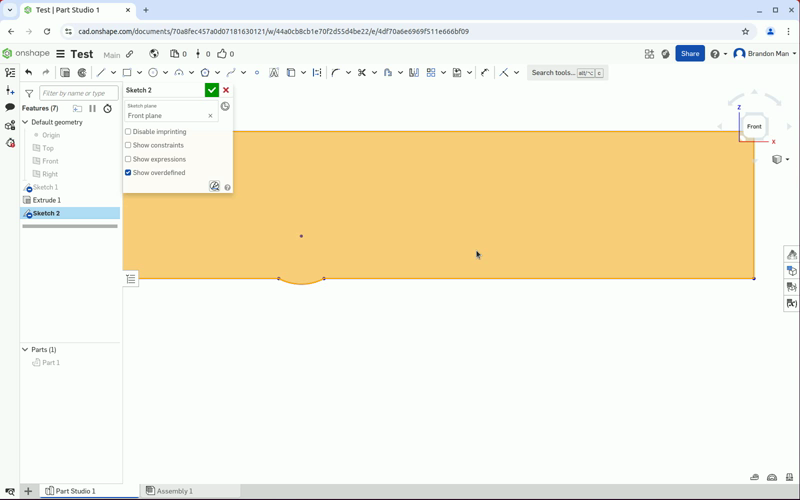
scroll(-6)
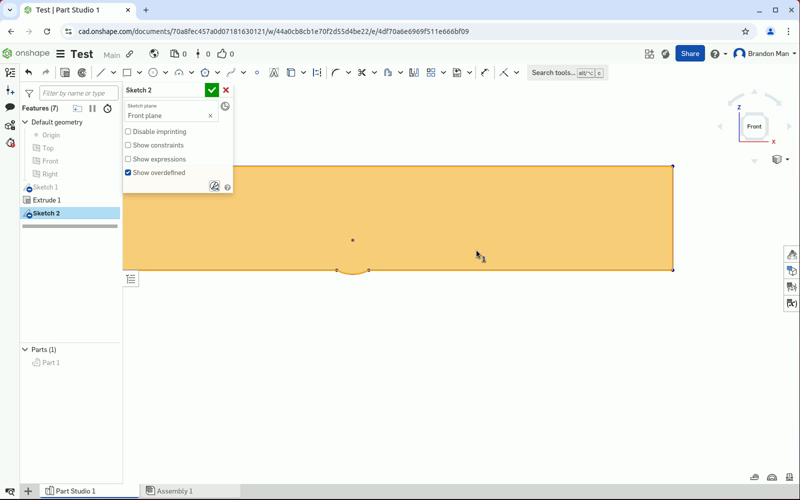
scroll(-6)
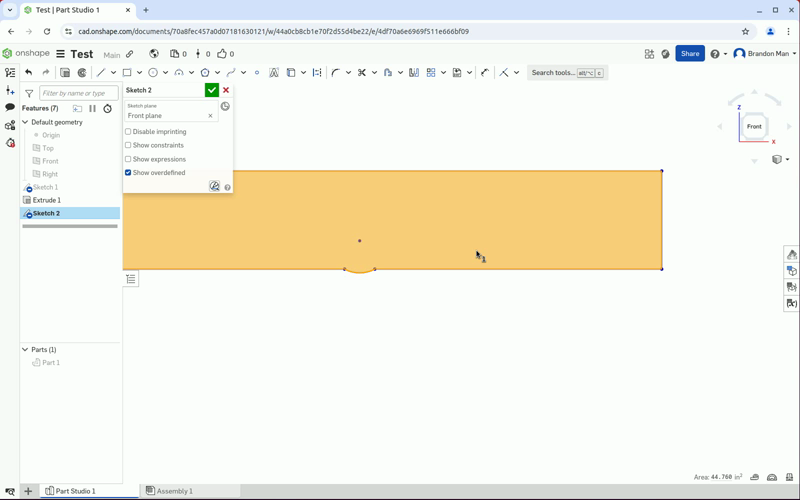
scroll(-6)
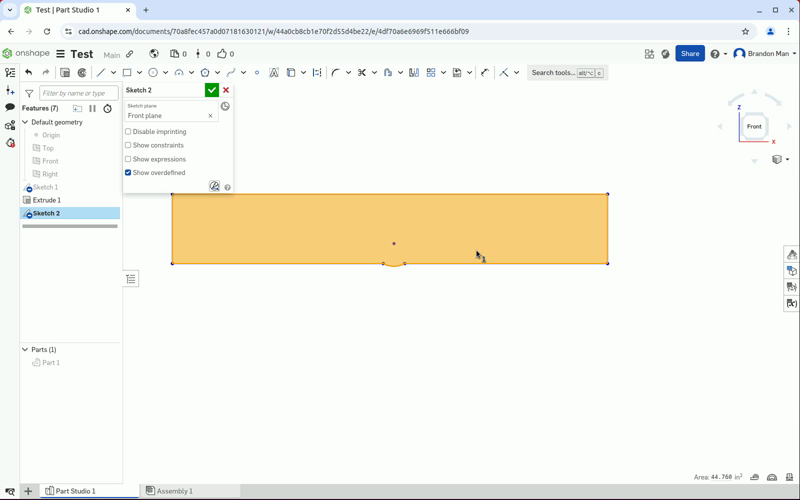
scroll(-6)
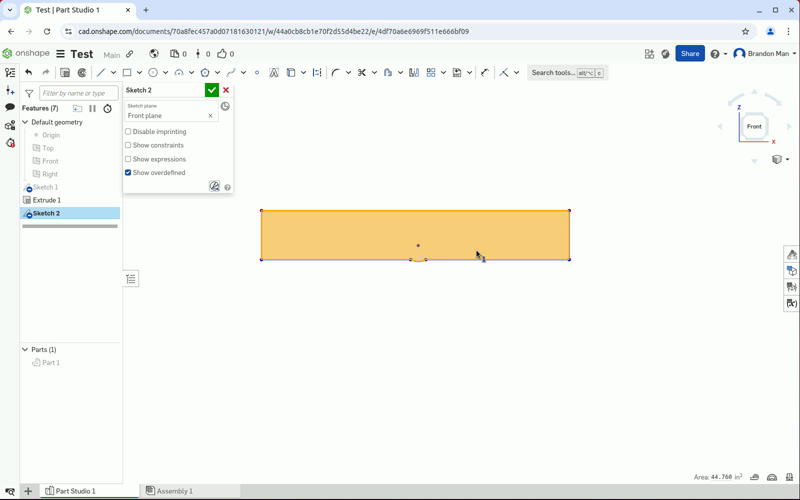
scroll(-6)
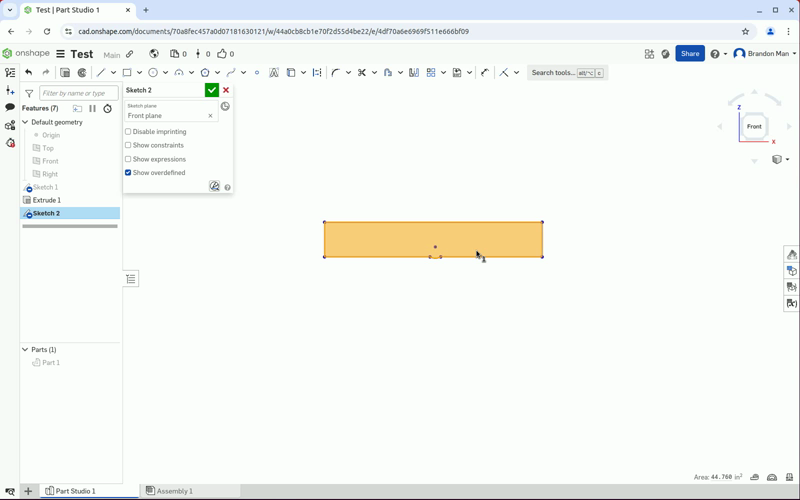
scroll(-6)
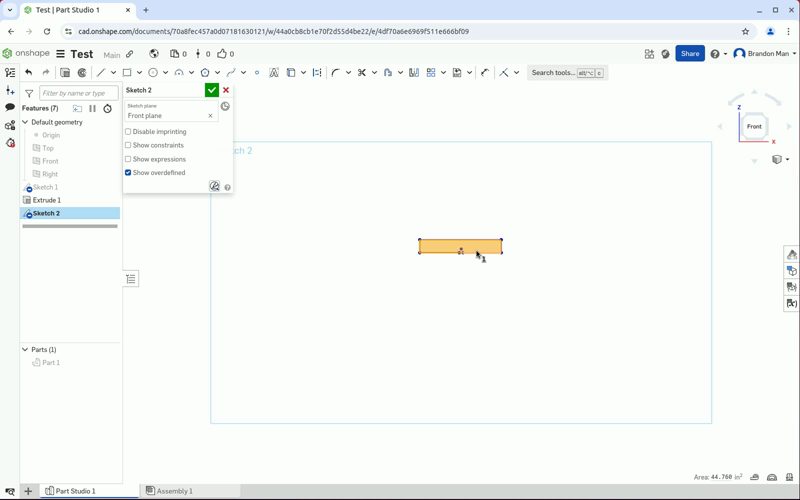
mouse_move(73, 352)
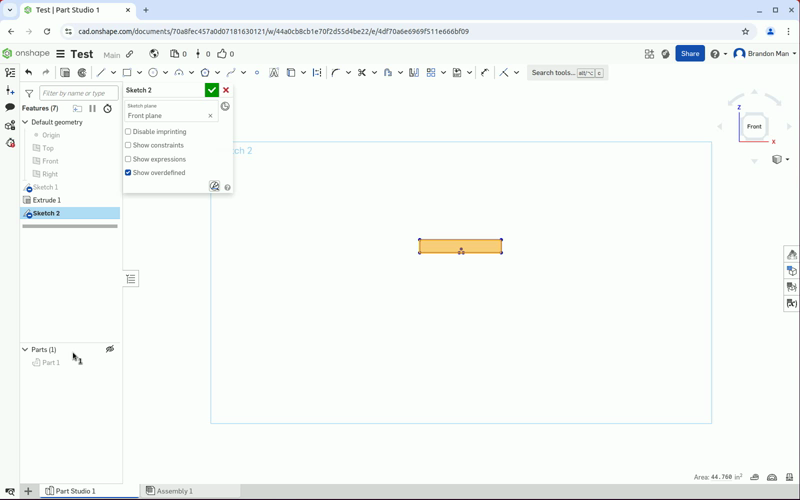
key(shift+y)
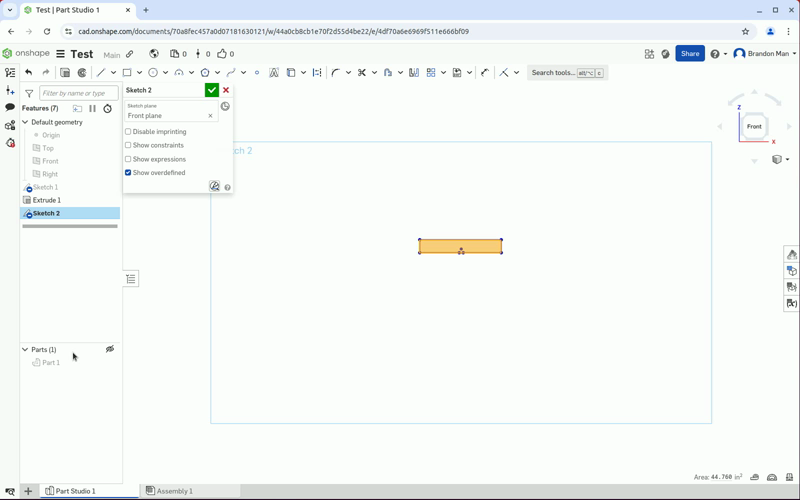
key(shift+e)
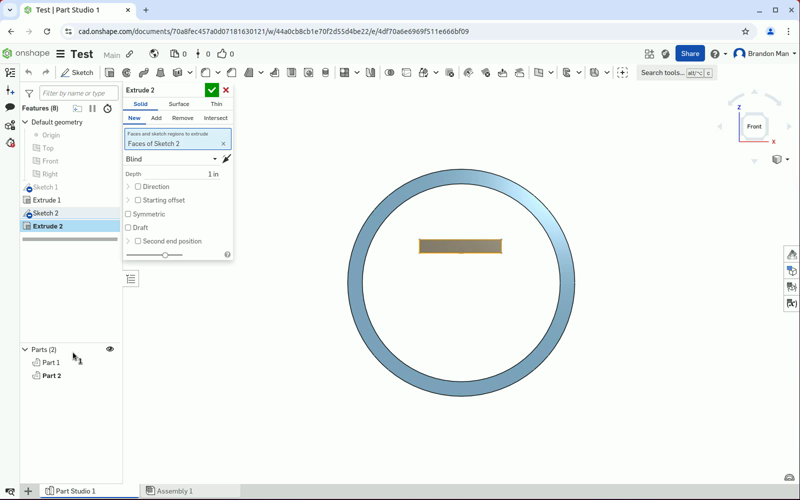
mouse_move(143, 106)
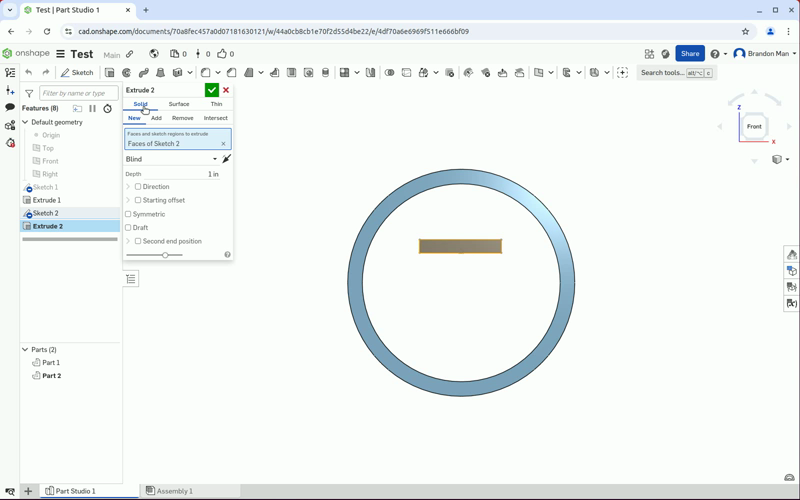
click(143, 106)
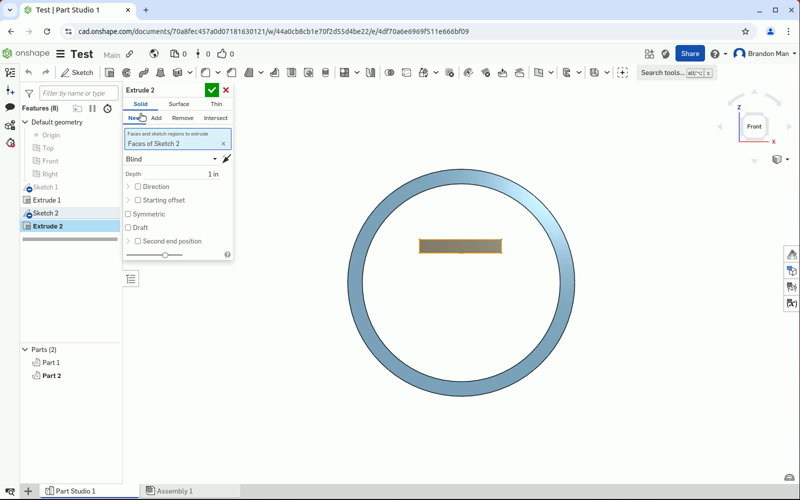
mouse_move(137, 120)
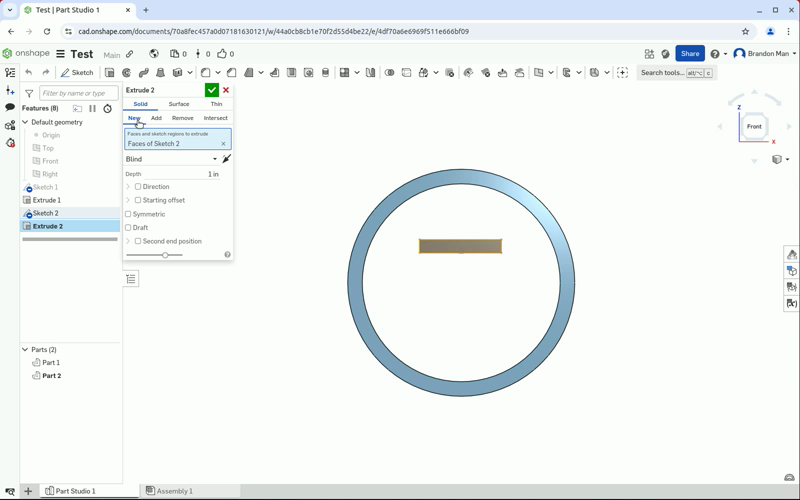
click(137, 120)
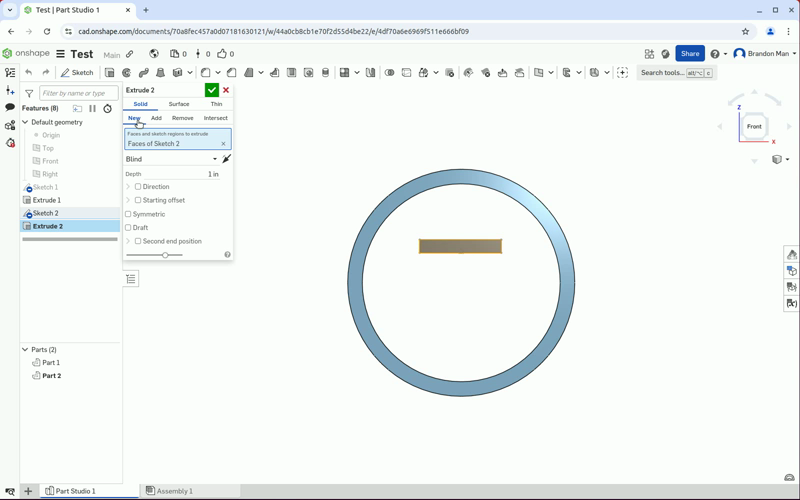
key(tab, 4)
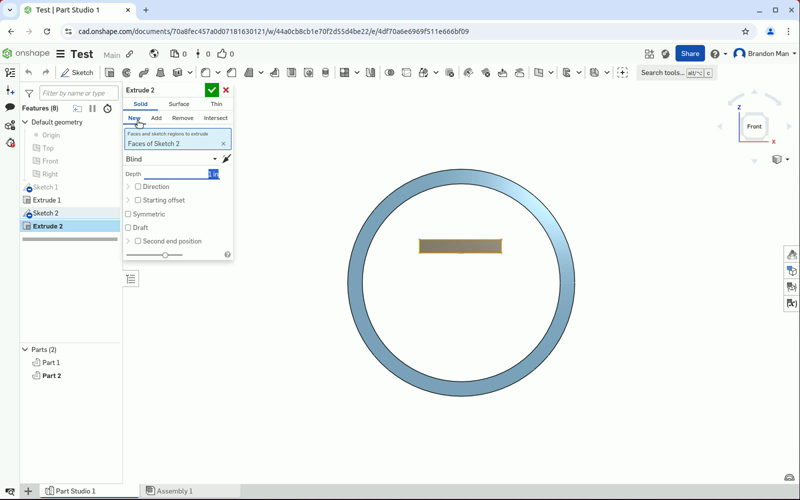
text(5.055)
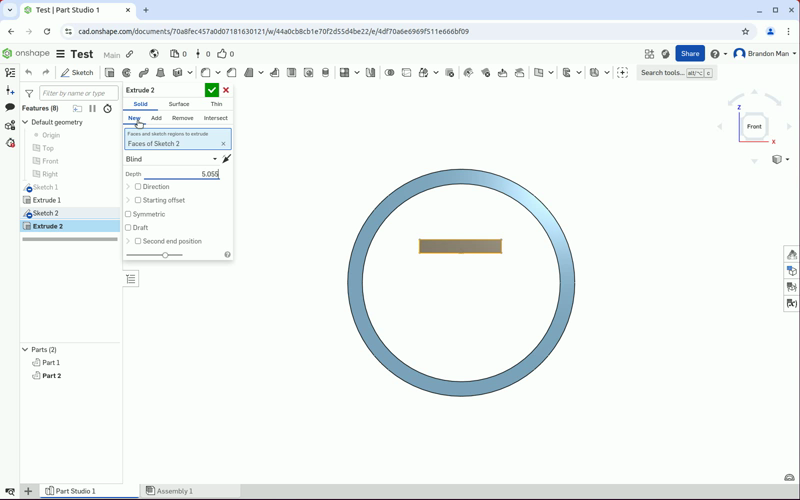
key(enter)
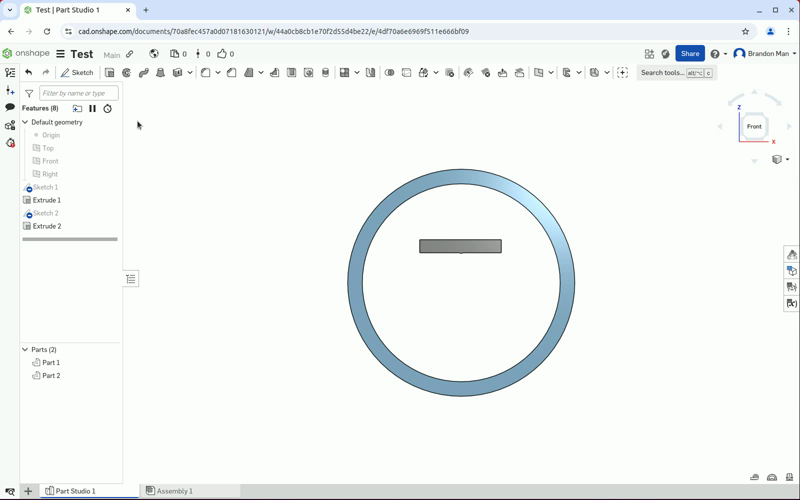
key(shift+h)
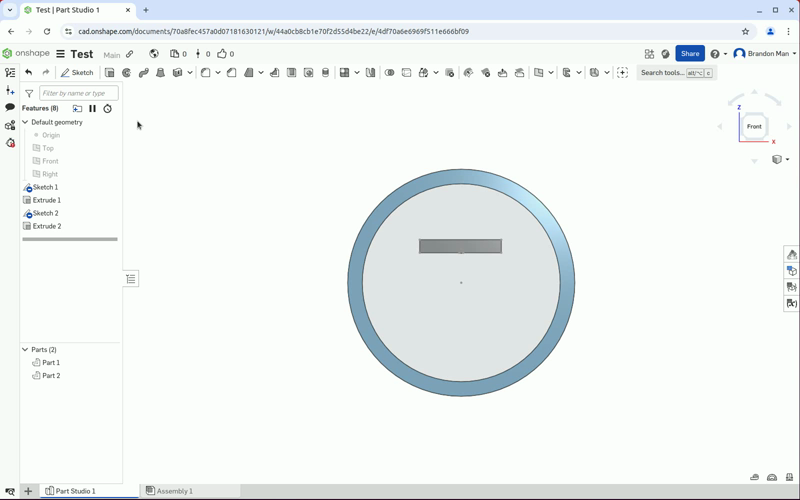
key(shift+h)
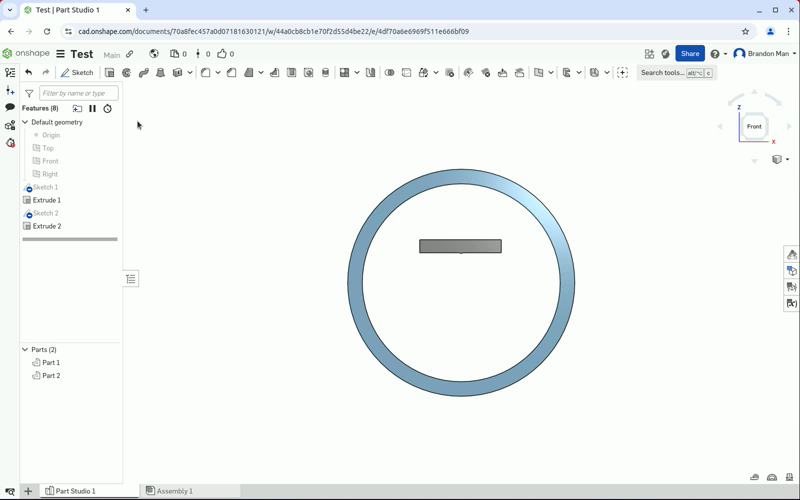
mouse_move(73, 189)
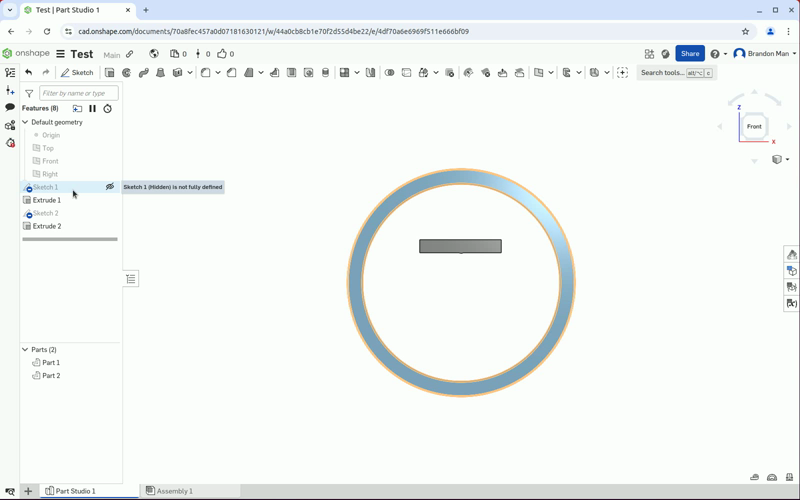
click(73, 189)
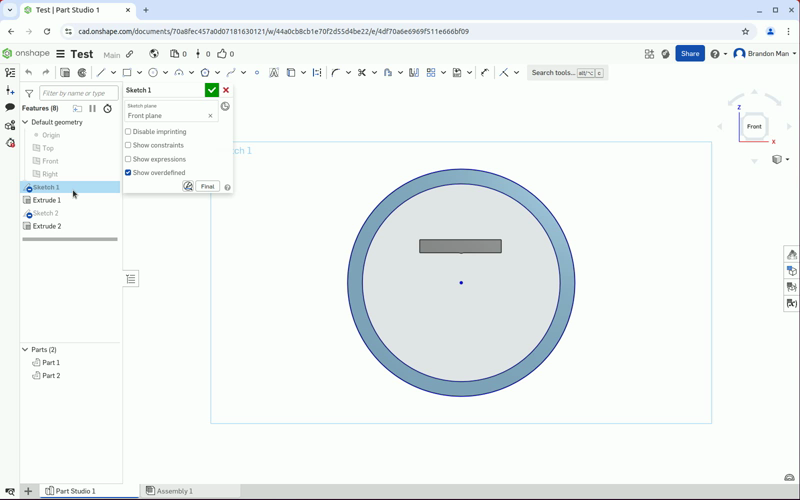
mouse_move(229, 92)
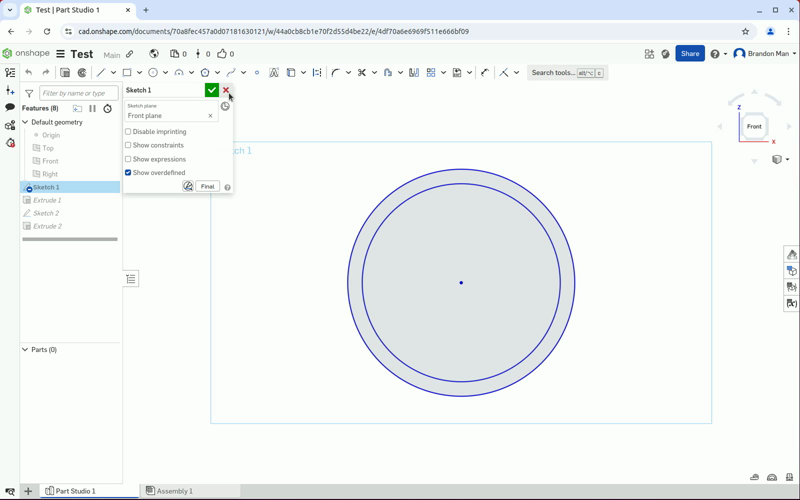
click(229, 92)
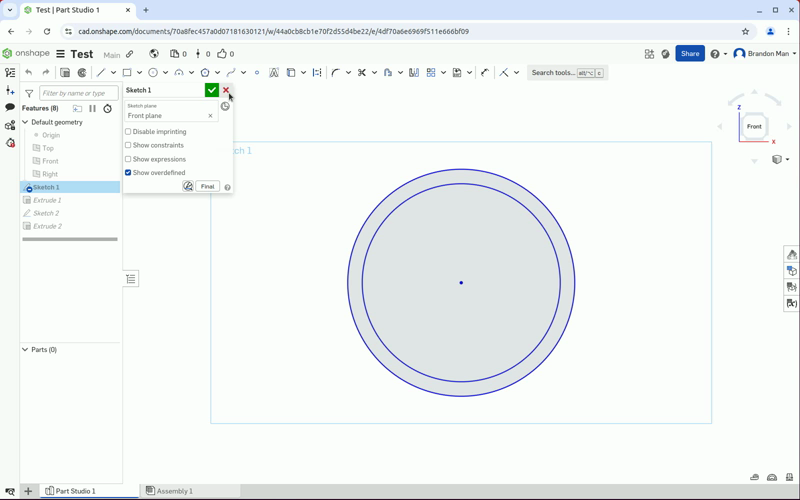
key(shift+s)
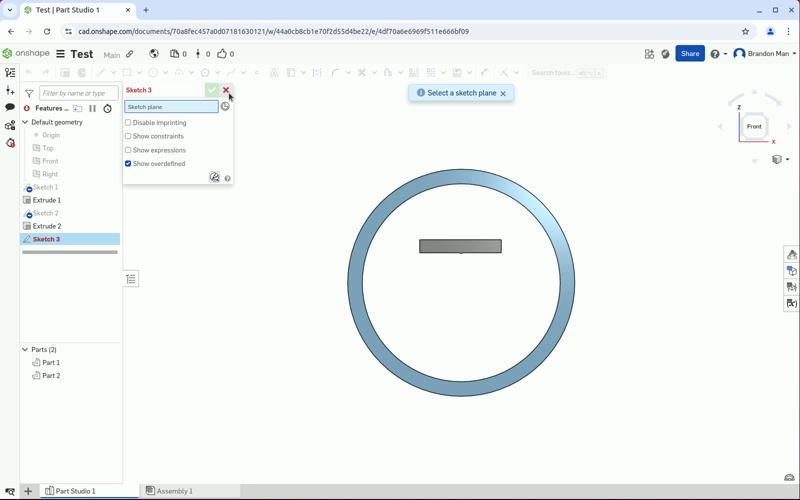
mouse_move(73, 163)
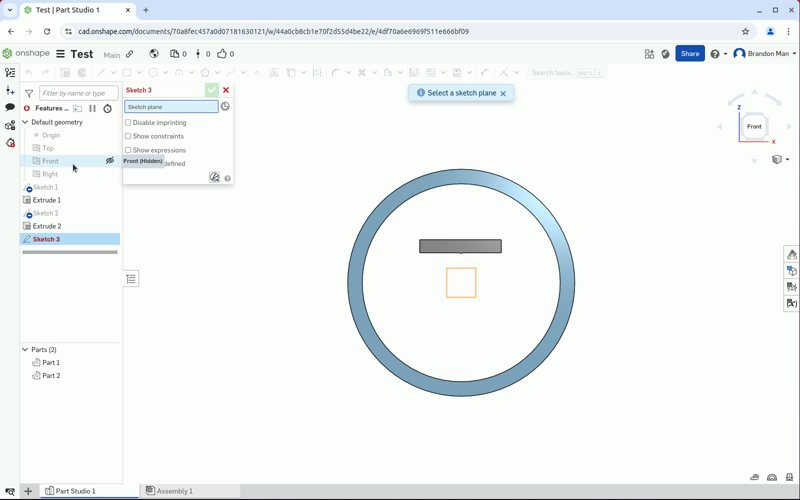
click(73, 163)
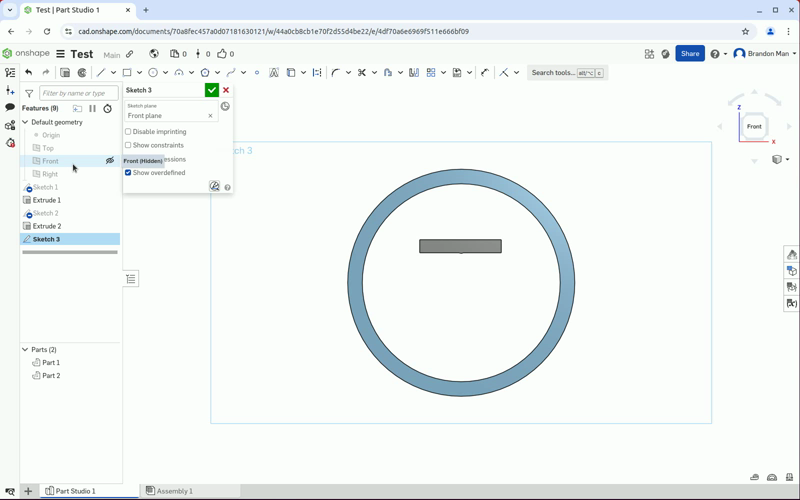
mouse_move(73, 352)
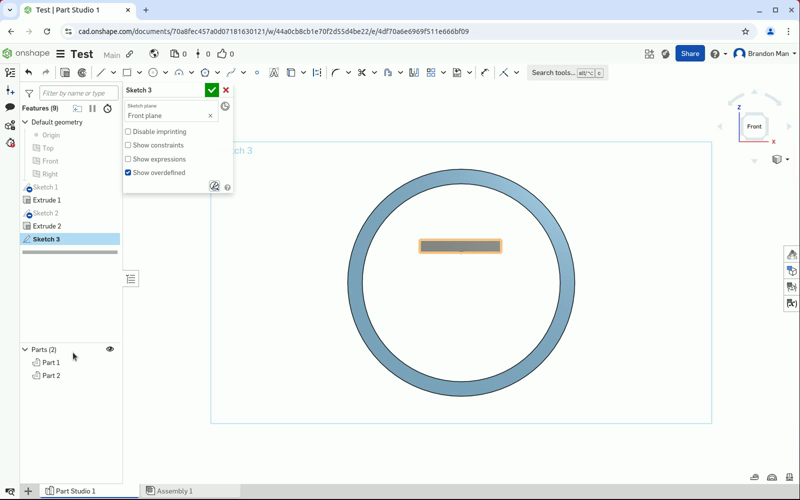
key(y)
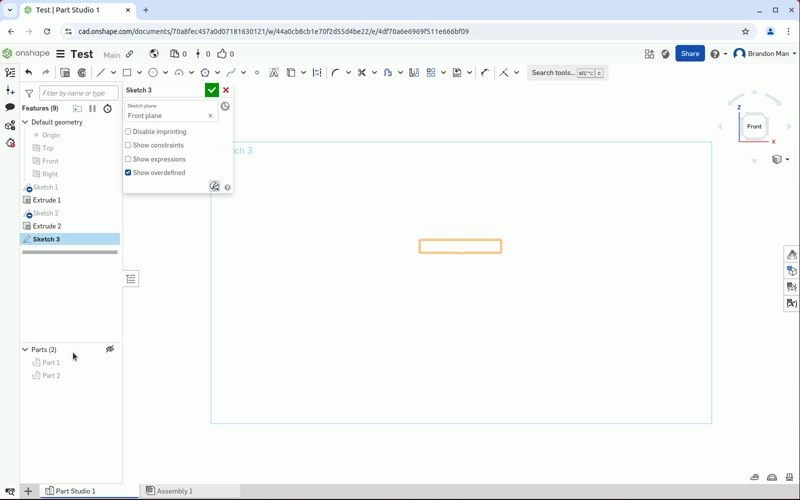
key(a)
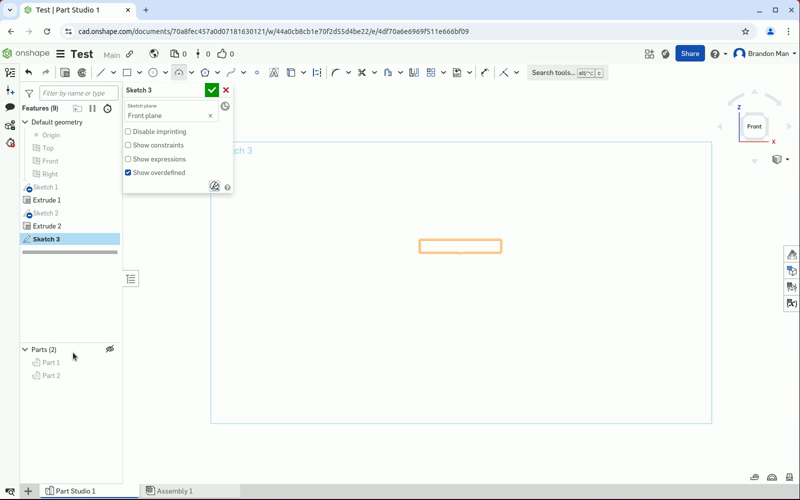
key_down(shift)
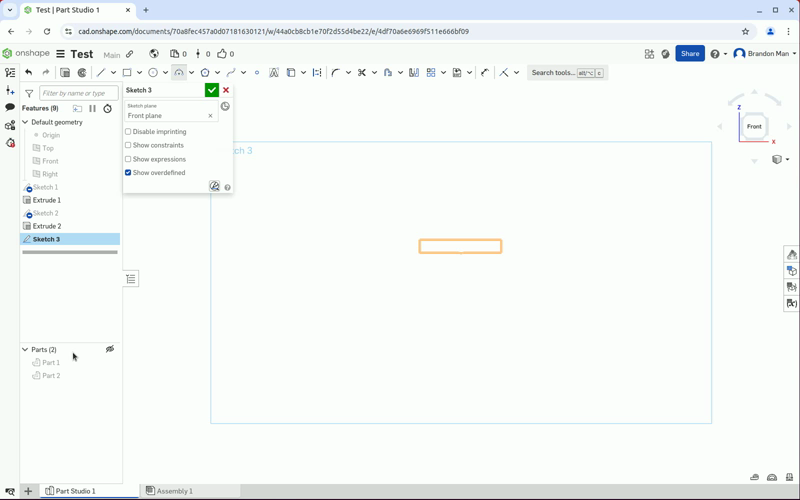
mouse_move(458, 252)
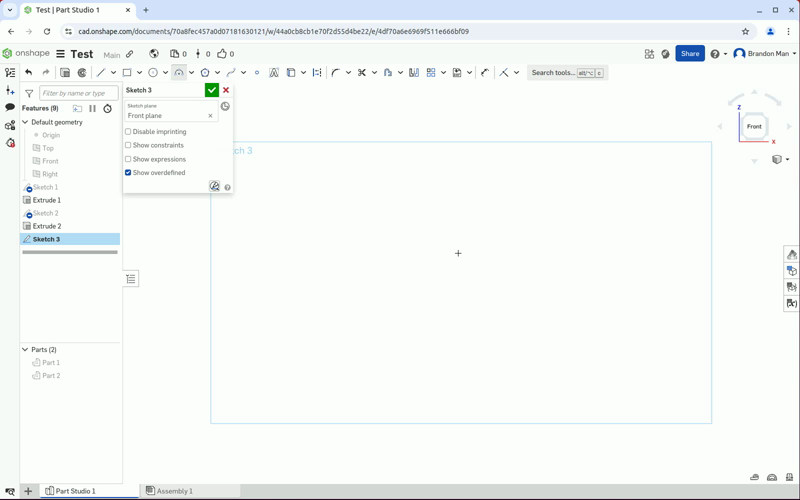
click(458, 252)
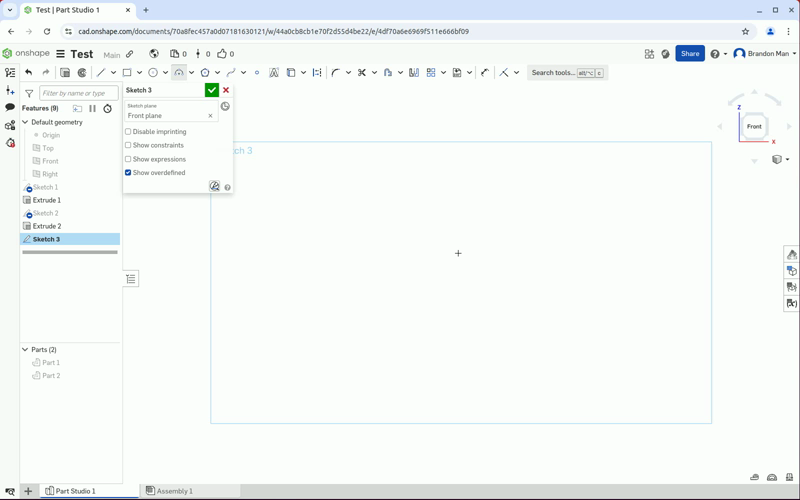
key_up(shift)
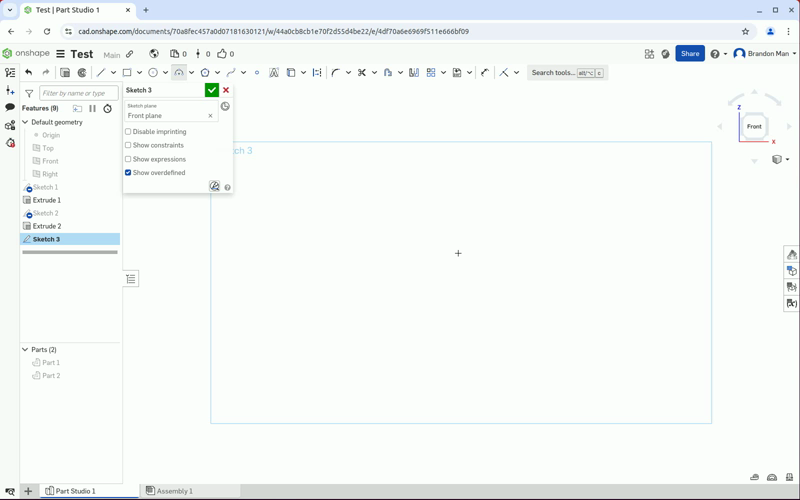
key_down(shift)
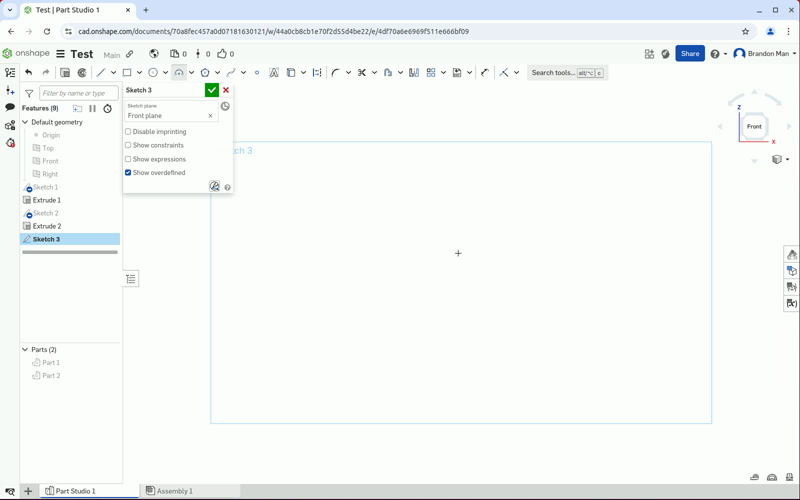
mouse_move(462, 252)
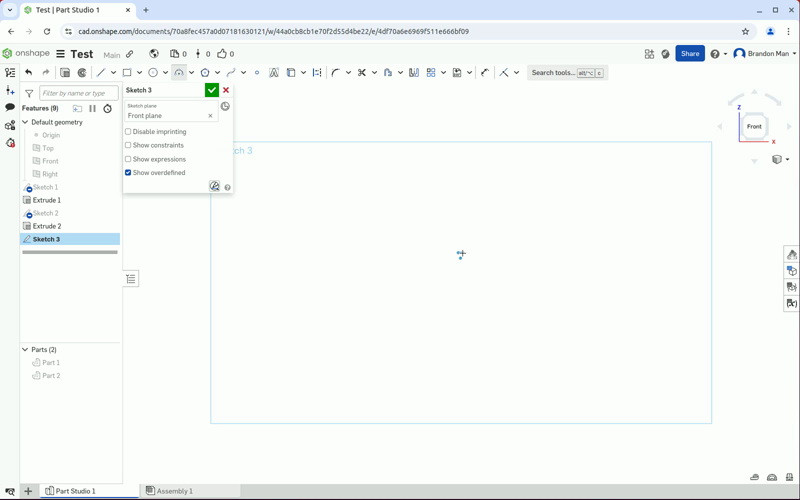
scroll(6)
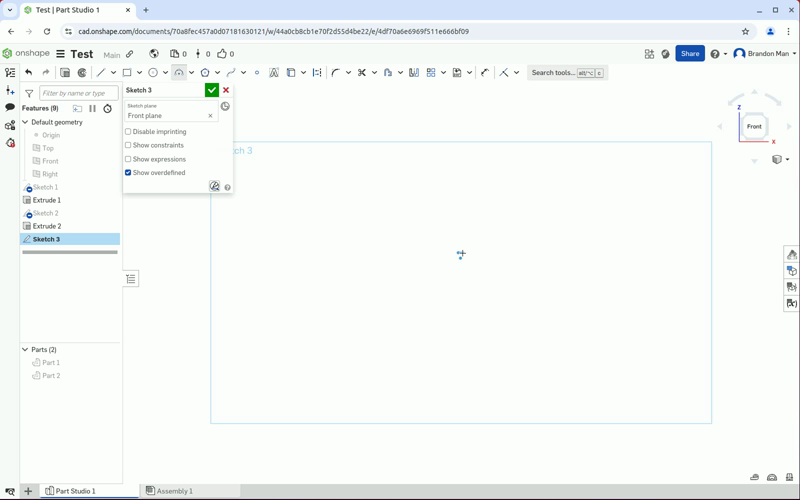
scroll(6)
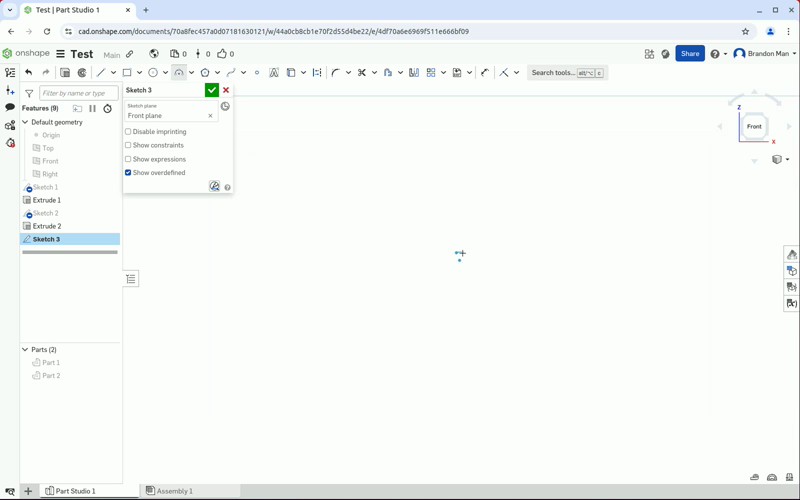
scroll(6)
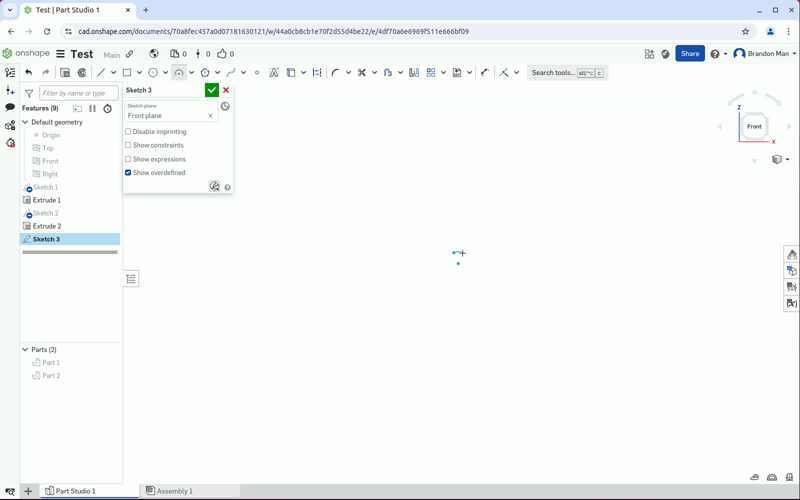
scroll(6)
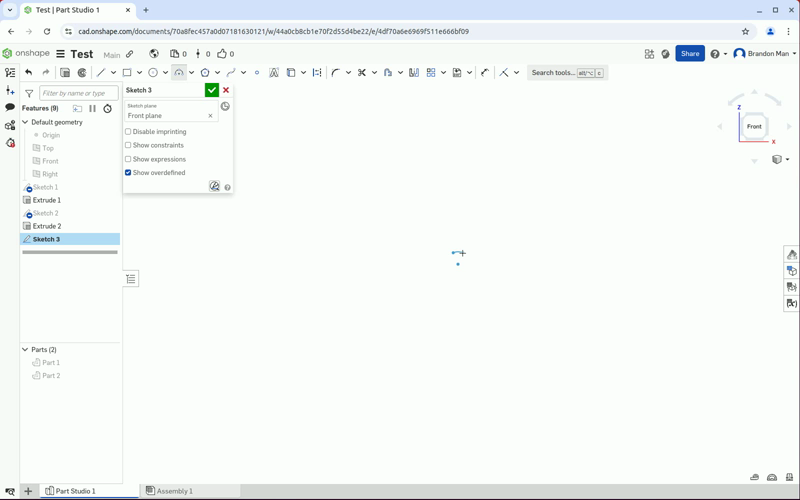
scroll(6)
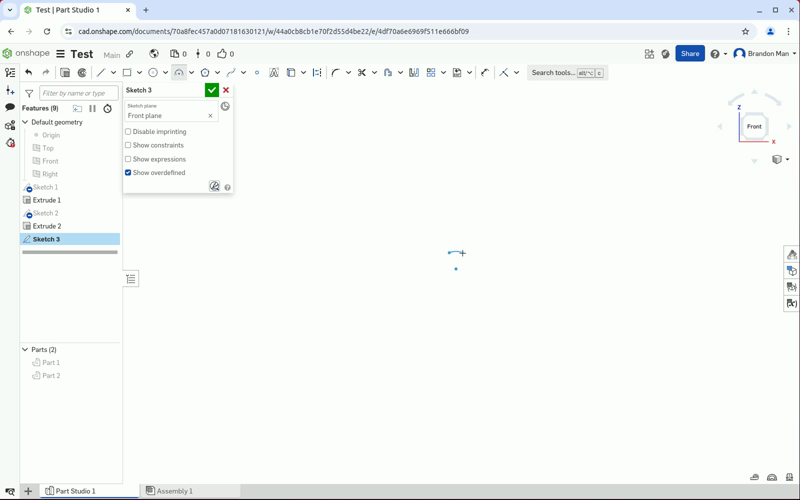
scroll(6)
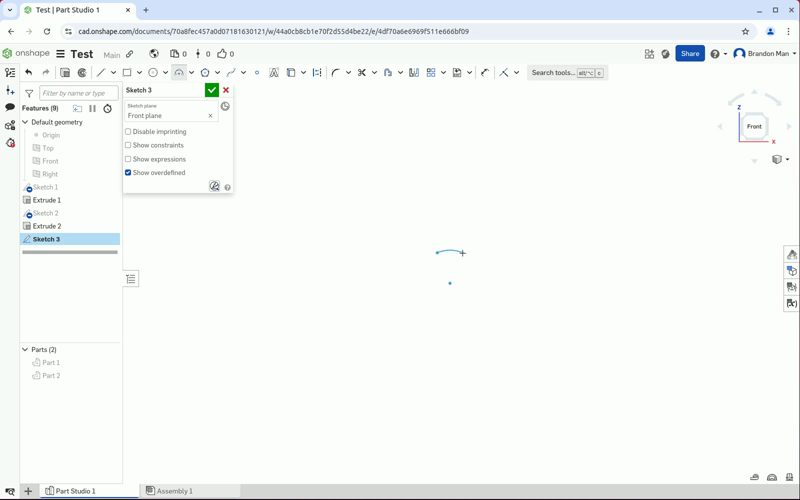
scroll(6)
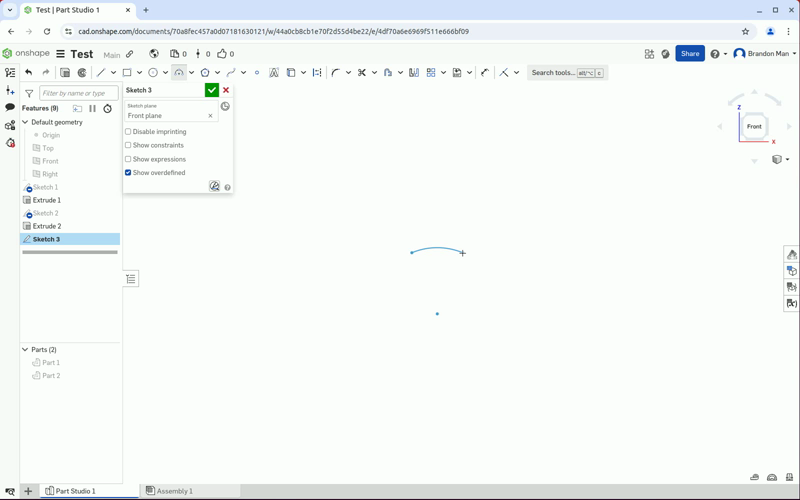
click(462, 252)
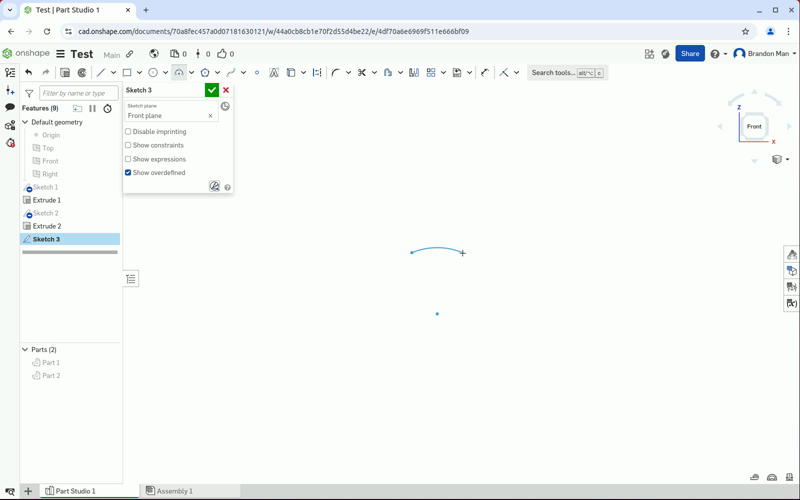
scroll(-6)
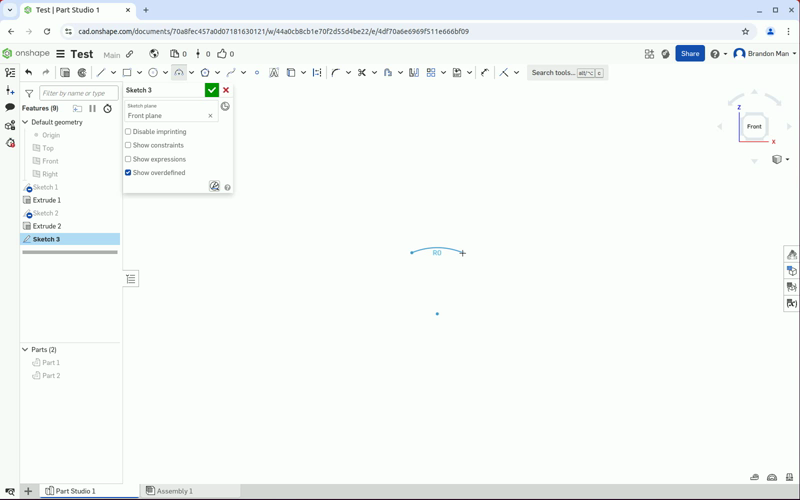
scroll(-6)
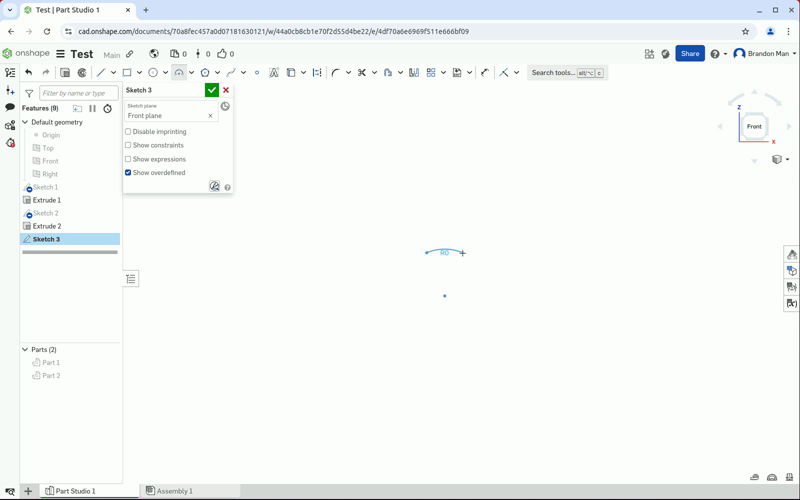
scroll(-6)
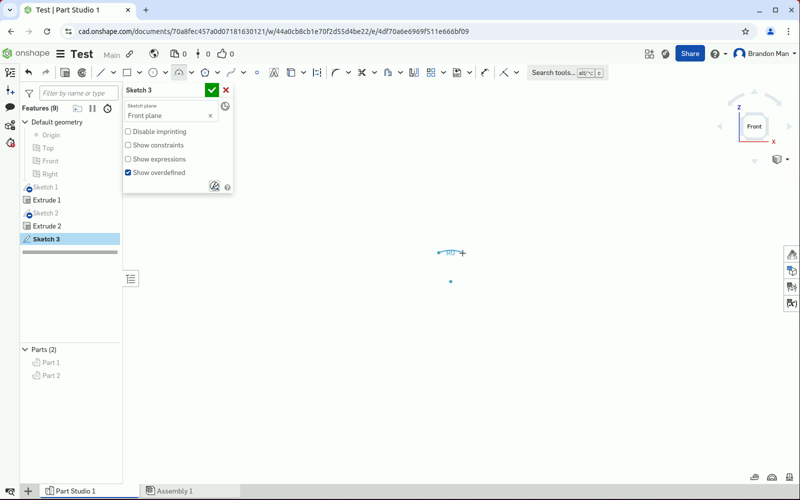
scroll(-6)
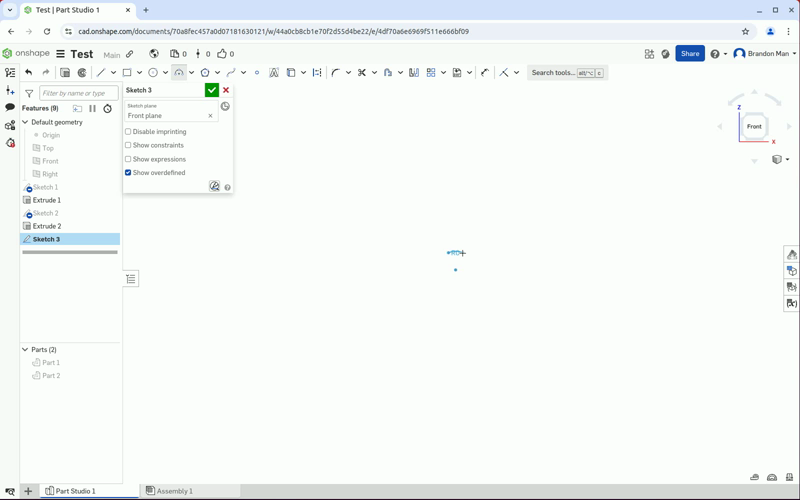
scroll(-6)
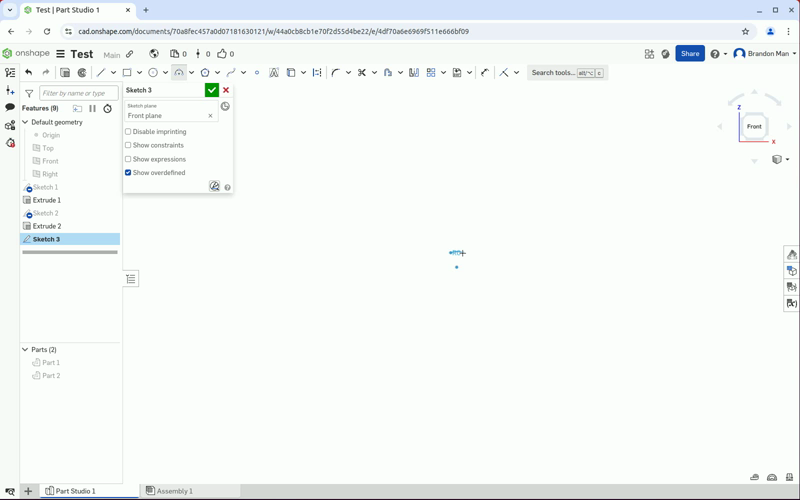
scroll(-6)
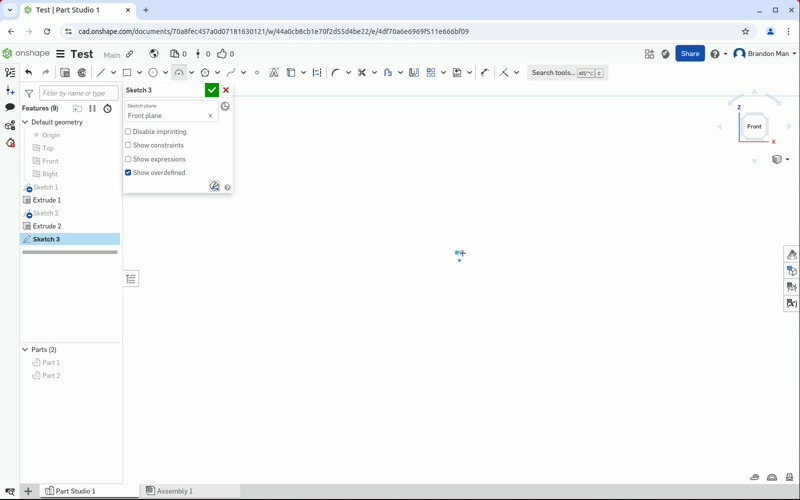
scroll(-6)
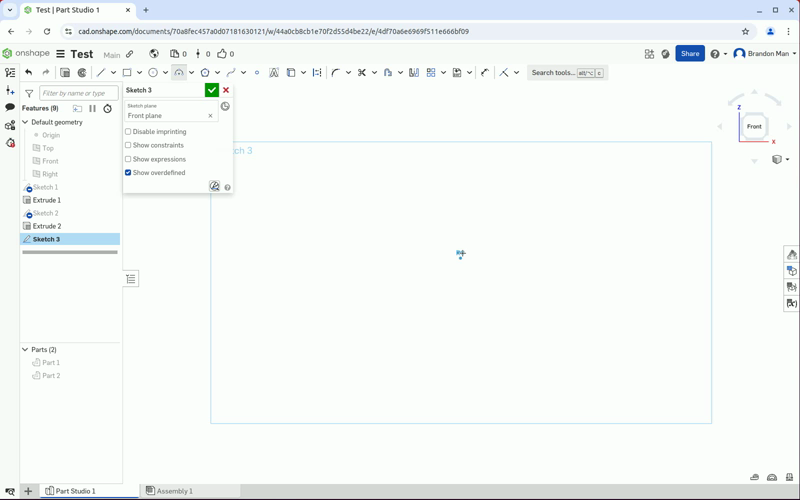
mouse_move(460, 313)
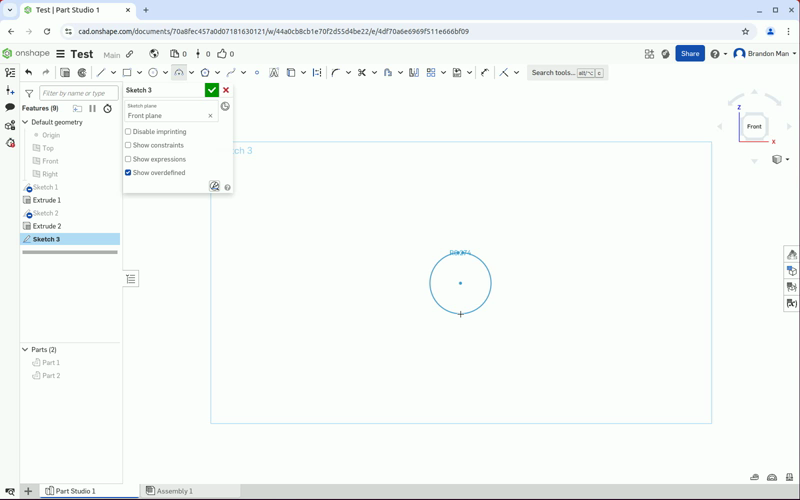
scroll(6)
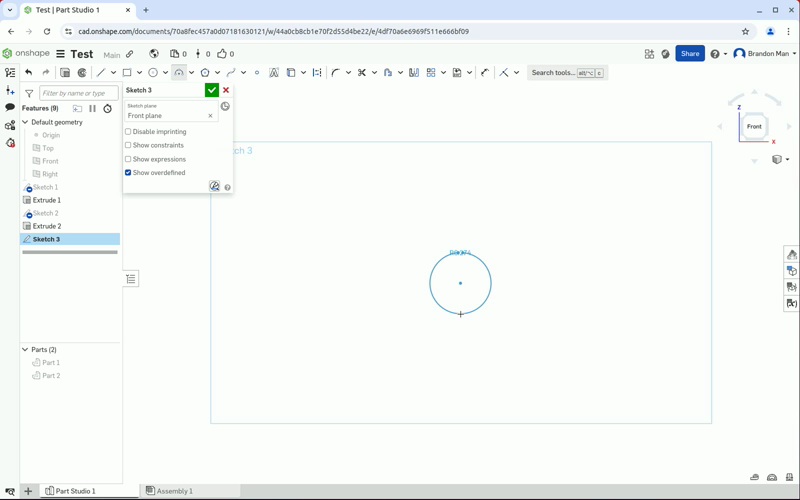
scroll(6)
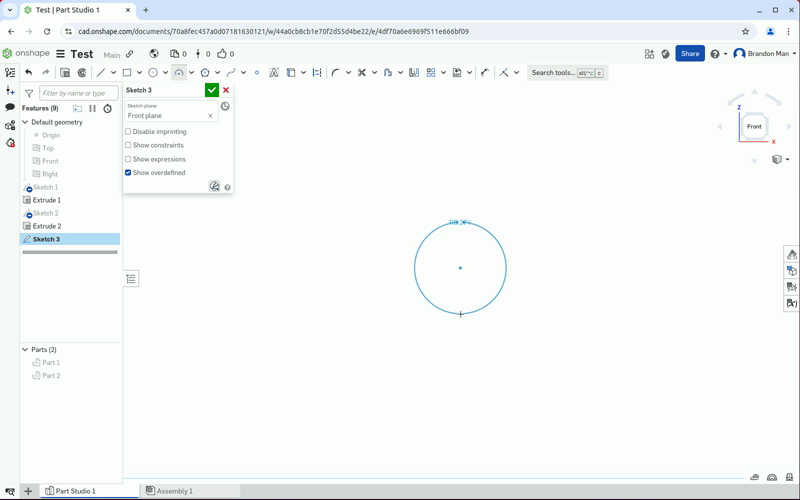
scroll(6)
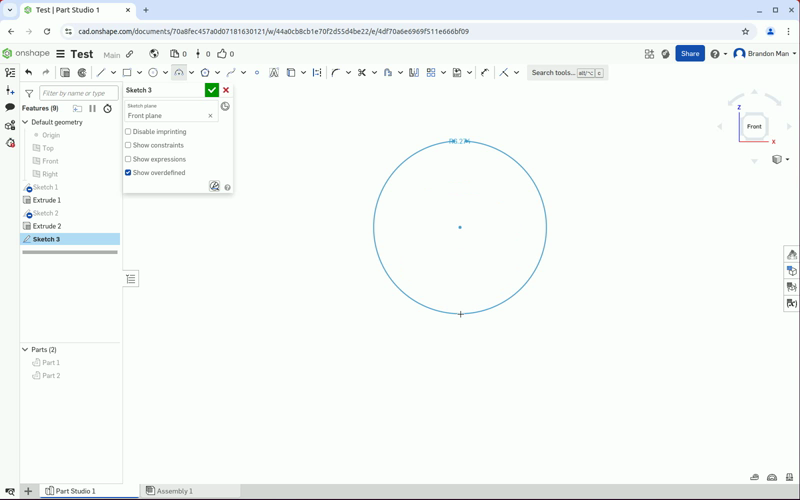
scroll(6)
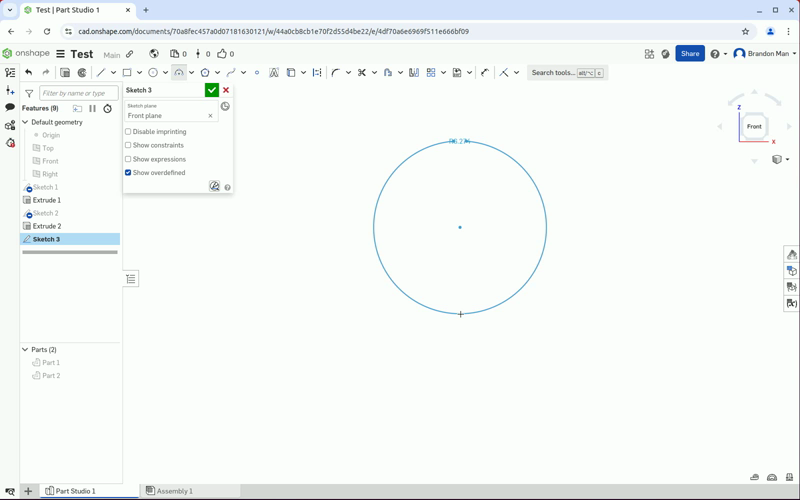
scroll(6)
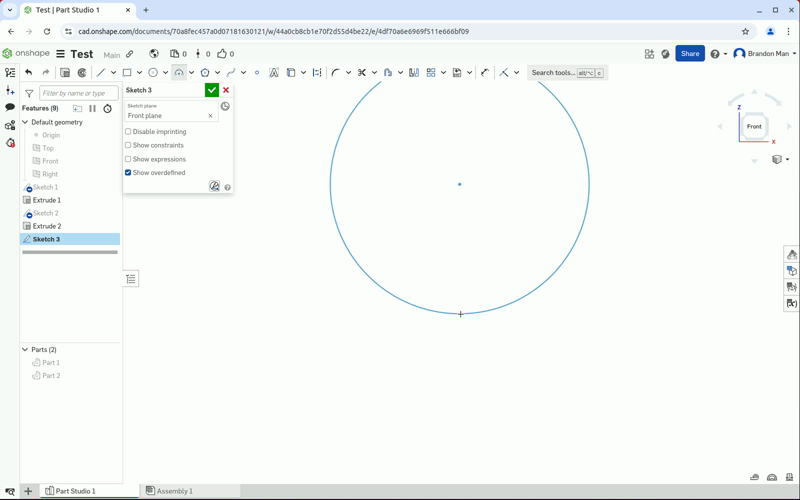
scroll(6)
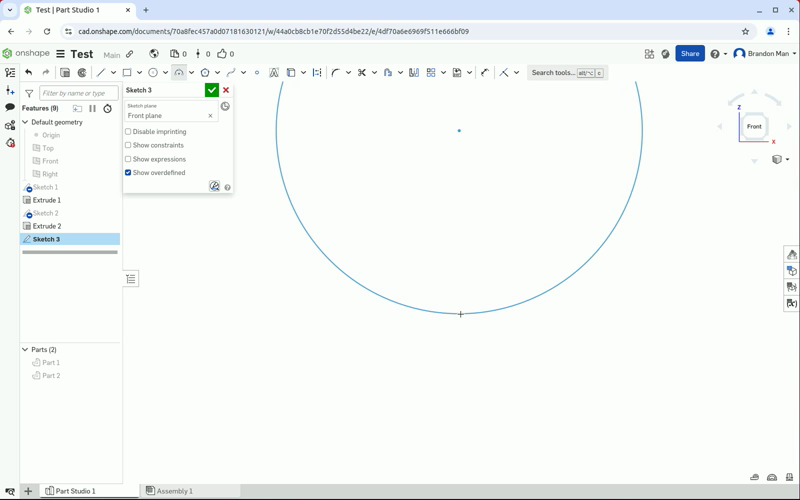
scroll(6)
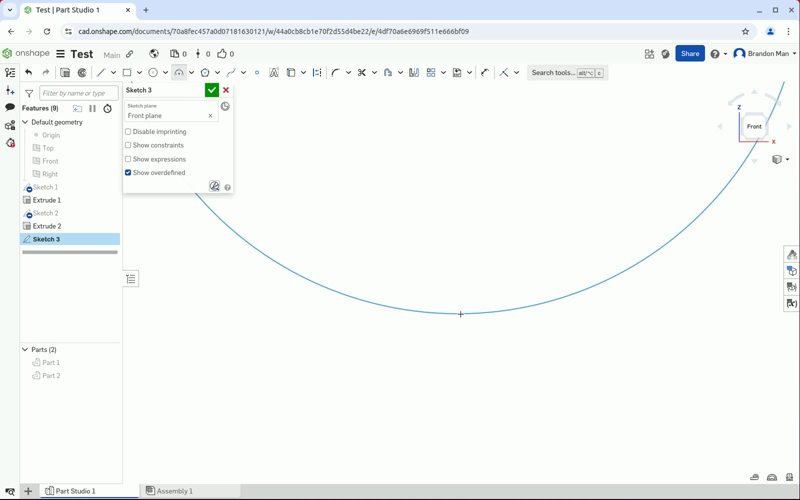
click(460, 313)
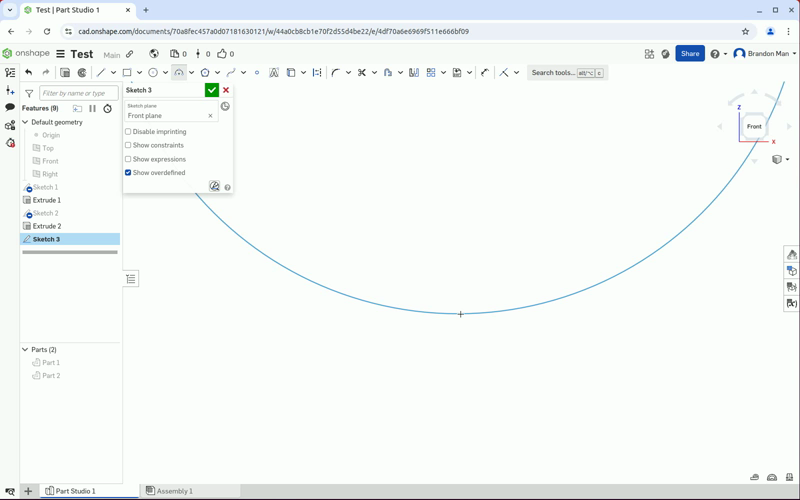
scroll(-6)
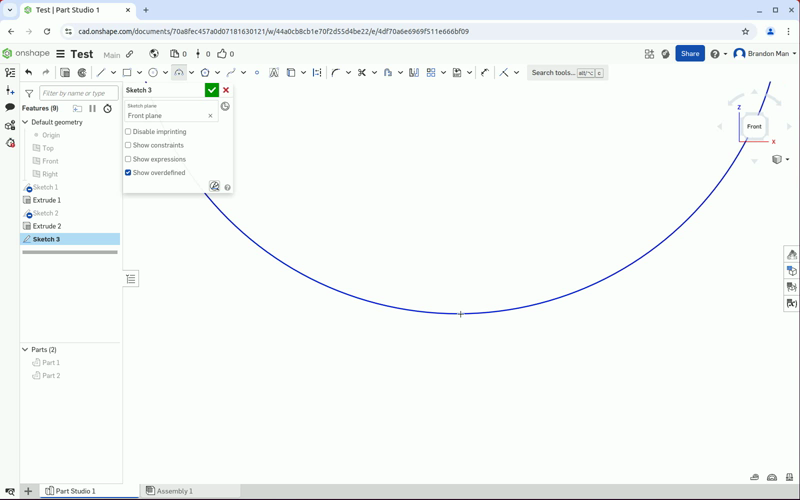
scroll(-6)
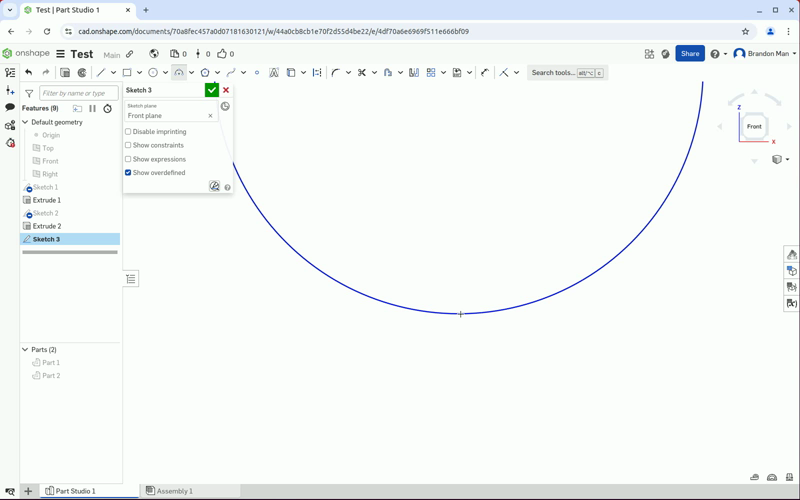
scroll(-6)
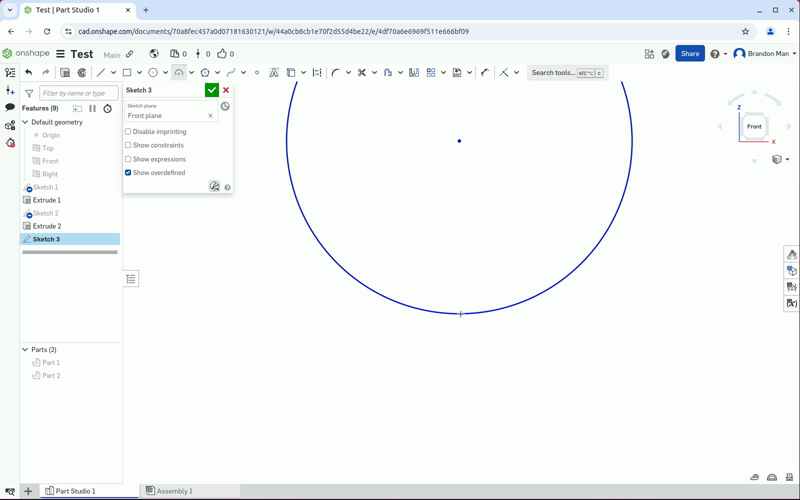
scroll(-6)
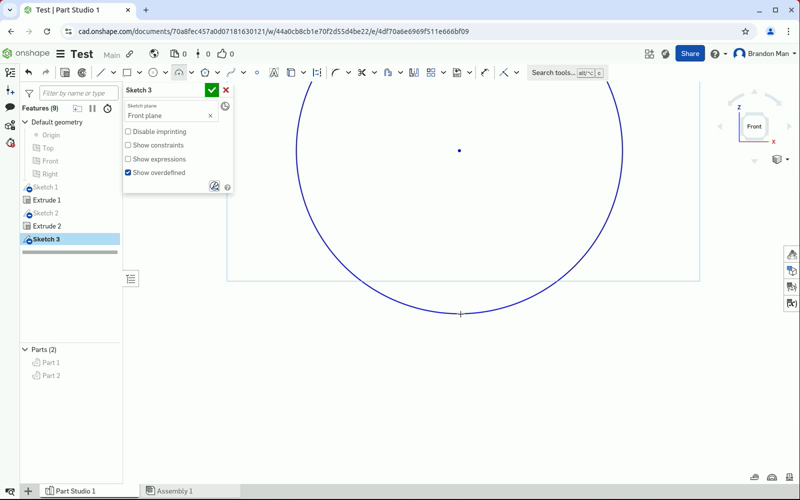
scroll(-6)
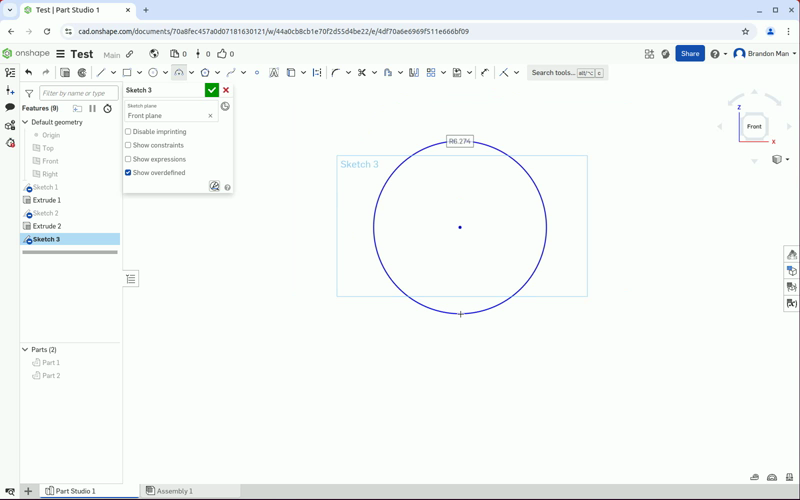
scroll(-6)
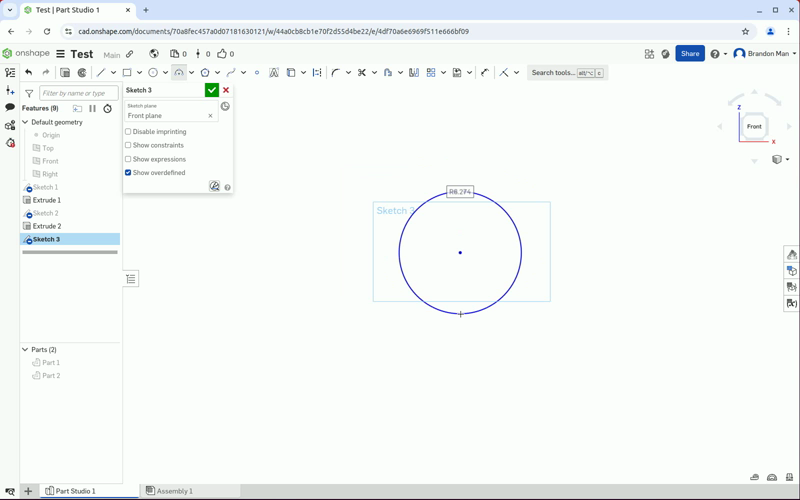
scroll(-6)
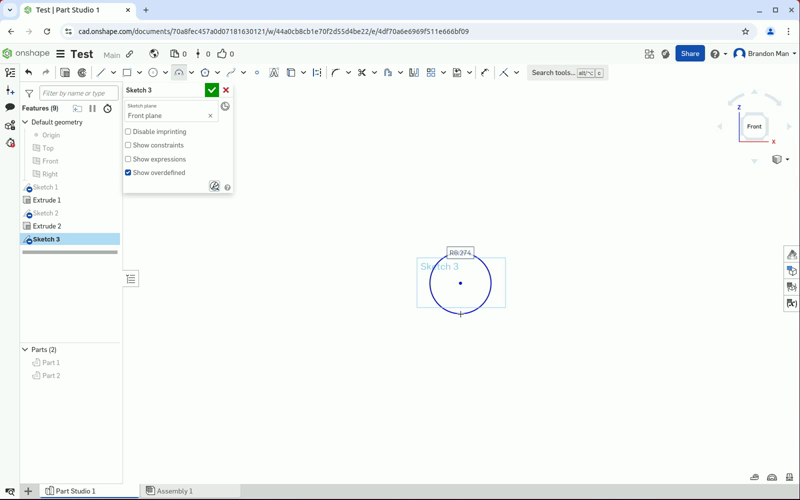
key_up(shift)
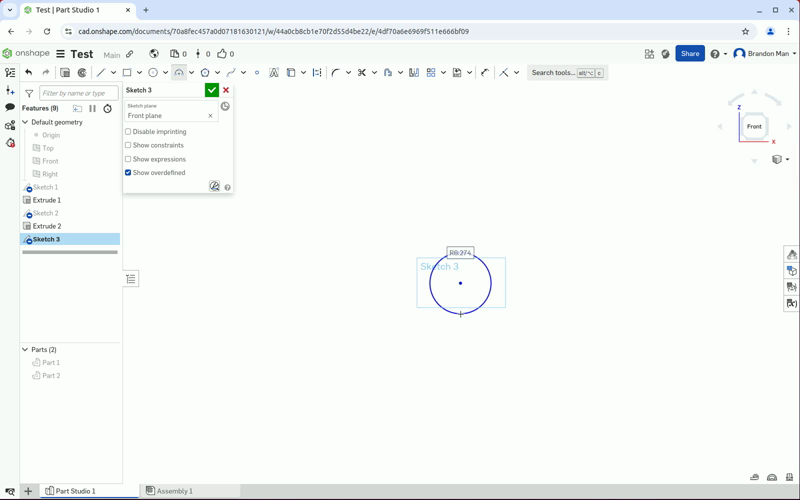
key(esc)
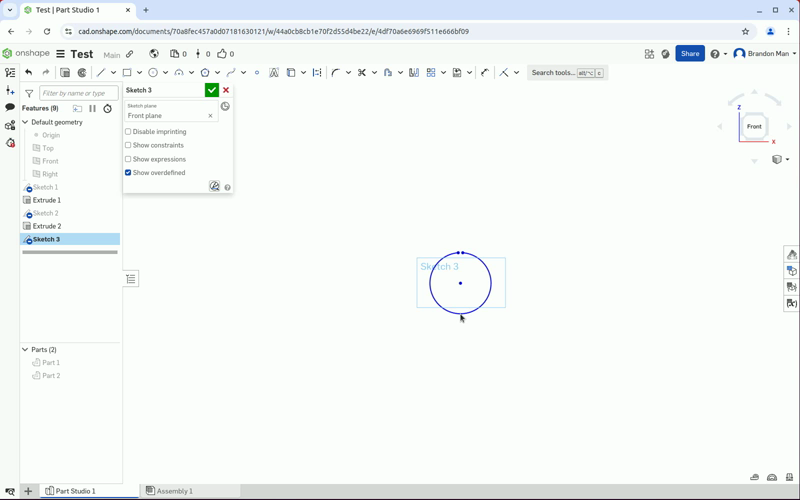
key(l)
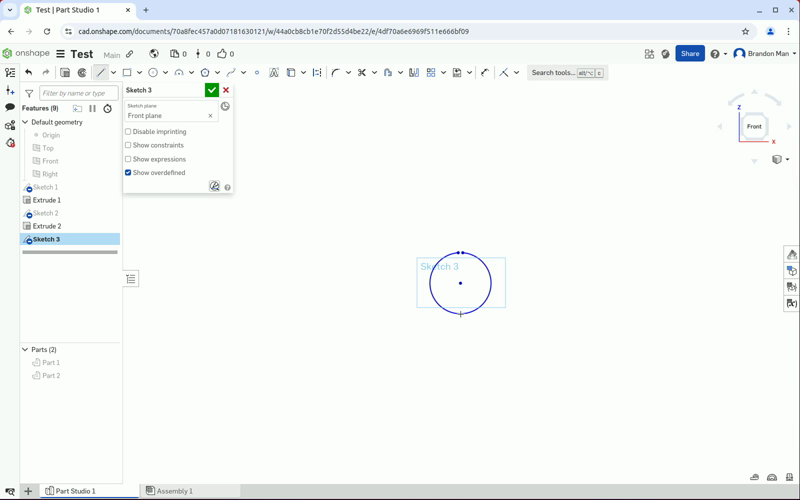
mouse_move(462, 252)
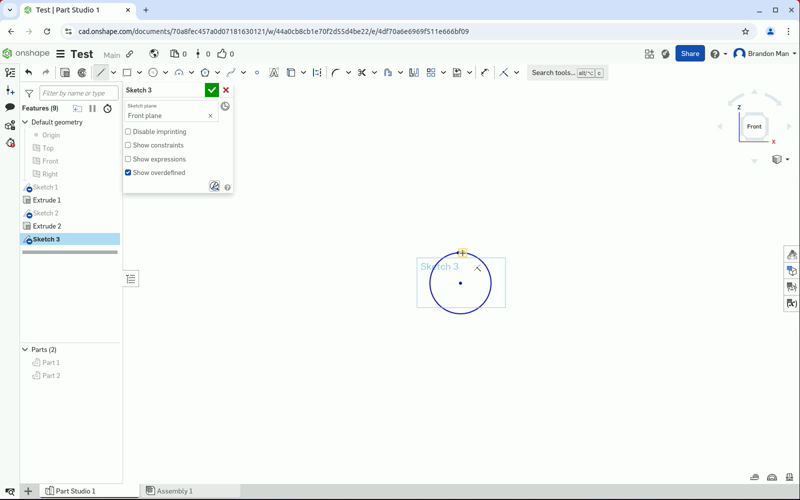
scroll(6)
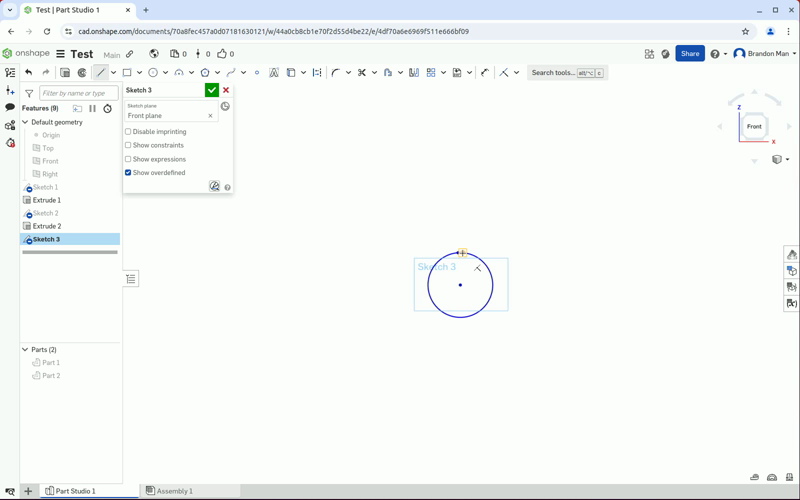
scroll(6)
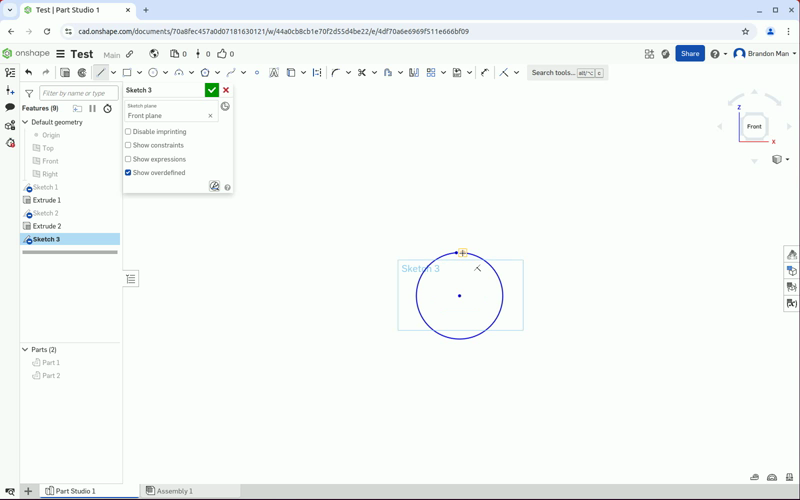
scroll(6)
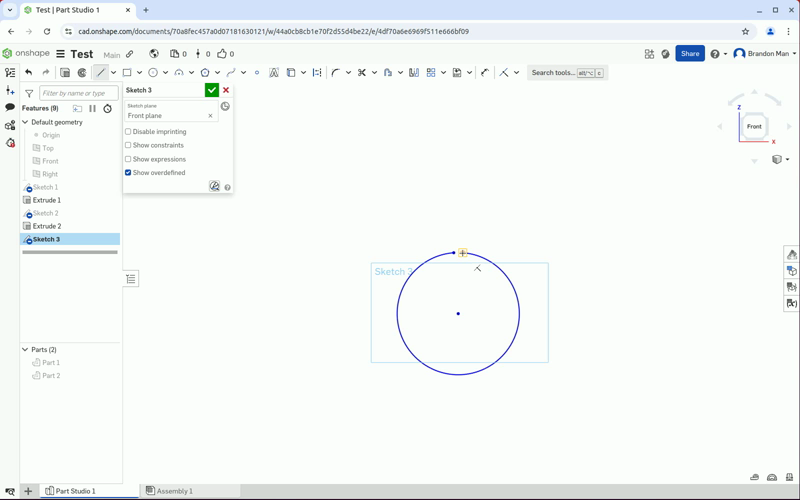
scroll(6)
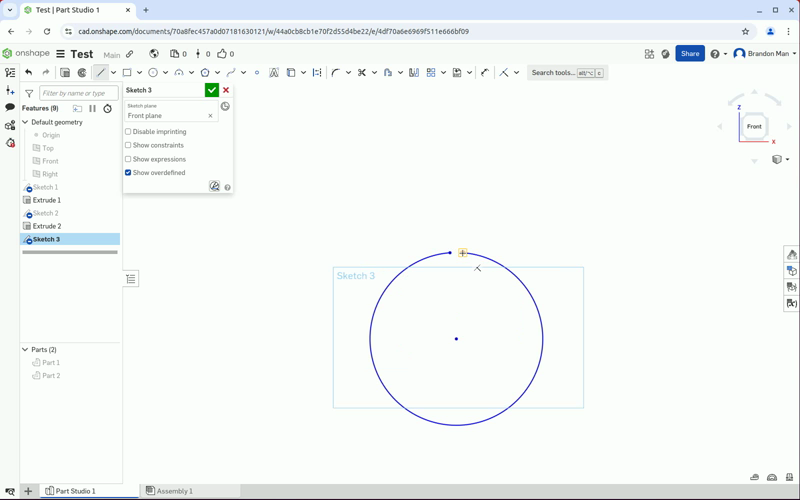
scroll(6)
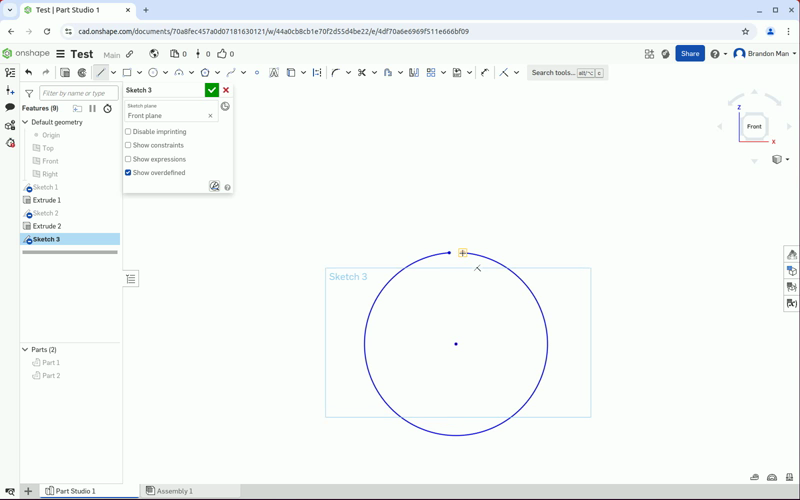
scroll(6)
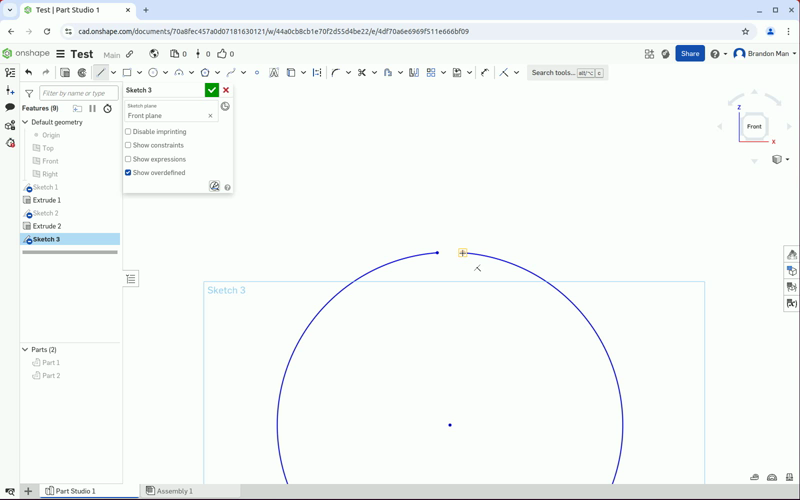
scroll(6)
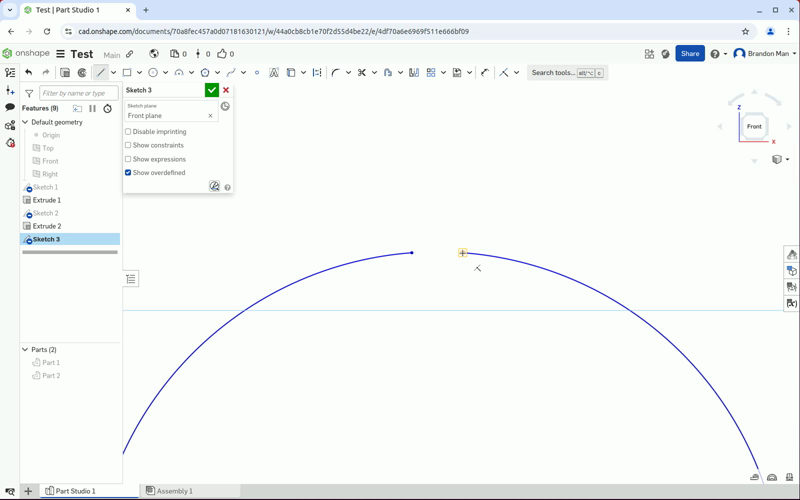
click(462, 252)
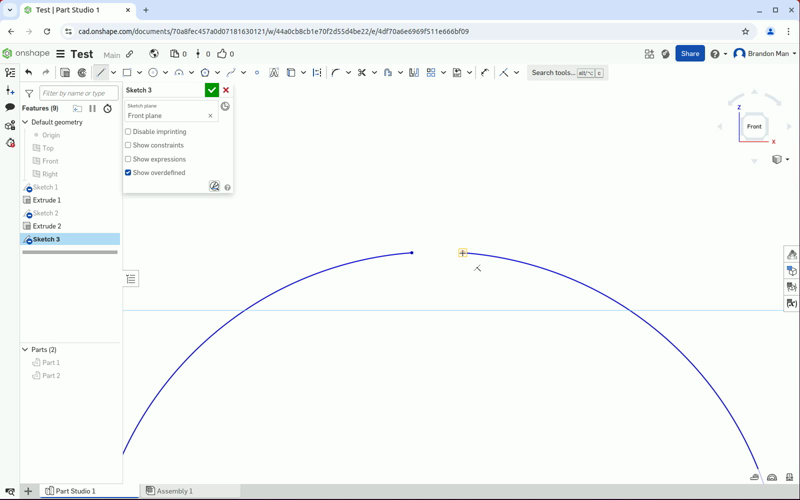
scroll(-6)
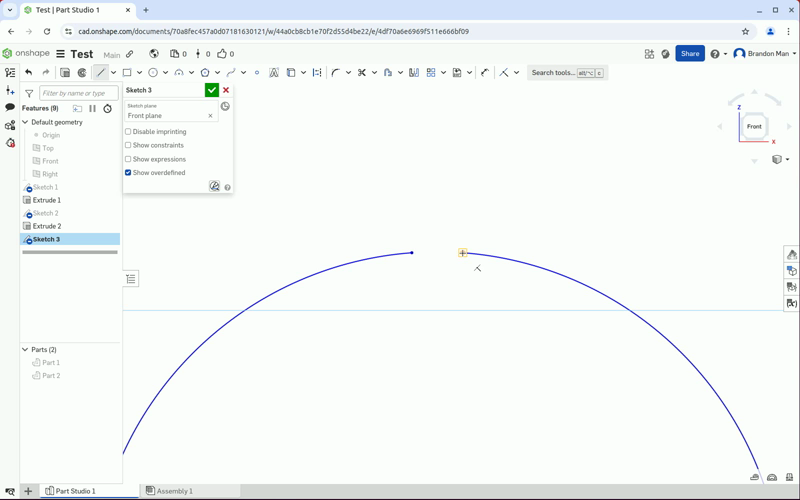
scroll(-6)
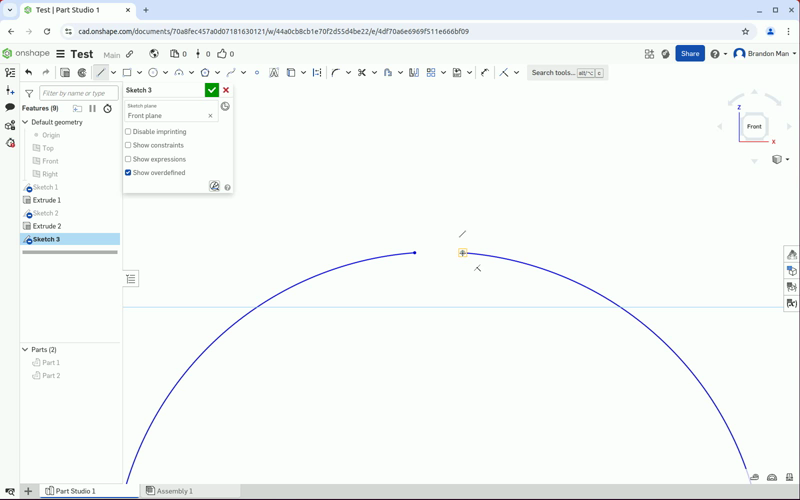
scroll(-6)
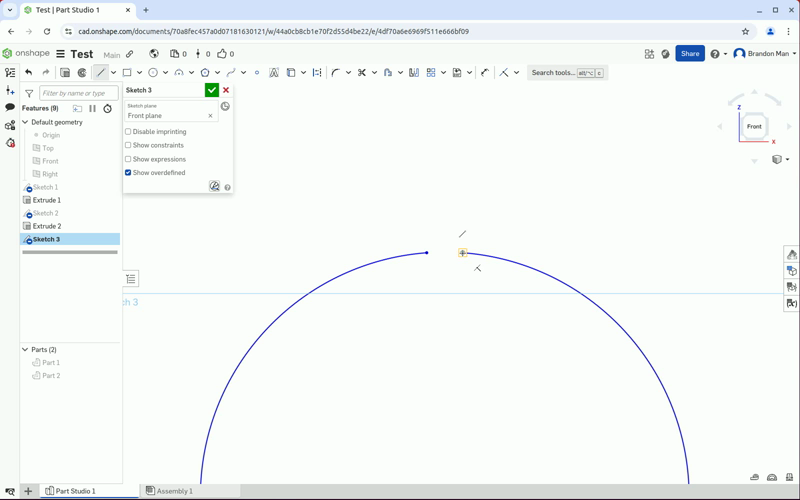
scroll(-6)
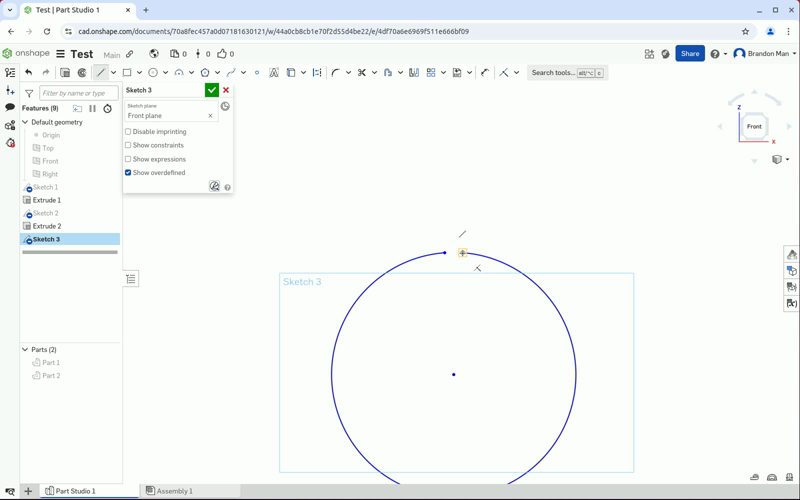
scroll(-6)
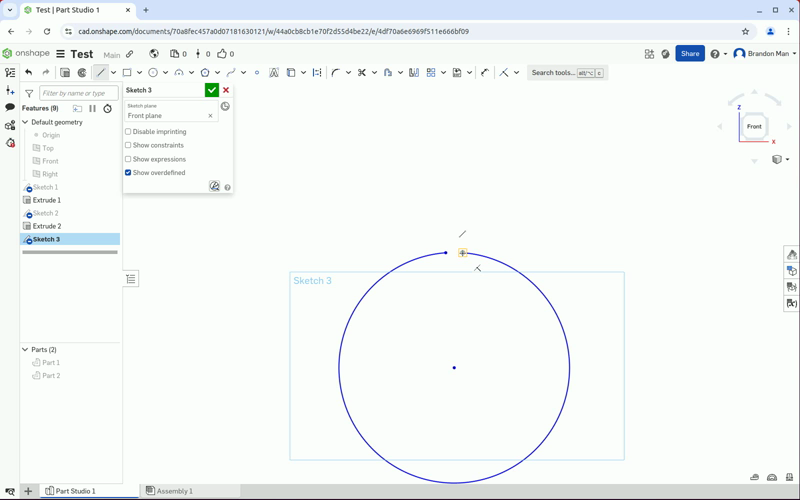
scroll(-6)
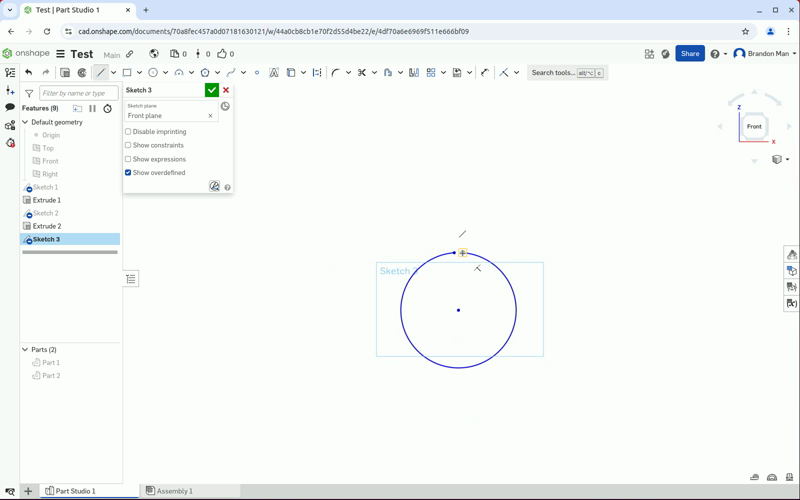
scroll(-6)
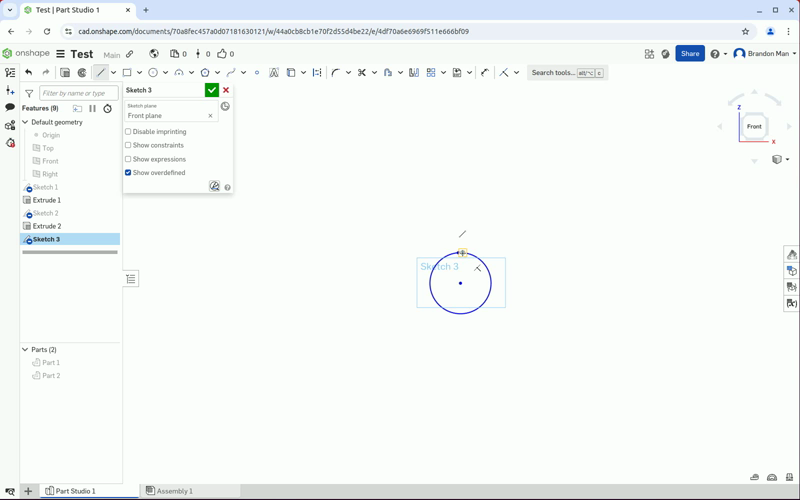
mouse_move(492, 252)
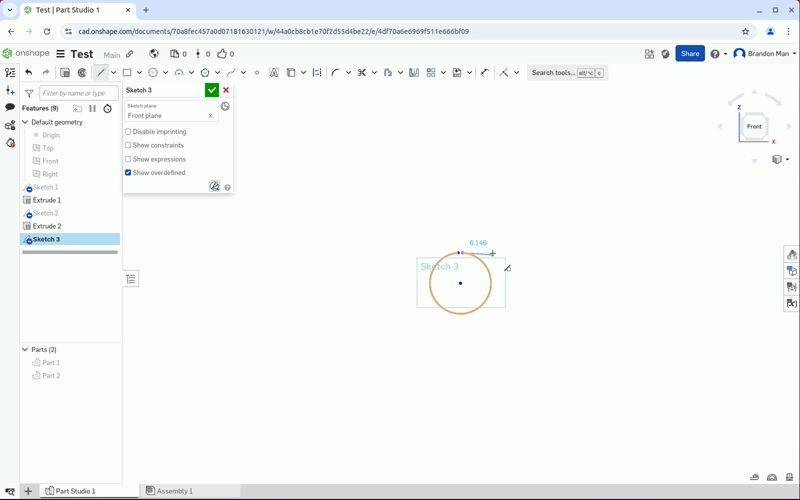
key_down(shift)
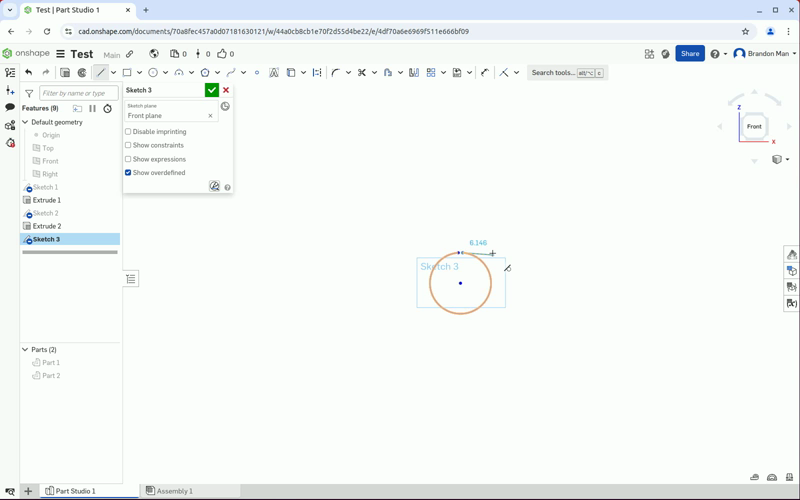
mouse_move(458, 252)
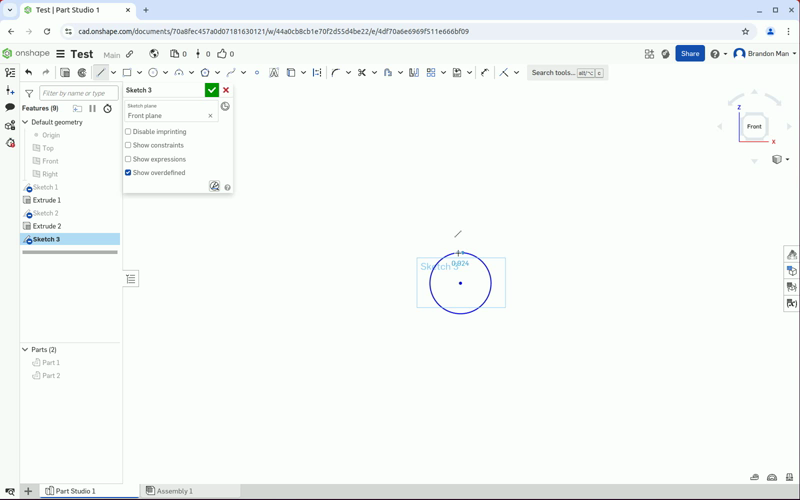
scroll(6)
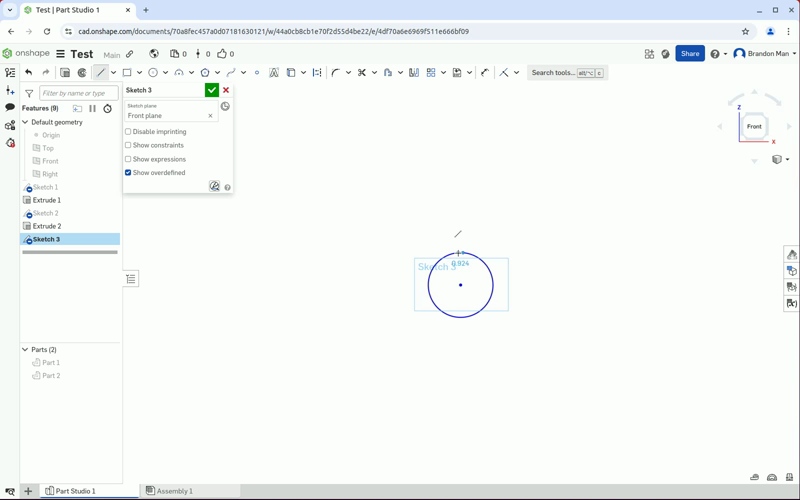
scroll(6)
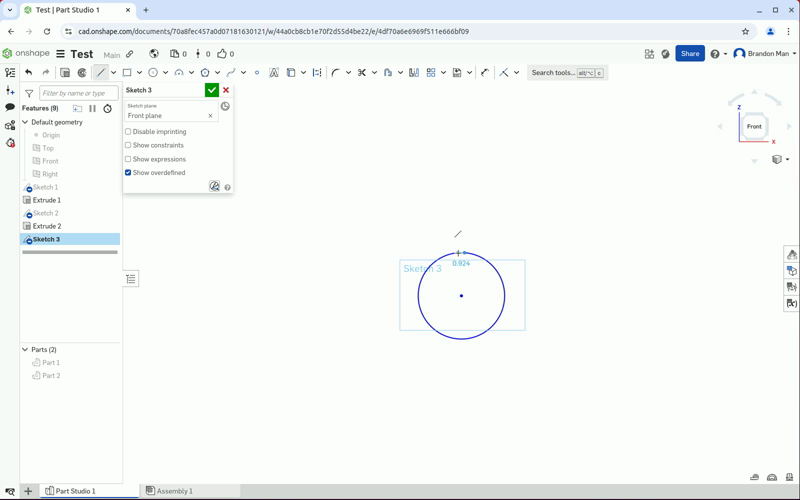
scroll(6)
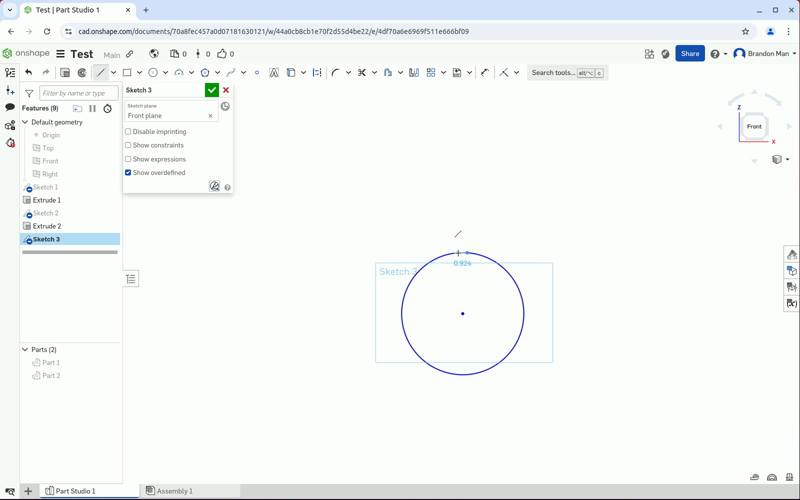
scroll(6)
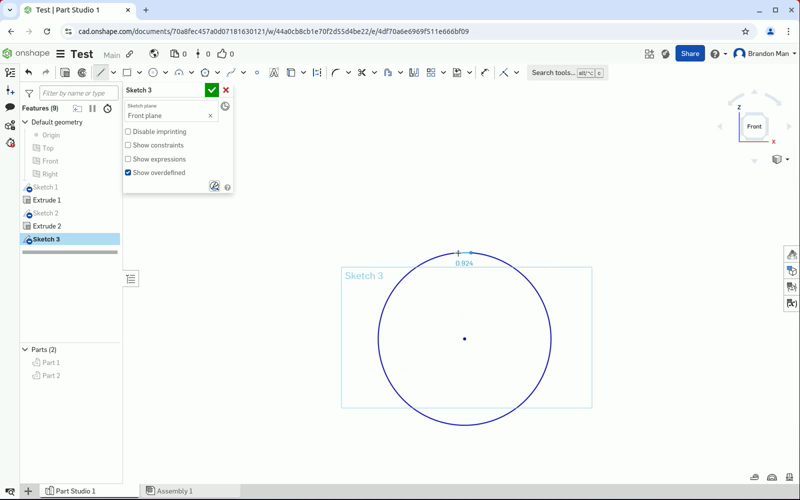
scroll(6)
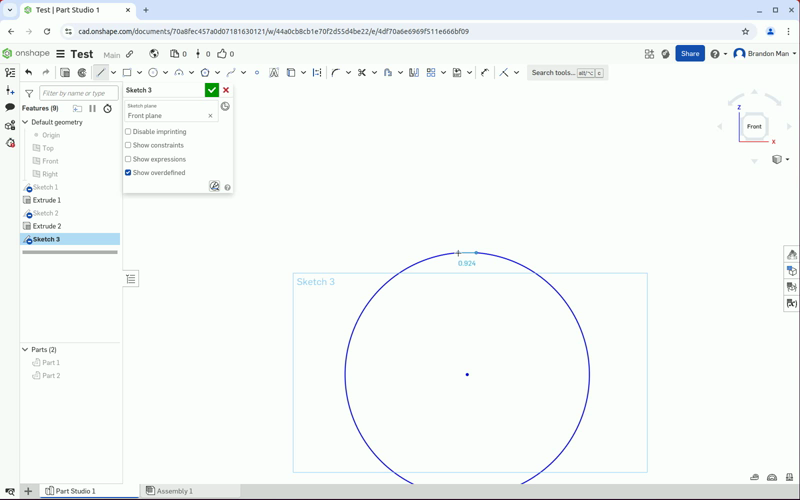
scroll(6)
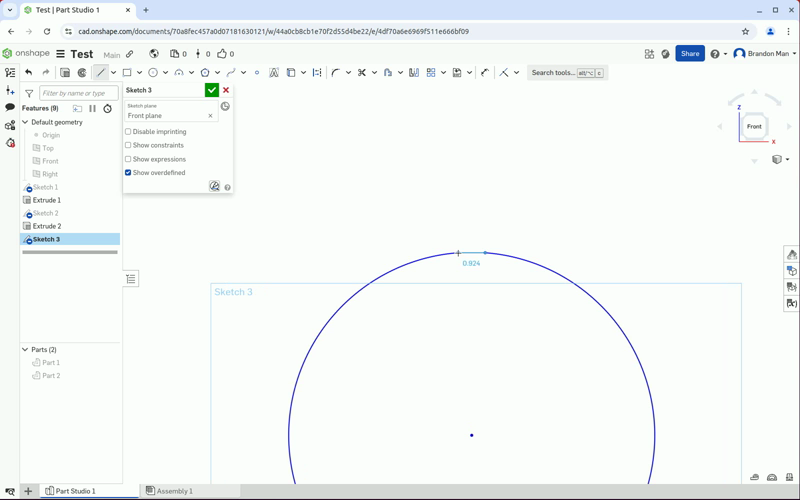
scroll(6)
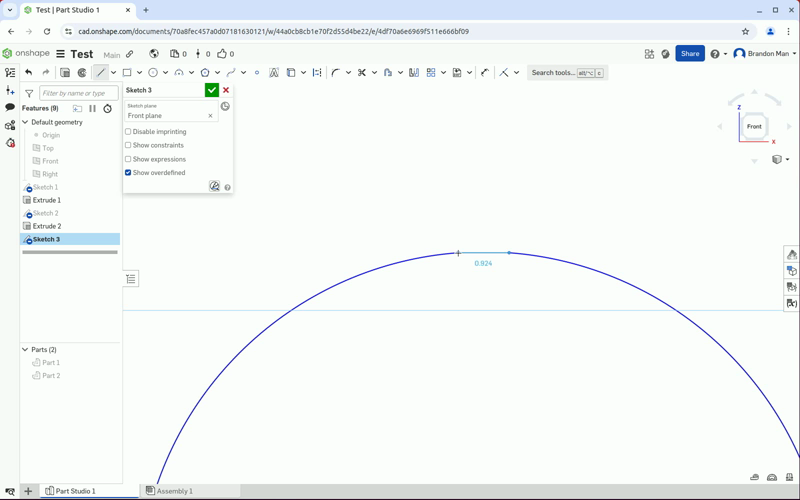
key_up(shift)
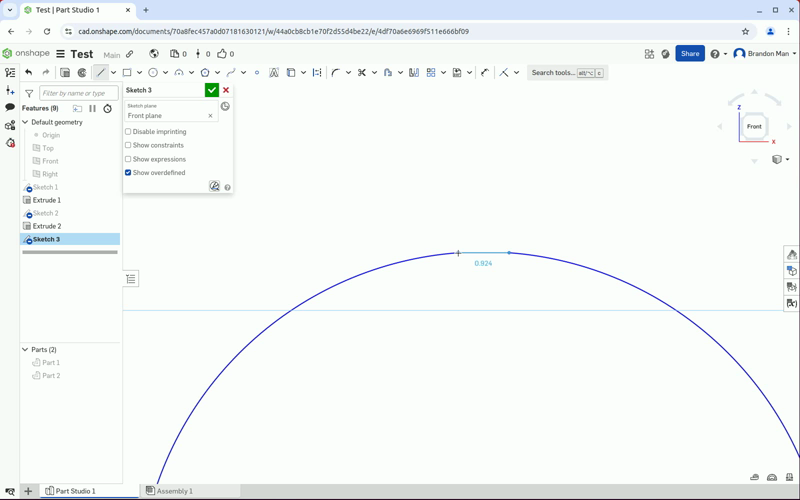
click(458, 252)
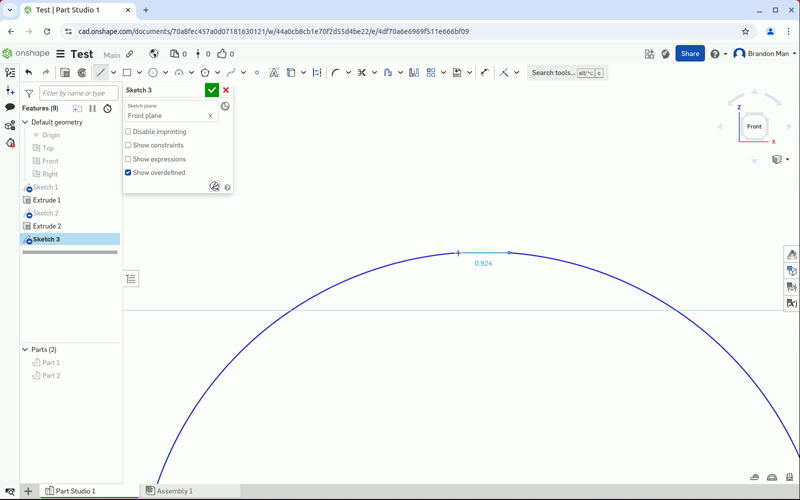
scroll(-6)
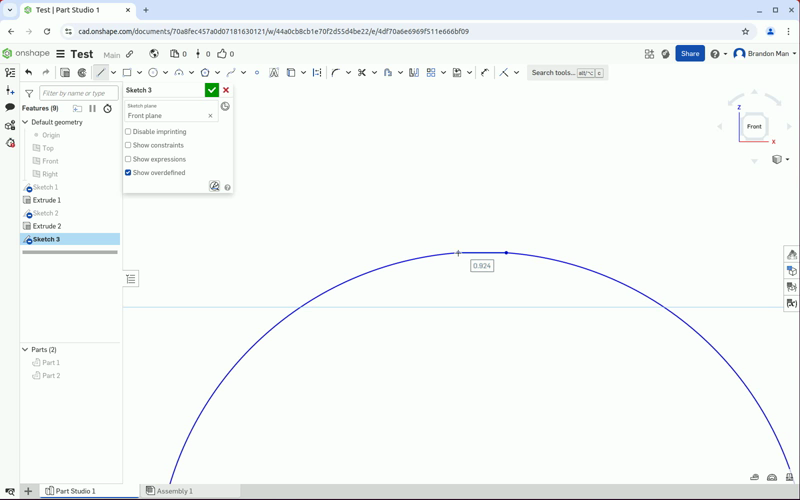
scroll(-6)
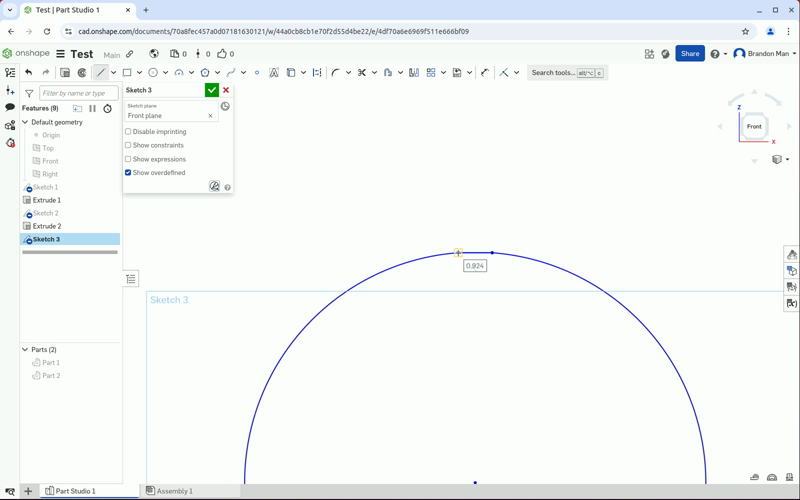
scroll(-6)
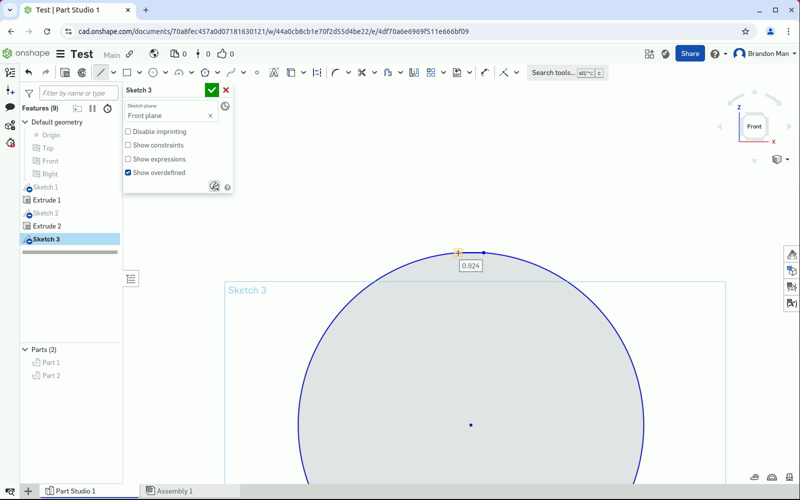
scroll(-6)
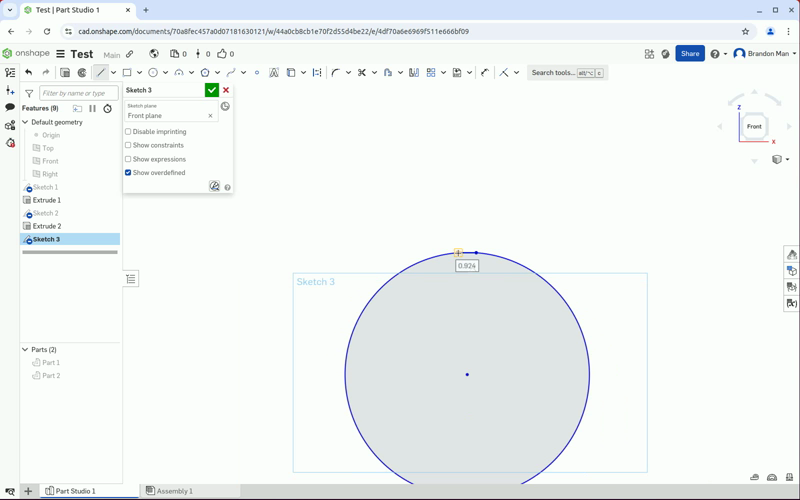
scroll(-6)
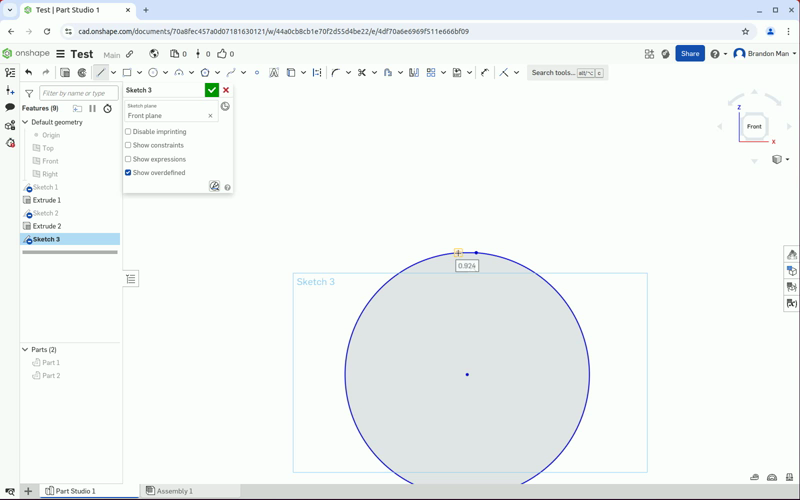
scroll(-6)
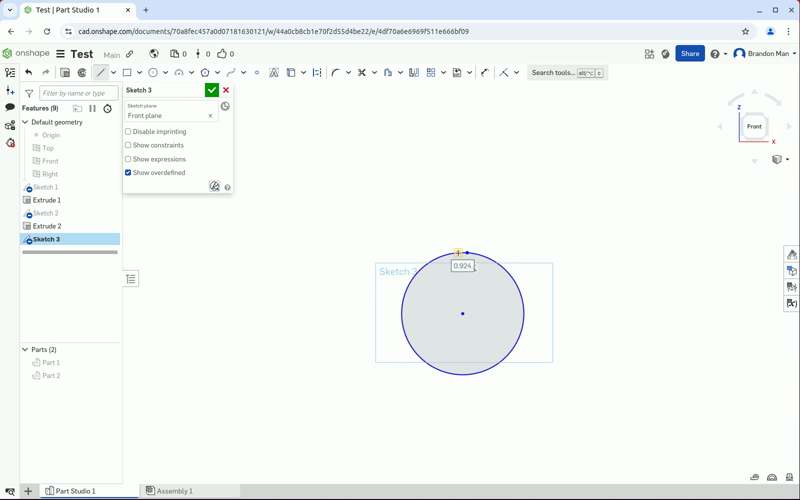
scroll(-6)
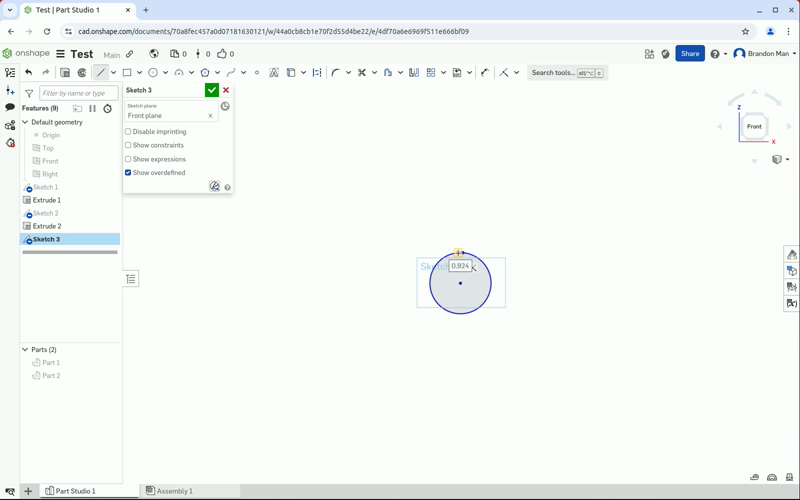
key(esc)
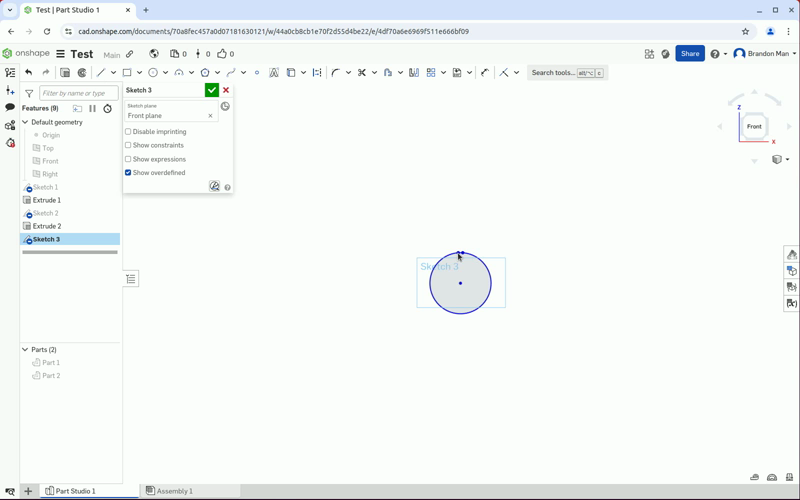
key(c)
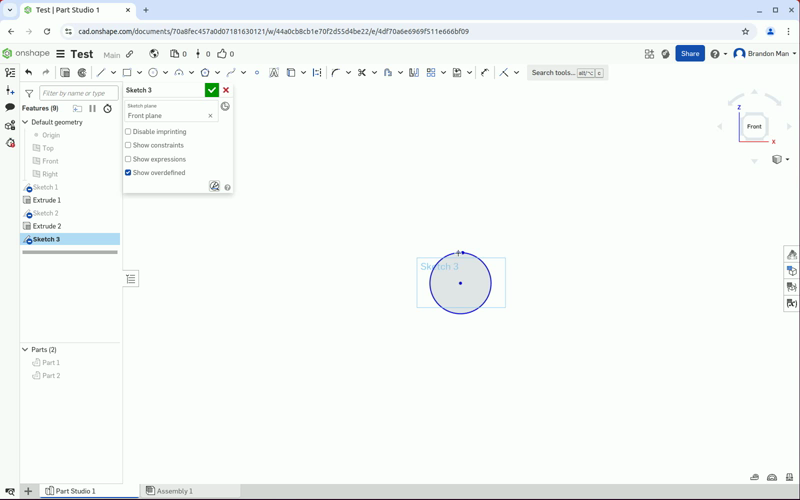
key_down(shift)
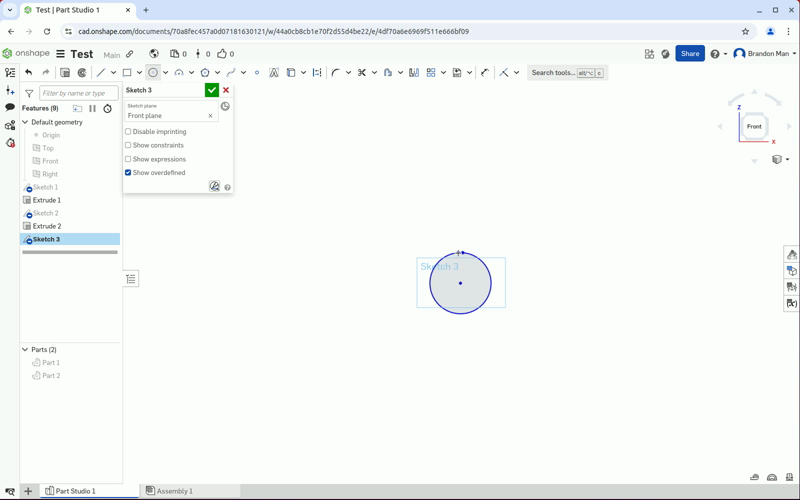
mouse_move(460, 282)
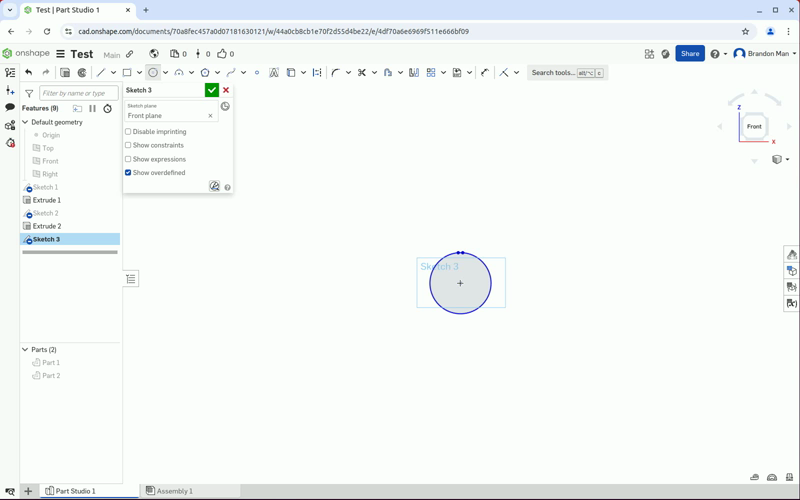
scroll(6)
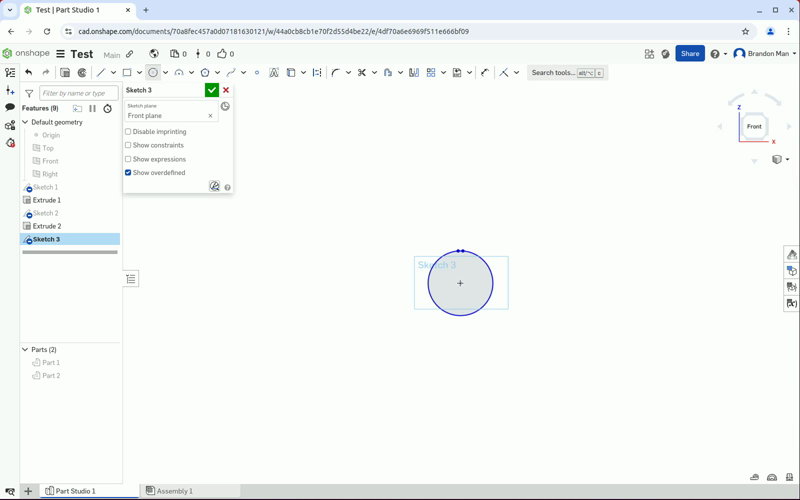
scroll(6)
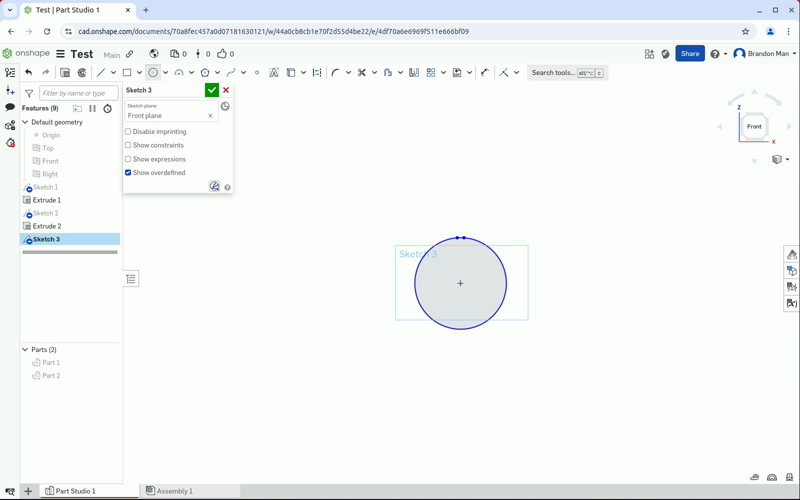
scroll(6)
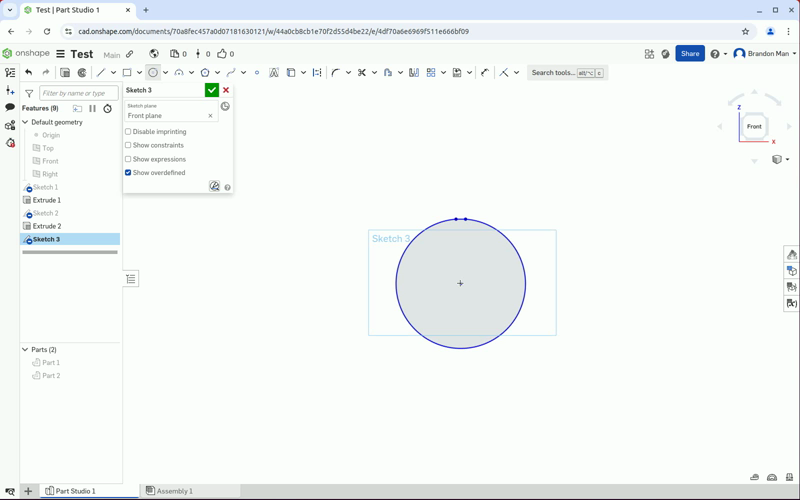
scroll(6)
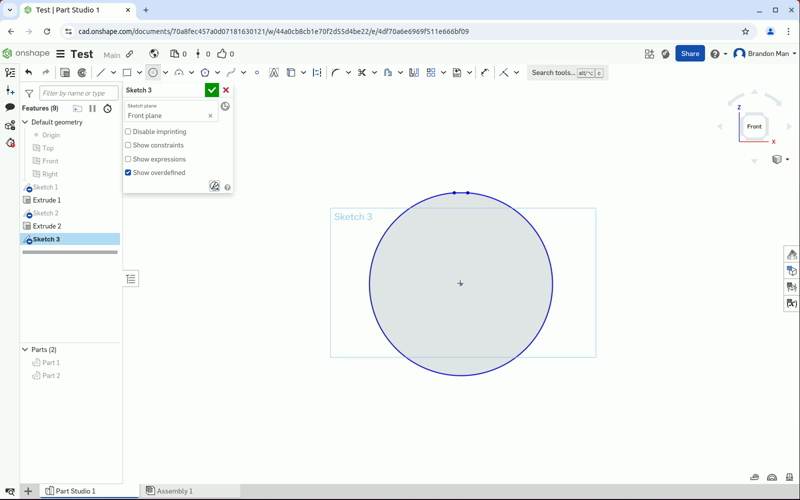
scroll(6)
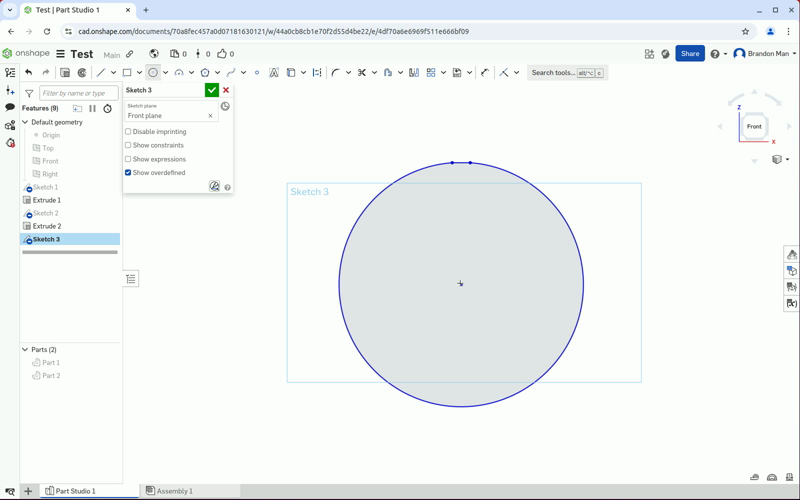
scroll(6)
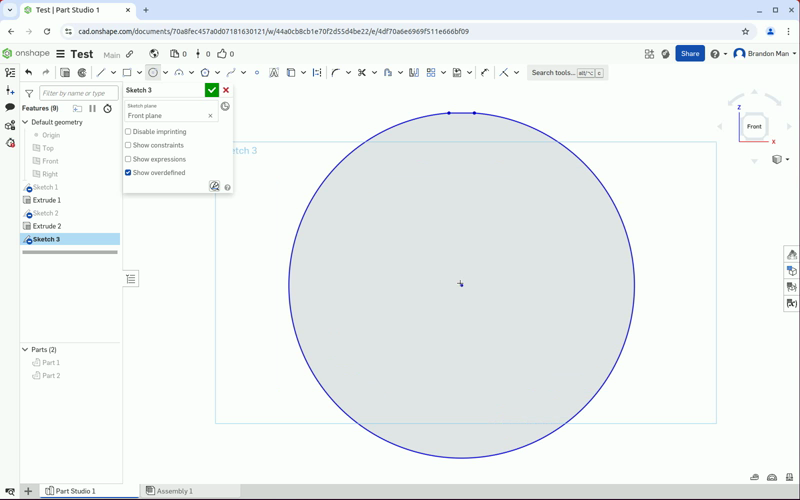
scroll(6)
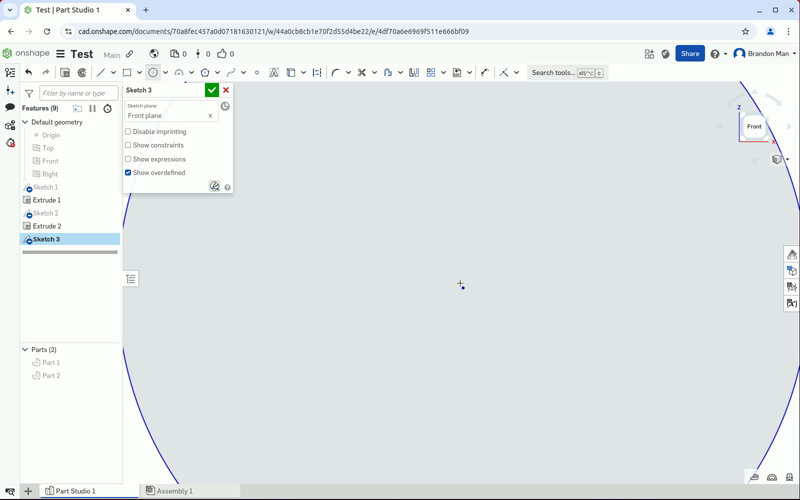
click(460, 282)
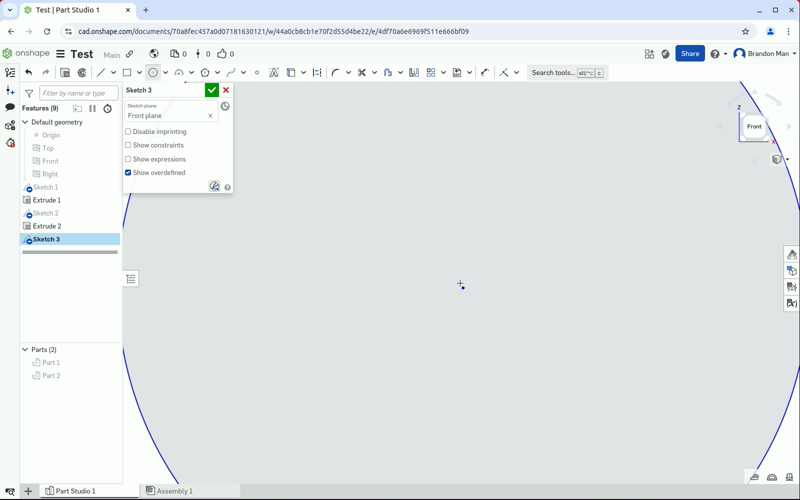
scroll(-6)
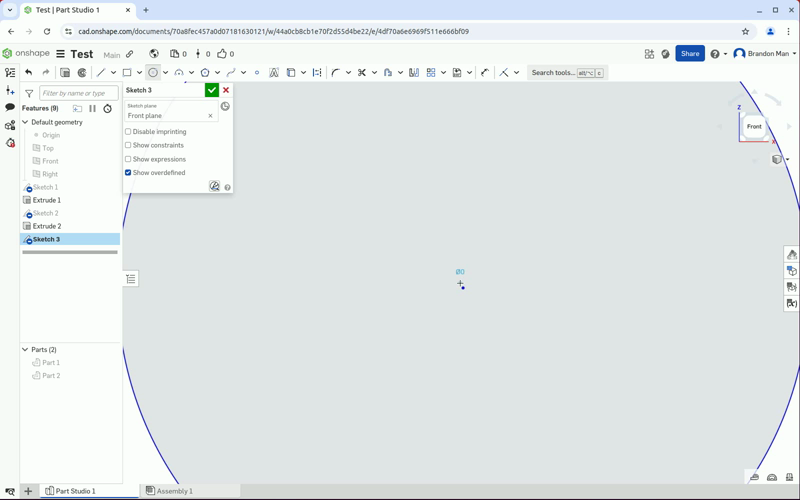
scroll(-6)
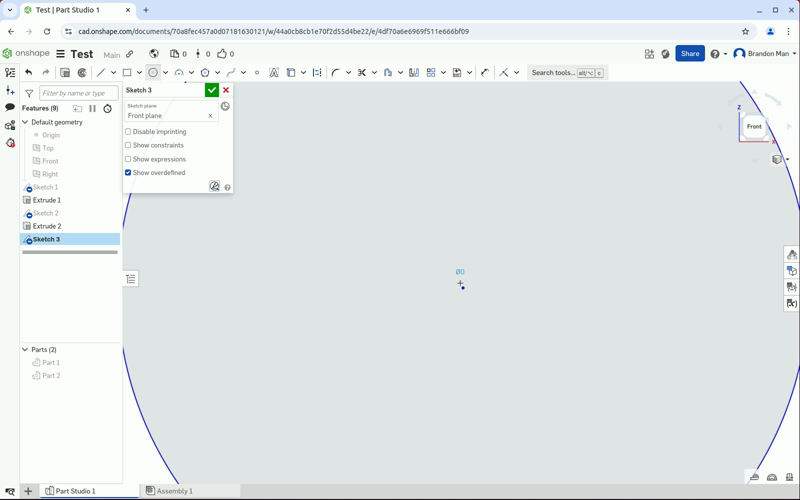
scroll(-6)
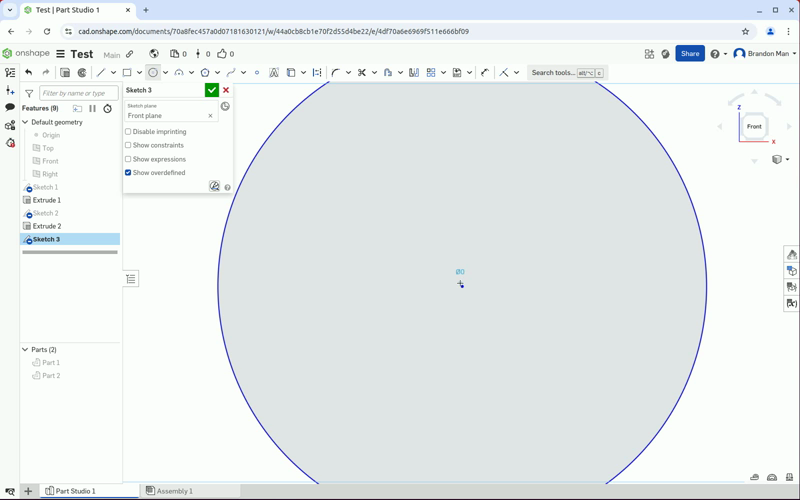
scroll(-6)
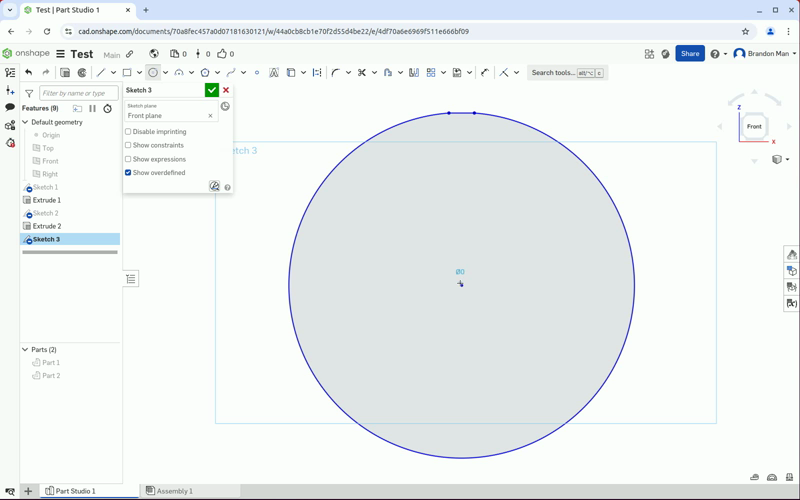
scroll(-6)
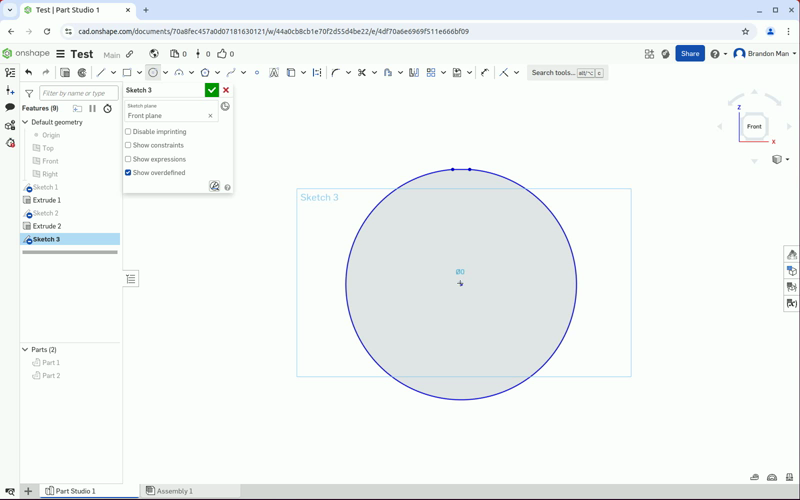
scroll(-6)
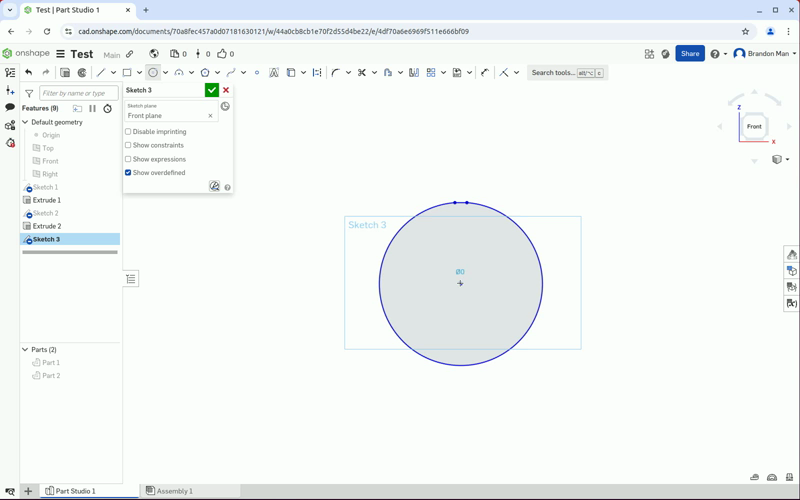
scroll(-6)
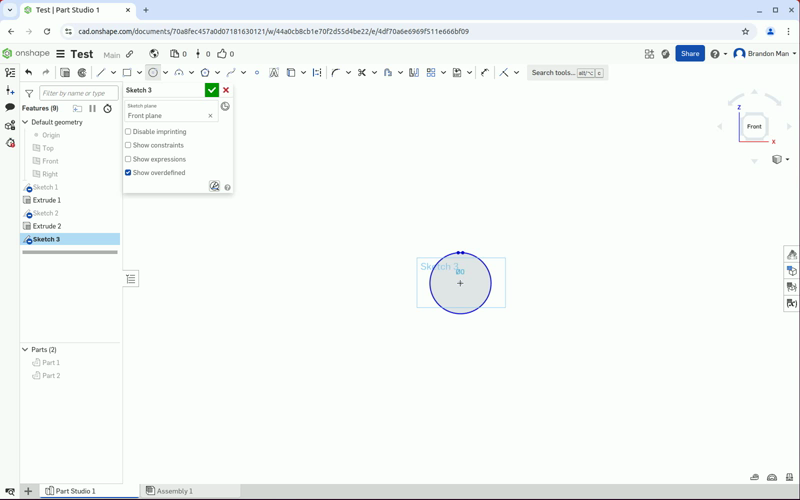
key_up(shift)
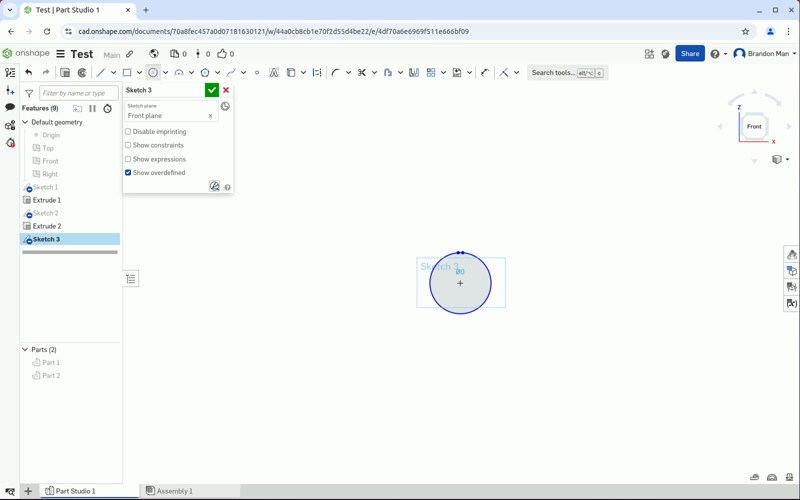
mouse_move(480, 282)
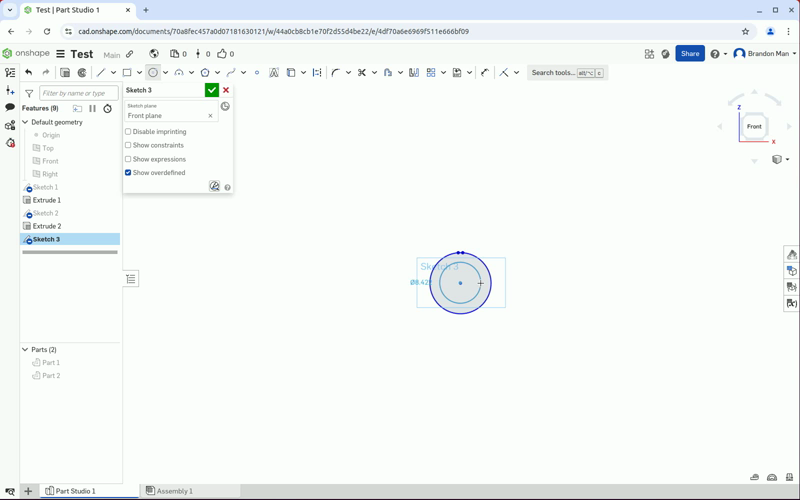
click(480, 282)
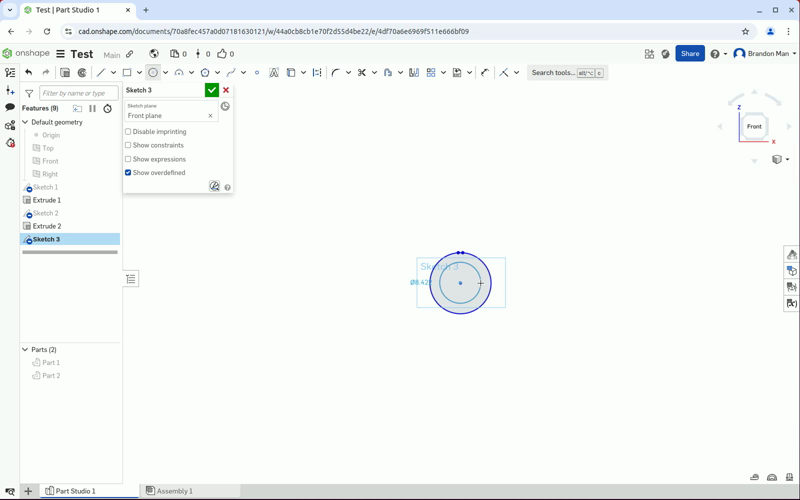
key(esc)
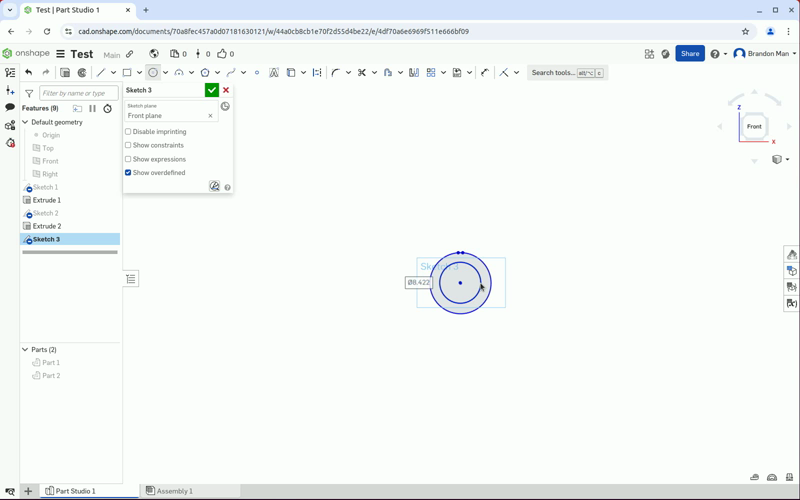
mouse_move(478, 265)
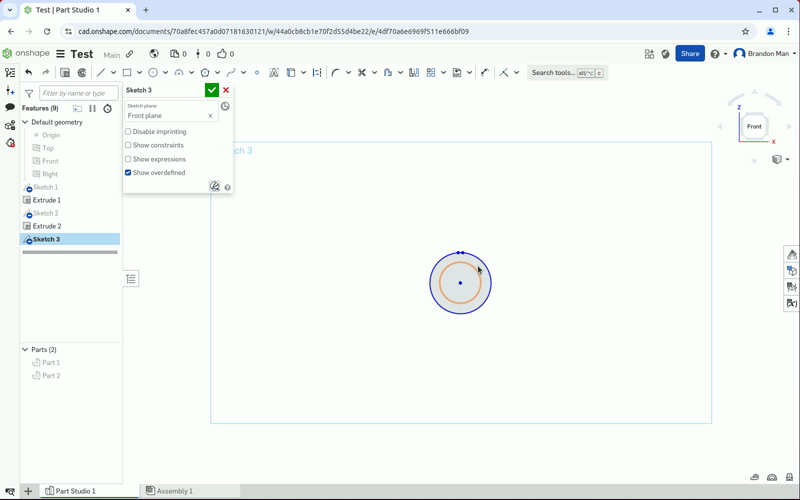
scroll(6)
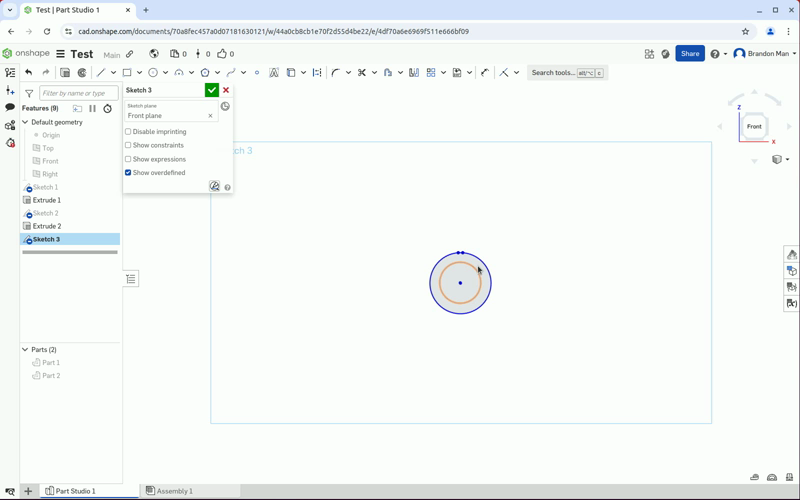
scroll(6)
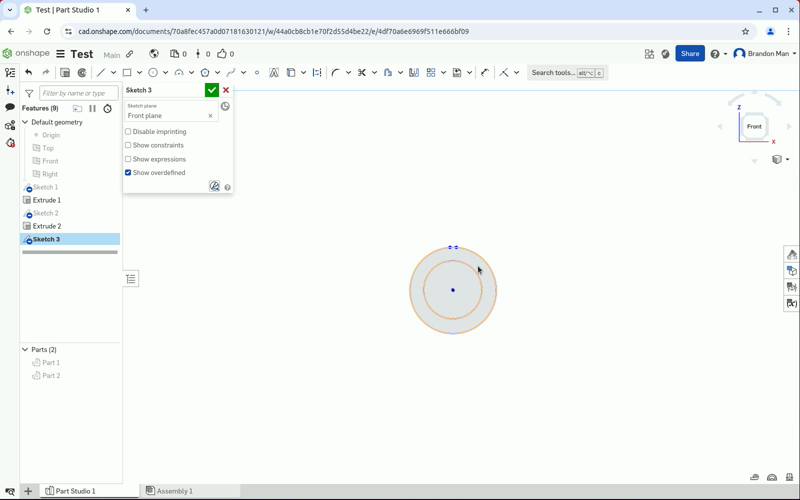
scroll(6)
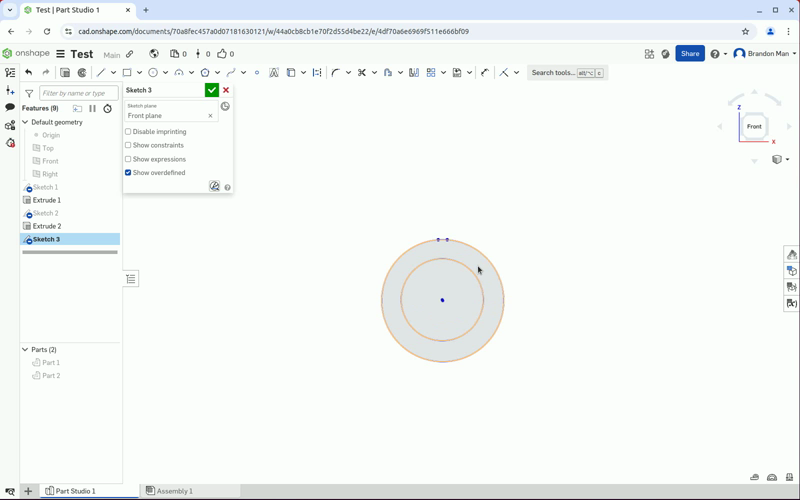
scroll(6)
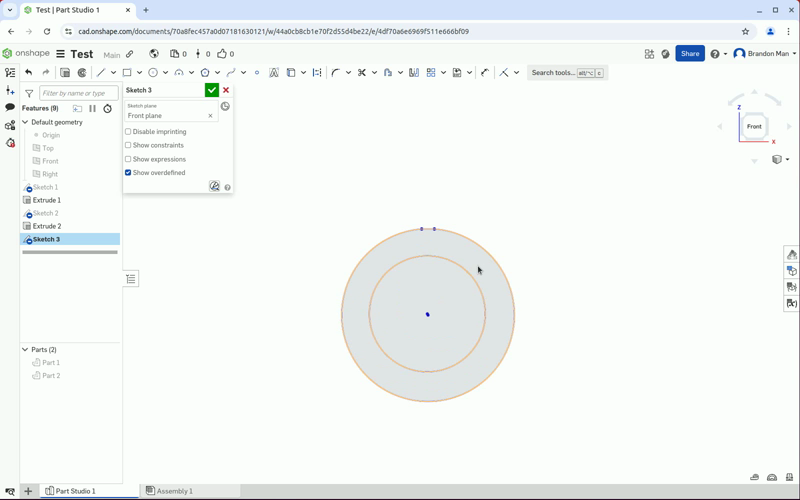
scroll(6)
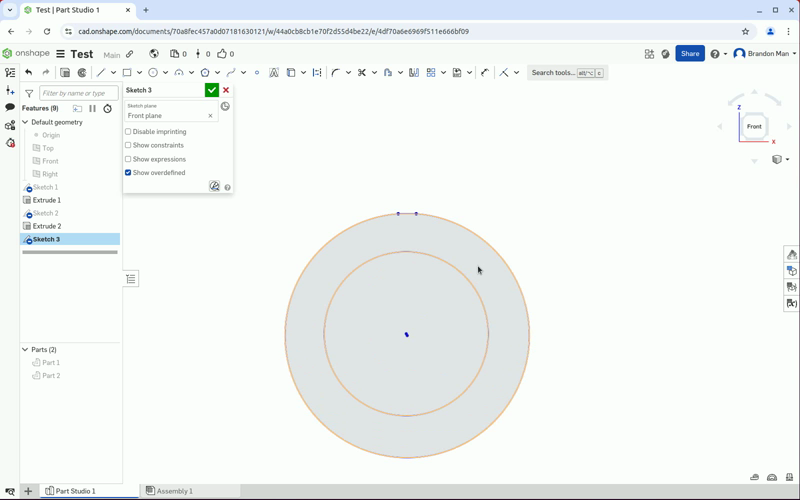
scroll(6)
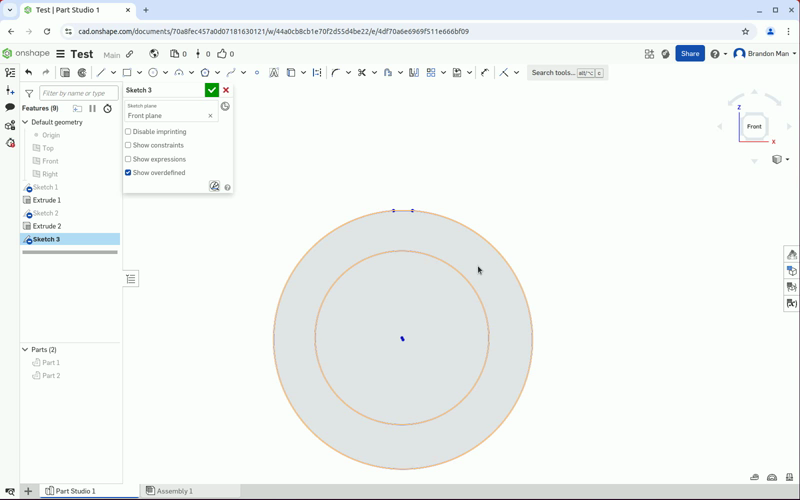
scroll(6)
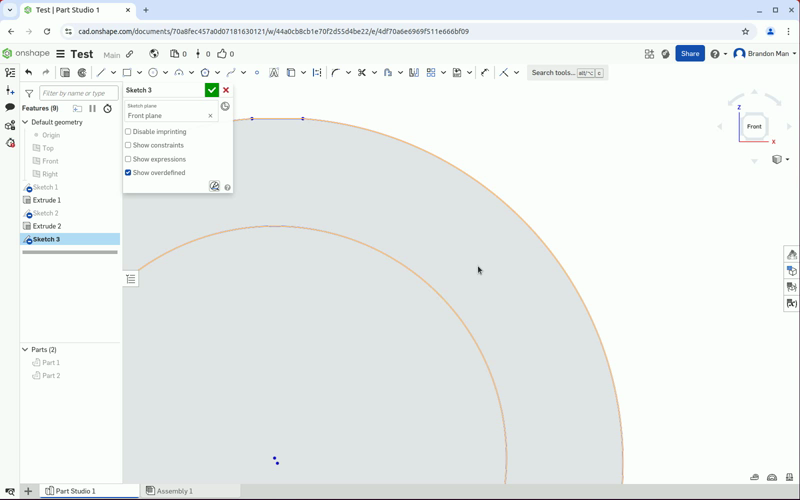
click(478, 265)
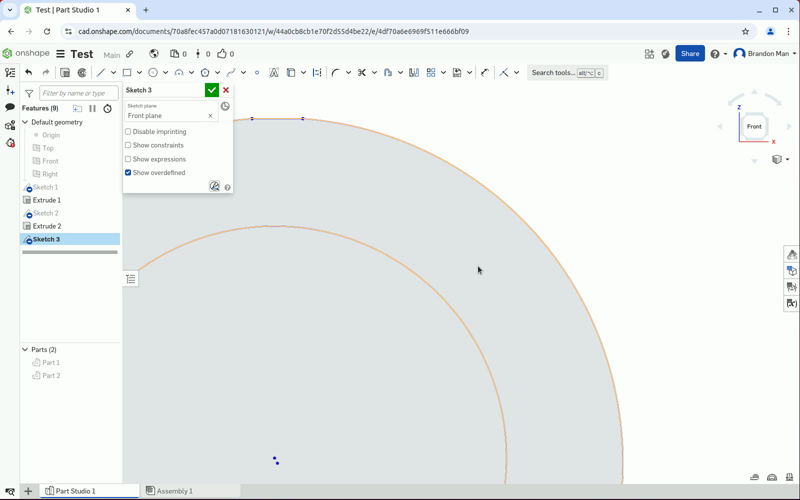
scroll(-6)
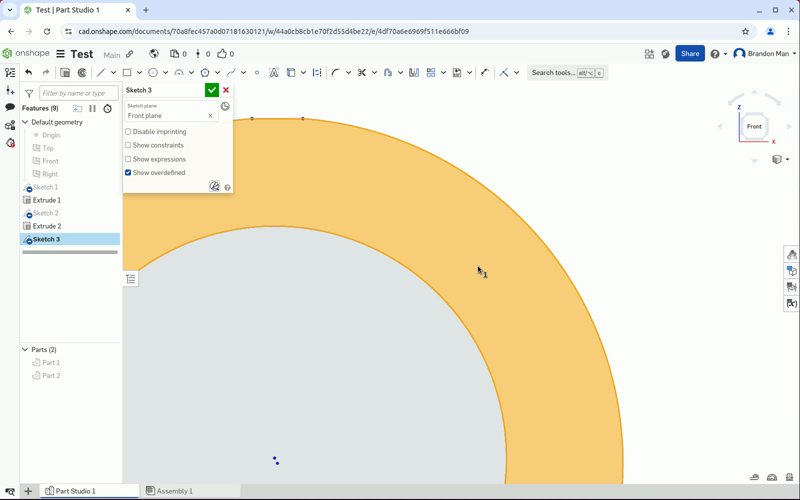
scroll(-6)
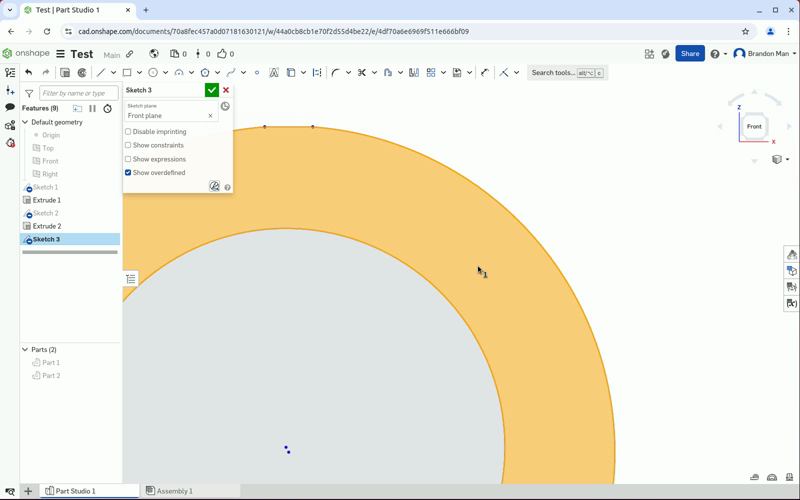
scroll(-6)
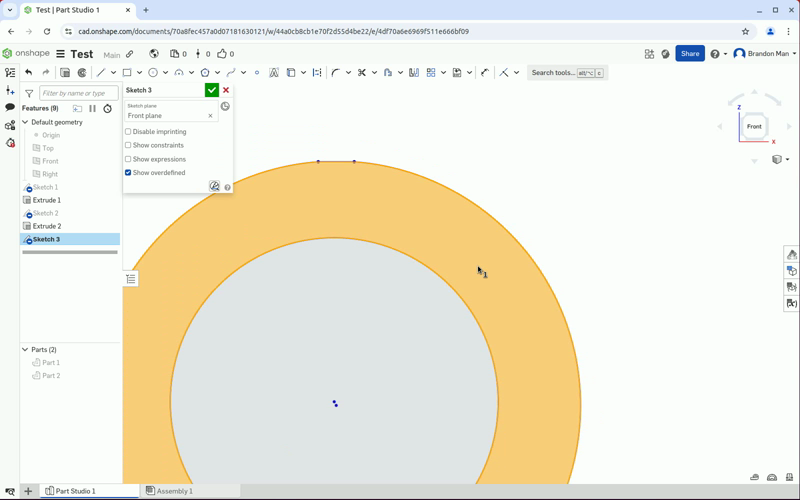
scroll(-6)
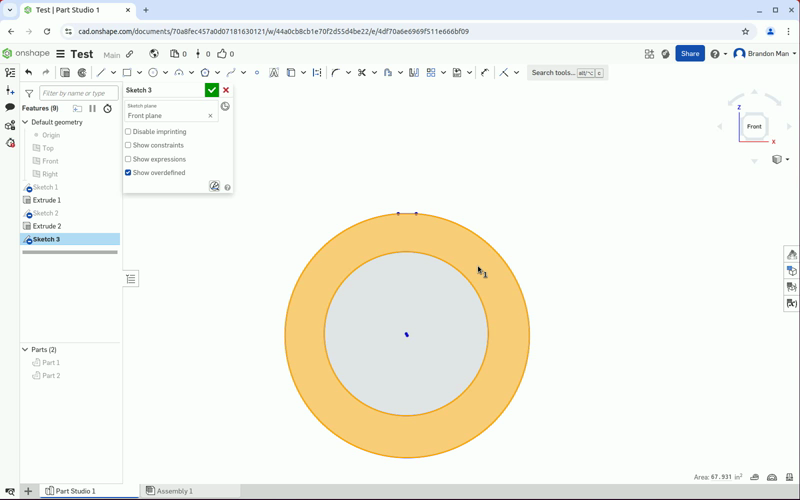
scroll(-6)
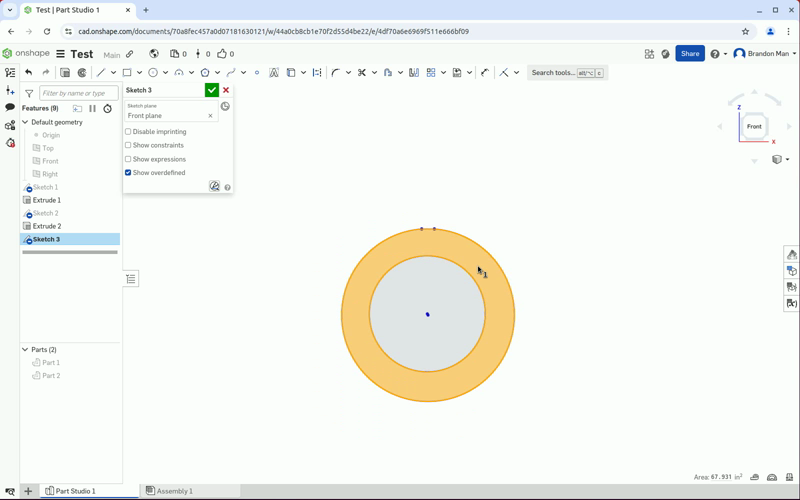
scroll(-6)
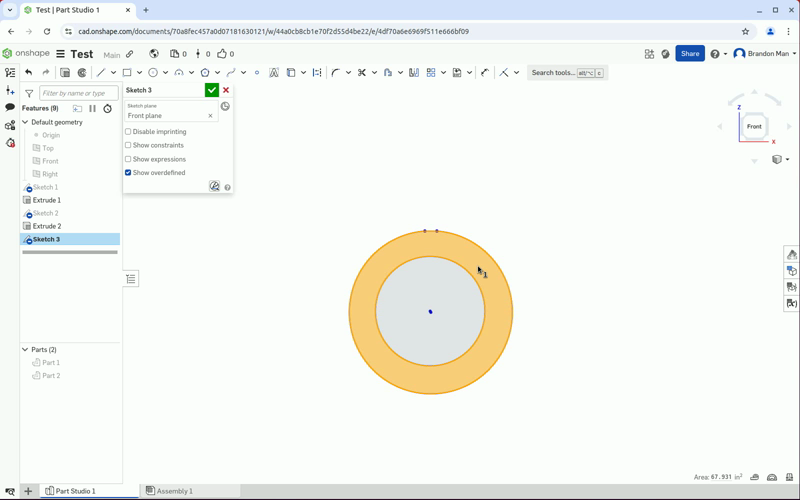
scroll(-6)
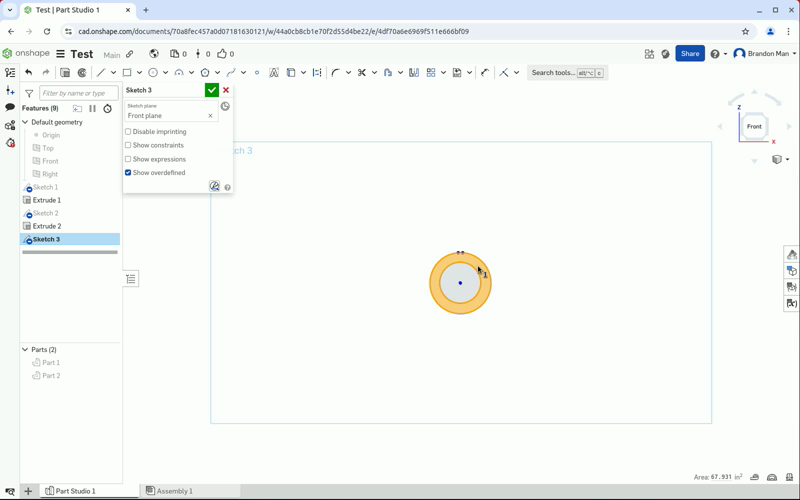
mouse_move(73, 352)
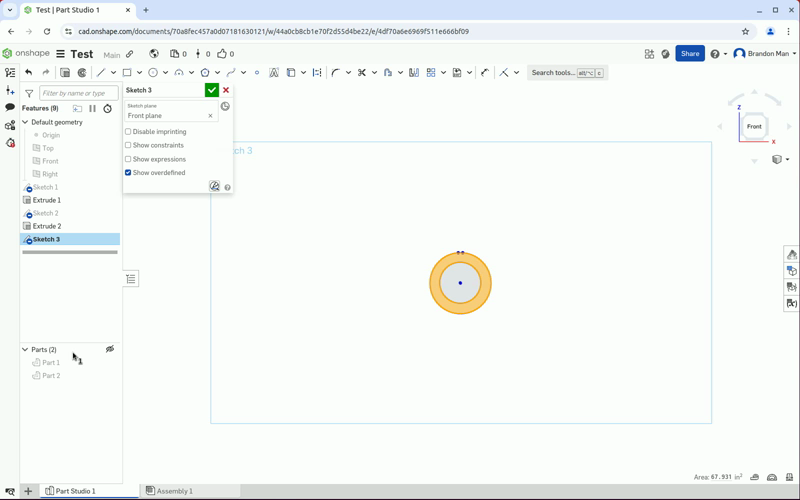
key(shift+y)
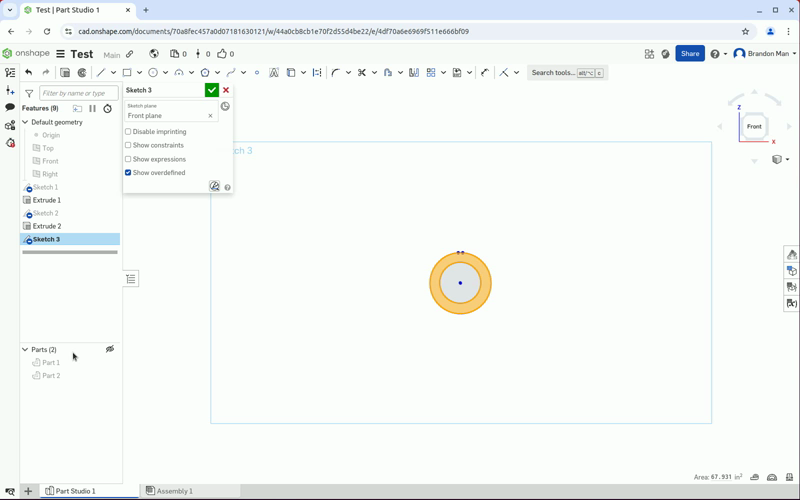
key(shift+e)
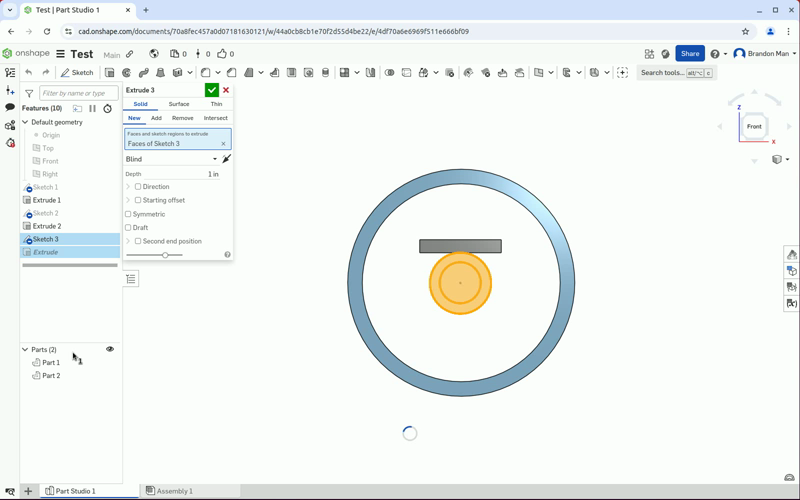
mouse_move(143, 106)
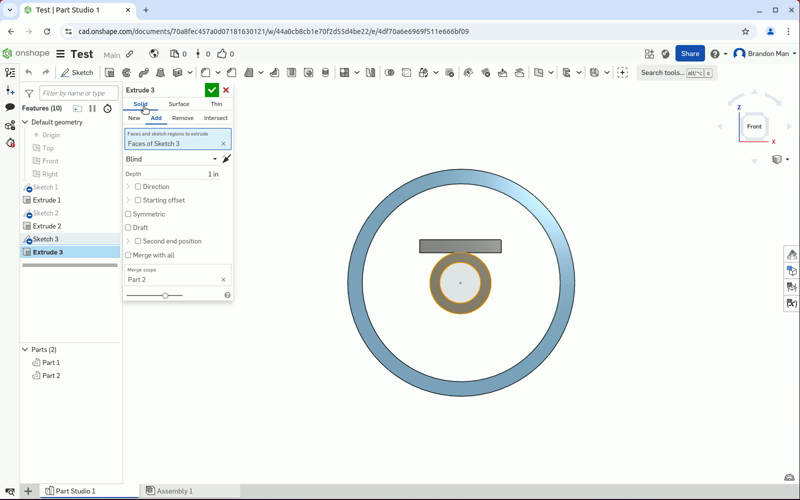
click(143, 106)
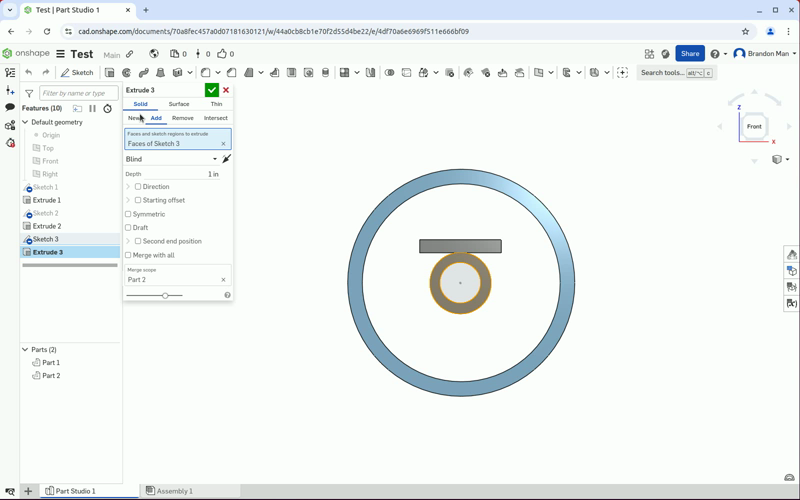
mouse_move(137, 120)
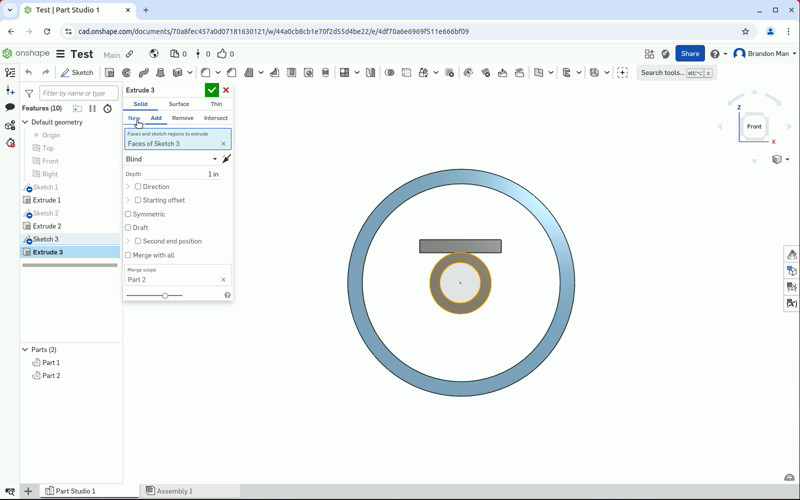
click(137, 120)
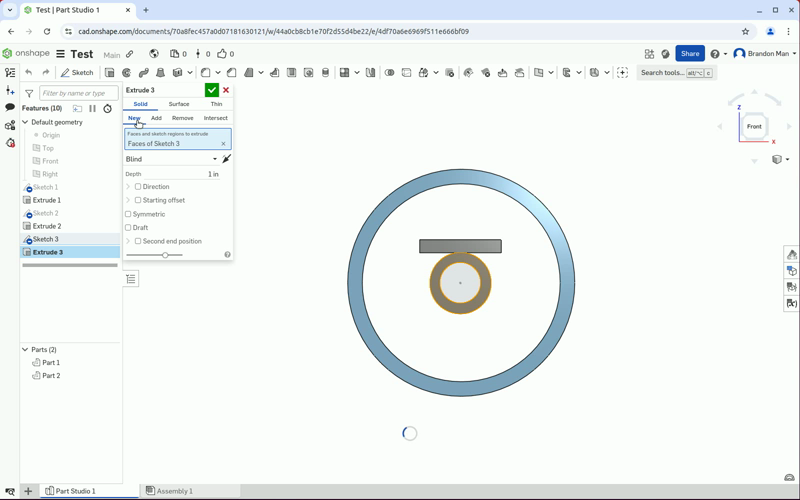
key(tab, 4)
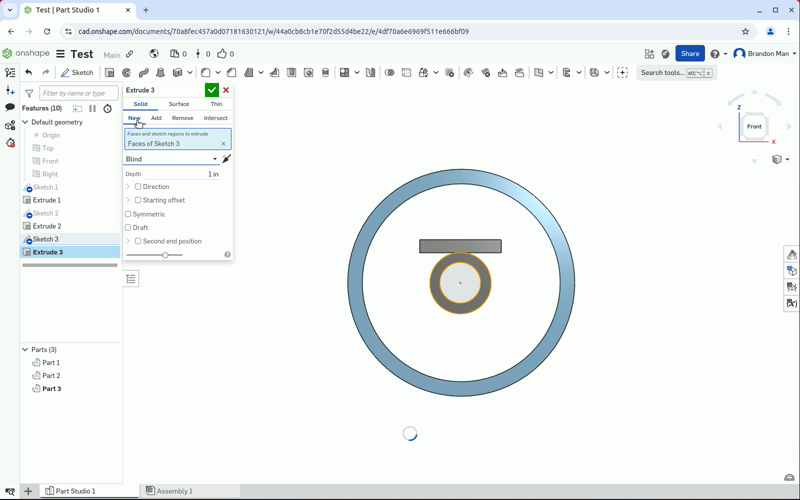
text(5.055)
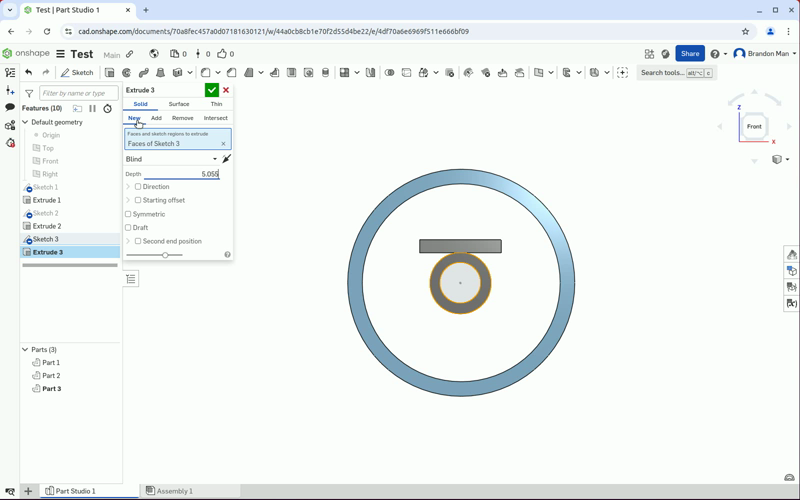
key(enter)
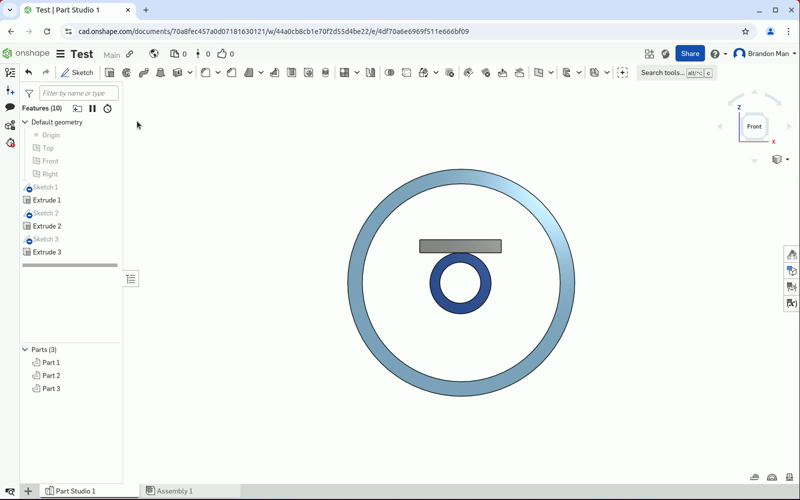
key(shift+h)
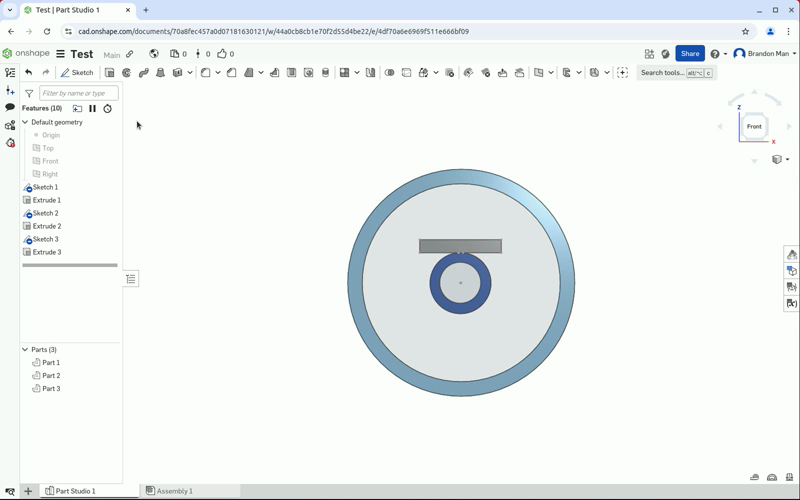
key(shift+h)
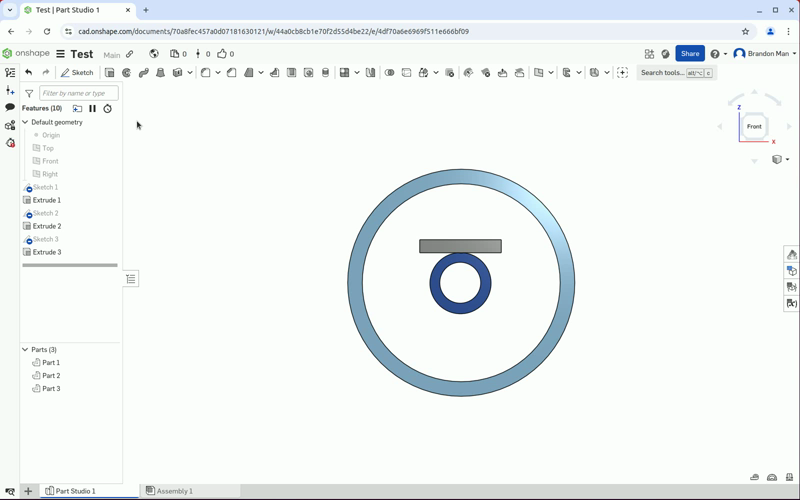
mouse_move(73, 189)
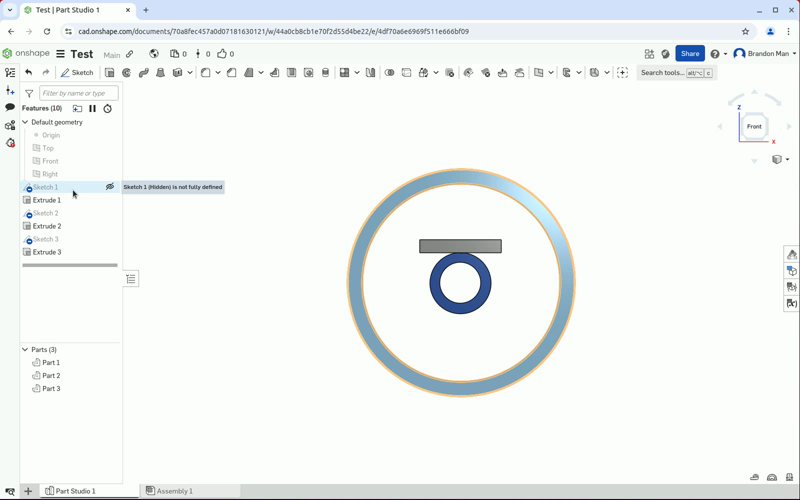
click(73, 189)
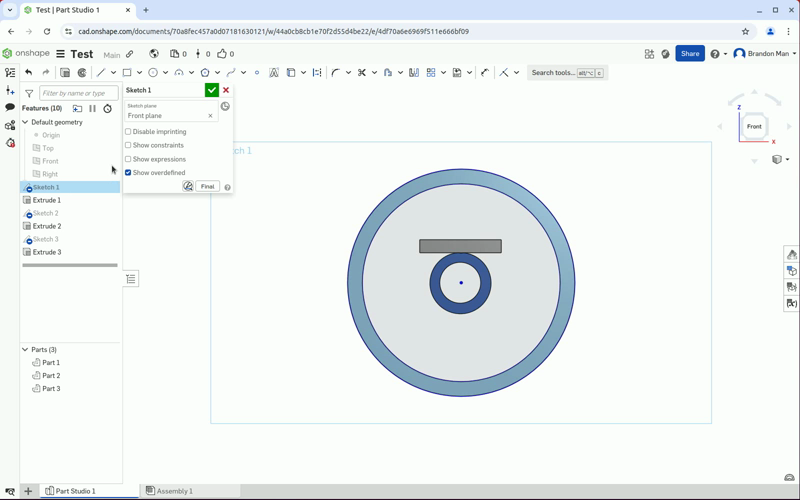
mouse_move(229, 92)
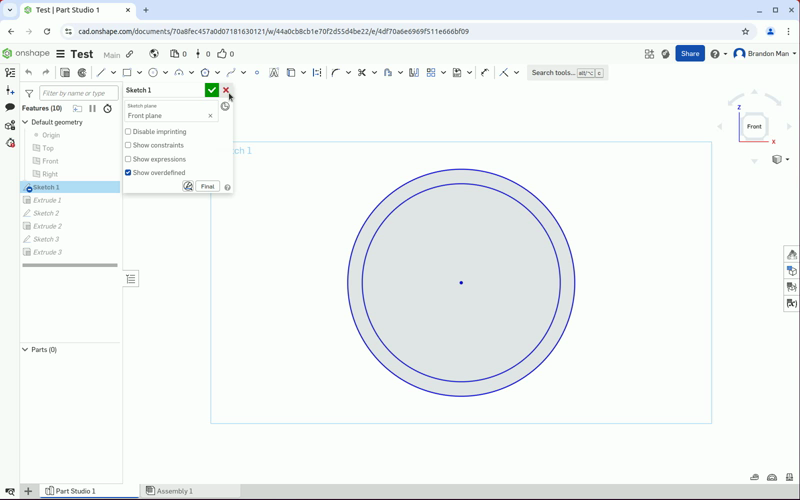
click(229, 92)
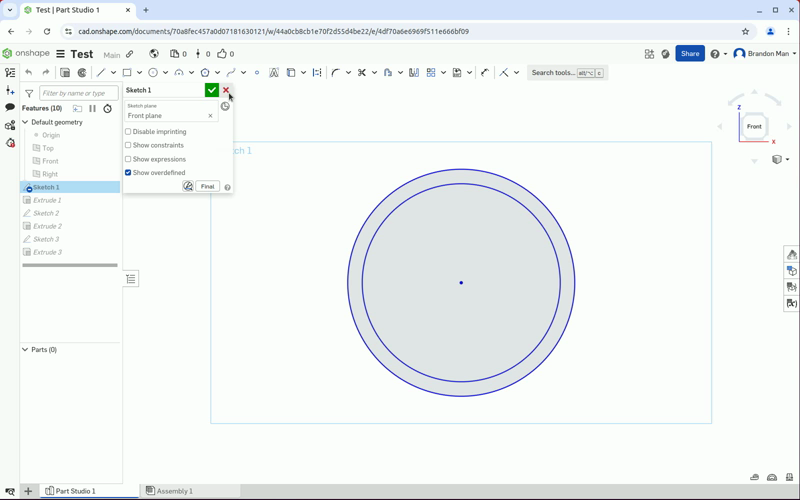
key(shift+s)
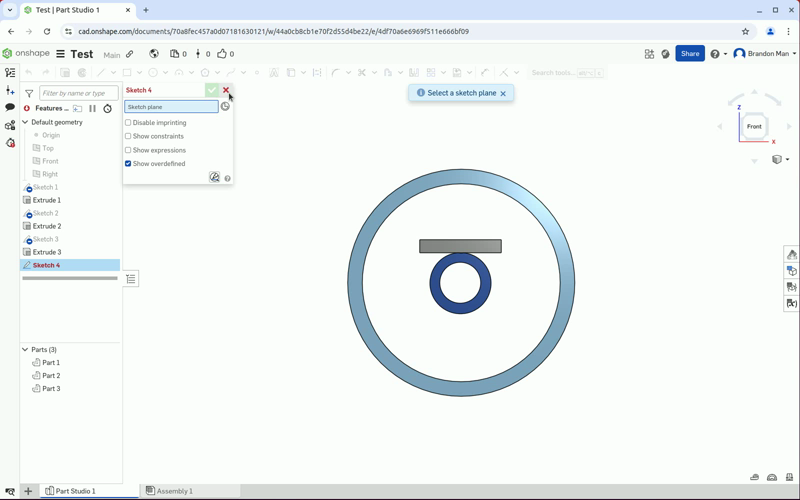
mouse_move(73, 163)
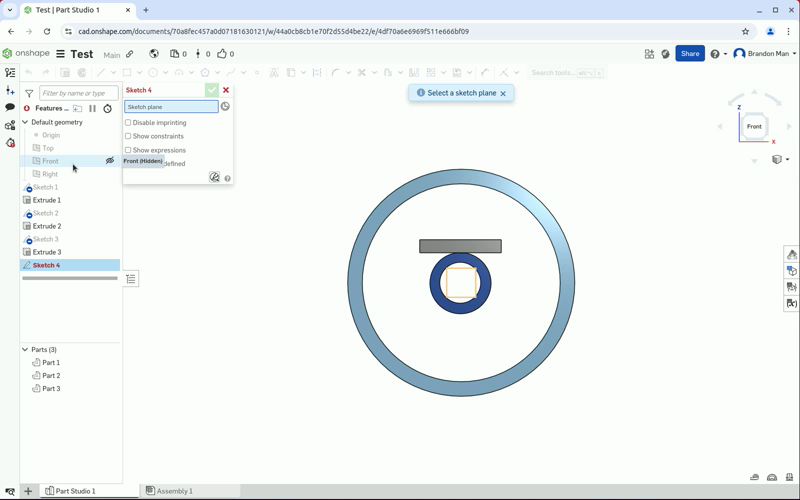
click(73, 163)
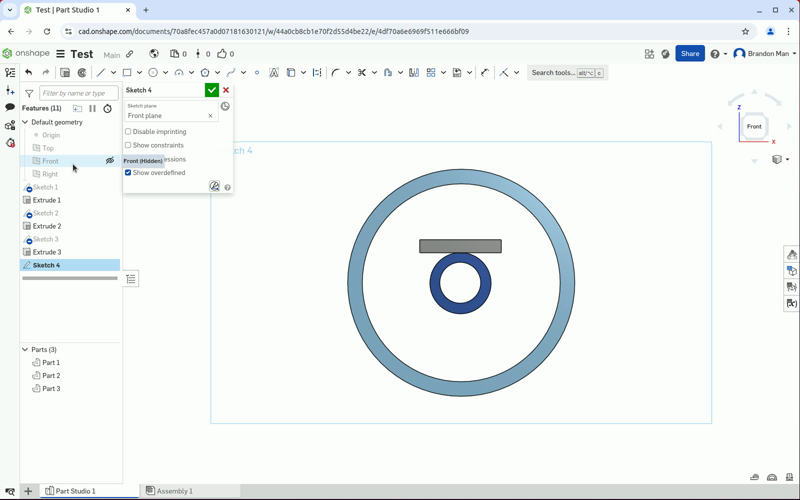
mouse_move(73, 352)
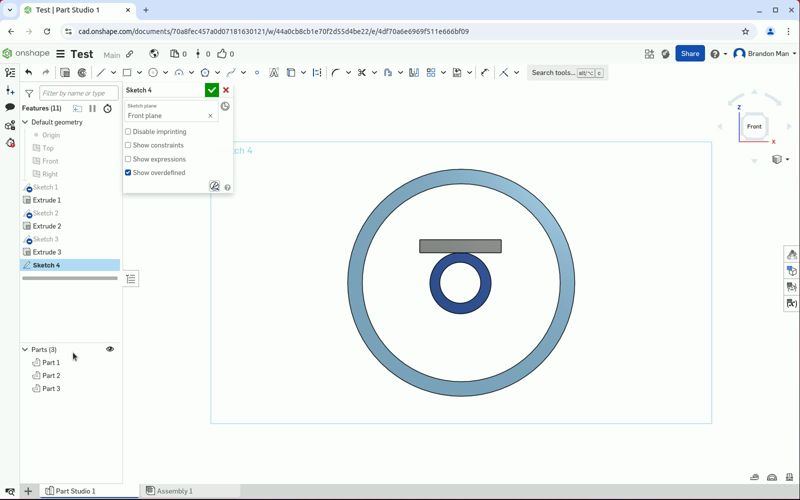
key(y)
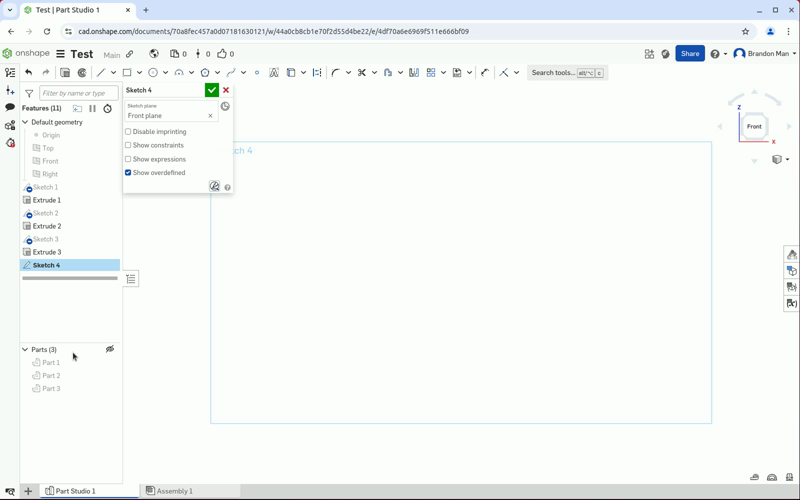
key(l)
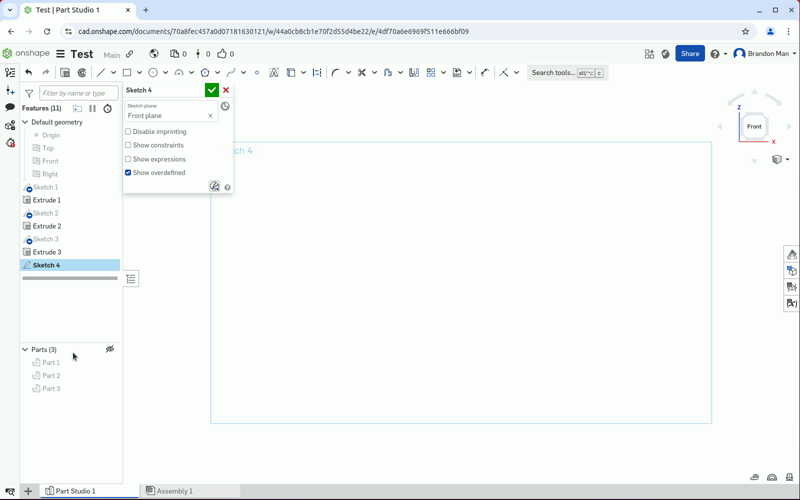
key_down(shift)
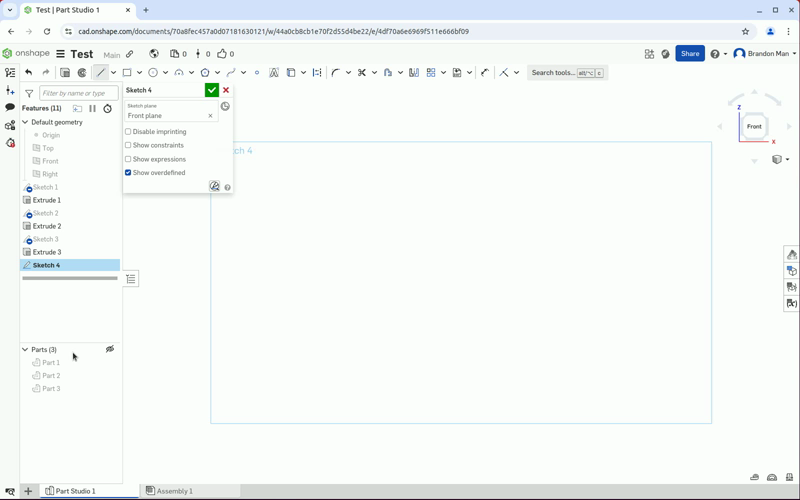
mouse_move(419, 326)
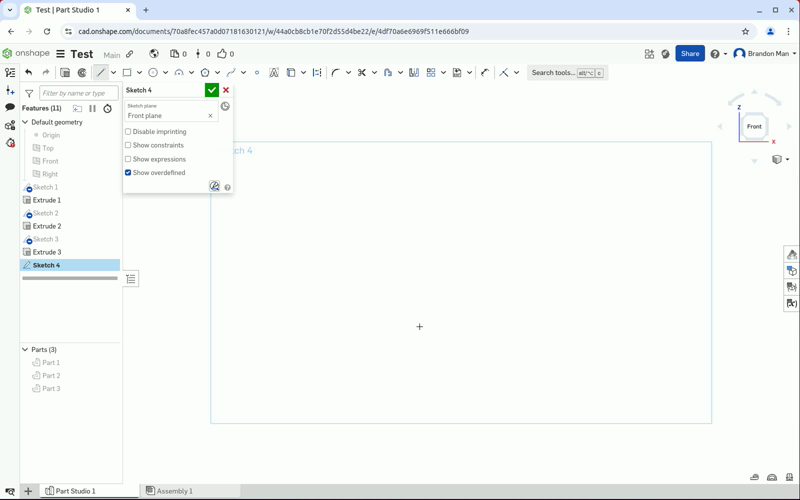
click(419, 326)
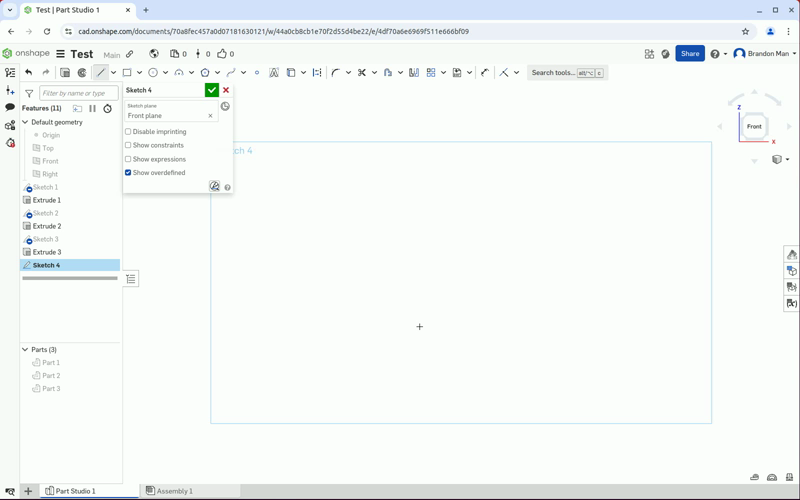
key_up(shift)
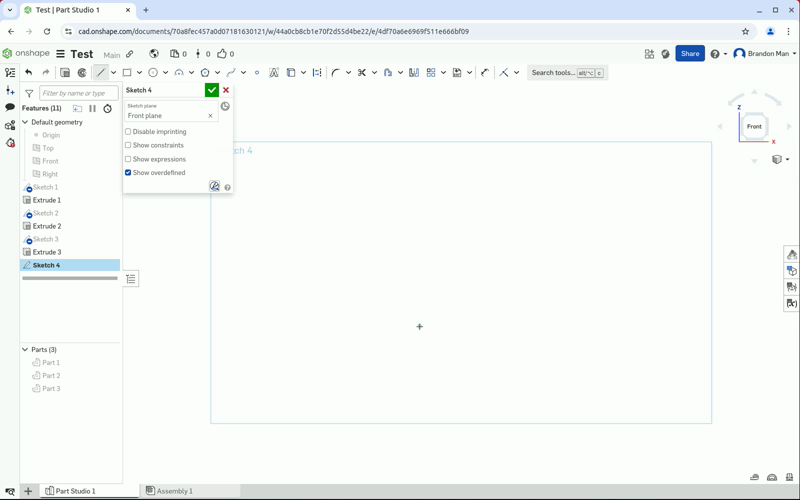
key_down(shift)
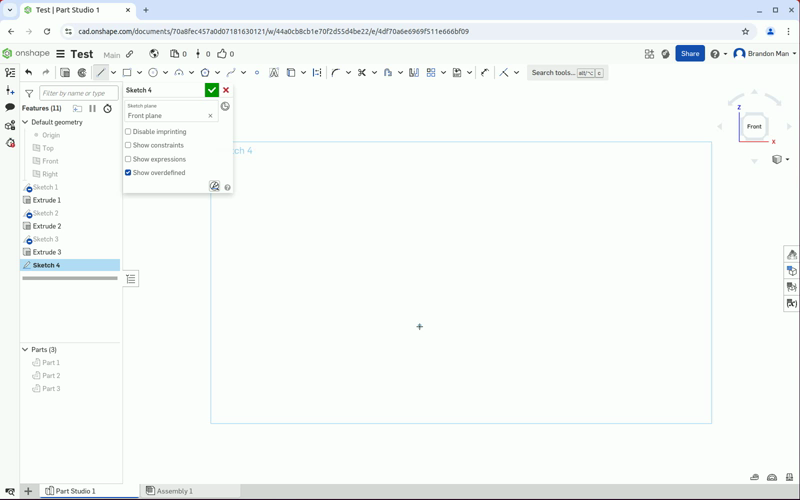
mouse_move(501, 326)
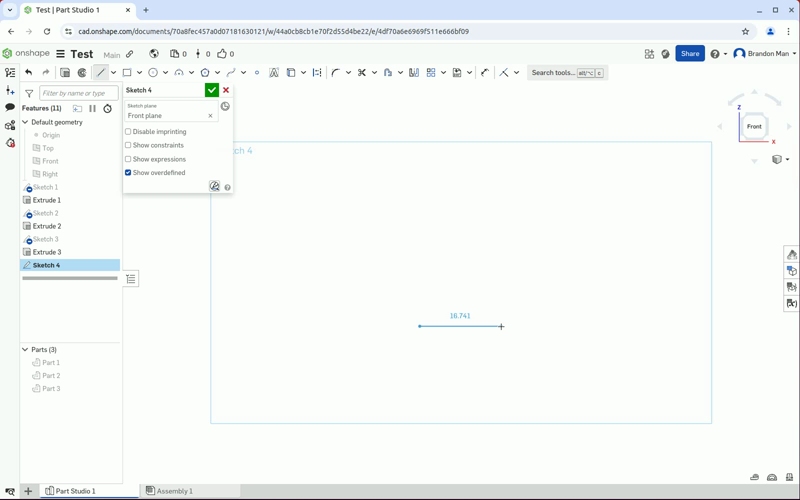
click(501, 326)
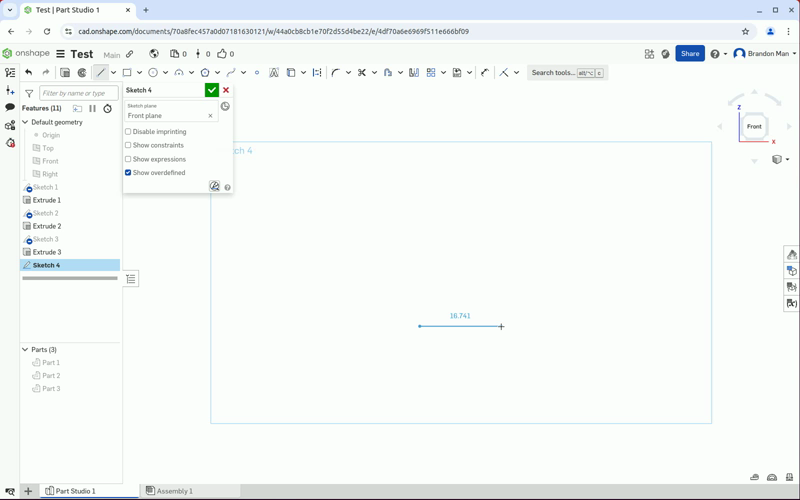
key_up(shift)
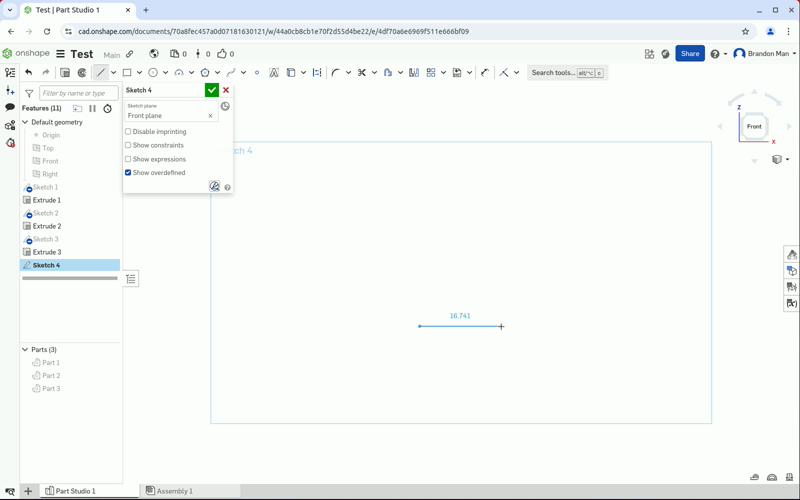
key_down(shift)
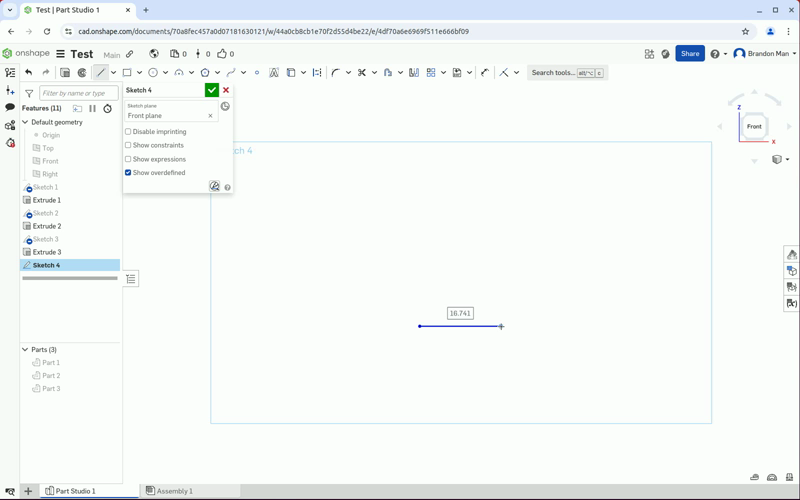
mouse_move(531, 326)
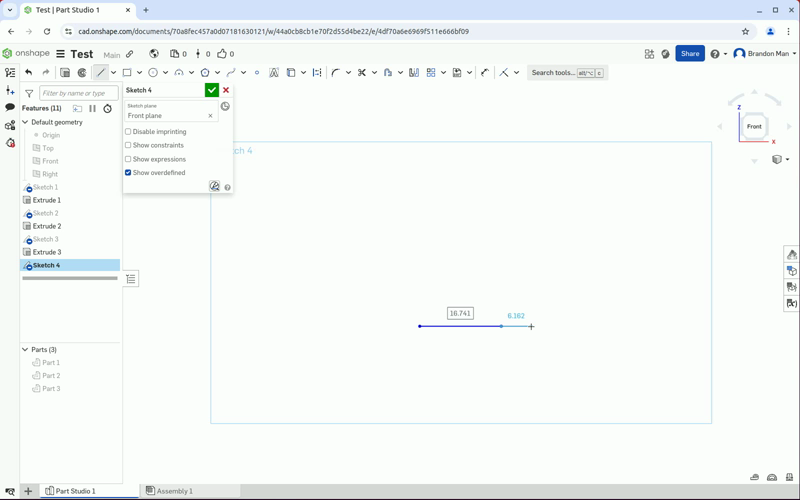
mouse_move(501, 313)
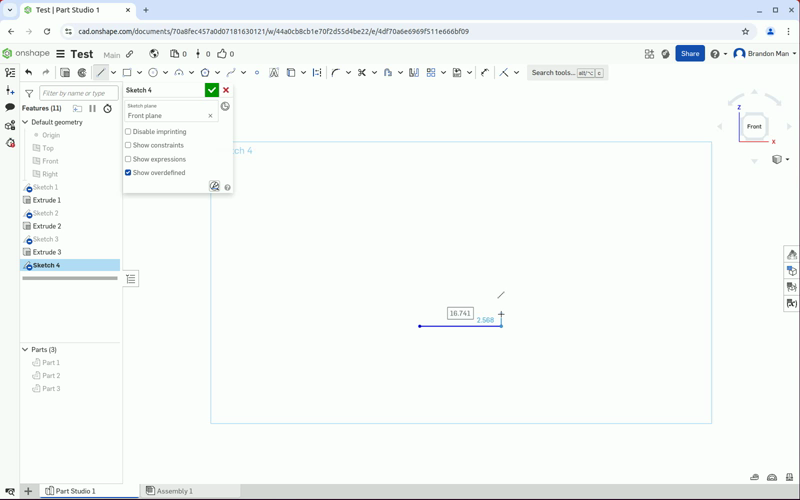
click(501, 313)
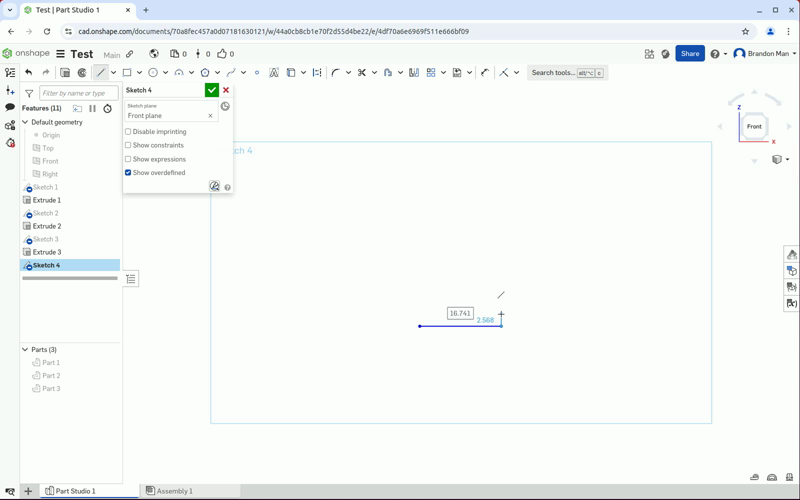
key_up(shift)
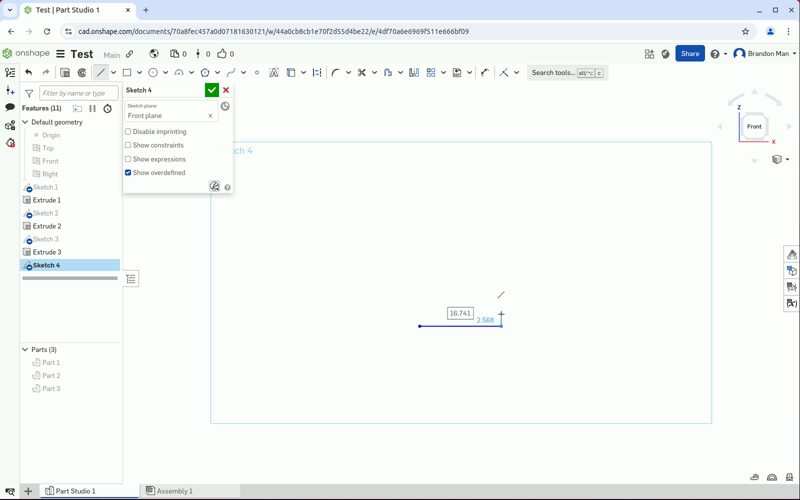
key_down(shift)
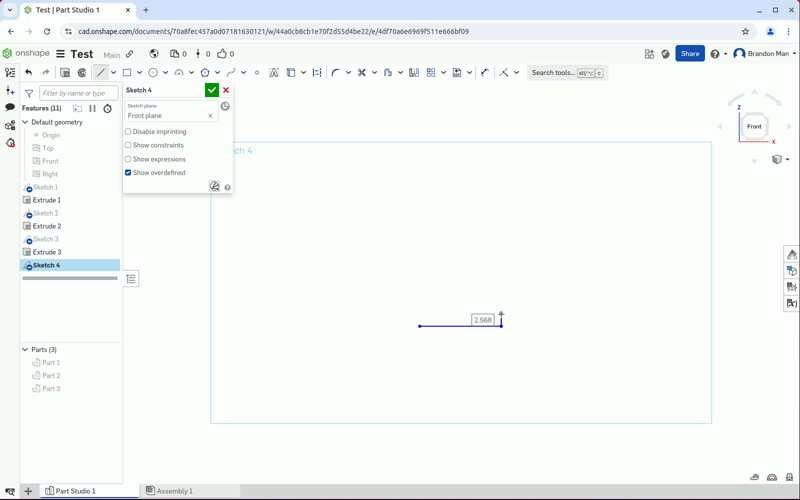
mouse_move(419, 313)
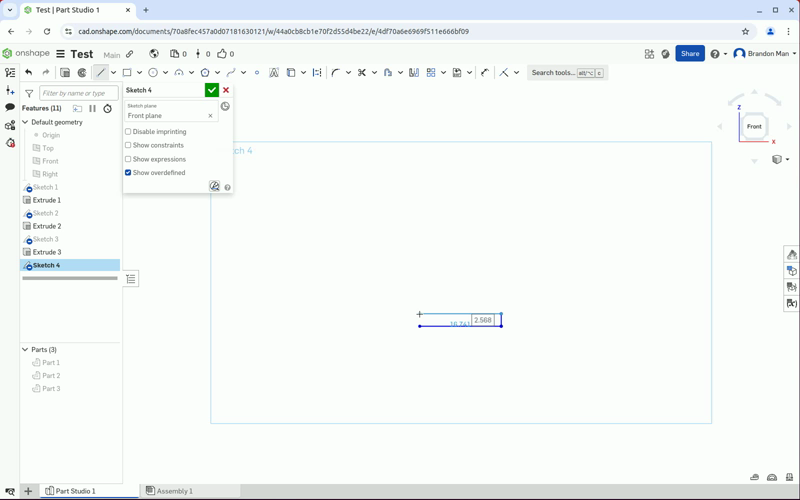
click(419, 313)
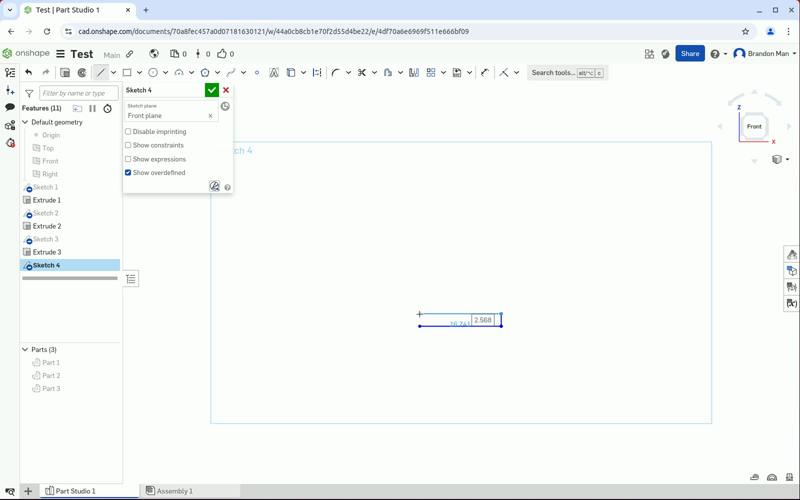
key_up(shift)
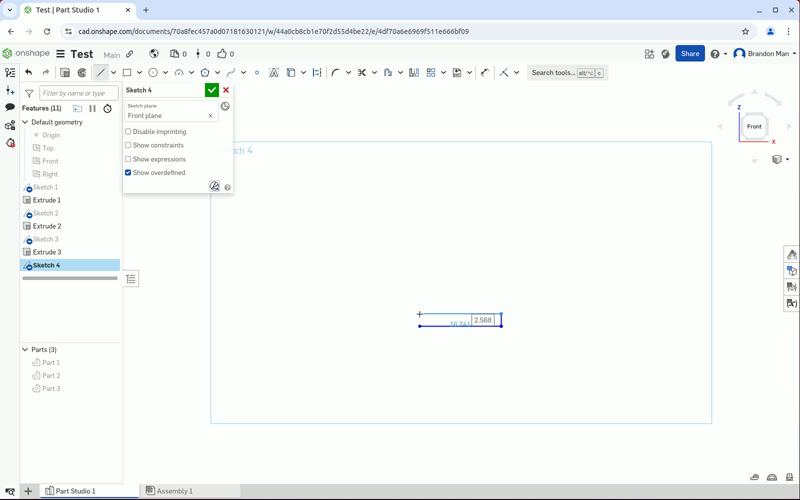
mouse_move(449, 313)
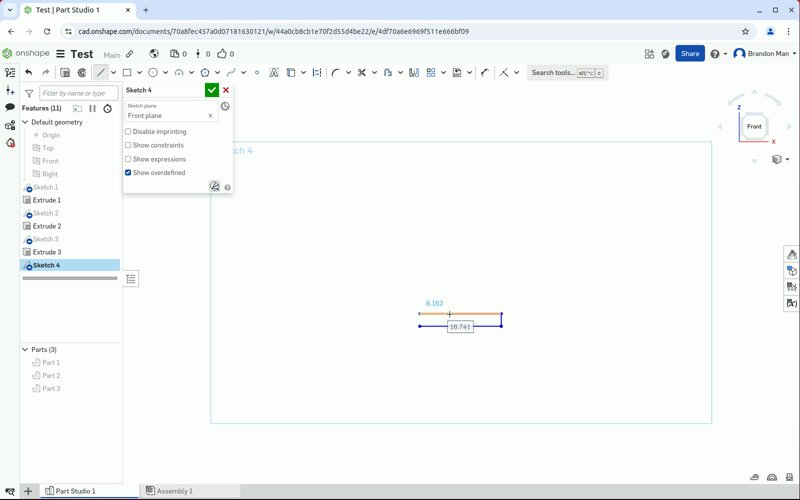
key_down(shift)
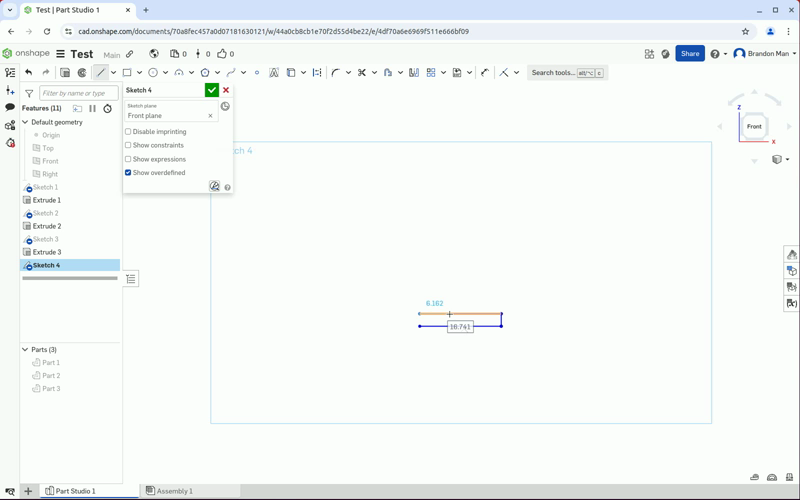
mouse_move(419, 326)
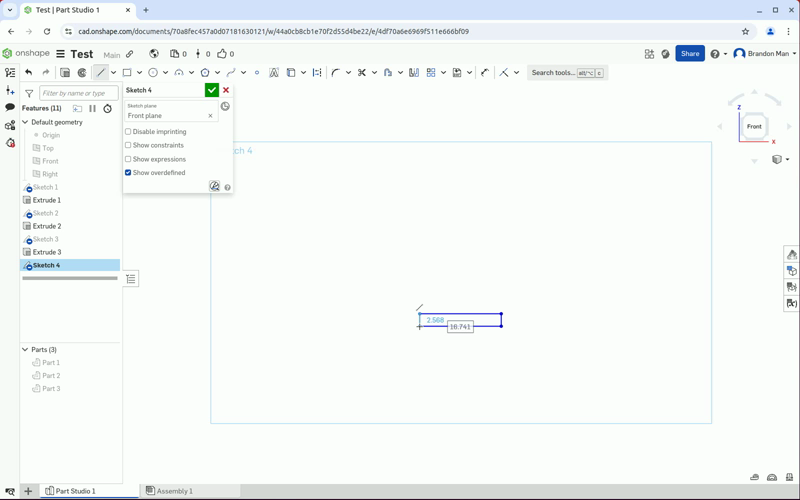
key_up(shift)
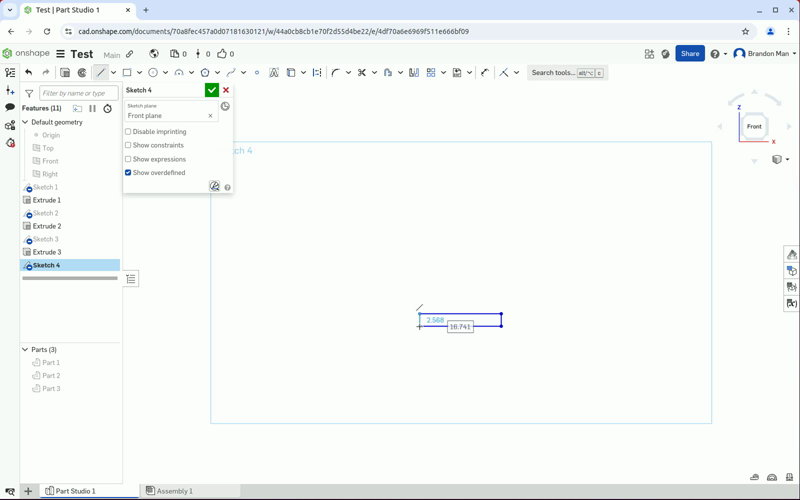
click(419, 326)
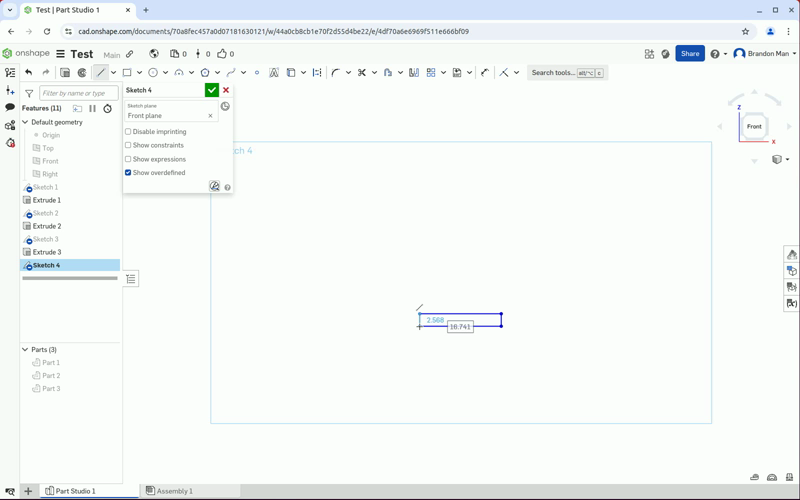
key(esc)
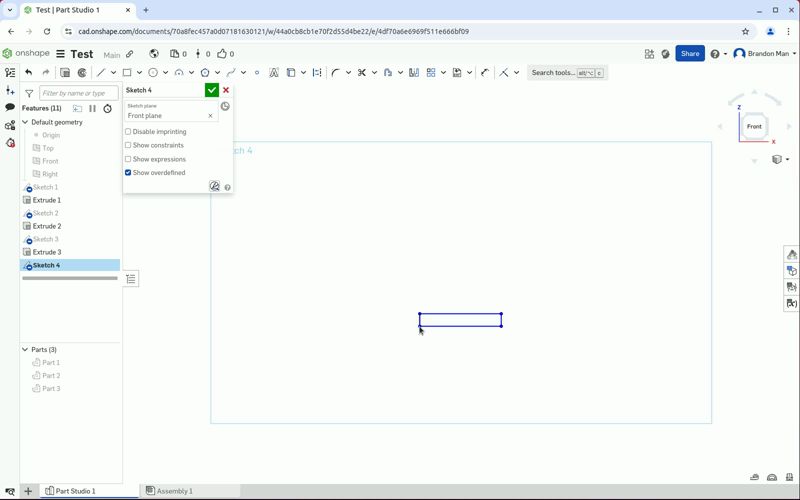
mouse_move(453, 324)
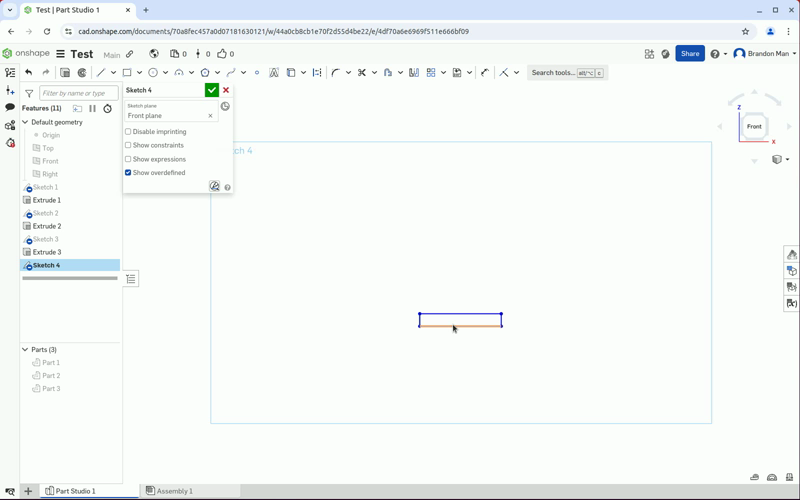
scroll(6)
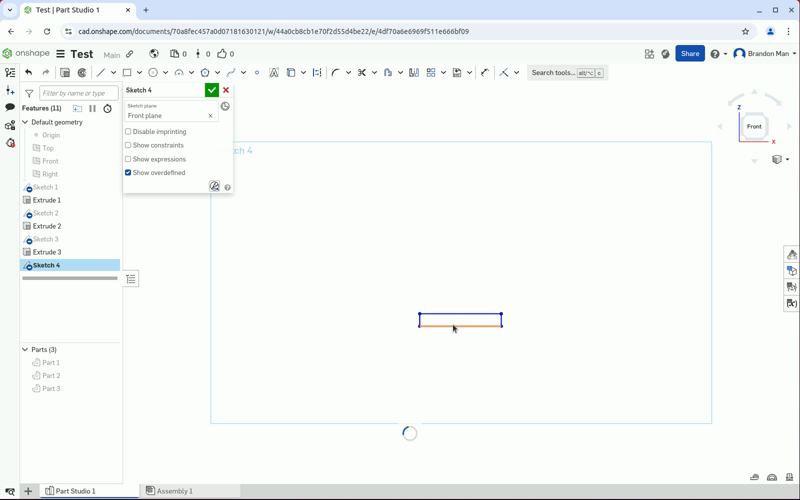
scroll(6)
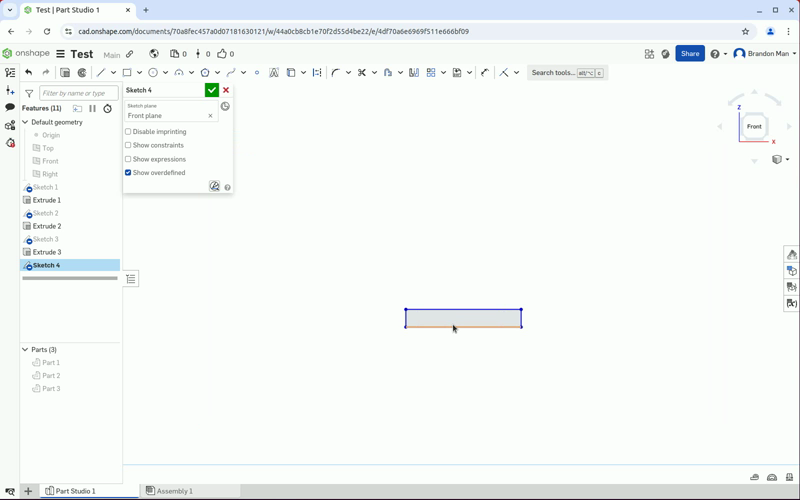
scroll(6)
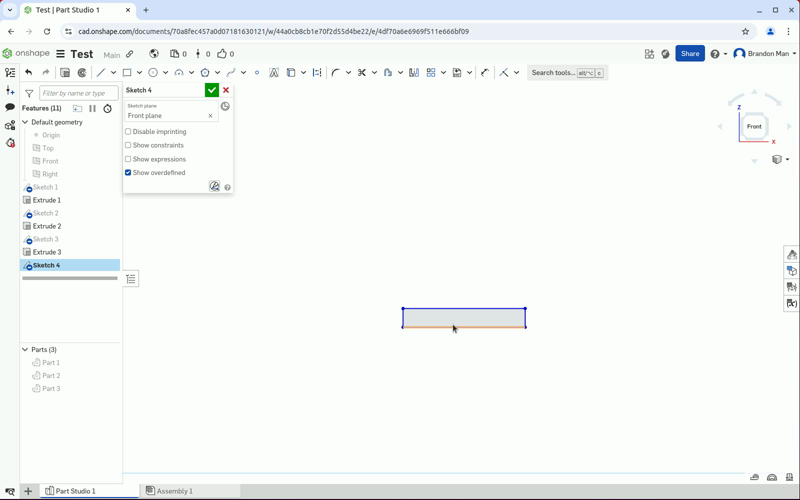
scroll(6)
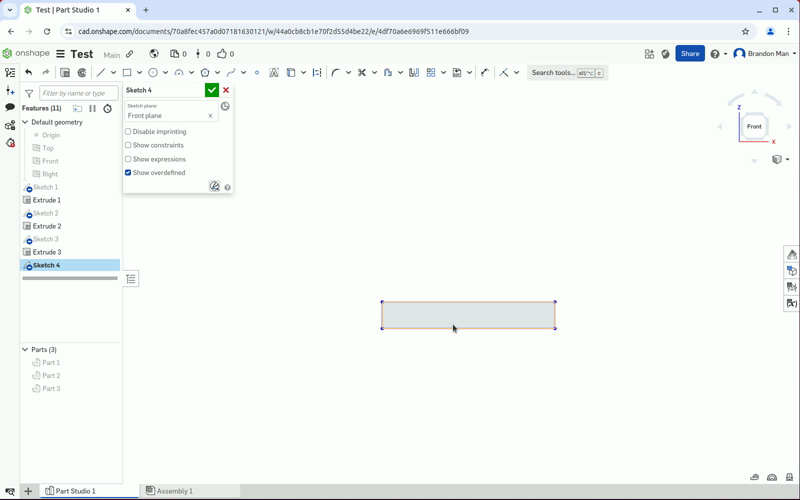
scroll(6)
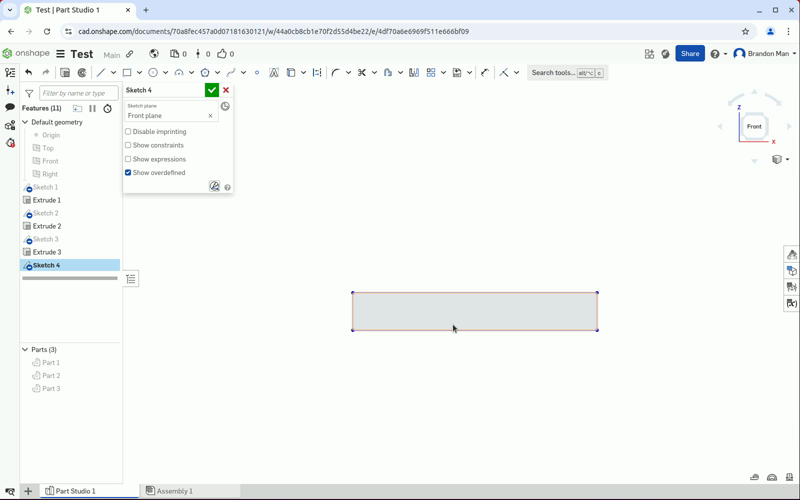
scroll(6)
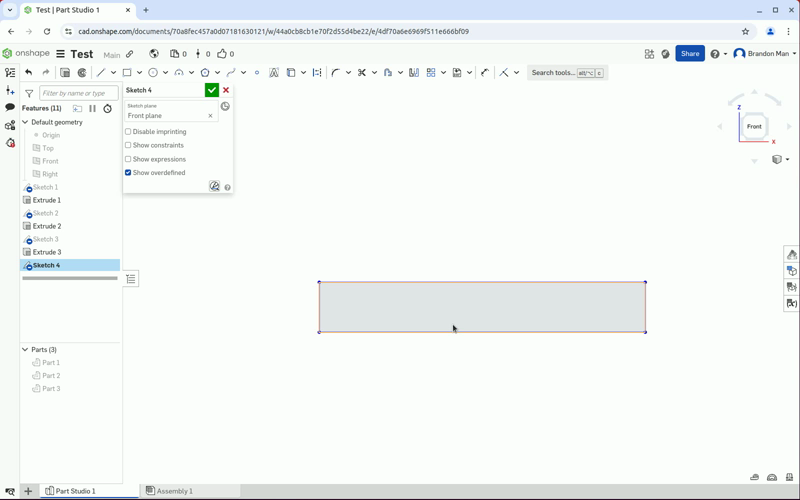
scroll(6)
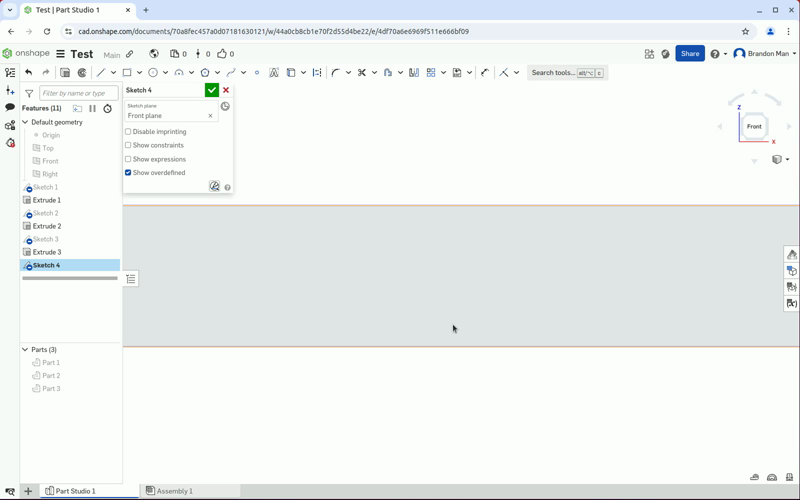
click(453, 324)
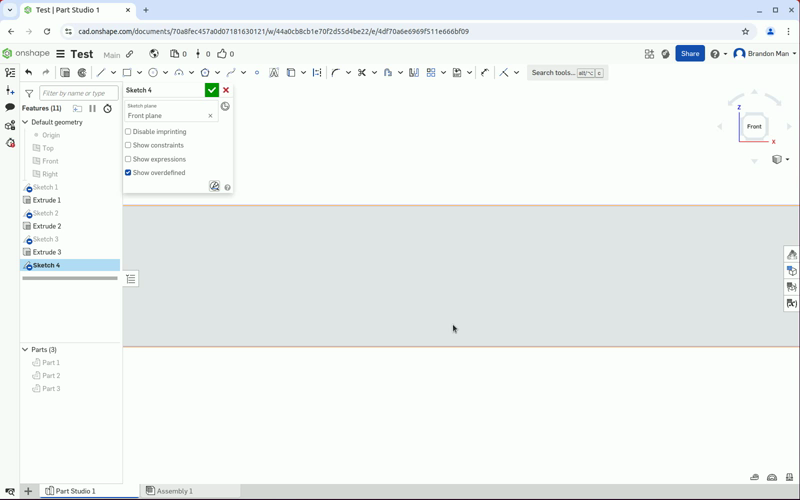
scroll(-6)
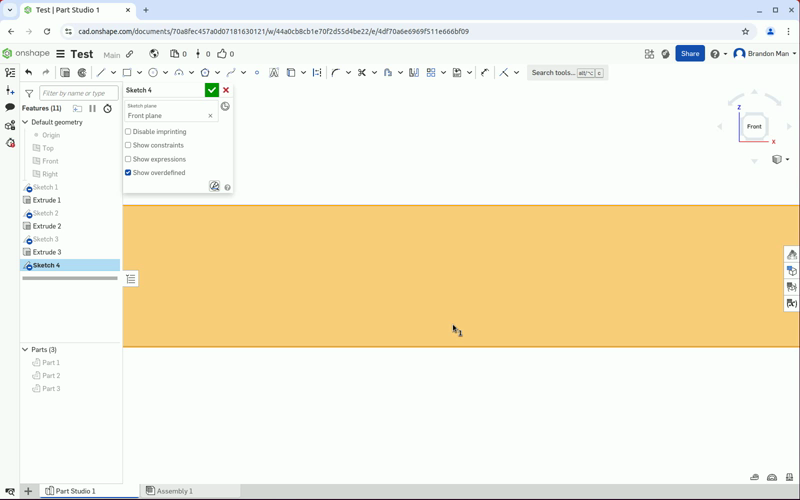
scroll(-6)
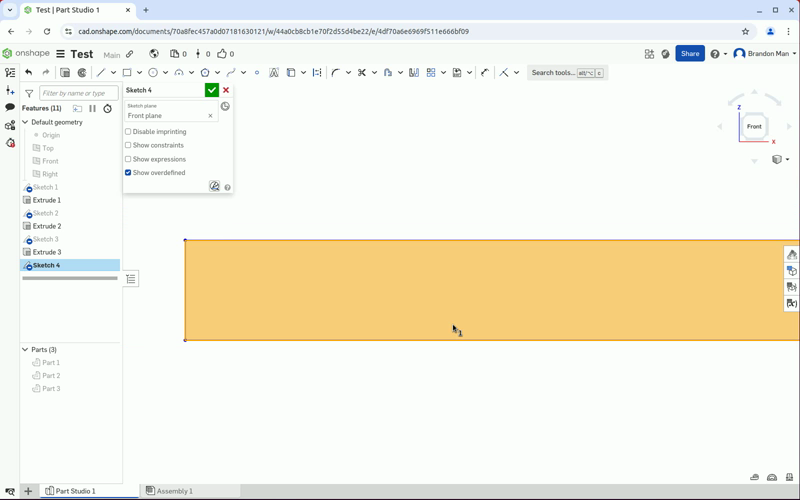
scroll(-6)
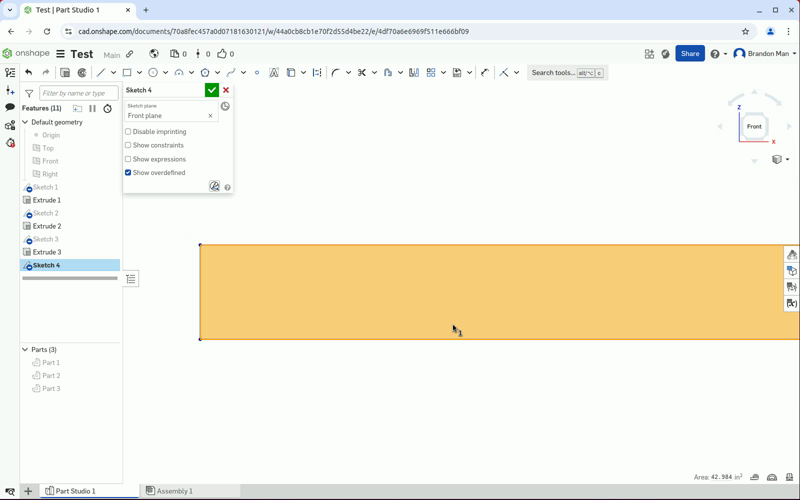
scroll(-6)
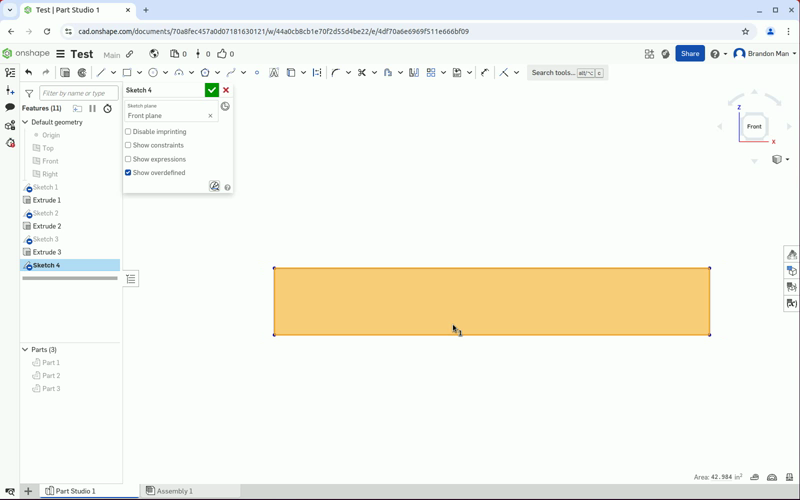
scroll(-6)
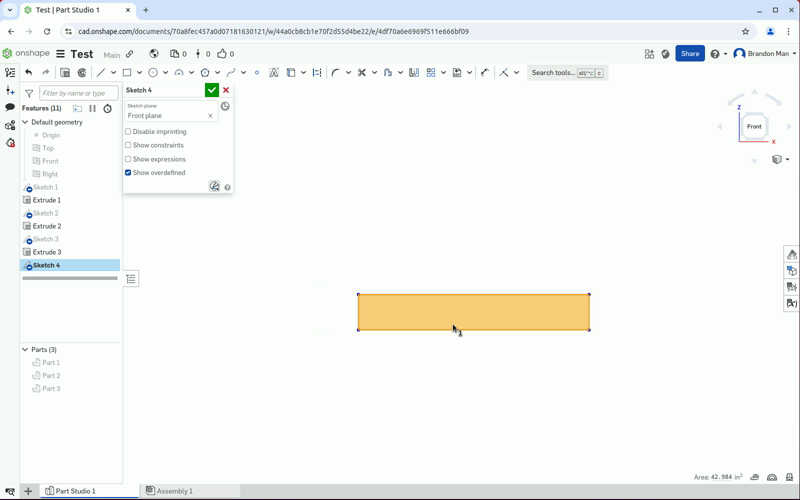
scroll(-6)
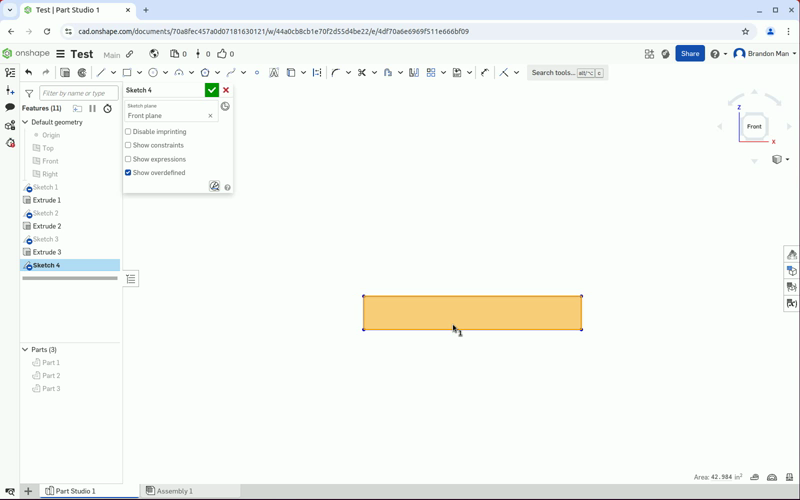
scroll(-6)
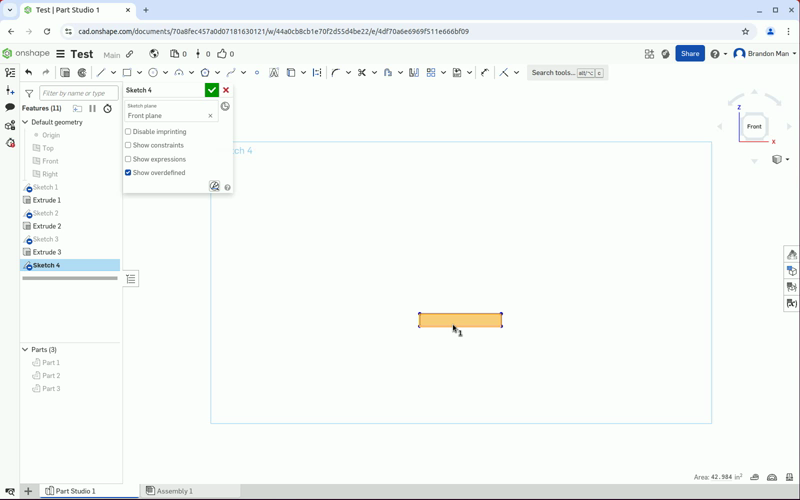
mouse_move(73, 352)
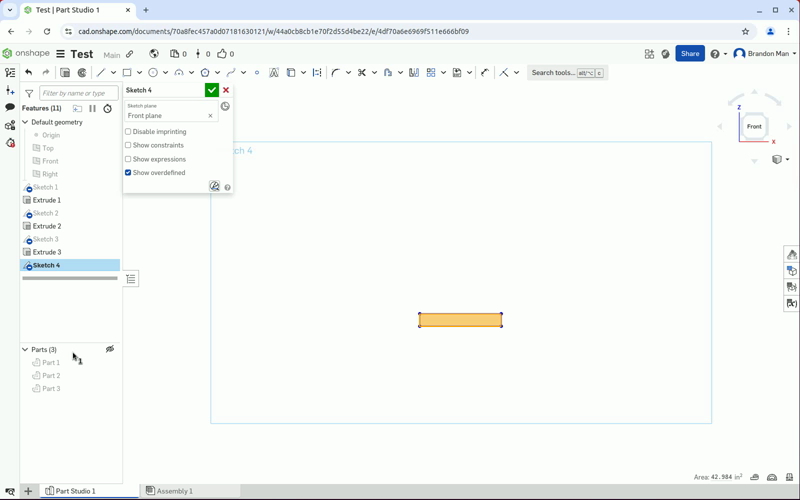
key(shift+y)
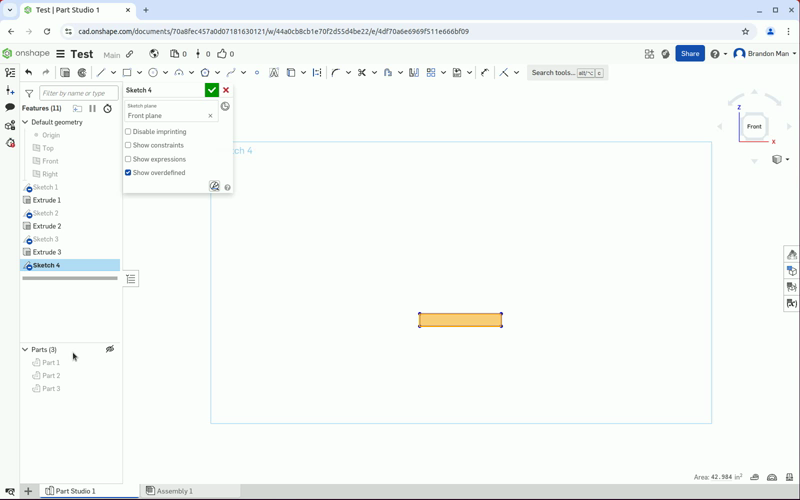
key(shift+e)
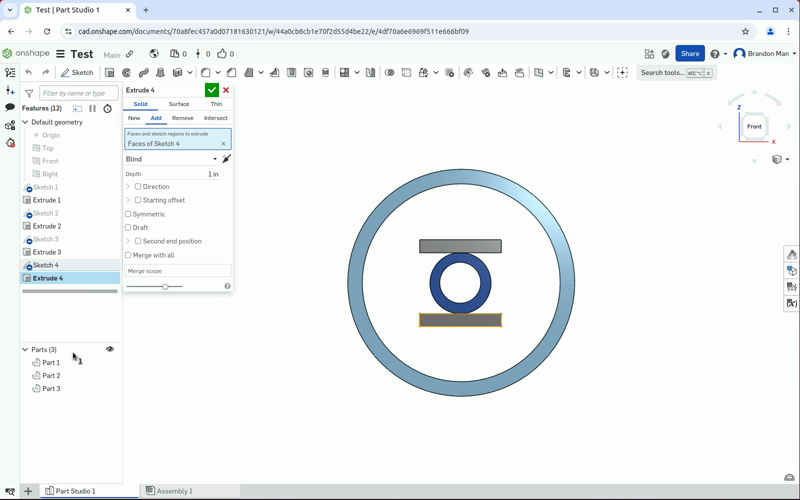
mouse_move(143, 106)
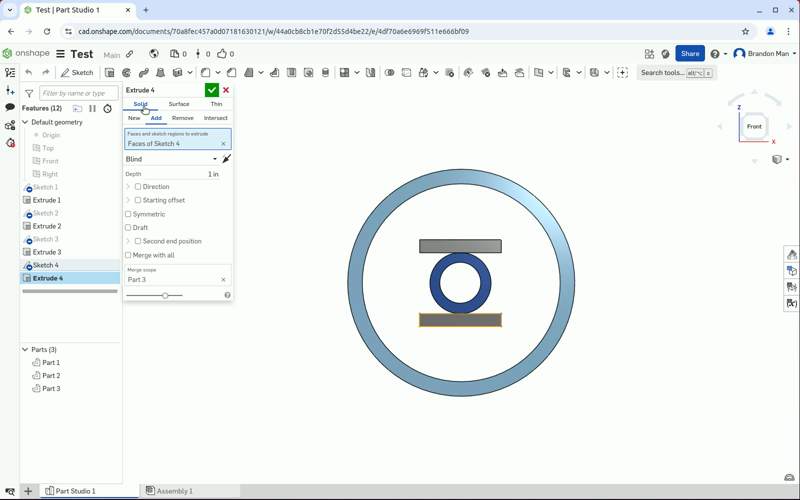
click(143, 106)
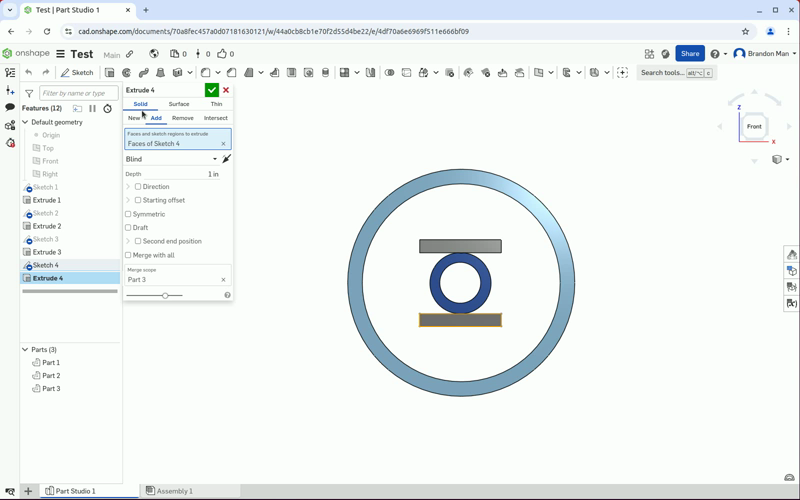
mouse_move(137, 120)
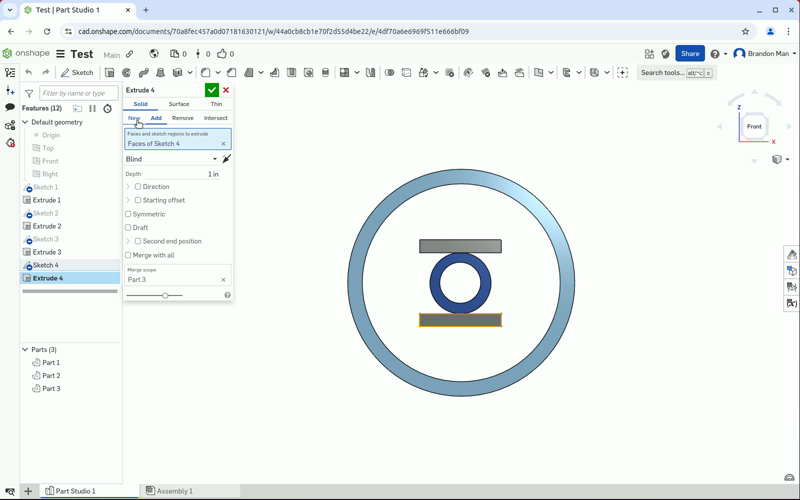
click(137, 120)
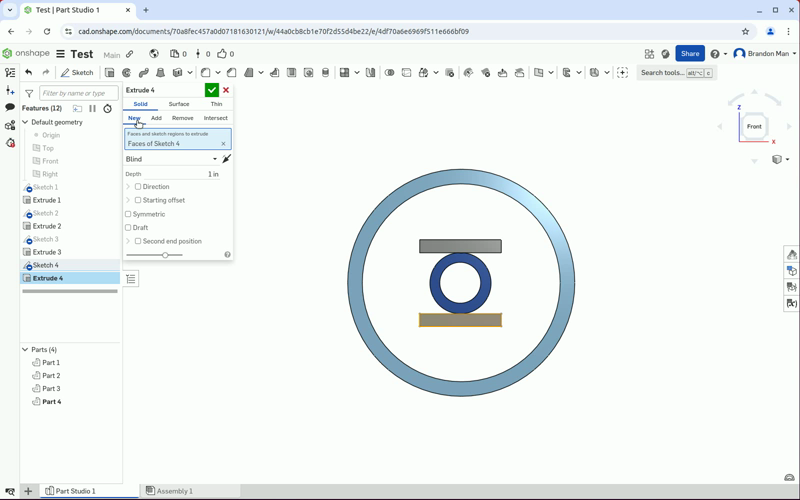
key(tab, 4)
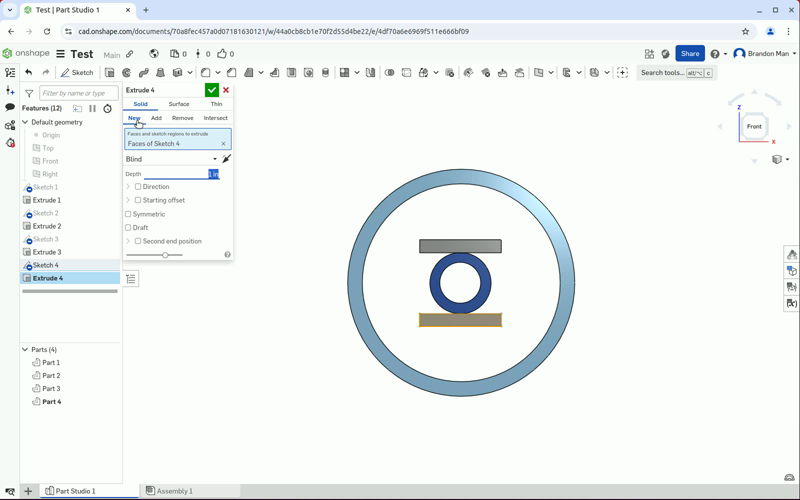
text(5.055)
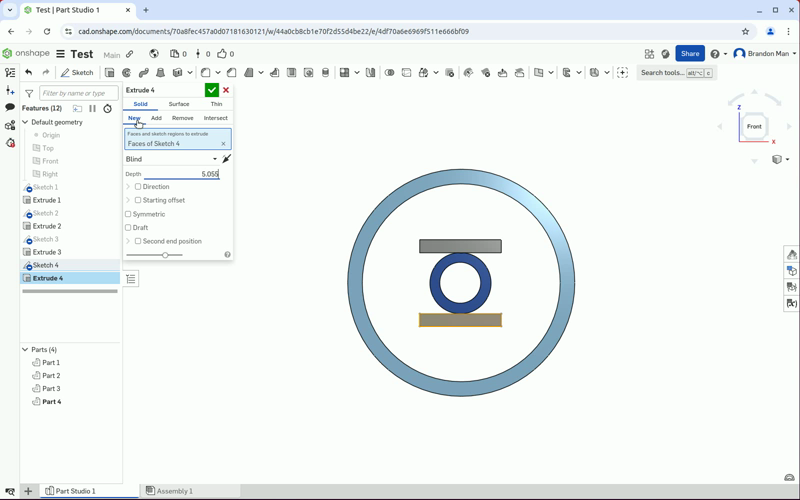
key(enter)
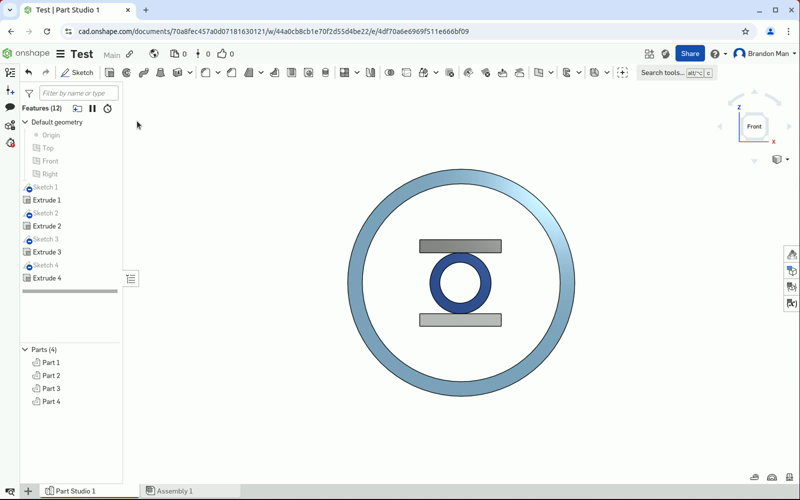
key(shift+h)
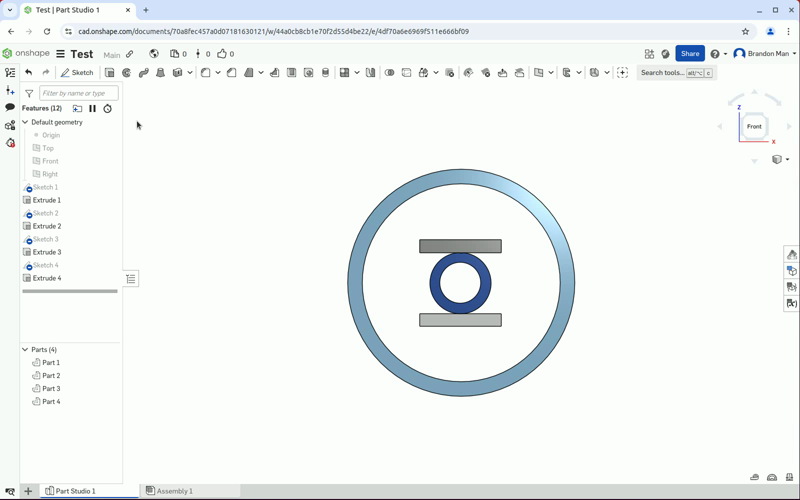
key(shift+h)
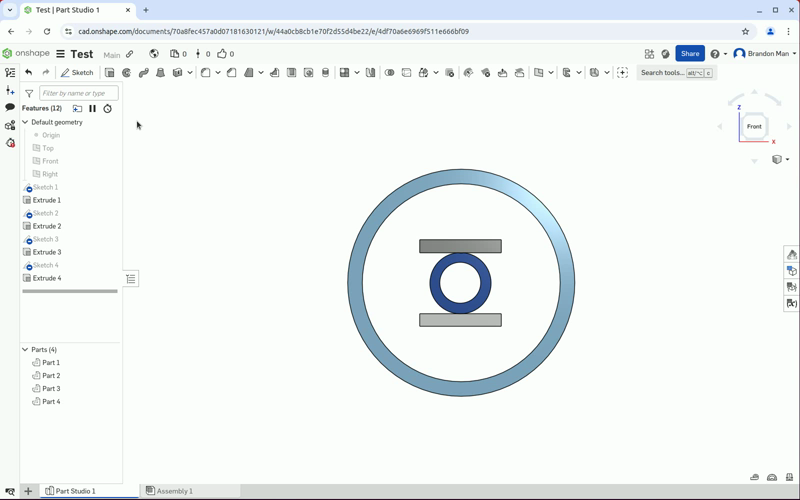
mouse_move(73, 189)
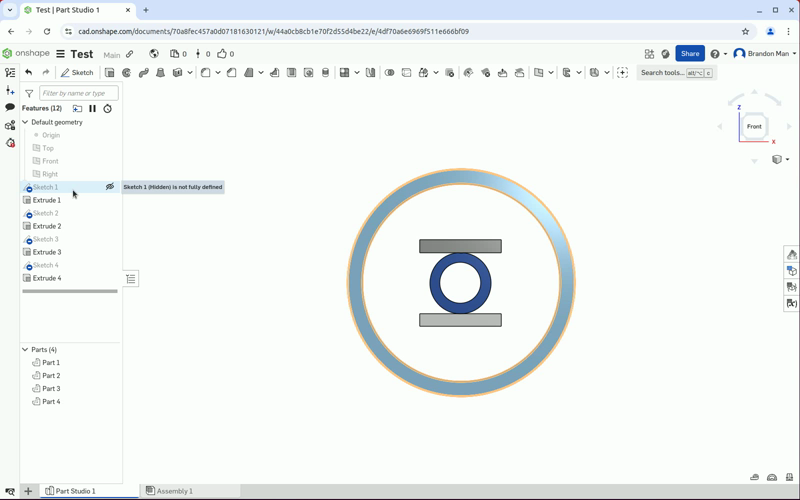
click(73, 189)
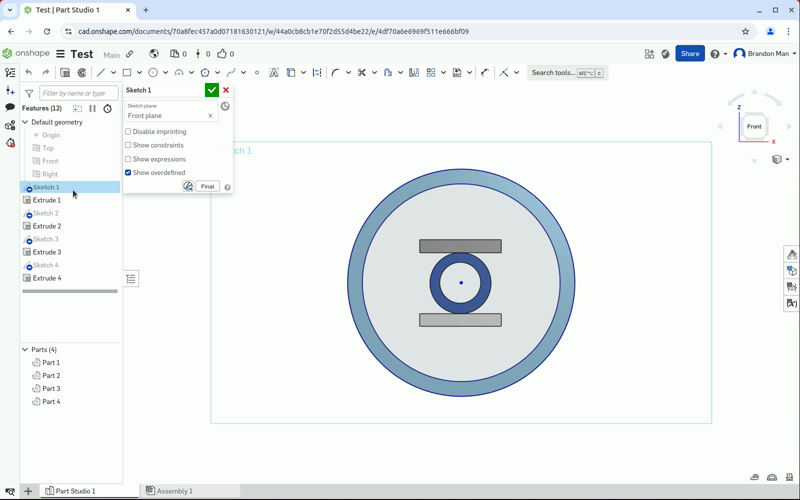
mouse_move(229, 92)
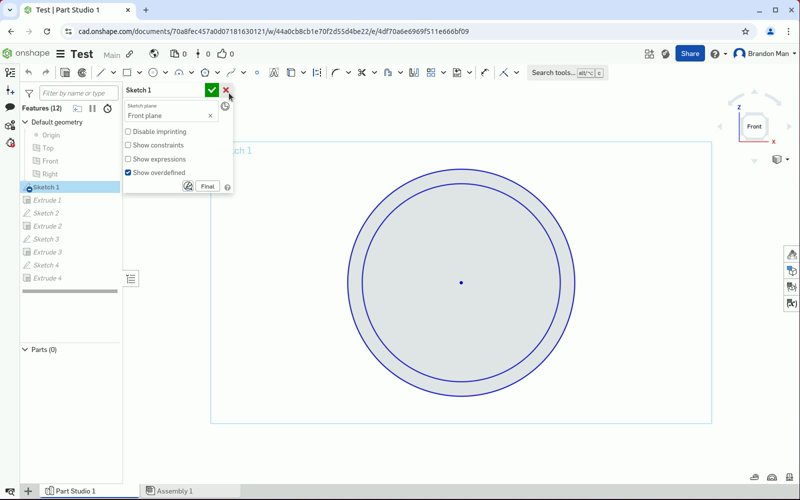
click(229, 92)
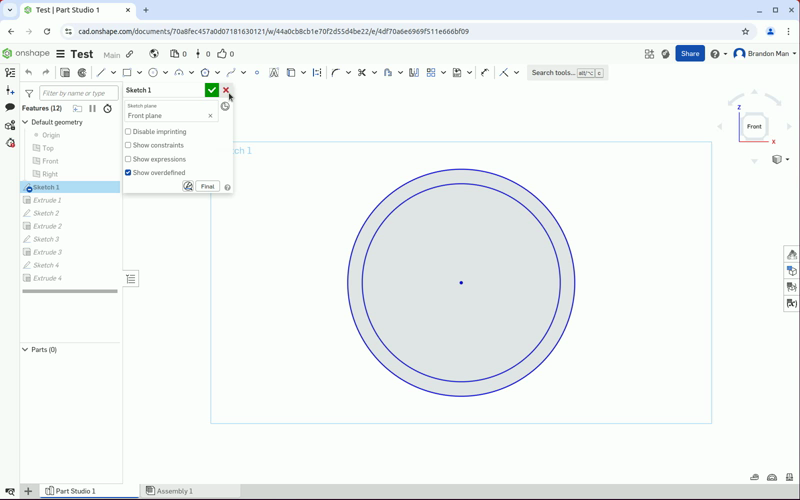
key(shift+s)
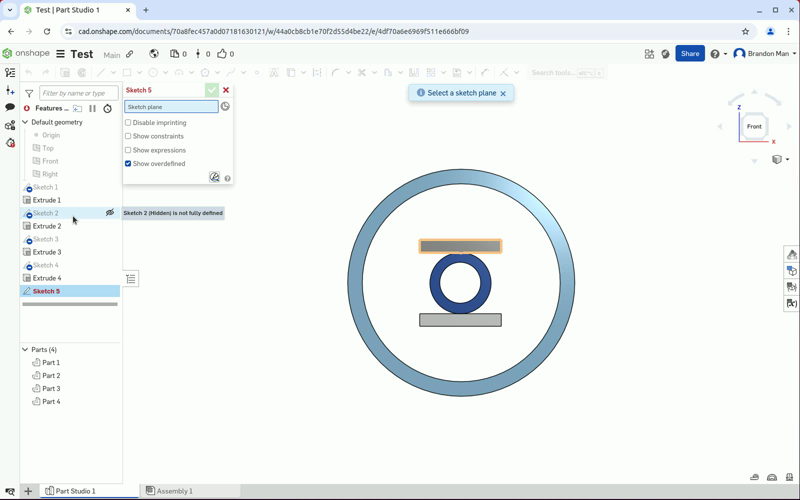
scroll(3)
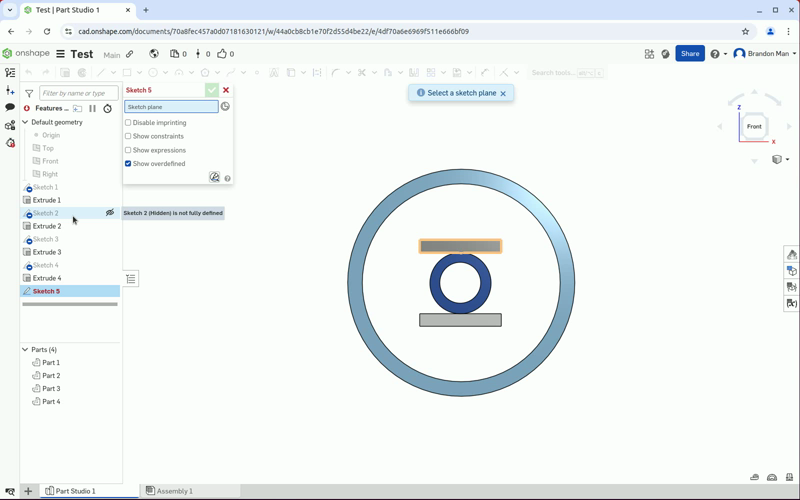
mouse_move(73, 163)
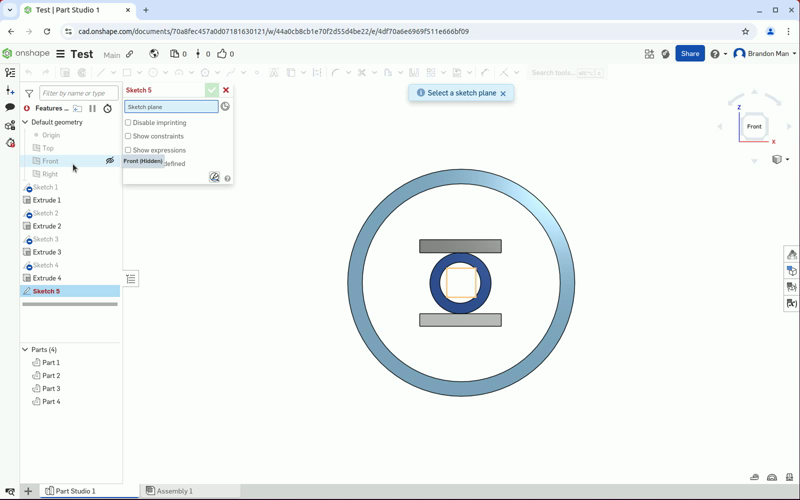
click(73, 163)
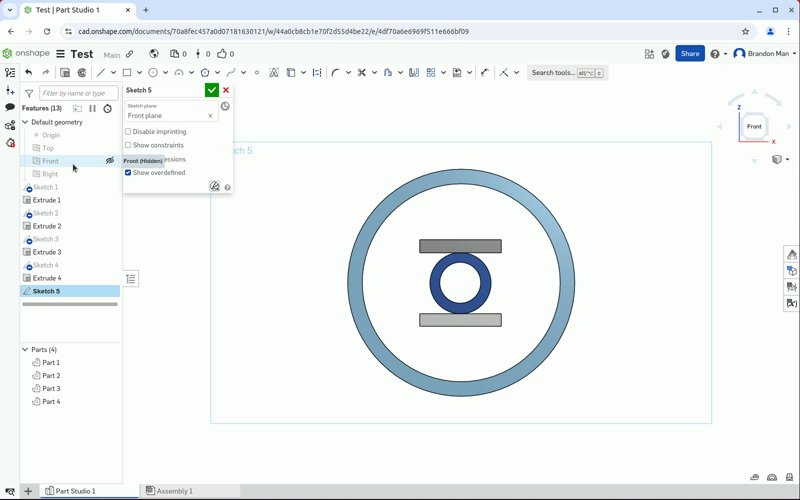
mouse_move(73, 352)
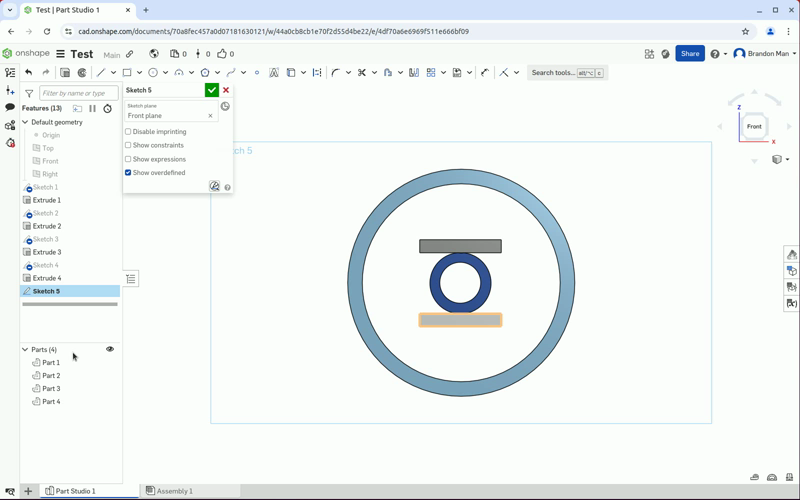
key(y)
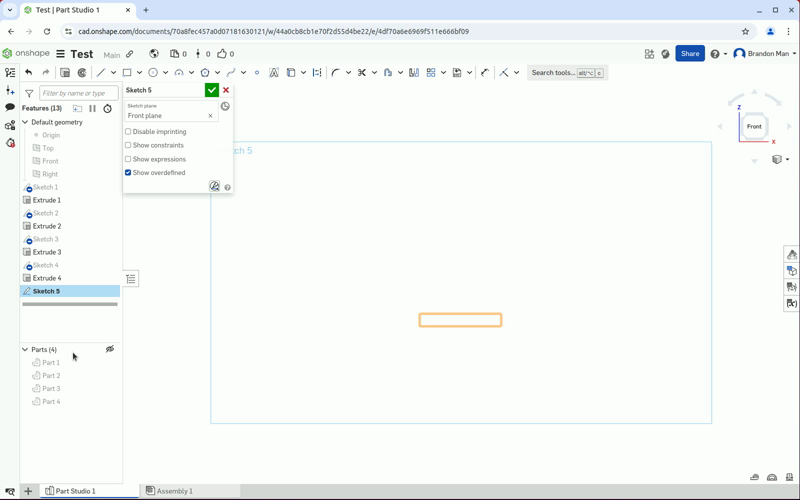
key(c)
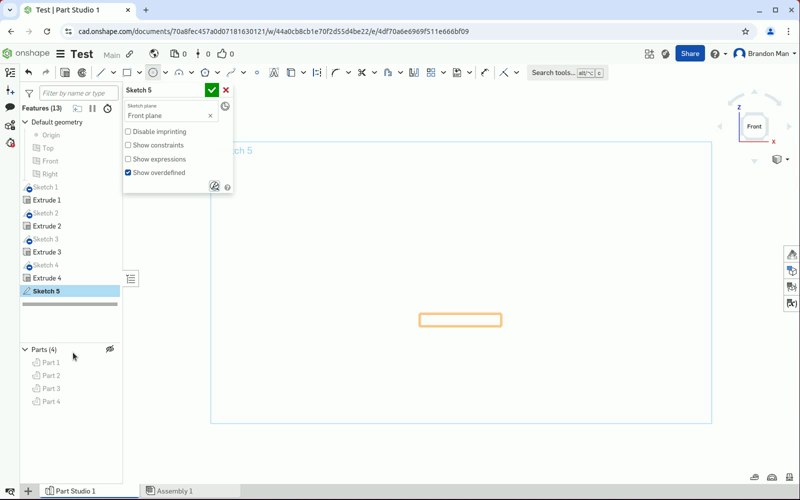
key_down(shift)
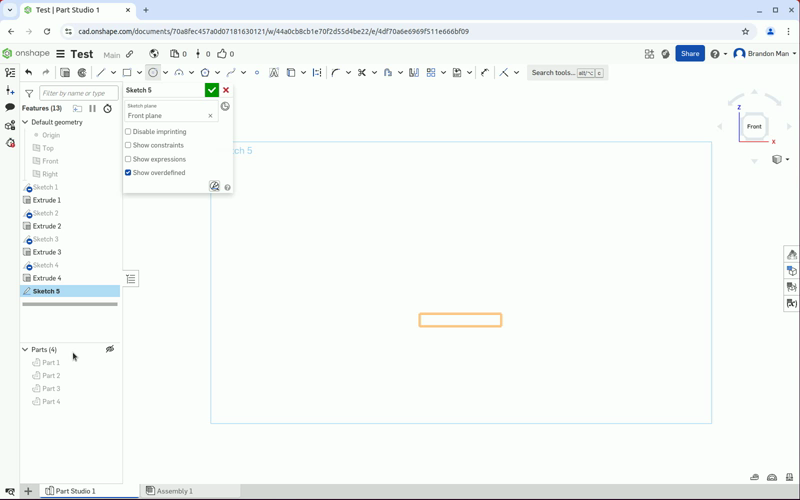
mouse_move(461, 282)
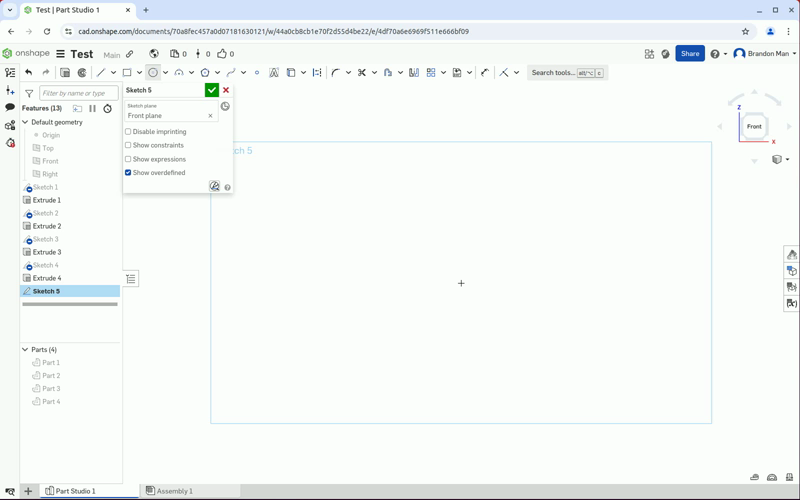
click(461, 282)
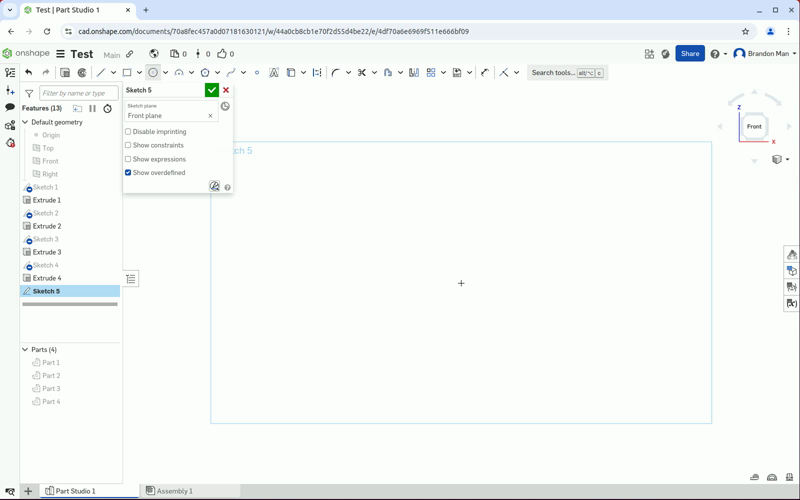
key_up(shift)
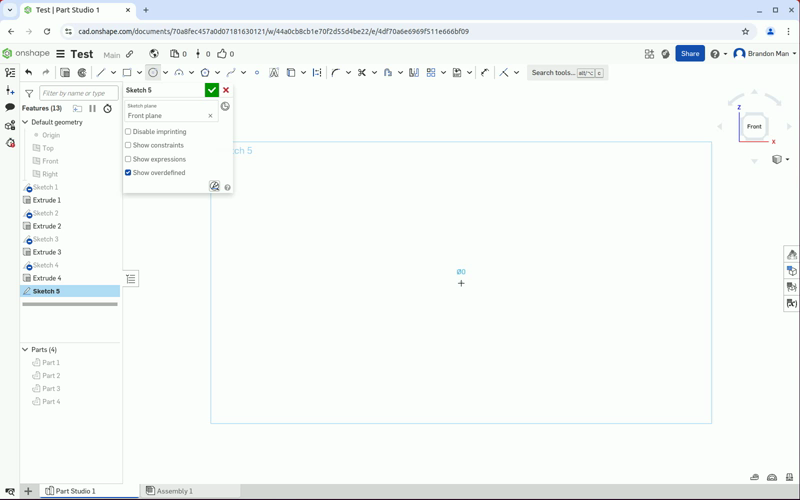
mouse_move(560, 282)
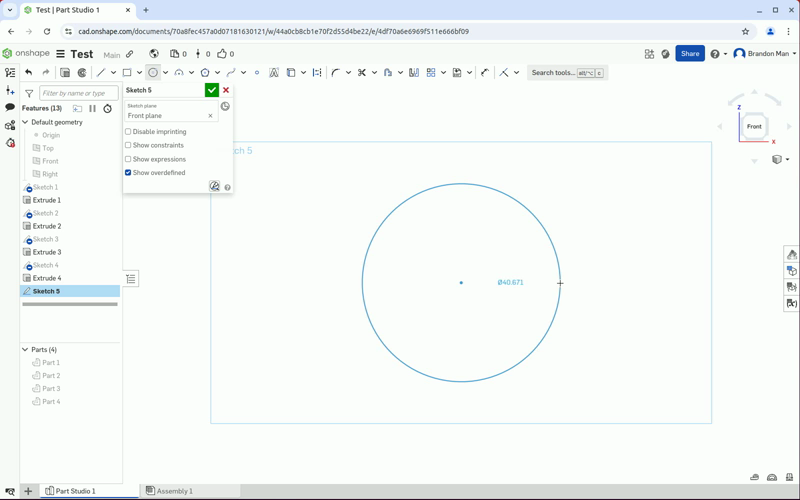
click(560, 282)
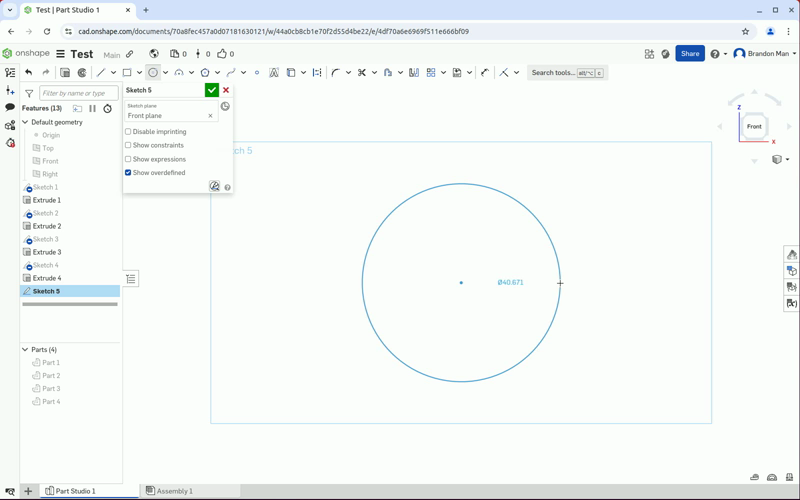
key(esc)
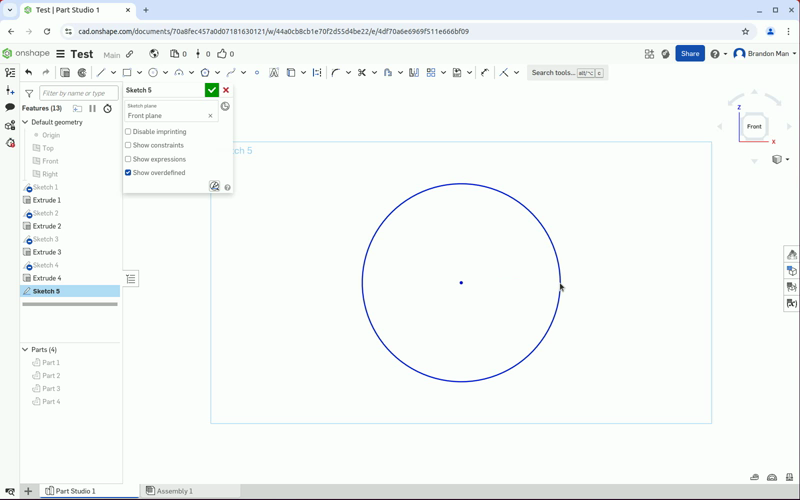
key(l)
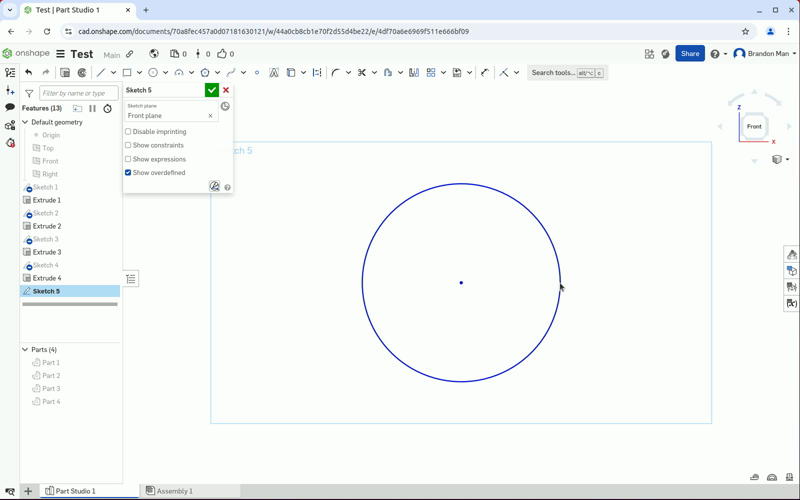
key_down(shift)
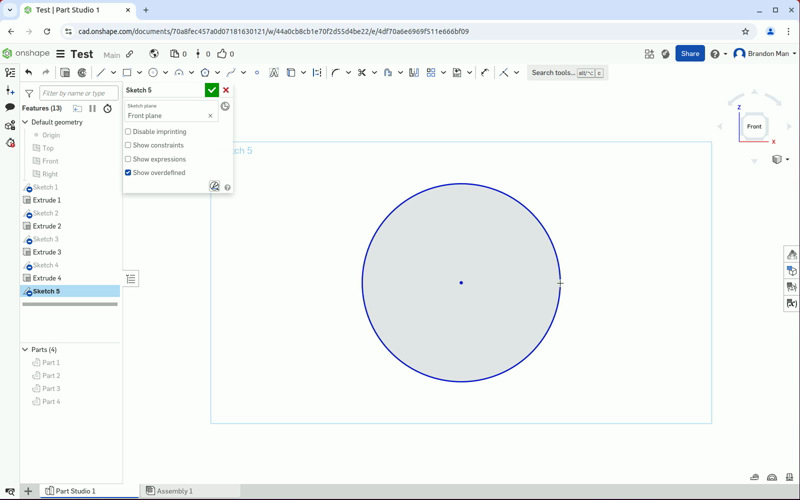
mouse_move(420, 252)
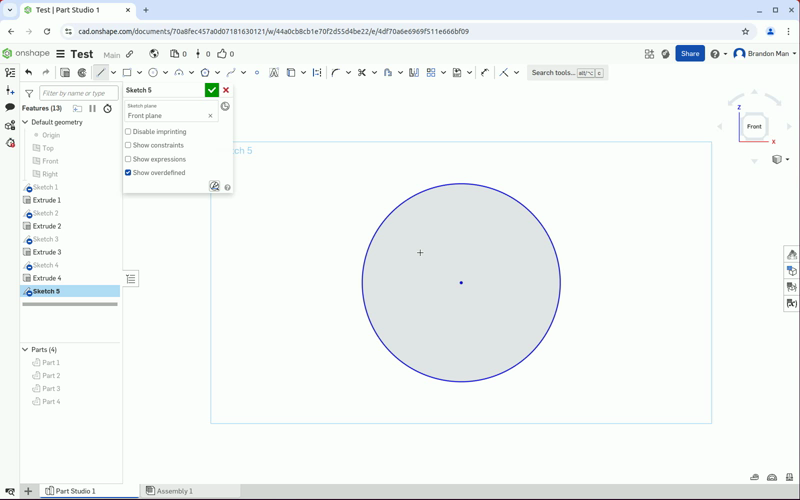
click(420, 252)
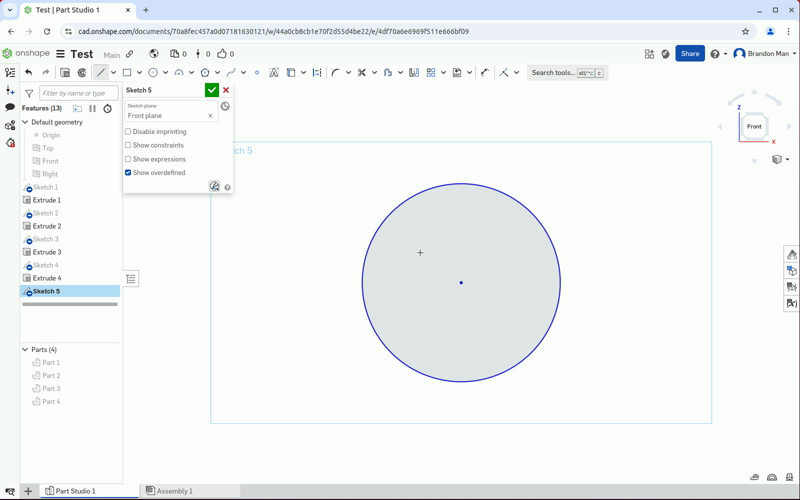
key_up(shift)
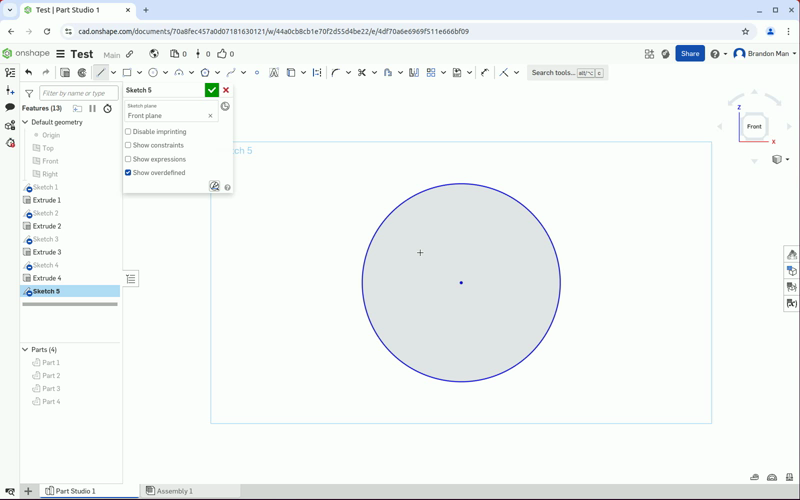
key_down(shift)
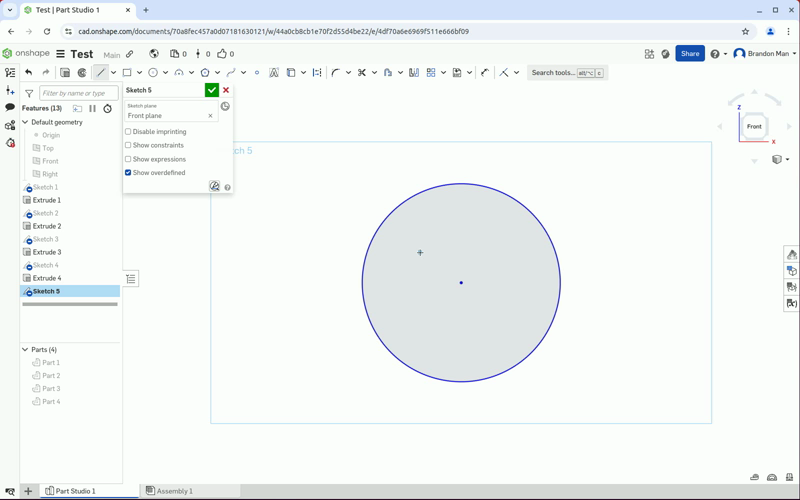
mouse_move(450, 252)
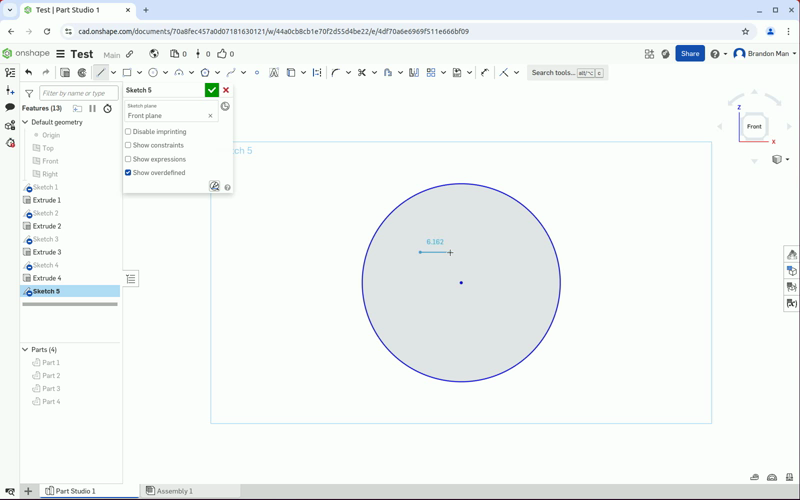
mouse_move(457, 252)
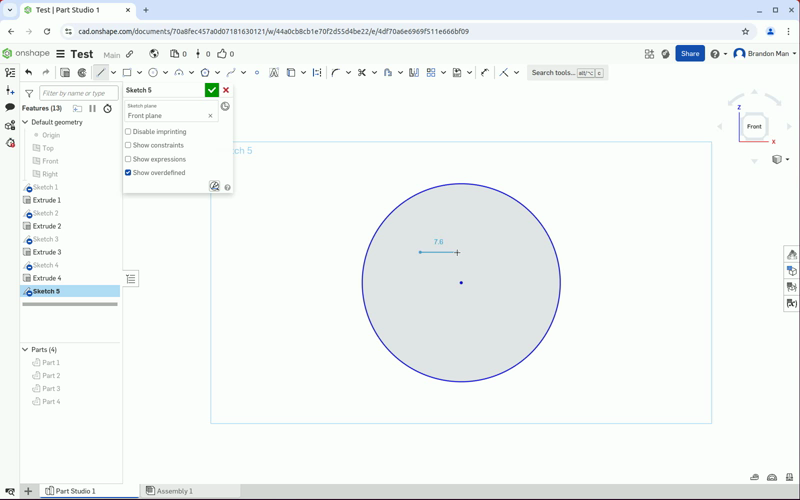
click(457, 252)
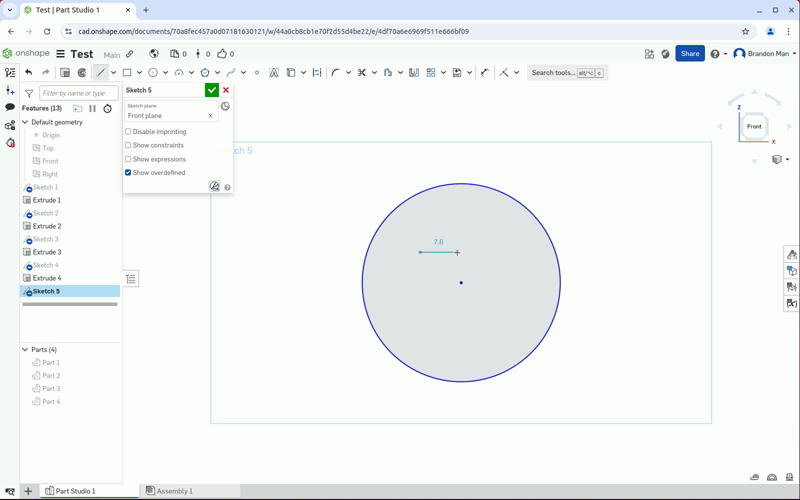
key_up(shift)
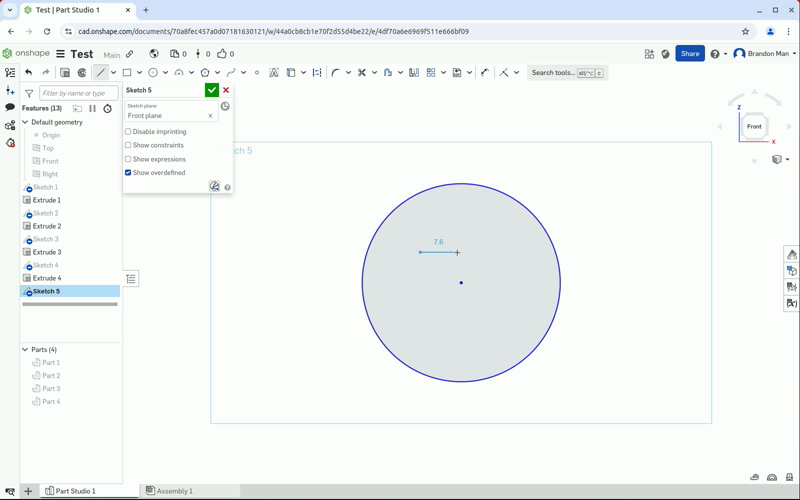
key(esc)
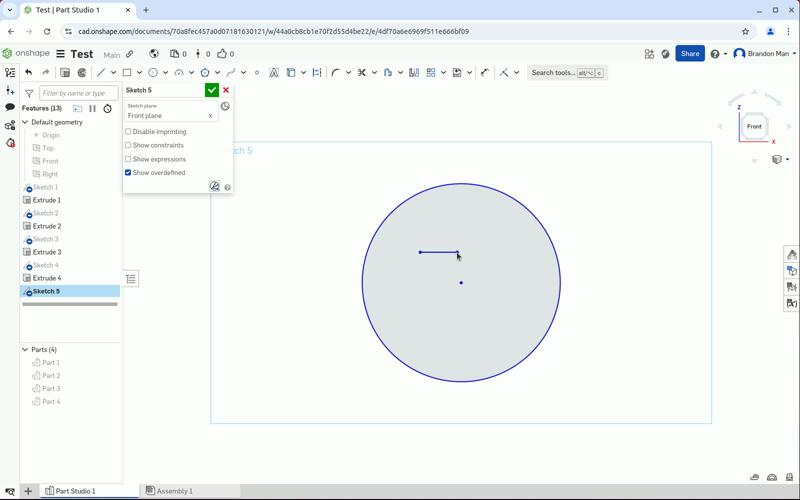
key(a)
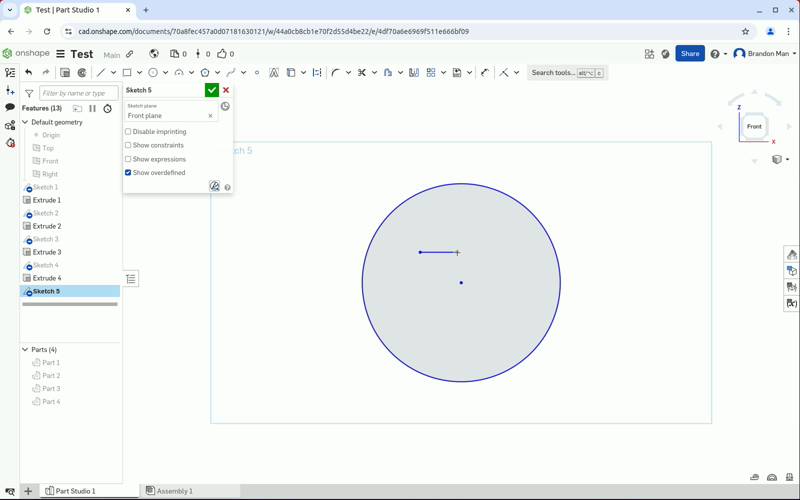
mouse_move(457, 252)
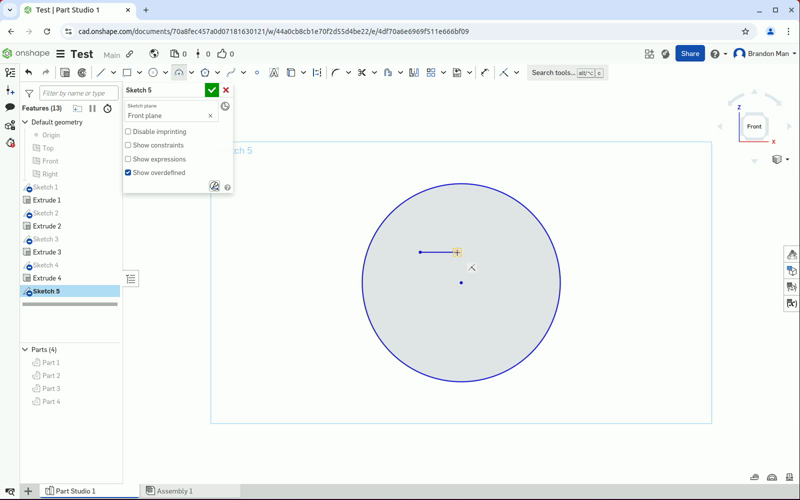
click(457, 252)
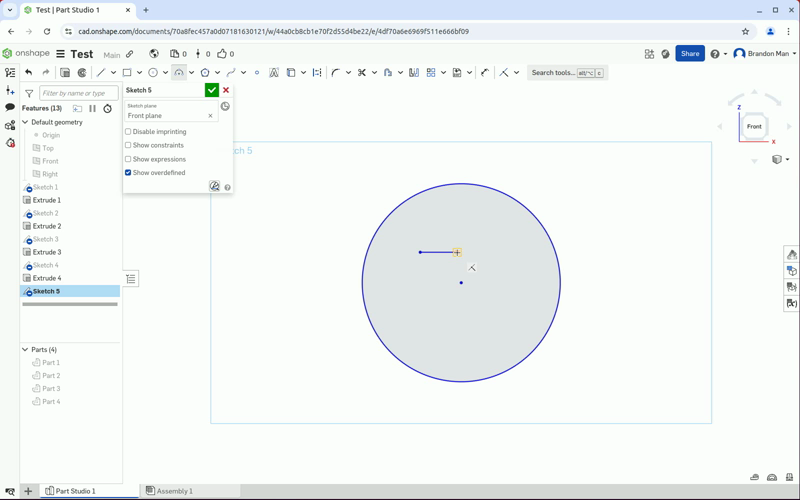
key_down(shift)
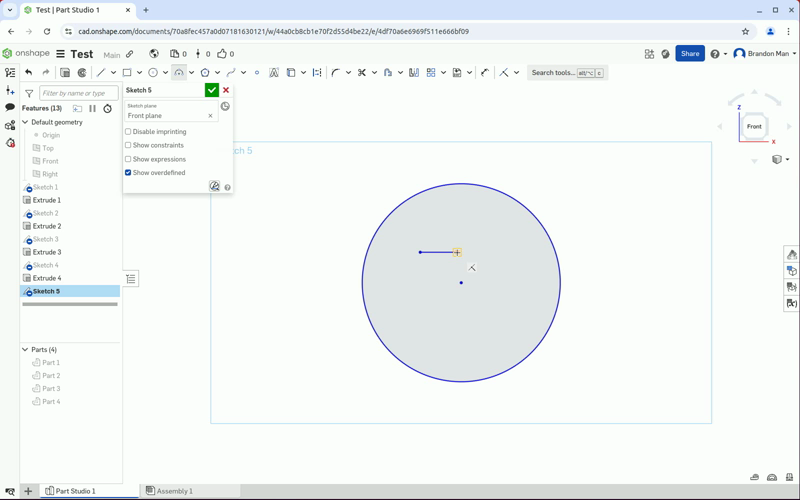
mouse_move(463, 252)
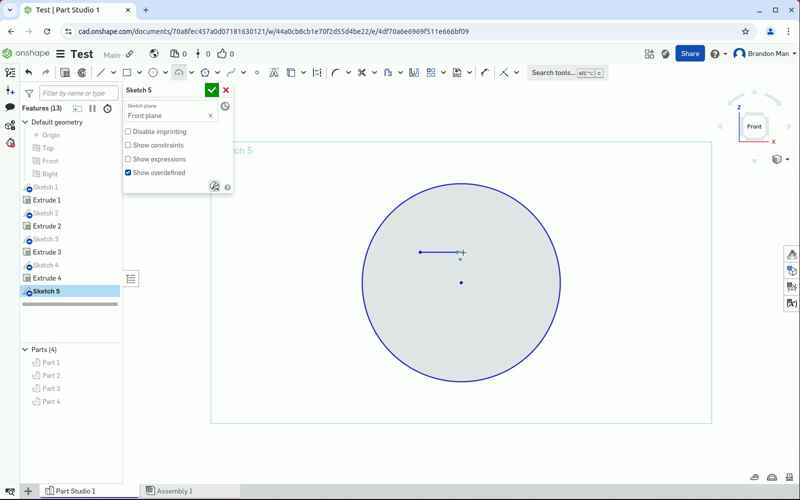
scroll(6)
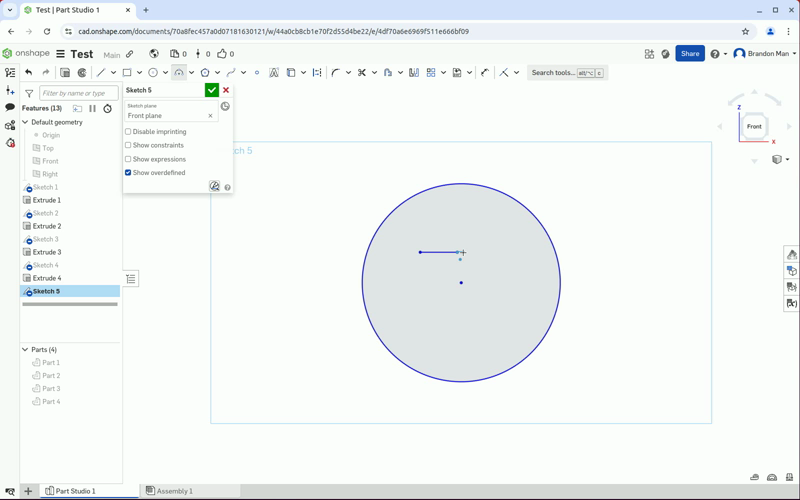
scroll(6)
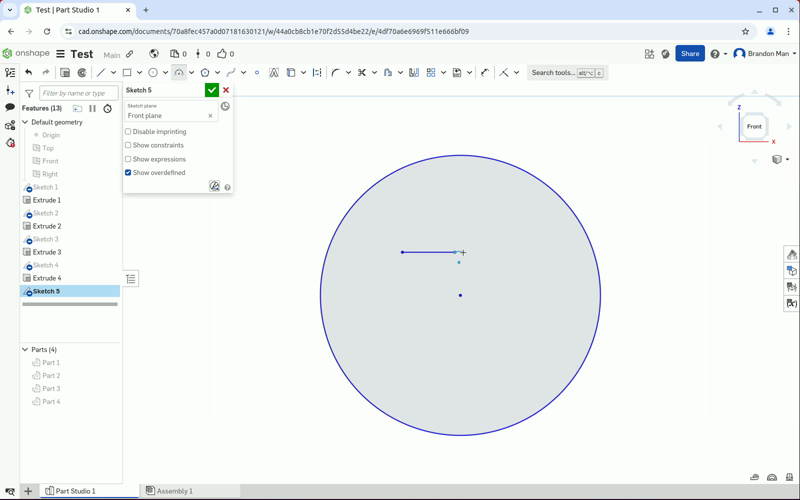
scroll(6)
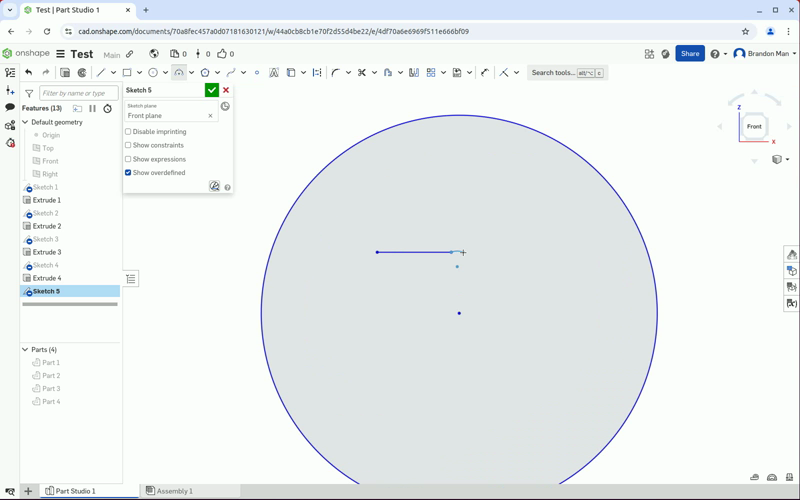
scroll(6)
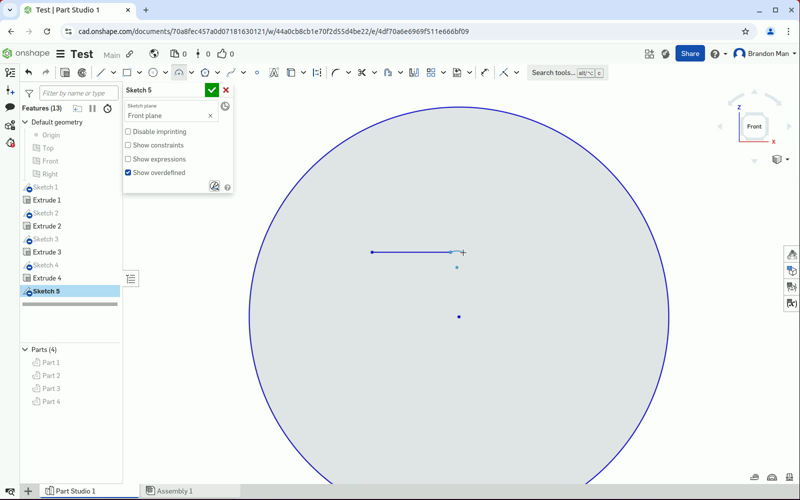
scroll(6)
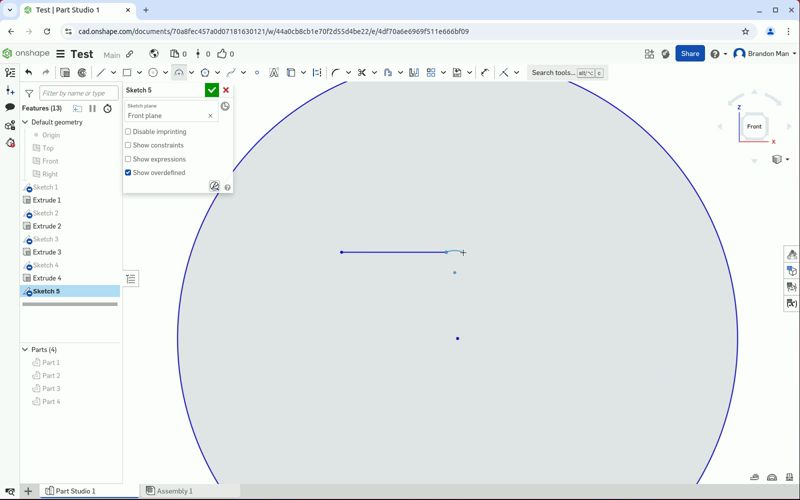
scroll(6)
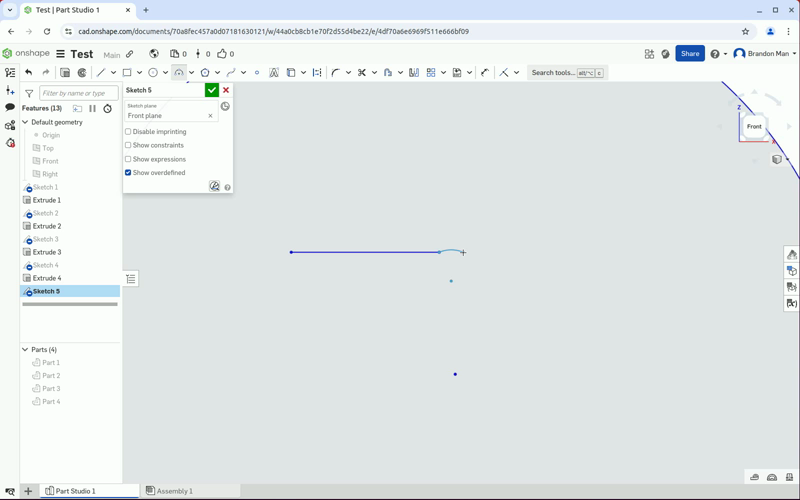
scroll(6)
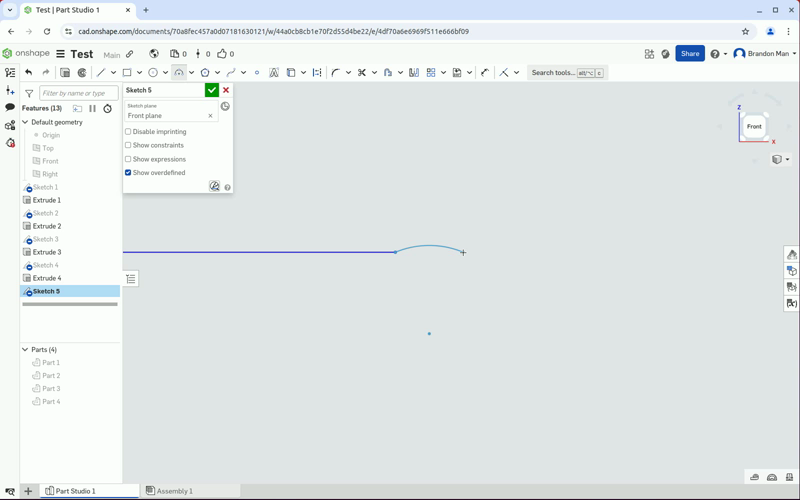
click(463, 252)
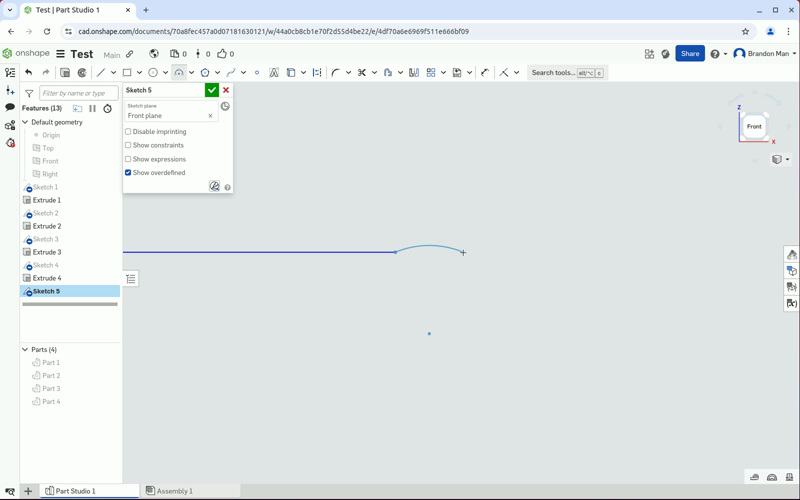
scroll(-6)
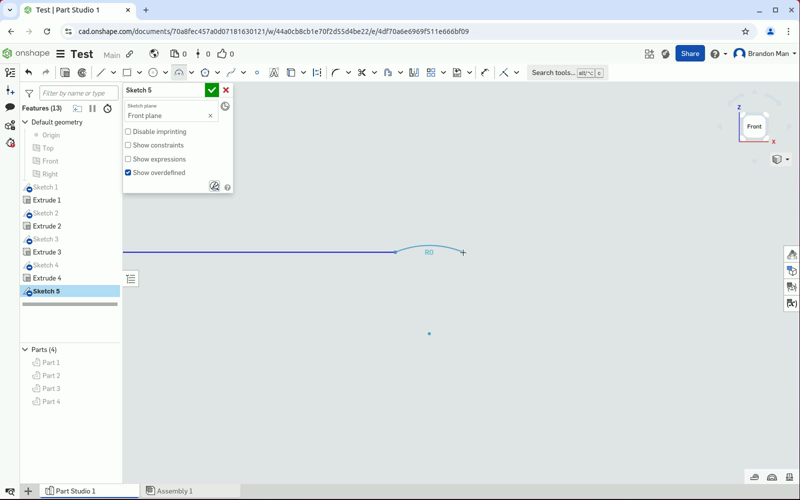
scroll(-6)
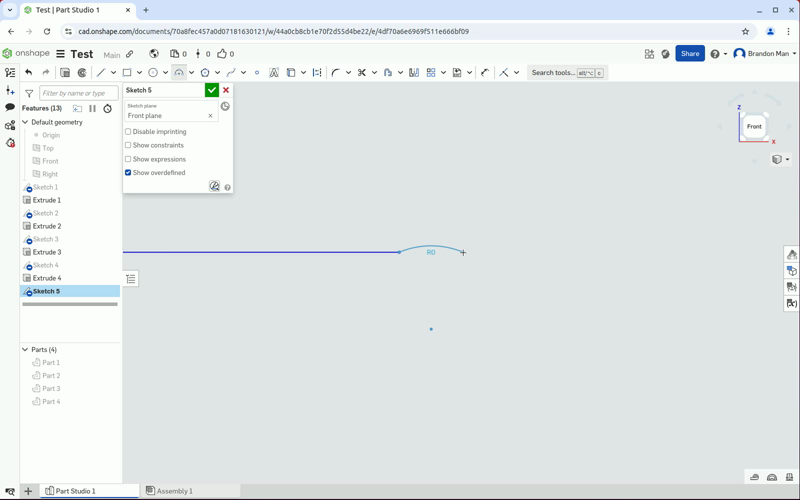
scroll(-6)
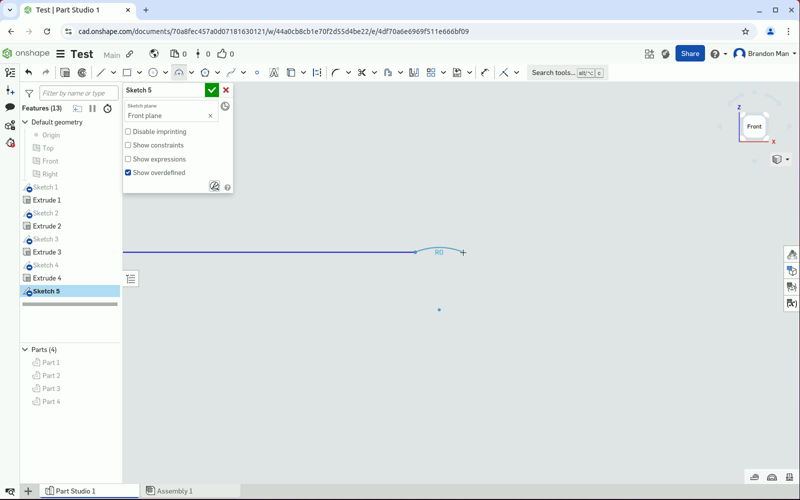
scroll(-6)
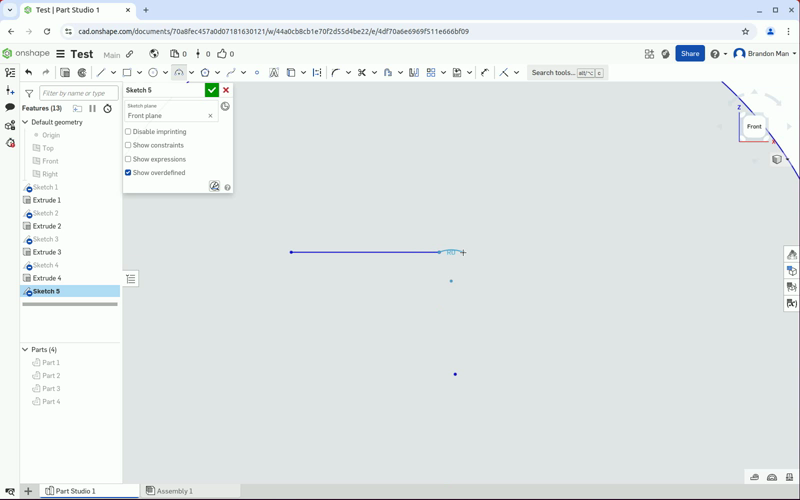
scroll(-6)
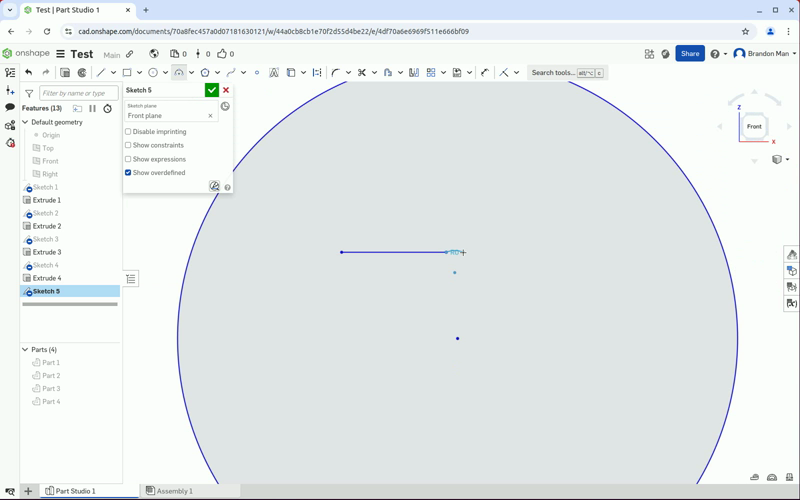
scroll(-6)
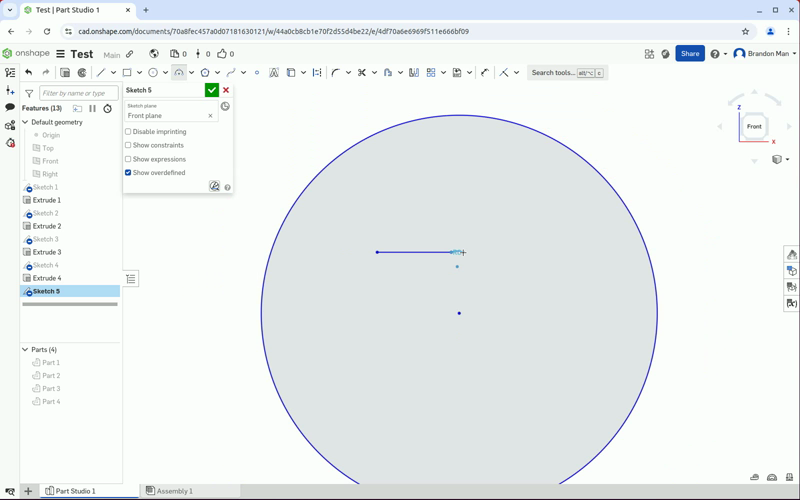
scroll(-6)
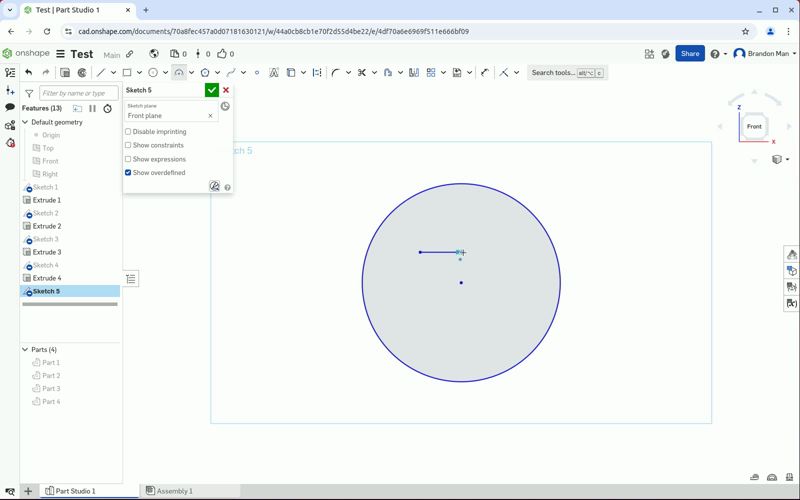
mouse_move(460, 336)
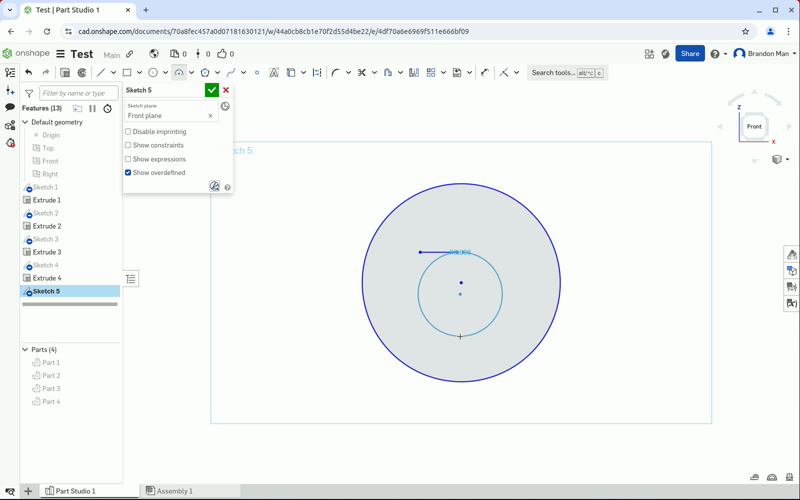
scroll(6)
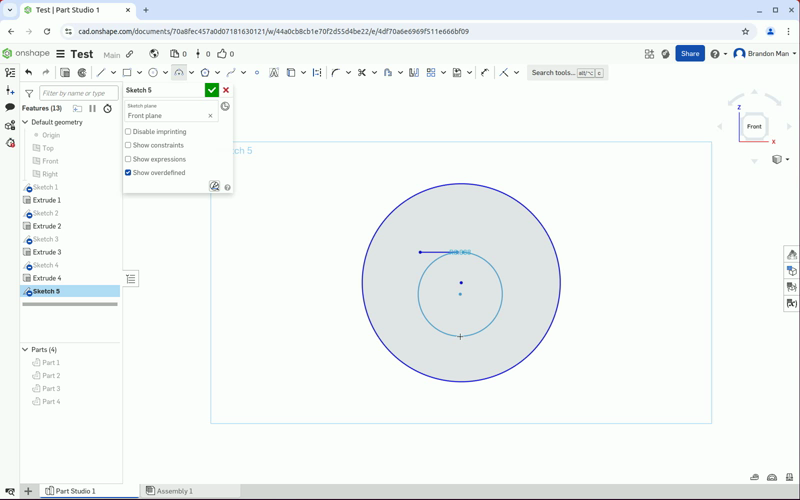
scroll(6)
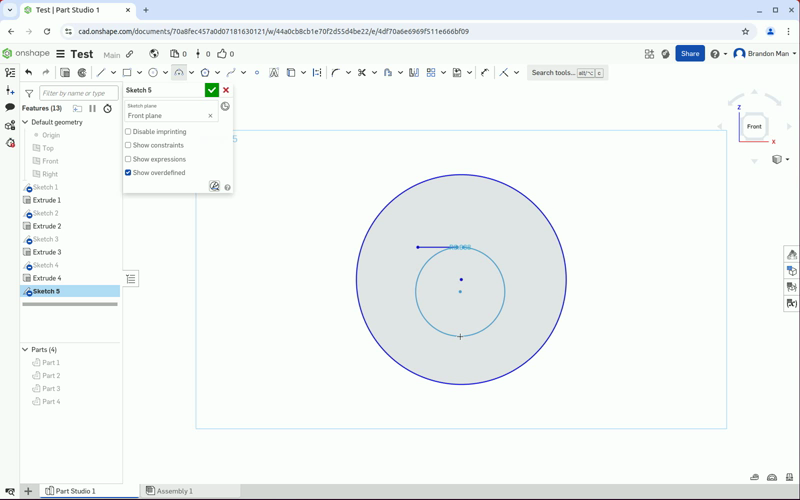
scroll(6)
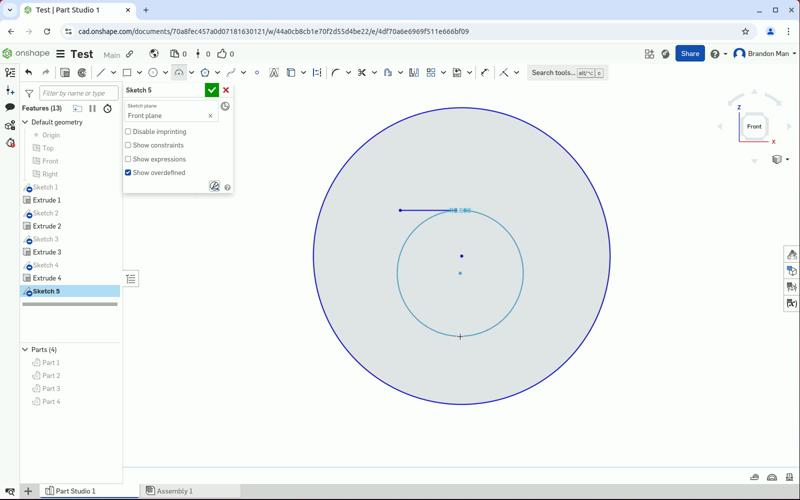
scroll(6)
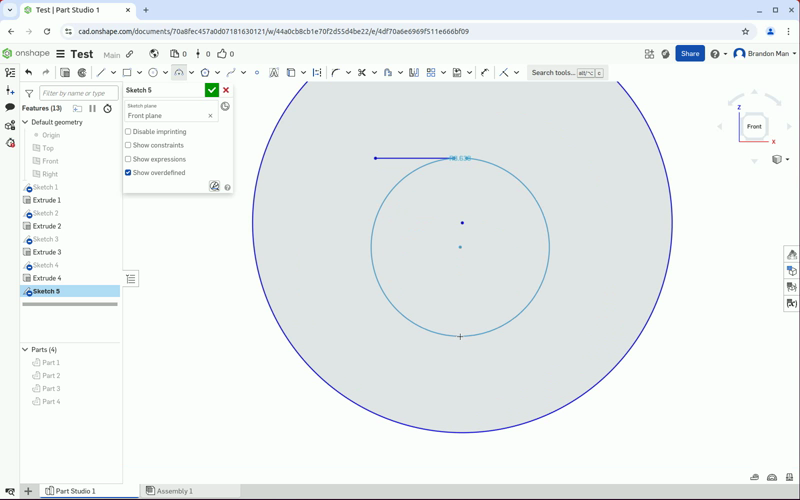
scroll(6)
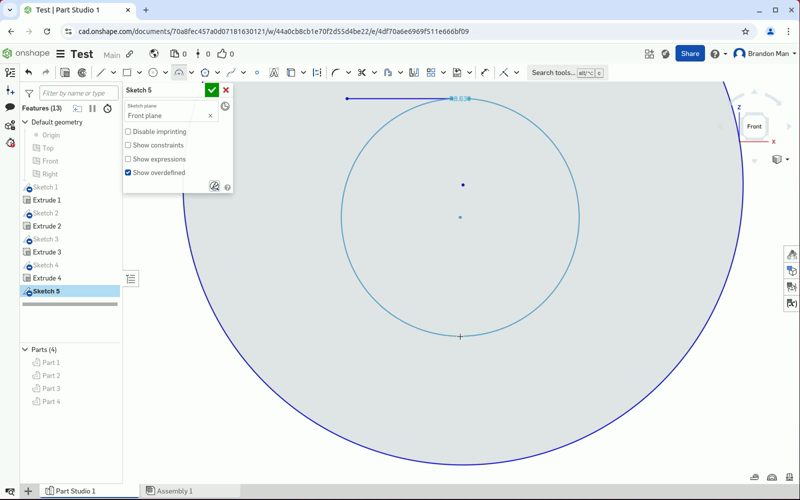
scroll(6)
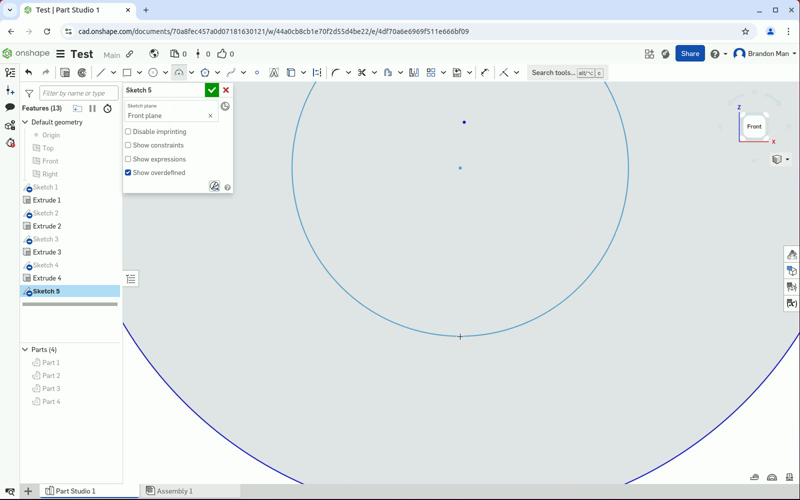
scroll(6)
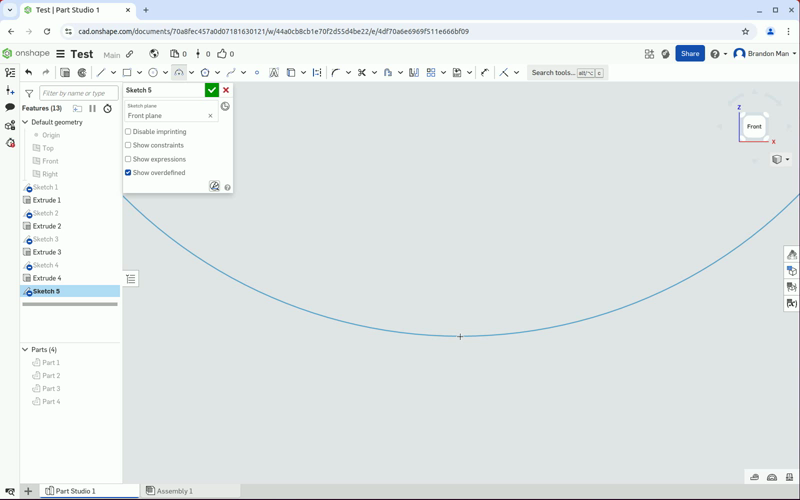
click(460, 336)
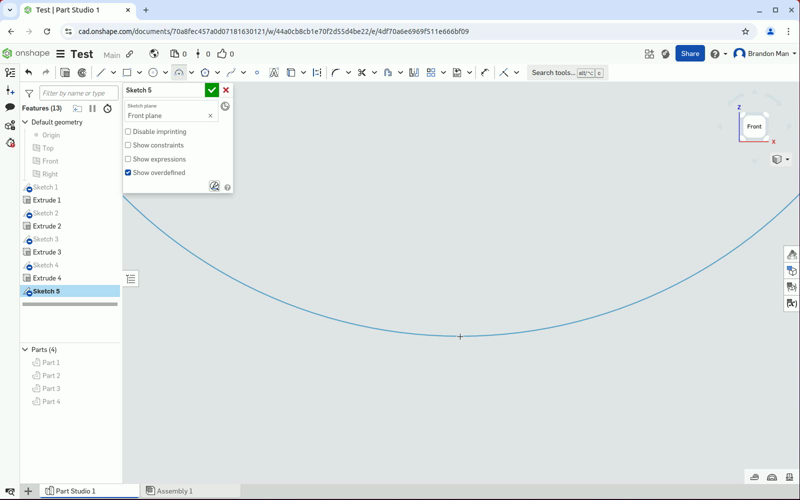
scroll(-6)
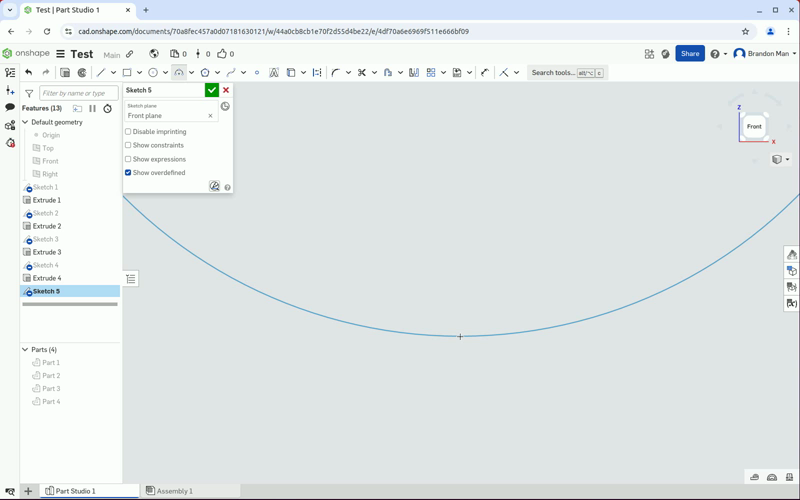
scroll(-6)
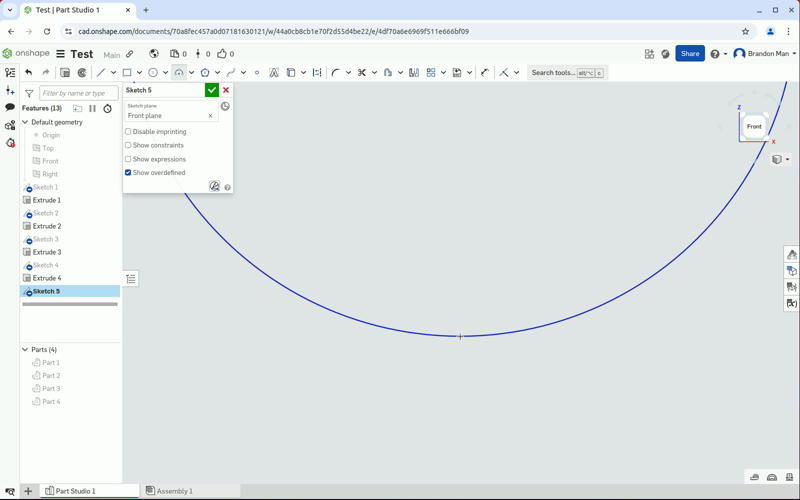
scroll(-6)
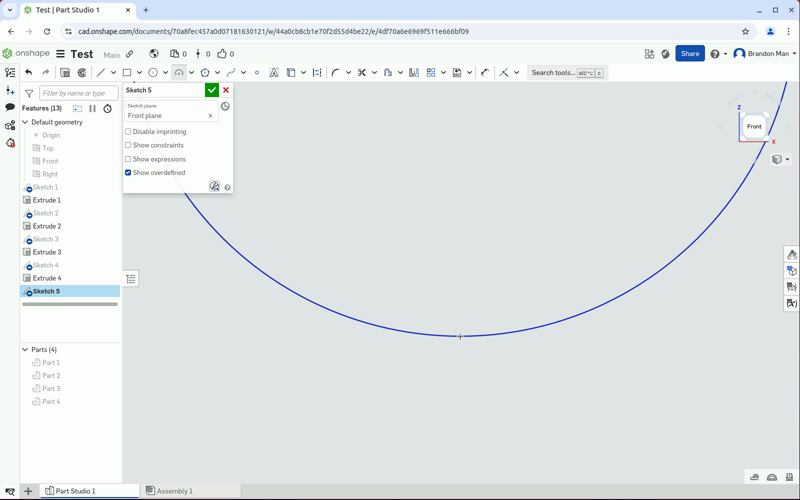
scroll(-6)
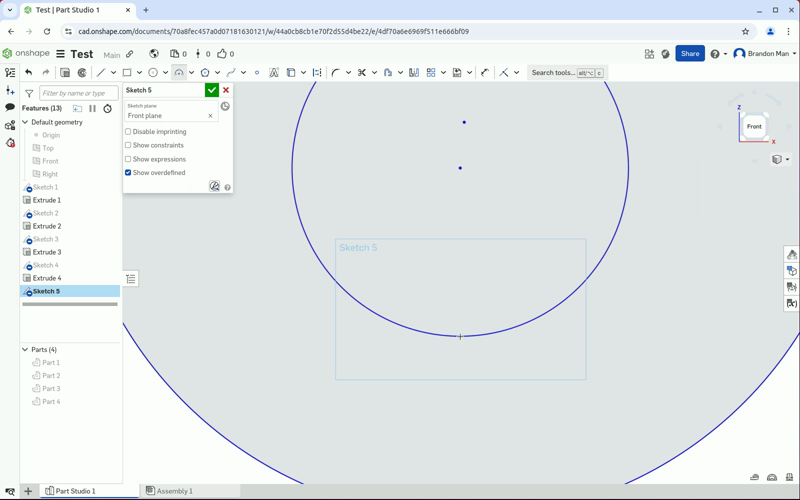
scroll(-6)
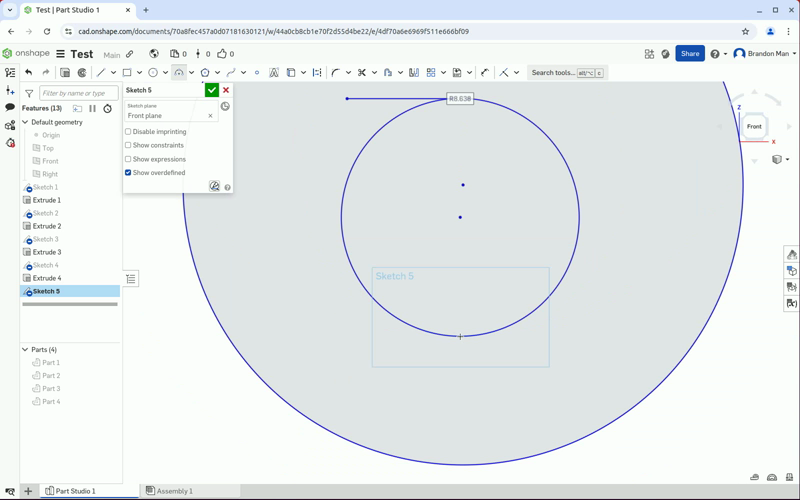
scroll(-6)
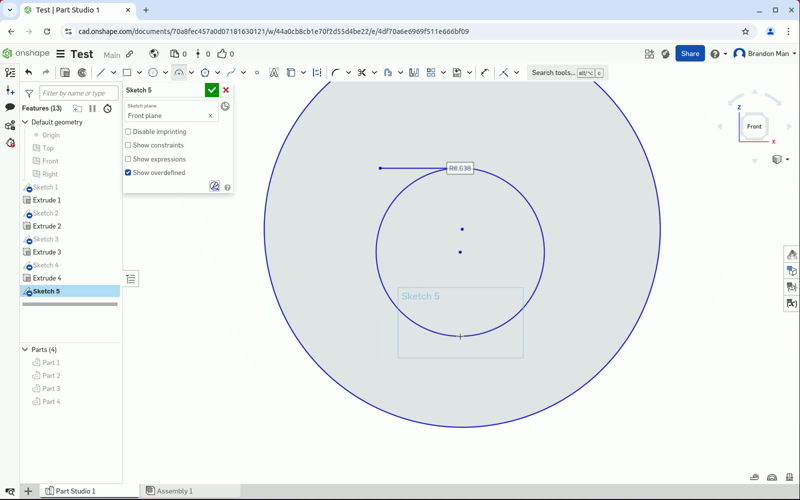
scroll(-6)
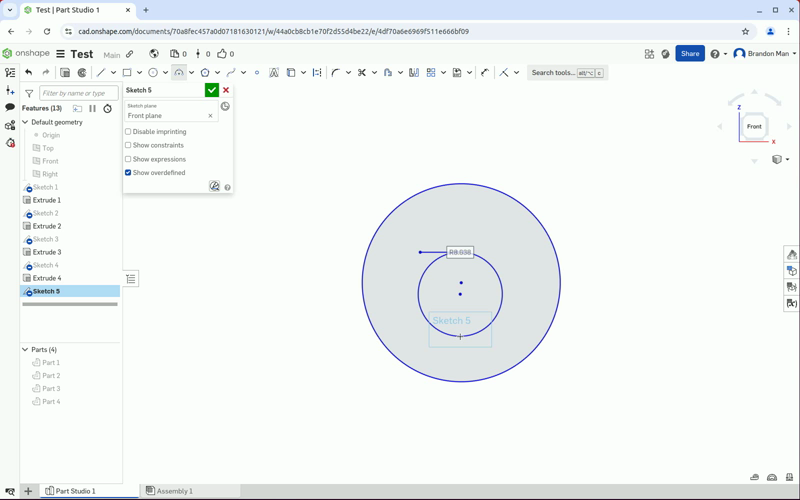
key_up(shift)
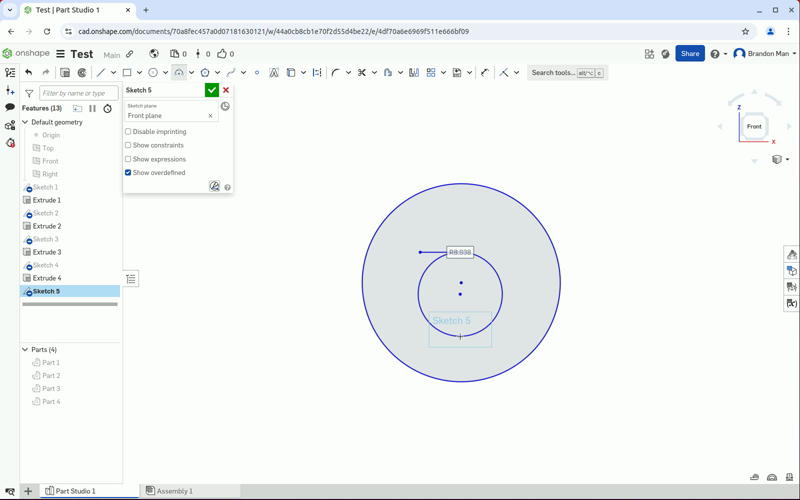
key(esc)
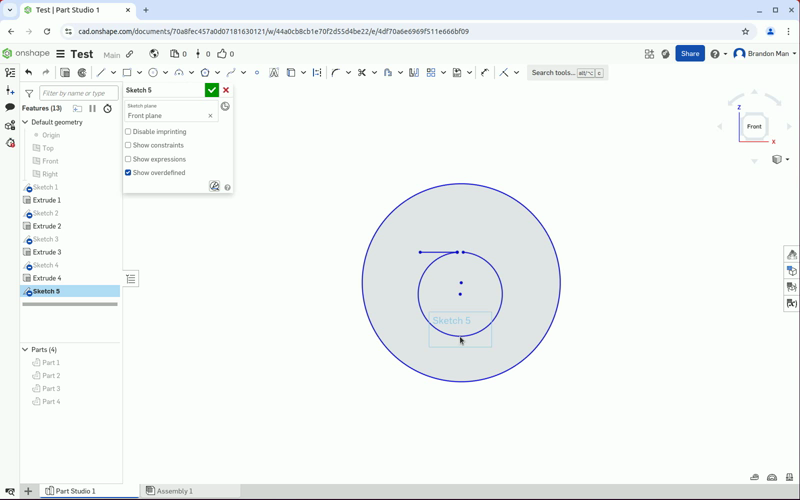
key(l)
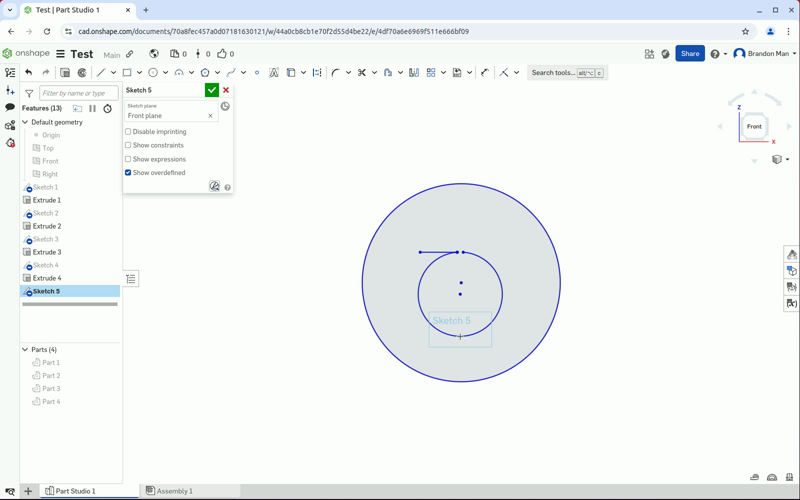
mouse_move(463, 252)
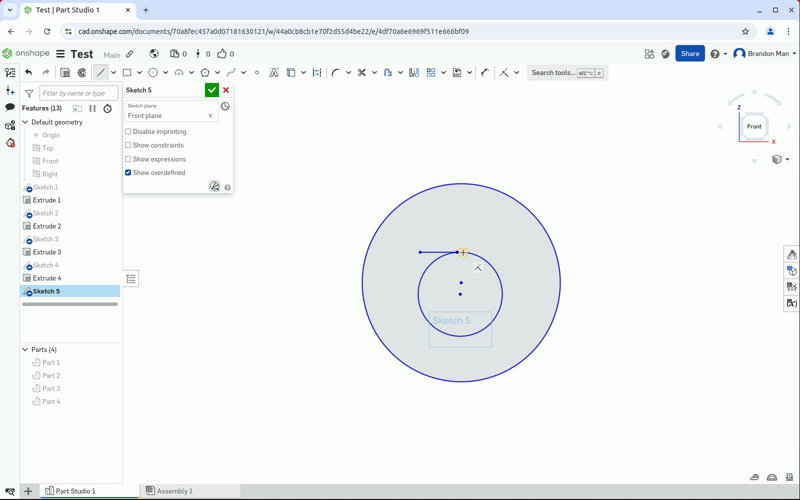
click(463, 252)
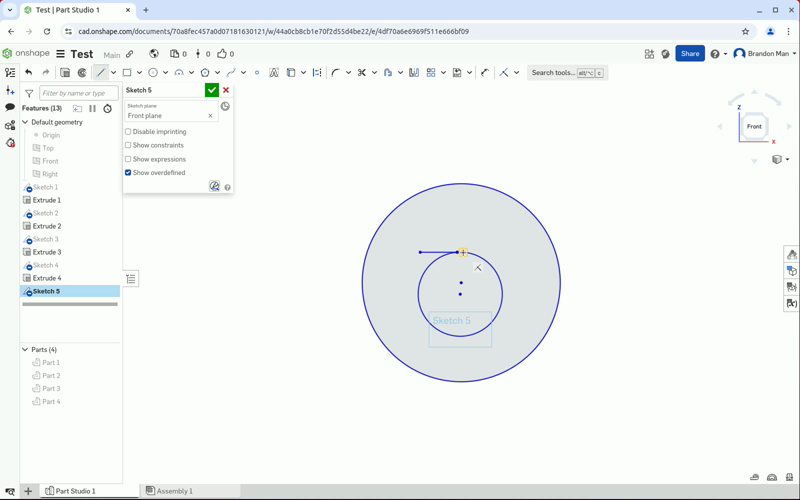
key_down(shift)
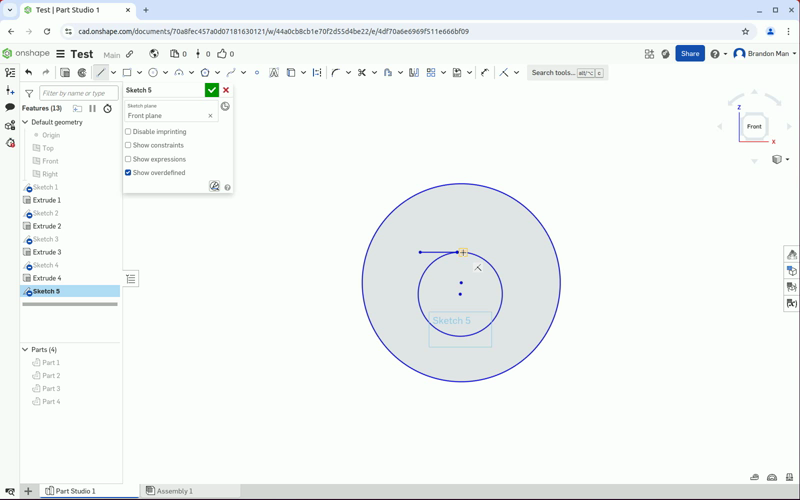
mouse_move(493, 252)
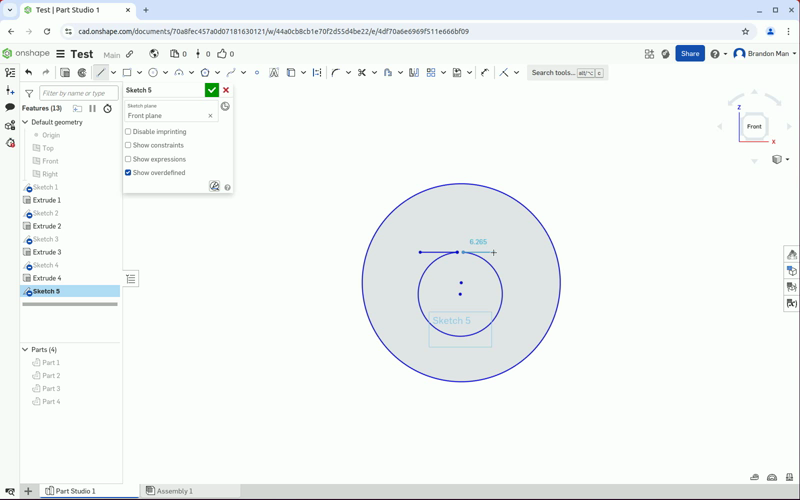
mouse_move(500, 252)
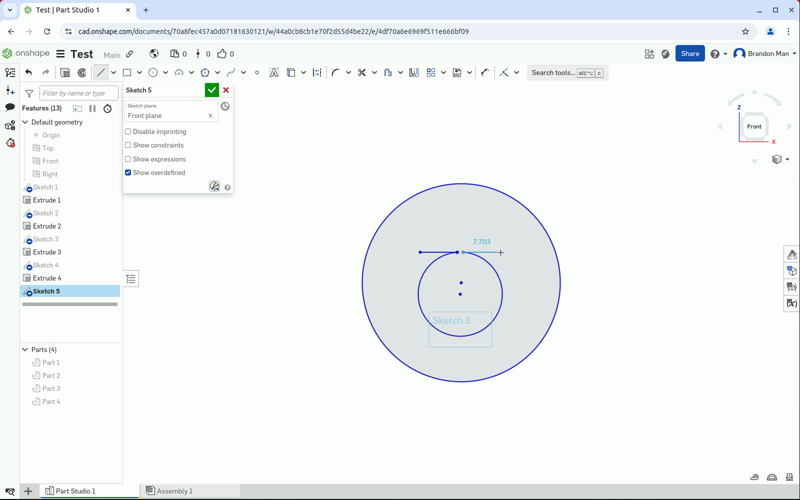
click(500, 252)
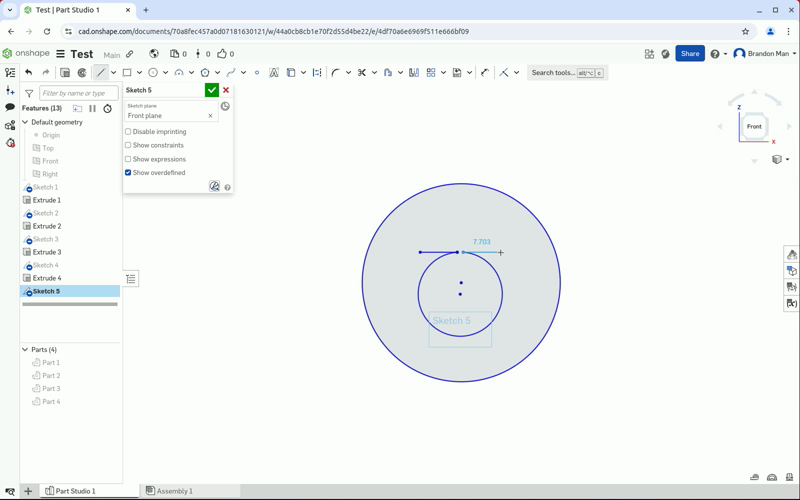
key_up(shift)
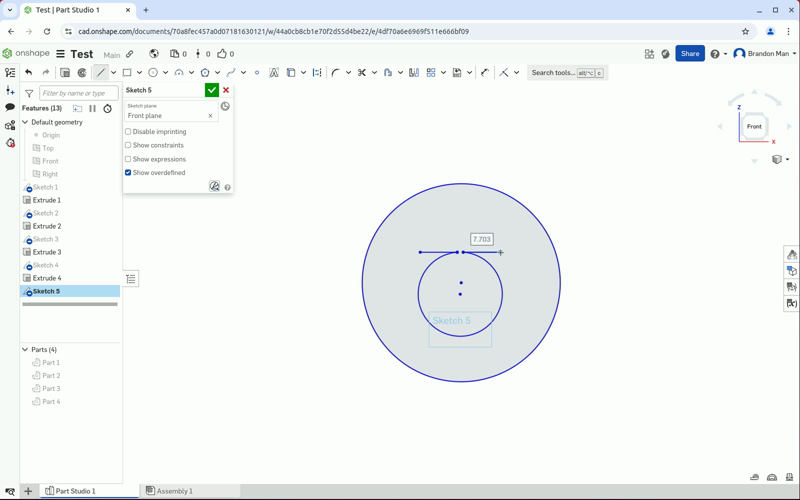
key_down(shift)
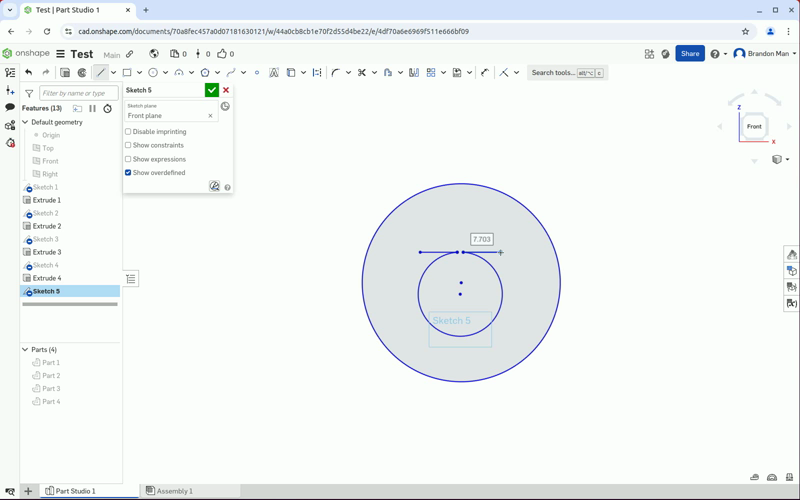
mouse_move(530, 252)
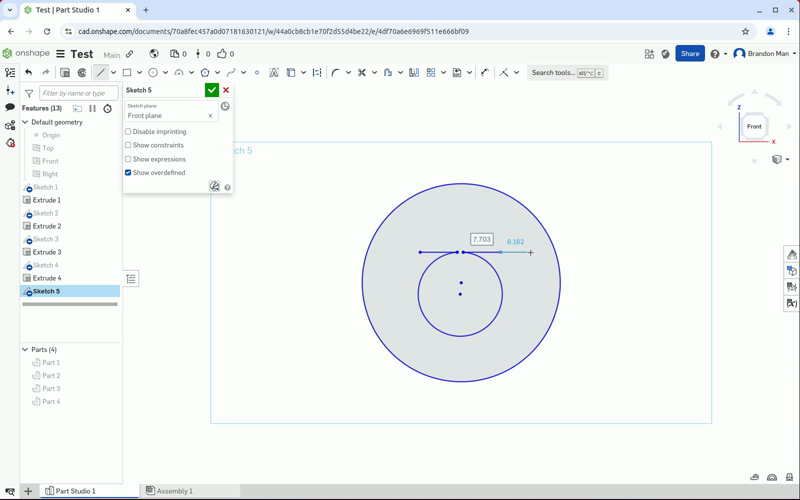
mouse_move(500, 239)
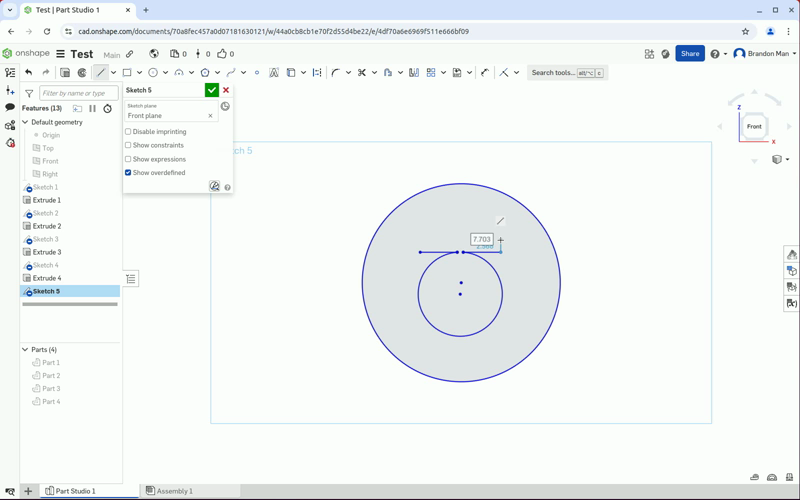
click(500, 239)
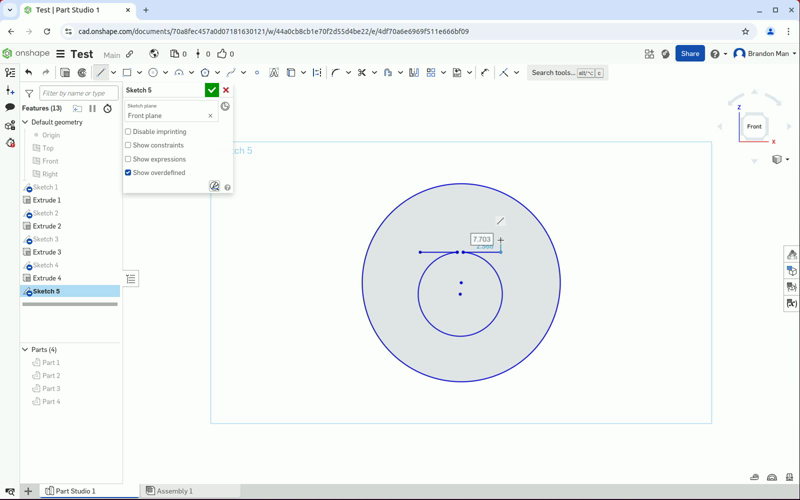
key_up(shift)
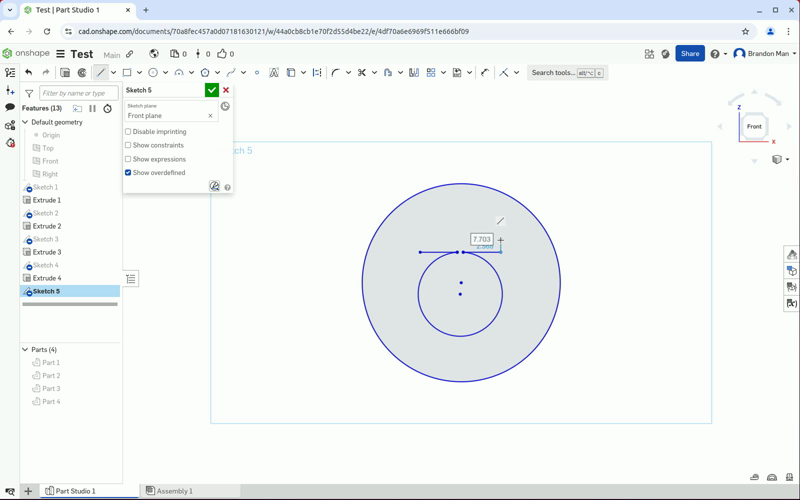
key_down(shift)
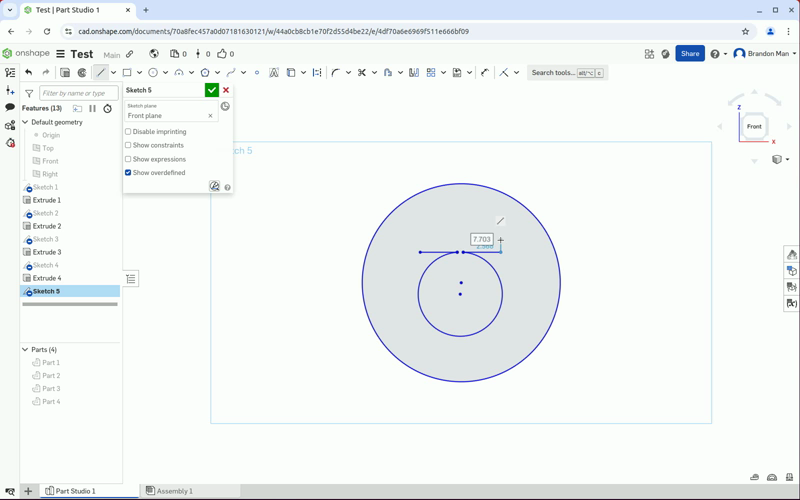
mouse_move(420, 239)
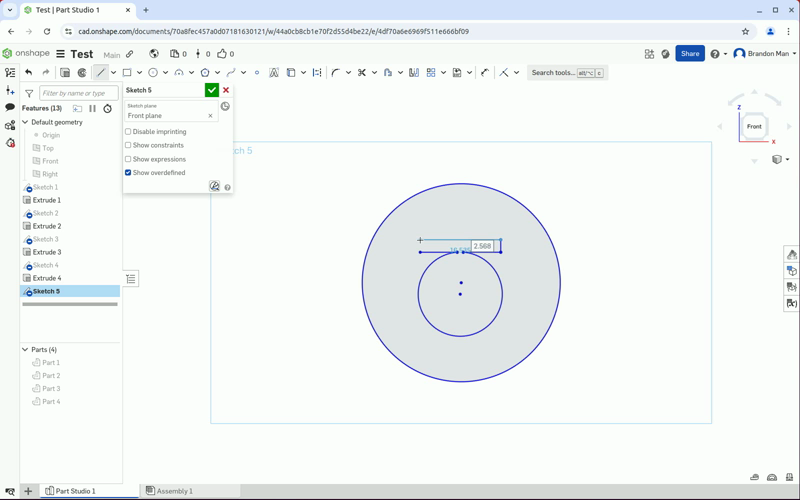
click(420, 239)
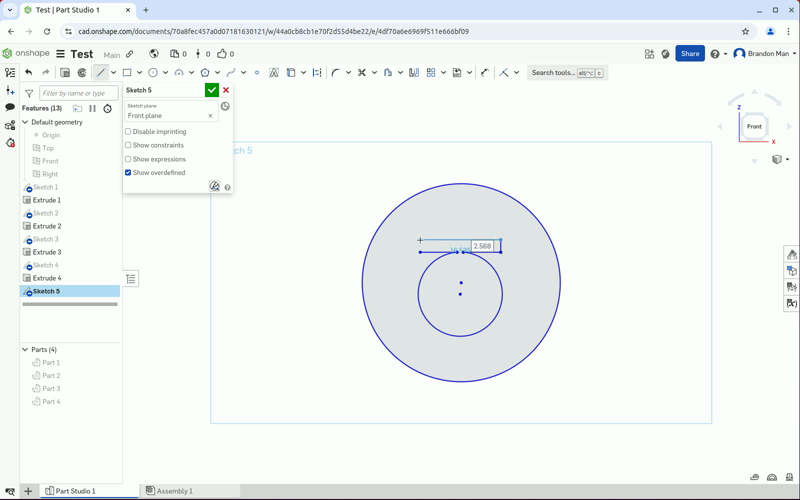
key_up(shift)
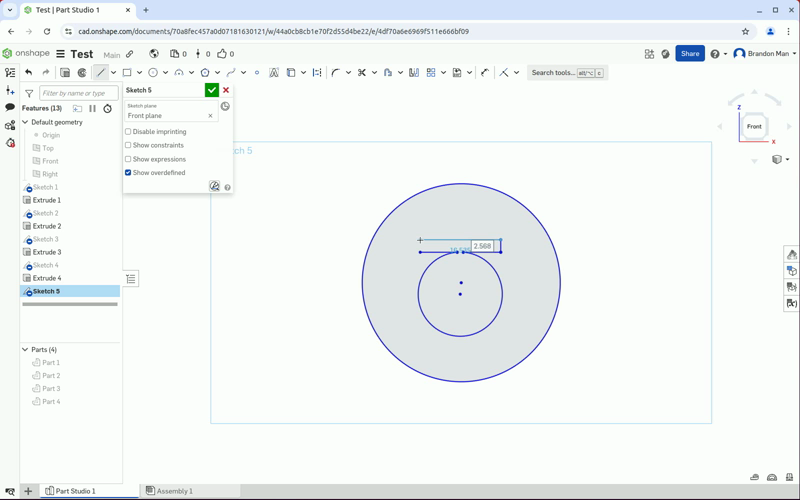
mouse_move(450, 239)
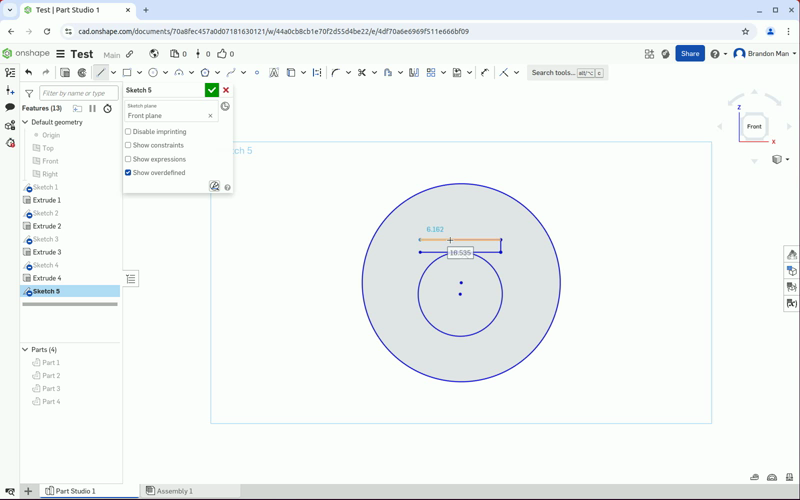
key_down(shift)
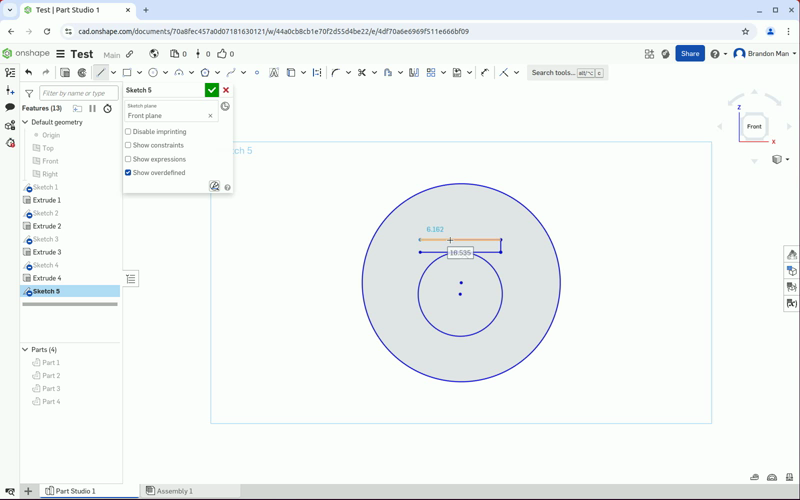
mouse_move(420, 252)
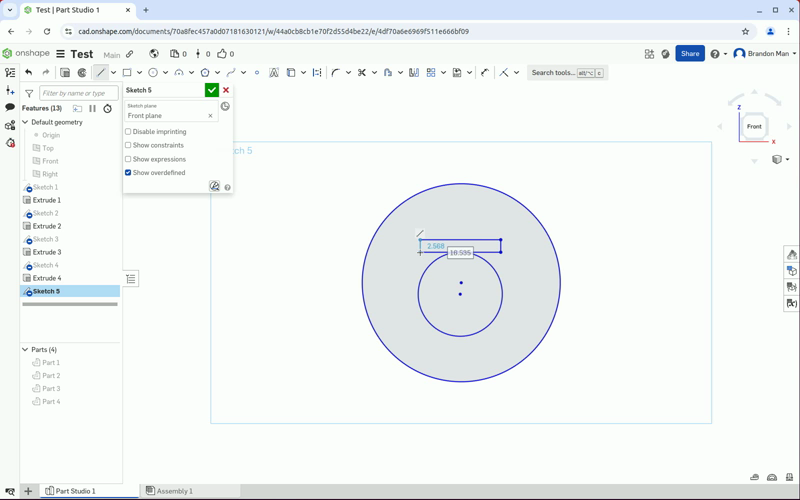
key_up(shift)
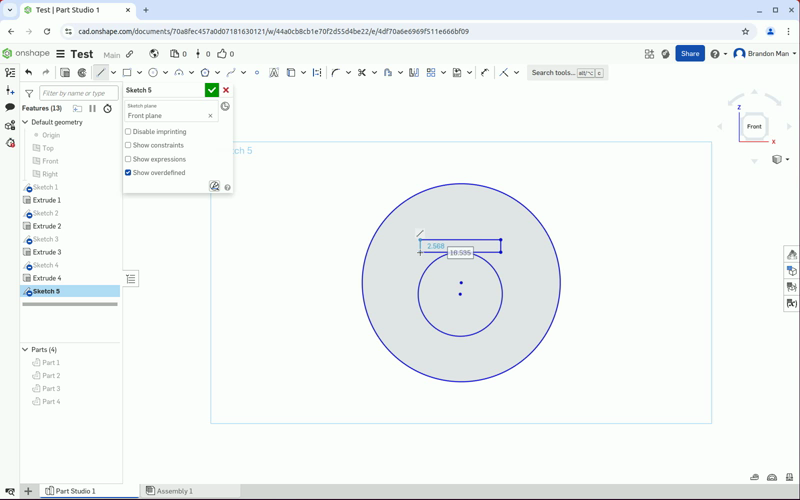
click(420, 252)
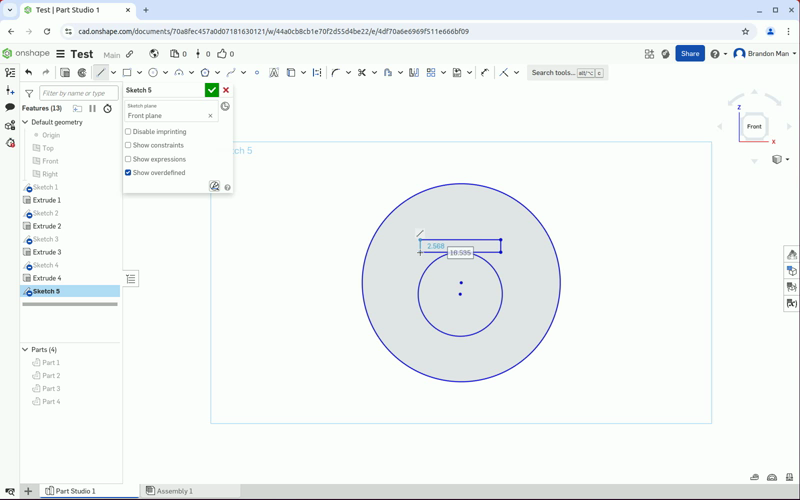
key(esc)
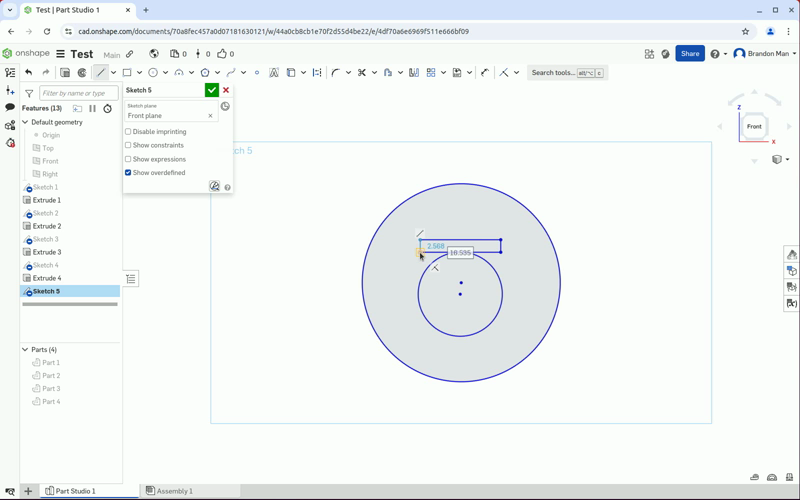
key(l)
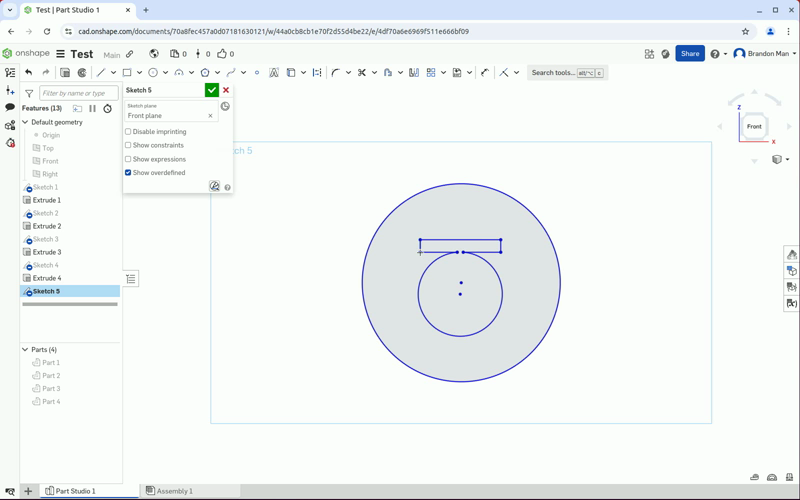
key_down(shift)
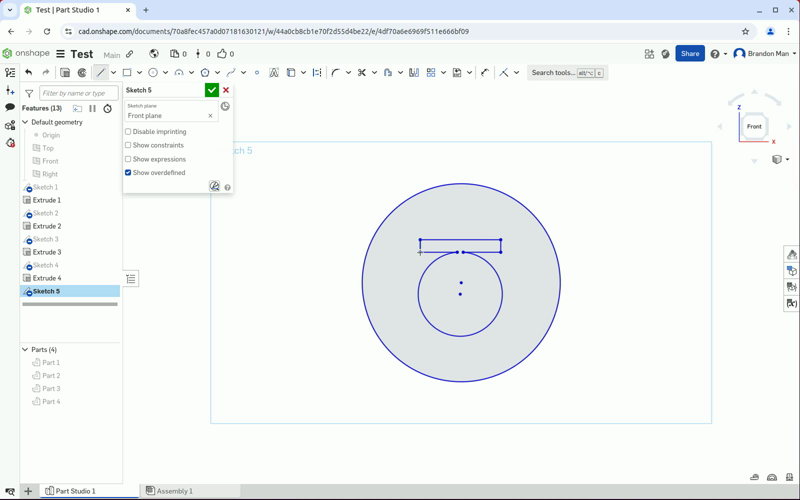
mouse_move(420, 326)
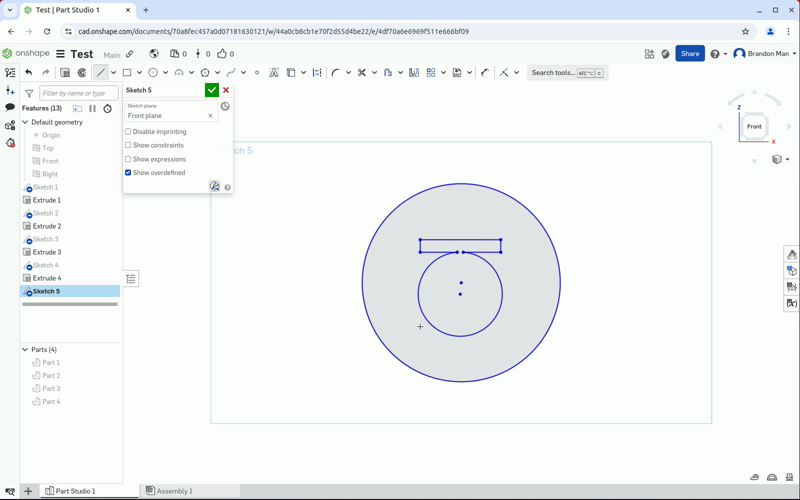
click(420, 326)
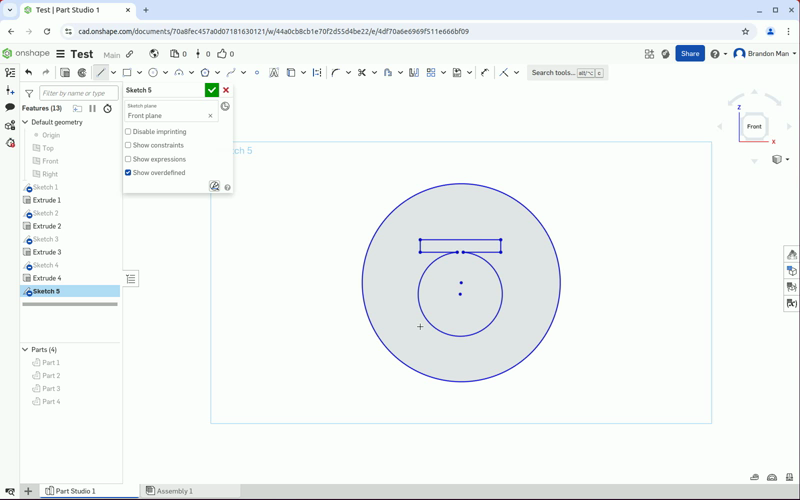
key_up(shift)
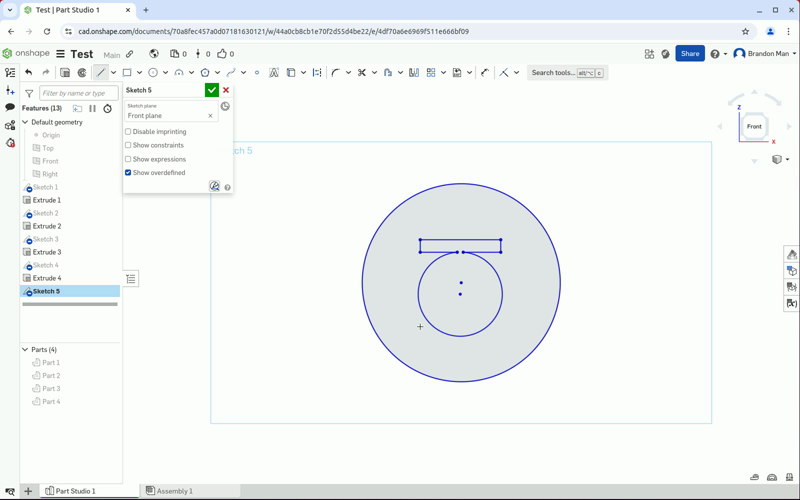
key_down(shift)
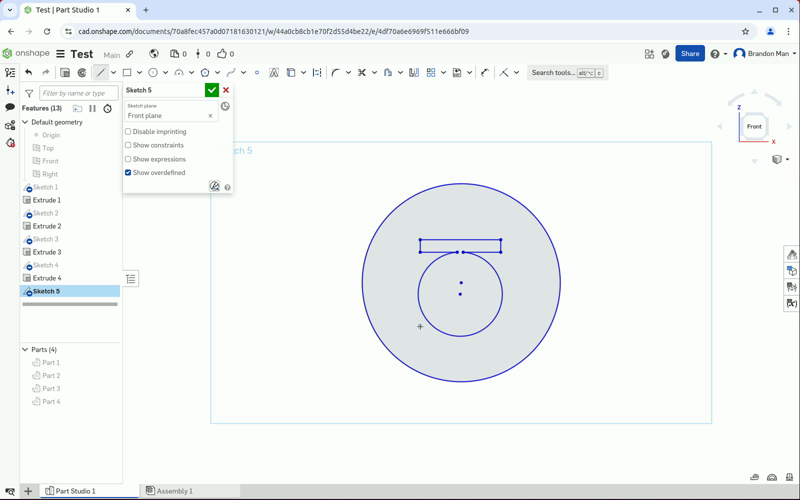
mouse_move(500, 326)
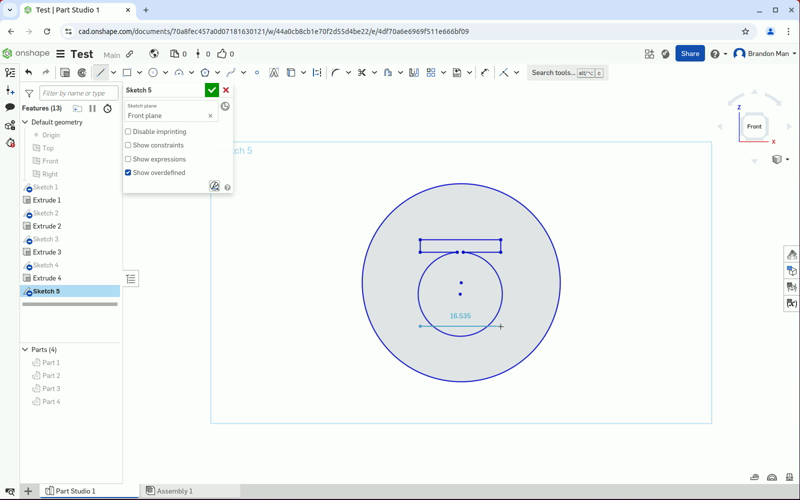
click(500, 326)
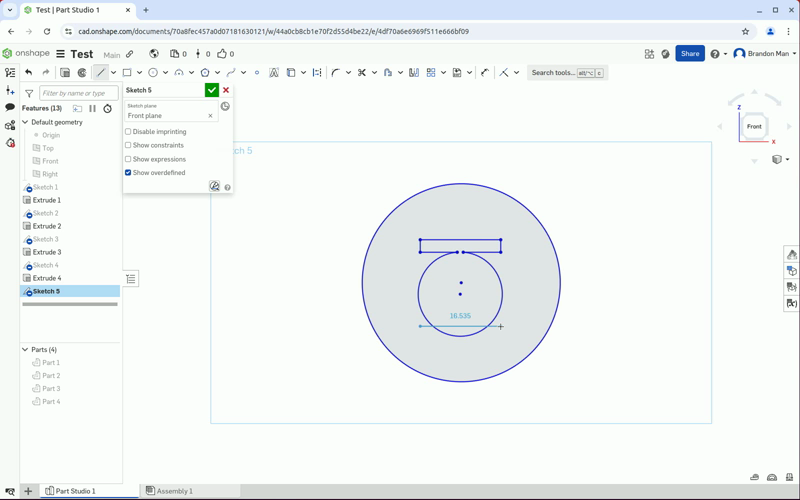
key_up(shift)
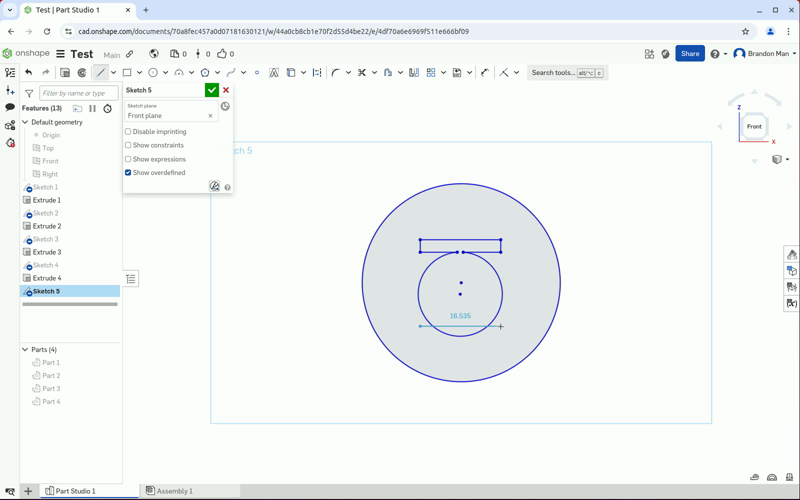
key_down(shift)
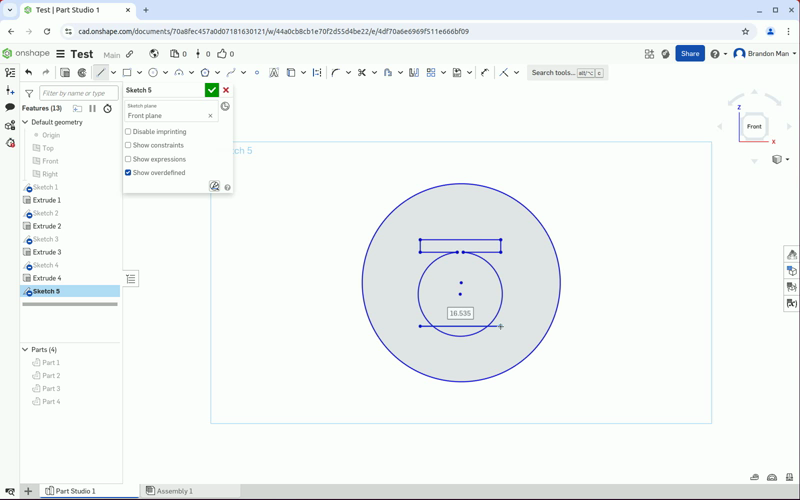
mouse_move(530, 326)
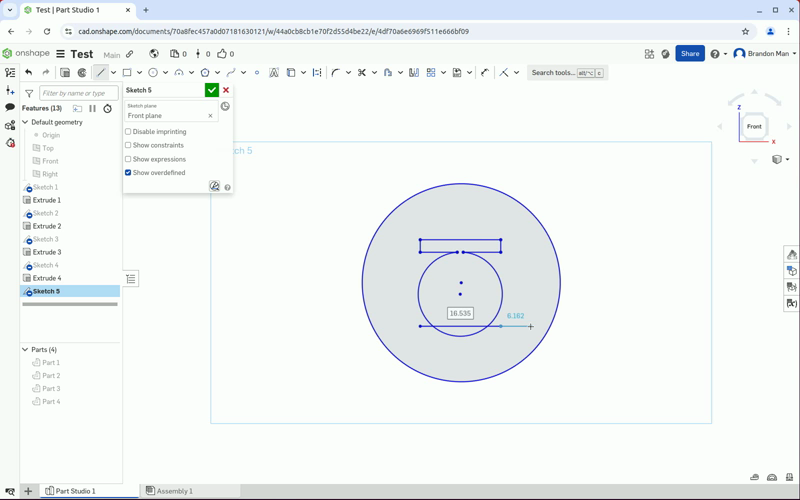
mouse_move(500, 313)
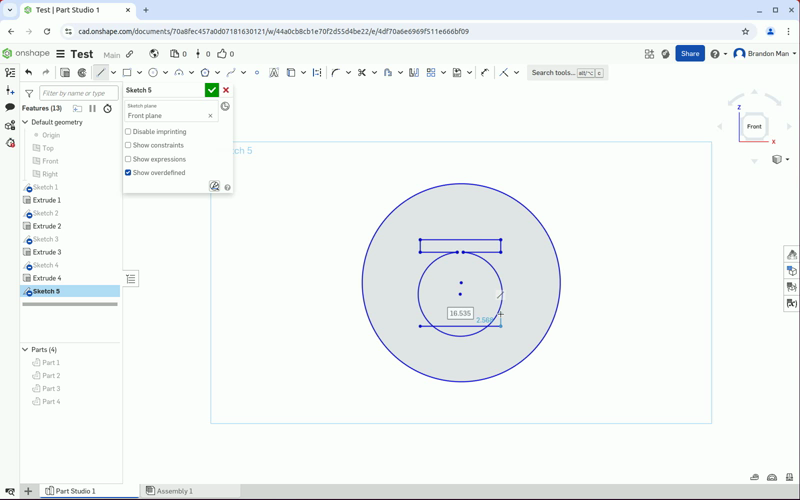
click(500, 313)
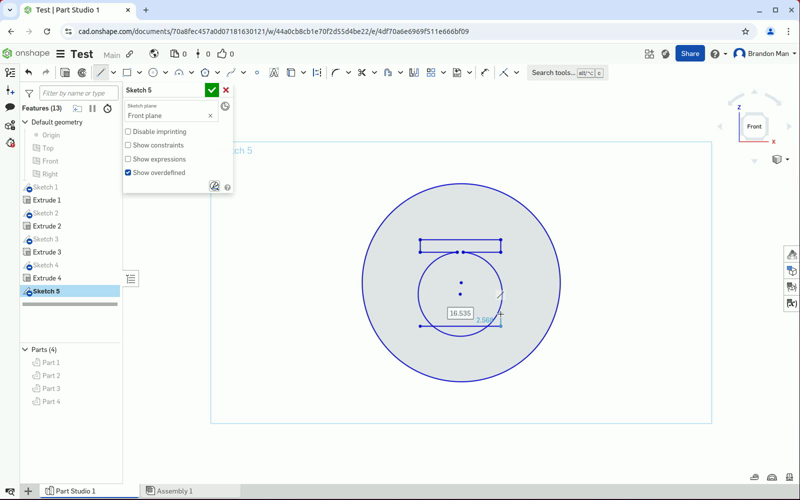
key_up(shift)
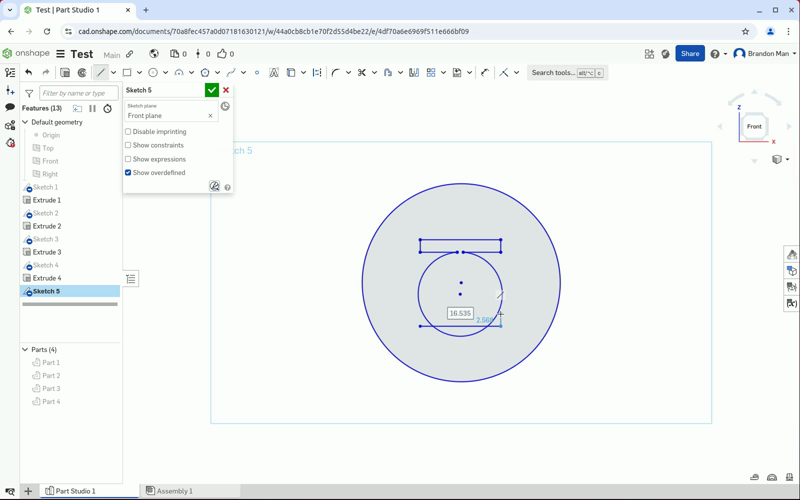
key_down(shift)
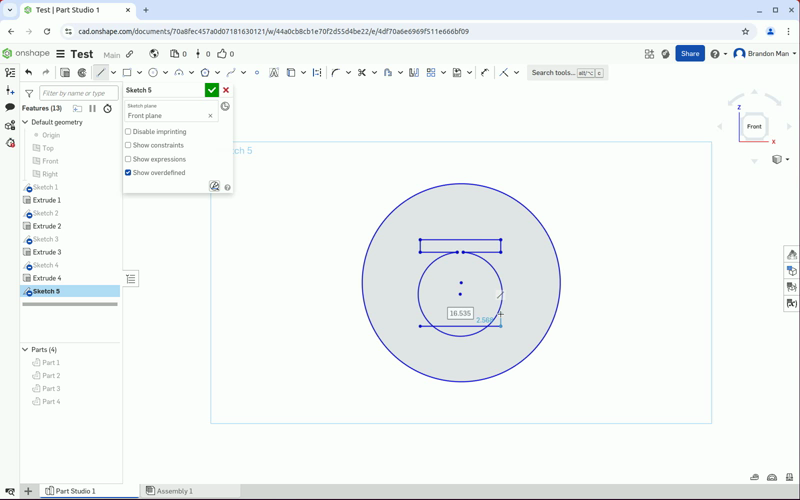
mouse_move(420, 313)
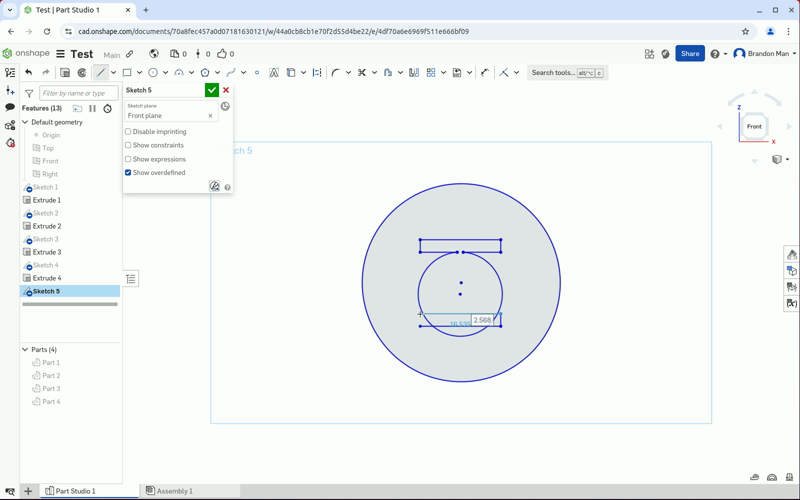
click(420, 313)
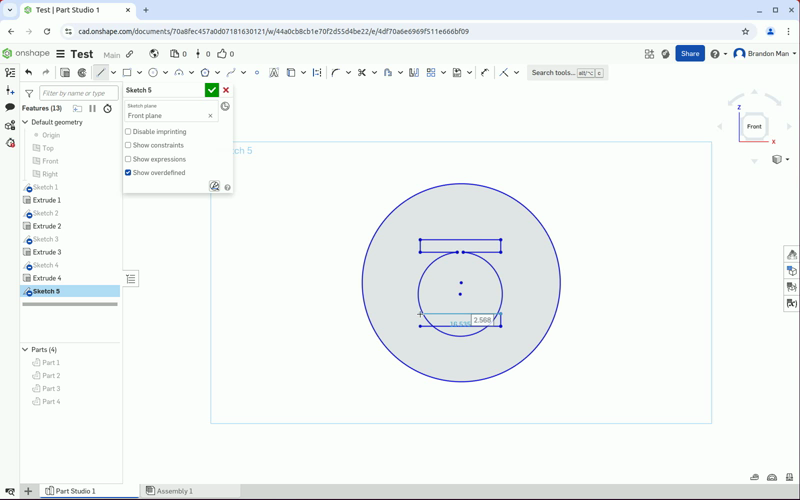
key_up(shift)
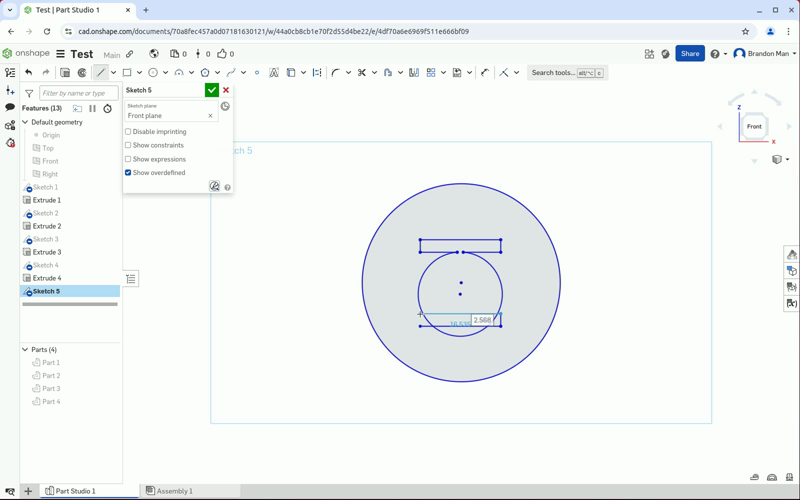
mouse_move(450, 313)
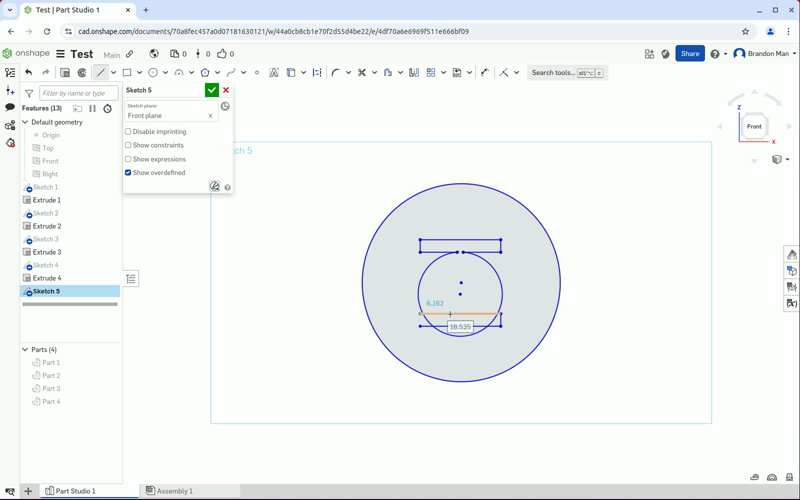
key_down(shift)
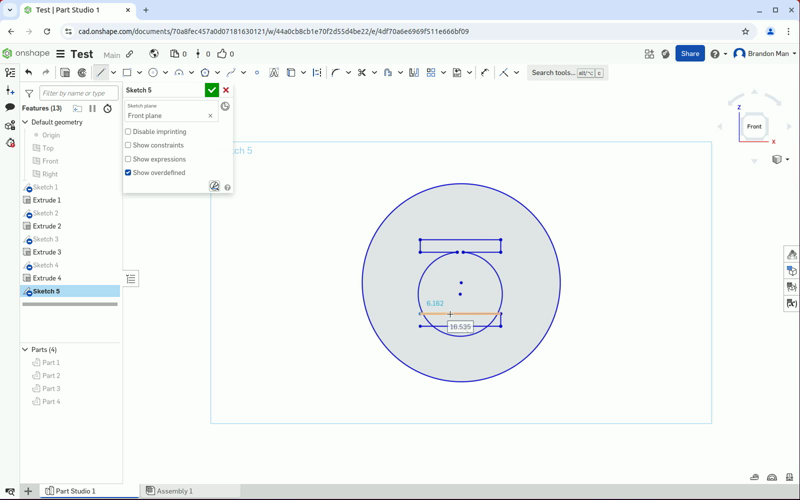
mouse_move(420, 326)
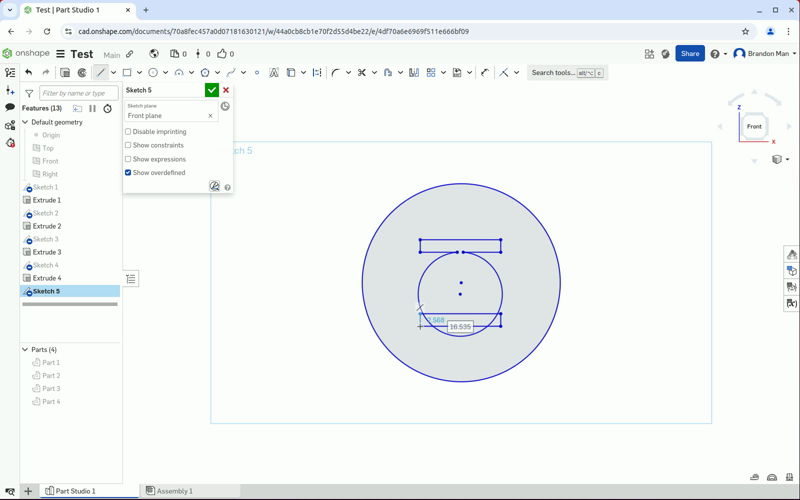
key_up(shift)
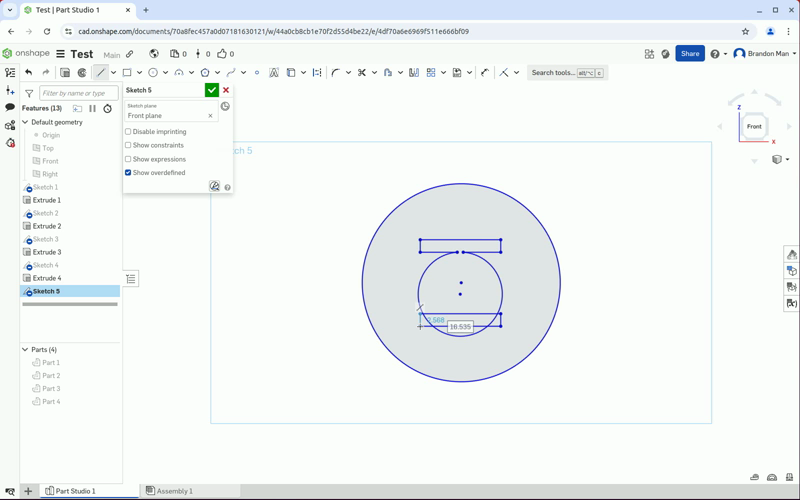
click(420, 326)
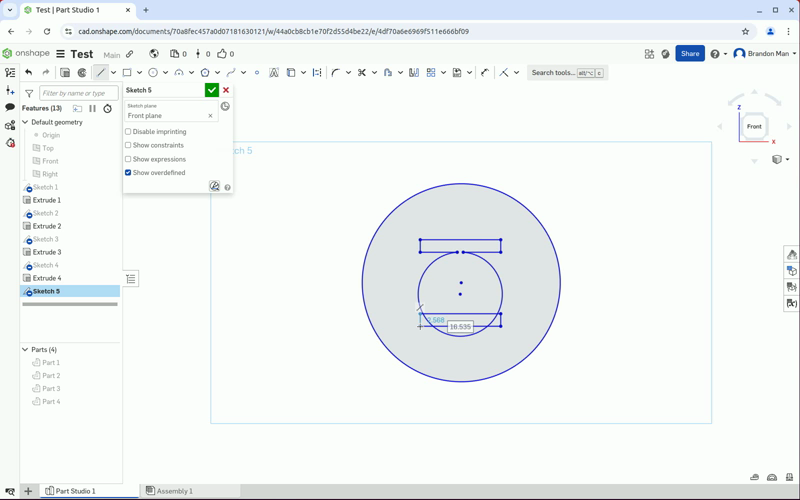
key(esc)
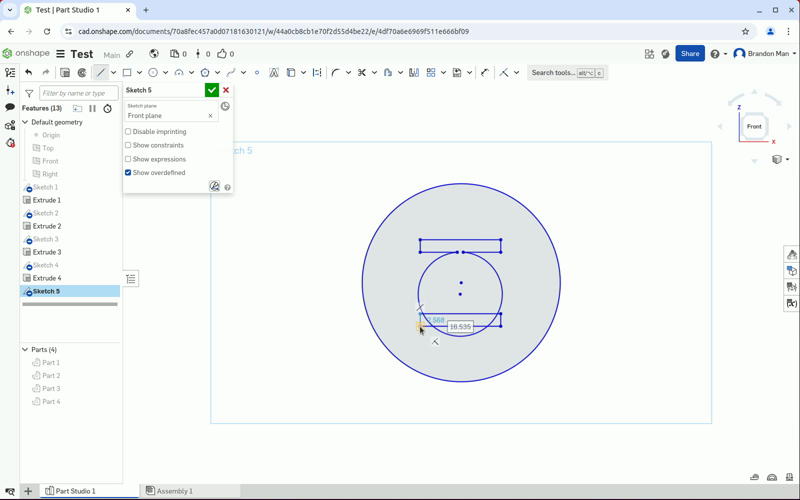
mouse_move(462, 357)
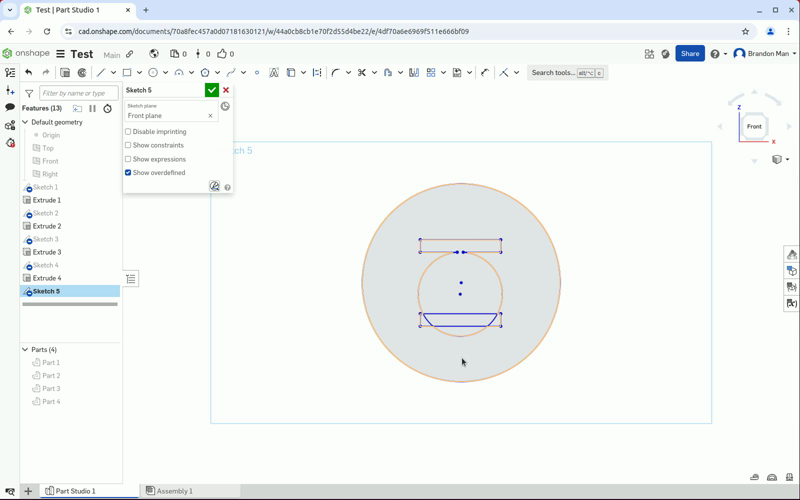
click(462, 357)
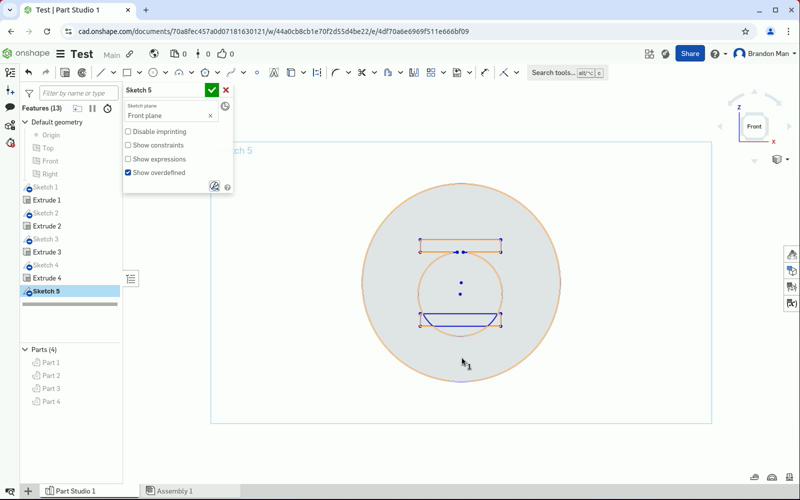
mouse_move(73, 352)
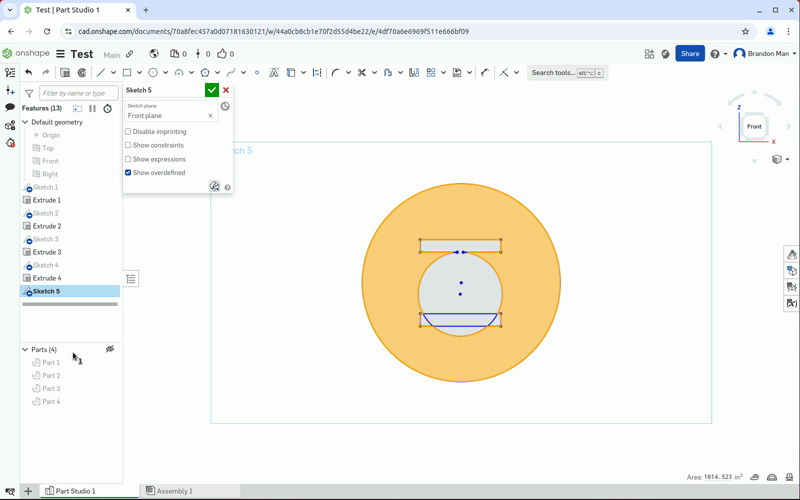
key(shift+y)
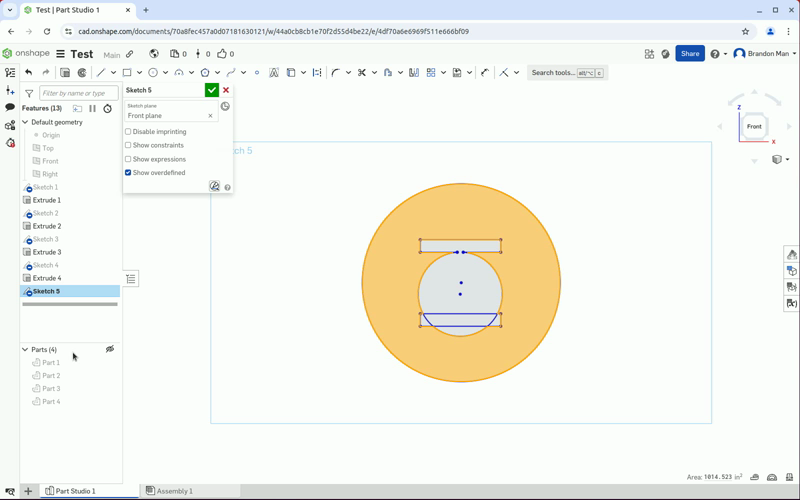
key(shift+e)
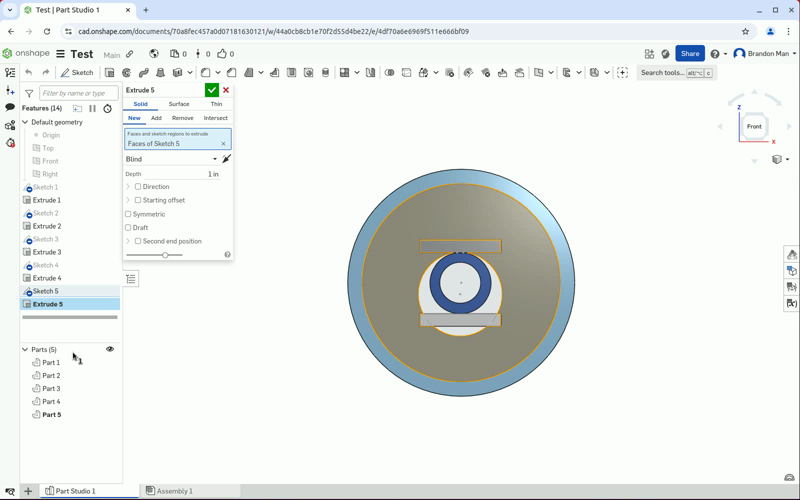
mouse_move(143, 106)
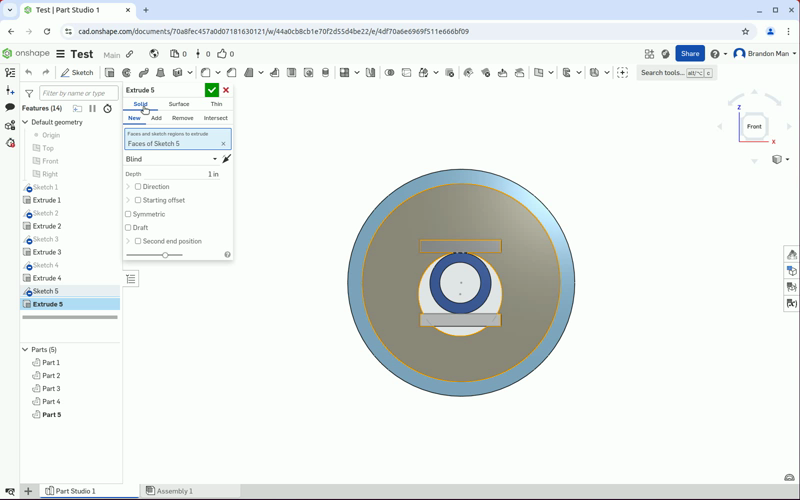
click(143, 106)
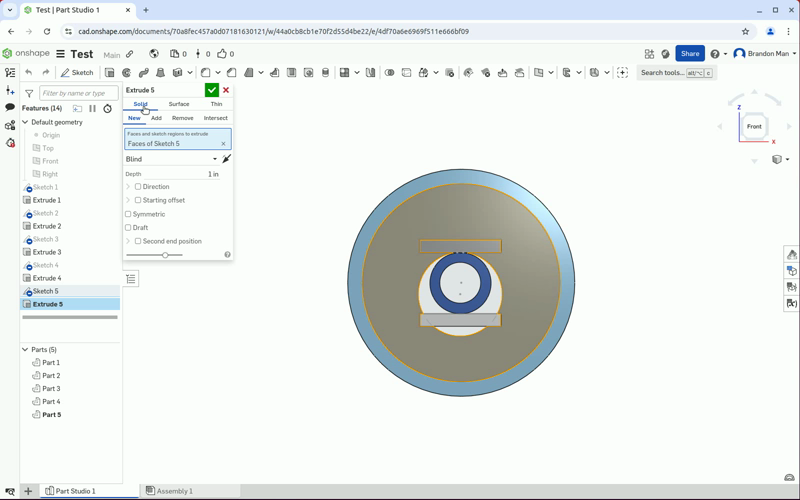
mouse_move(137, 120)
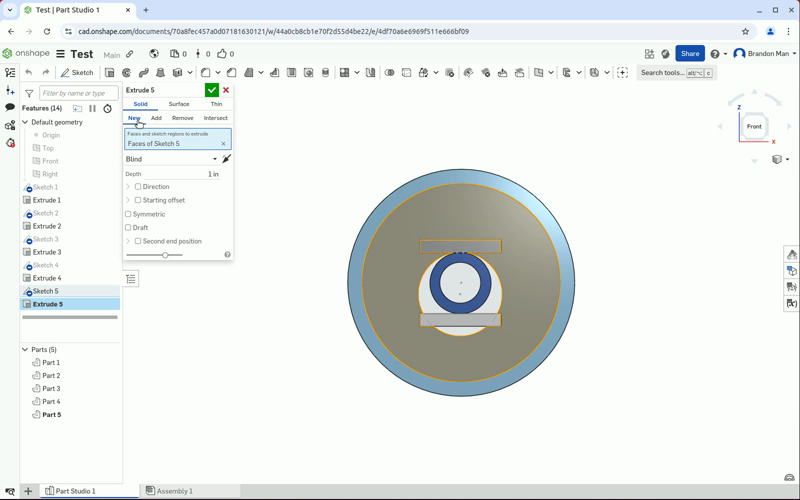
click(137, 120)
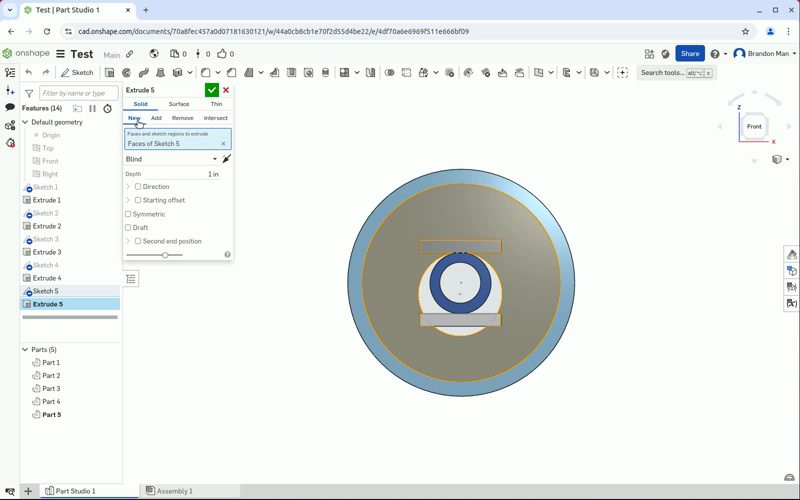
key(tab, 4)
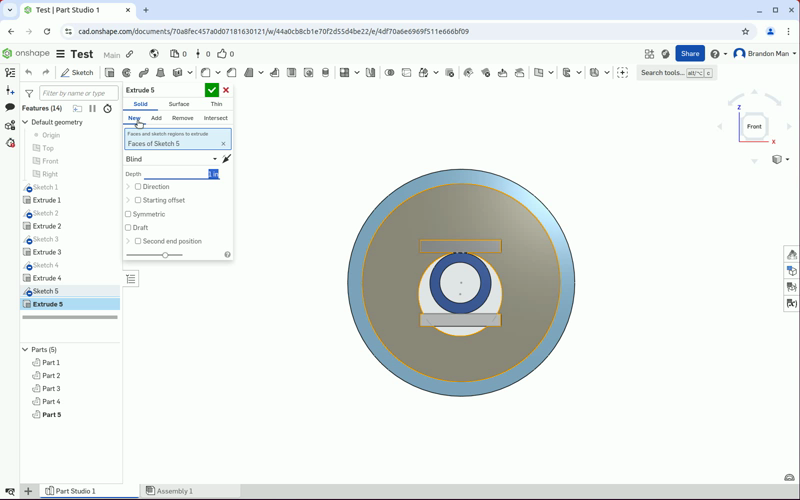
text(1.444)
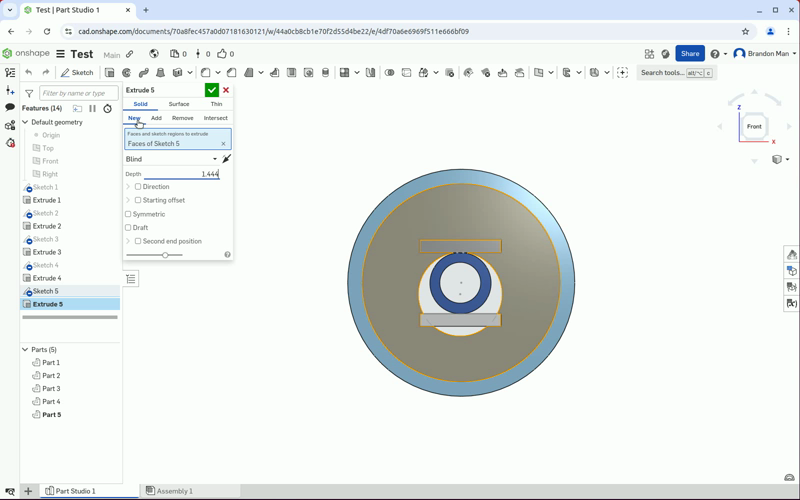
key(enter)
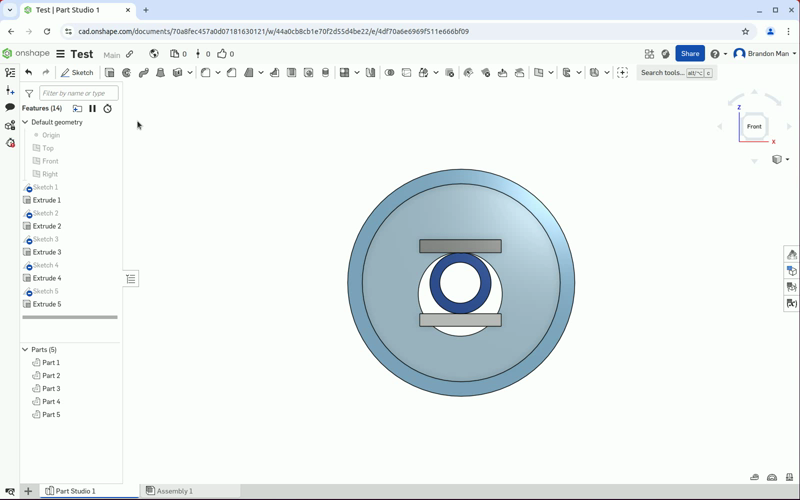
key(shift+h)
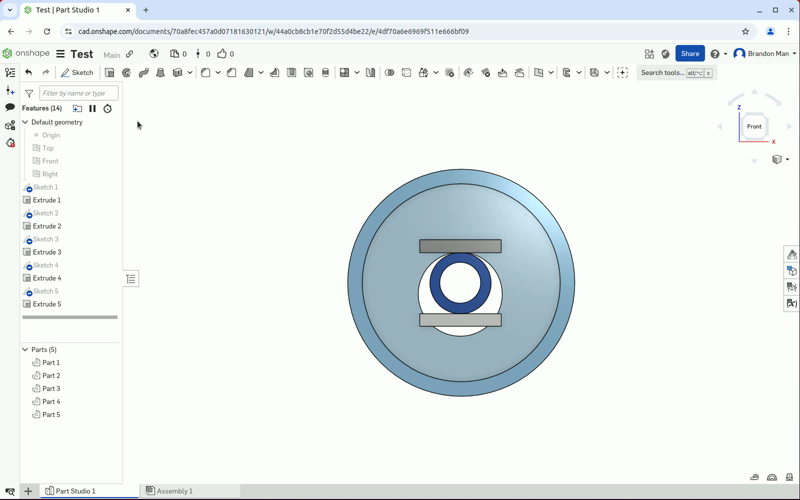
key(shift+h)
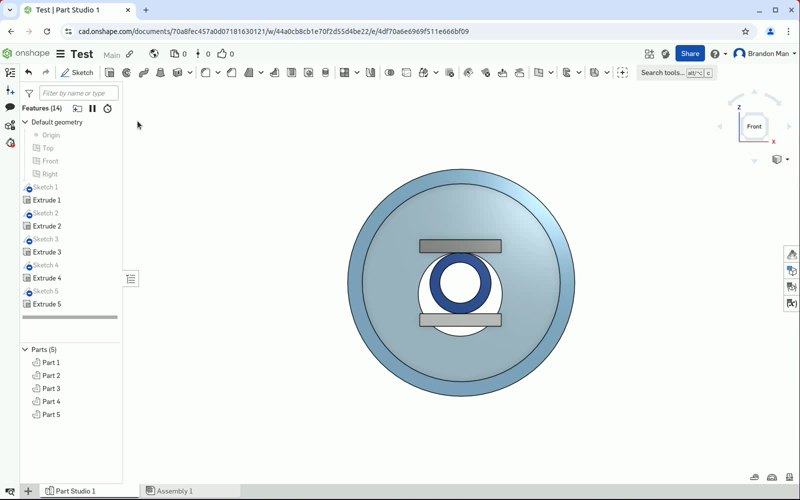
mouse_move(73, 189)
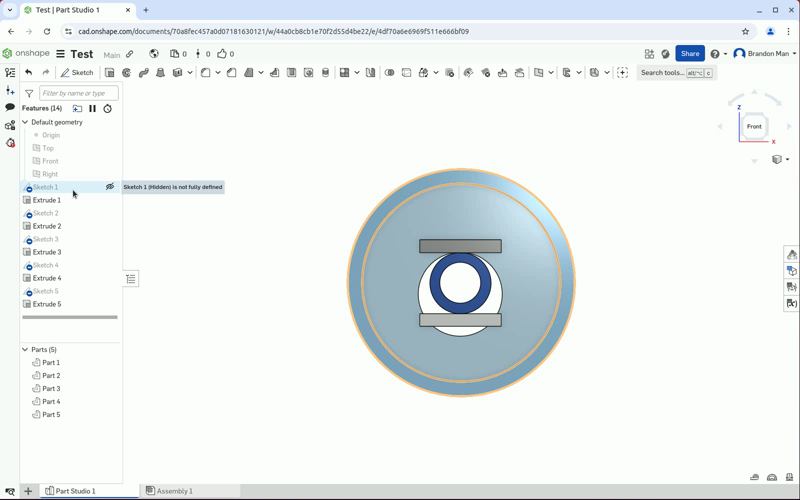
click(73, 189)
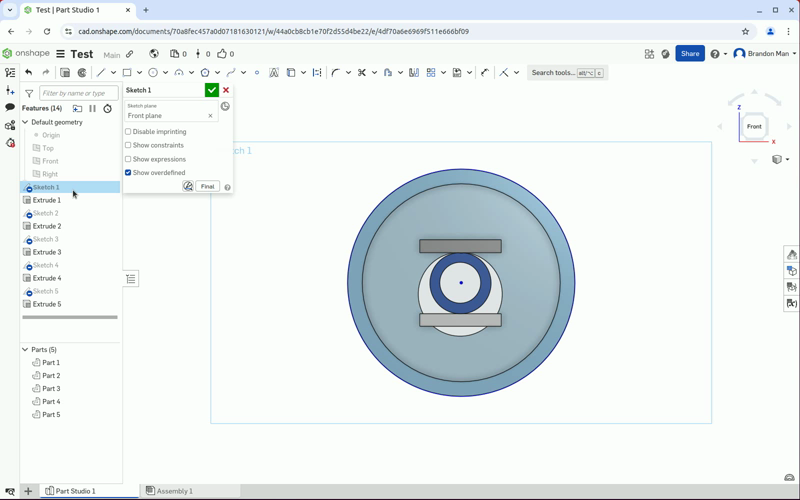
mouse_move(229, 92)
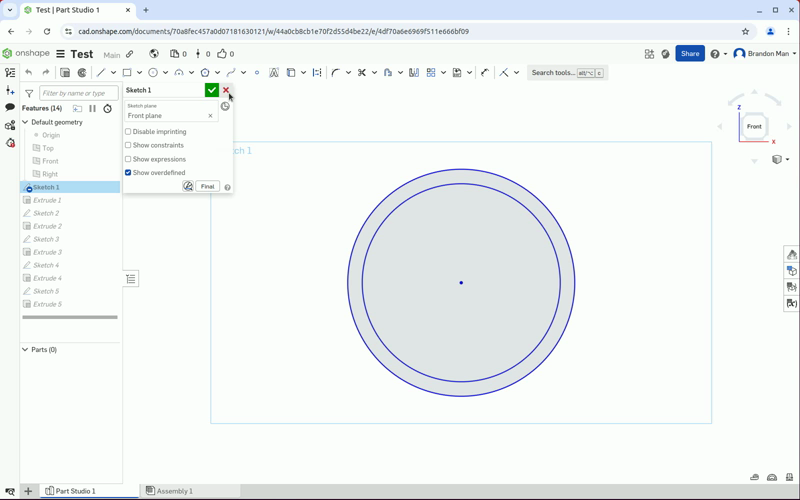
click(229, 92)
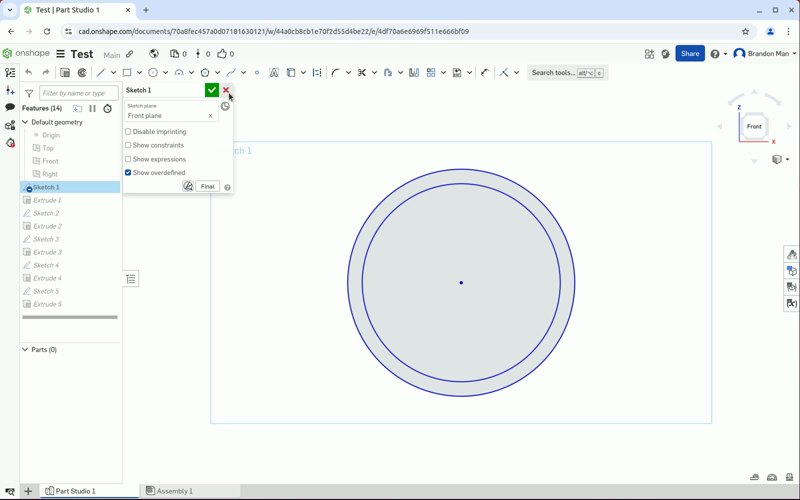
key(shift+s)
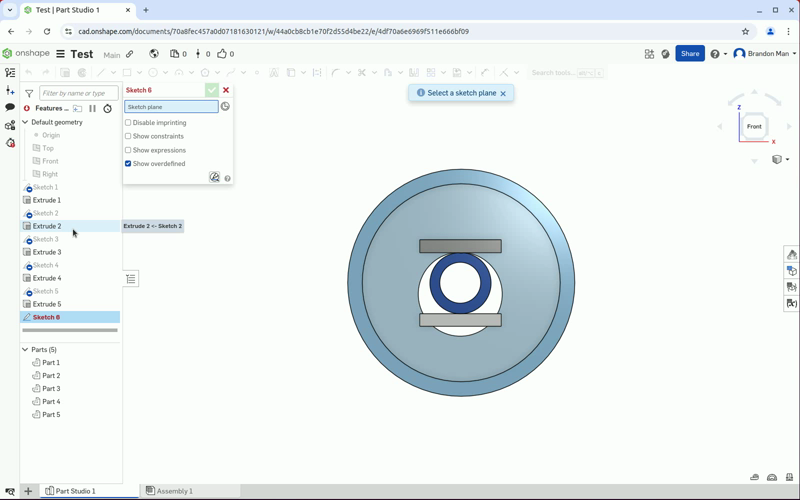
scroll(3)
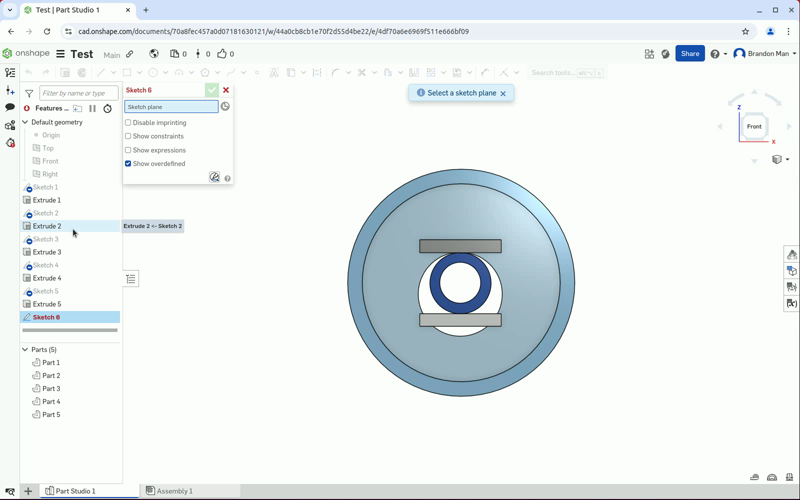
mouse_move(73, 163)
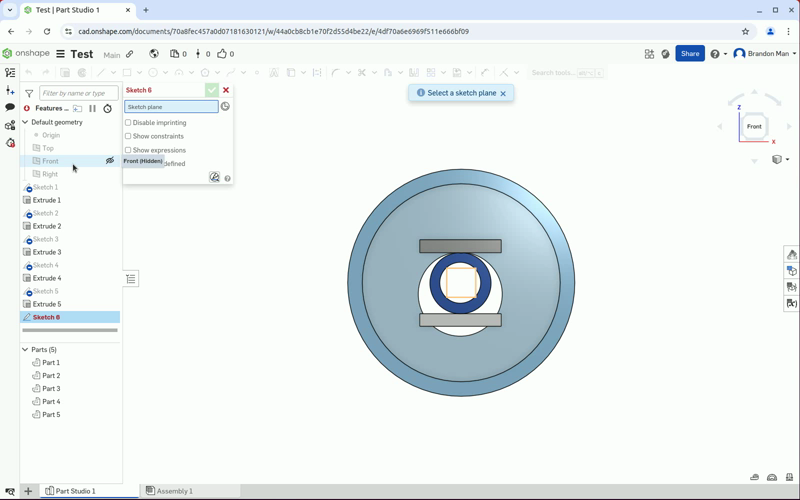
click(73, 163)
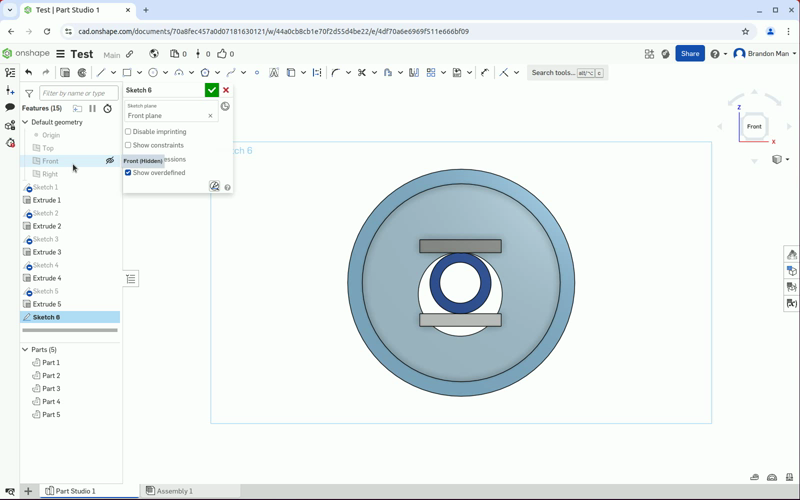
mouse_move(73, 352)
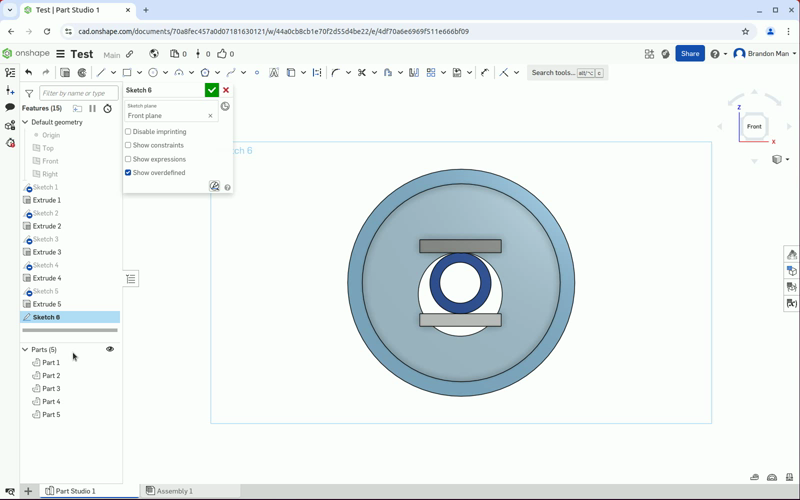
key(y)
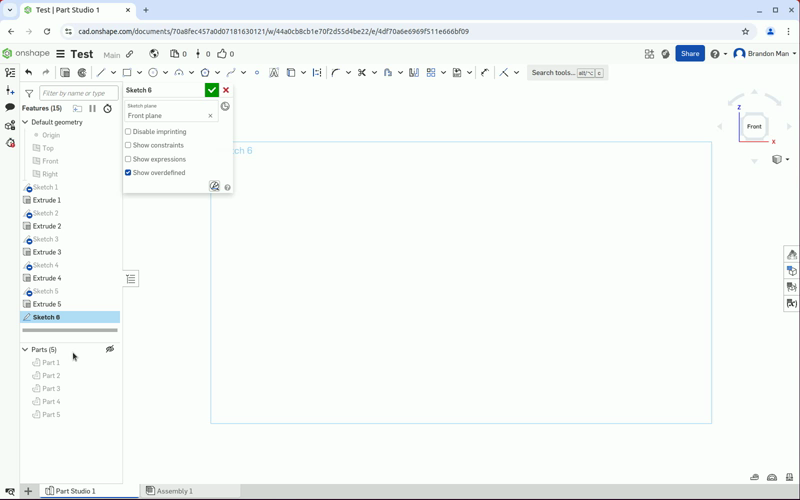
key(c)
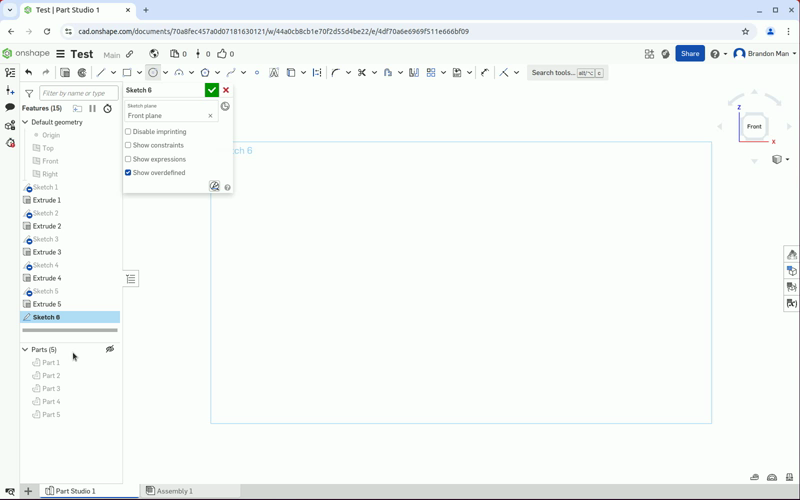
key_down(shift)
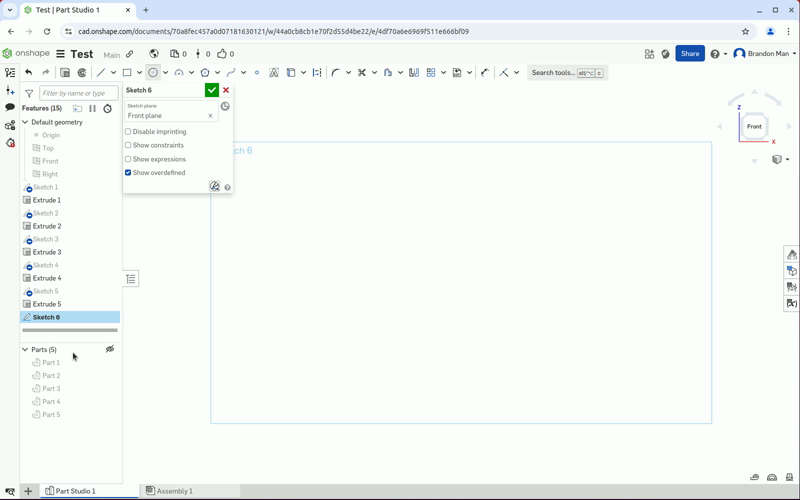
mouse_move(461, 282)
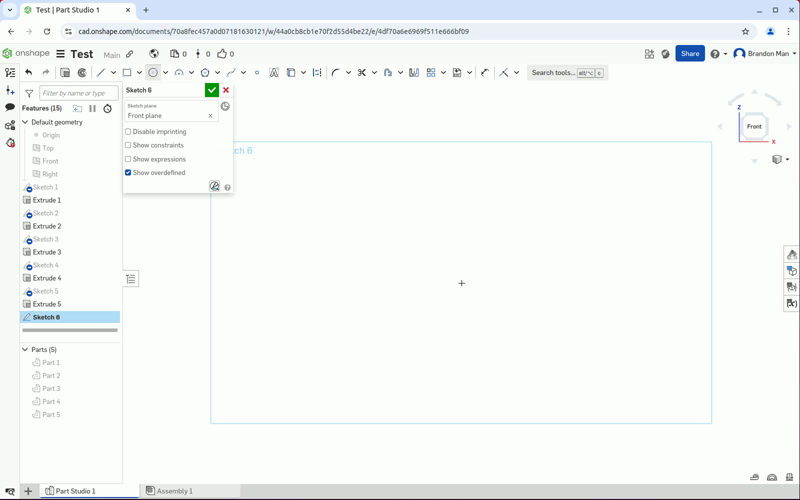
click(461, 282)
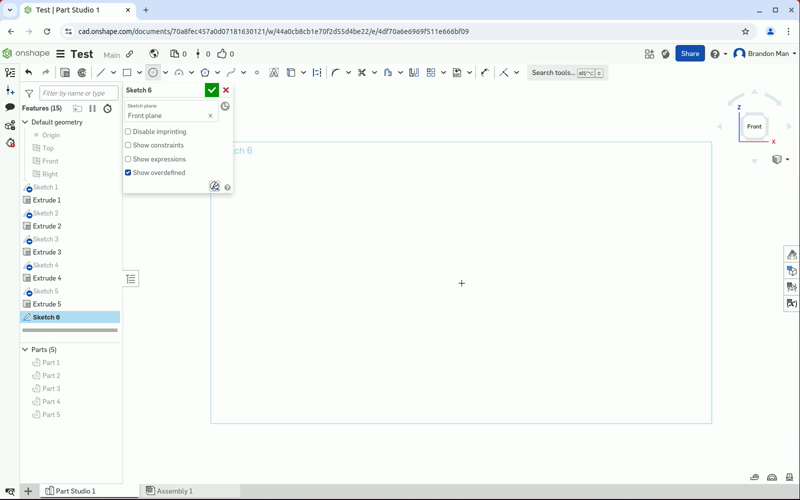
key_up(shift)
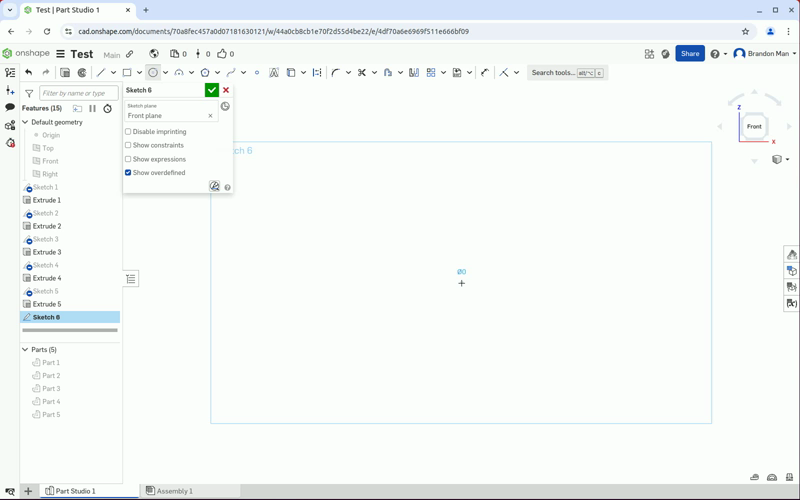
mouse_move(482, 282)
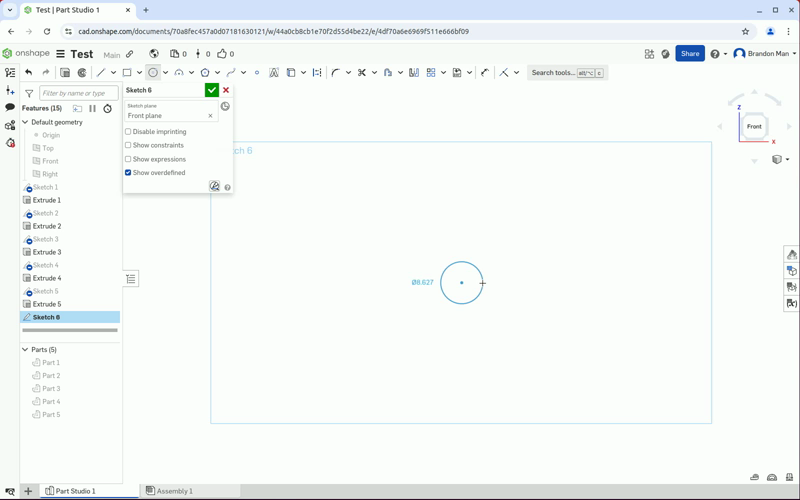
click(482, 282)
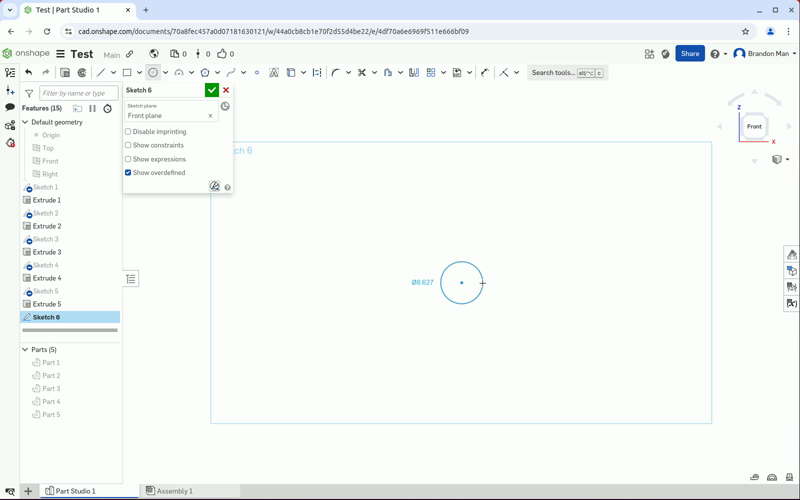
key(esc)
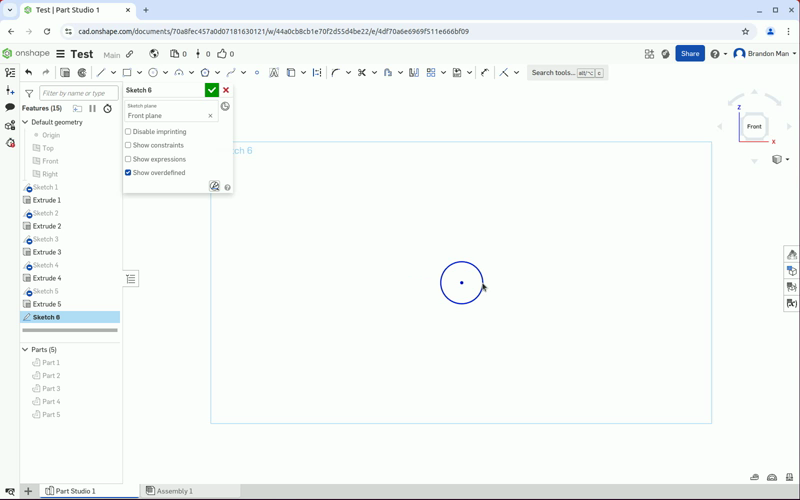
mouse_move(478, 286)
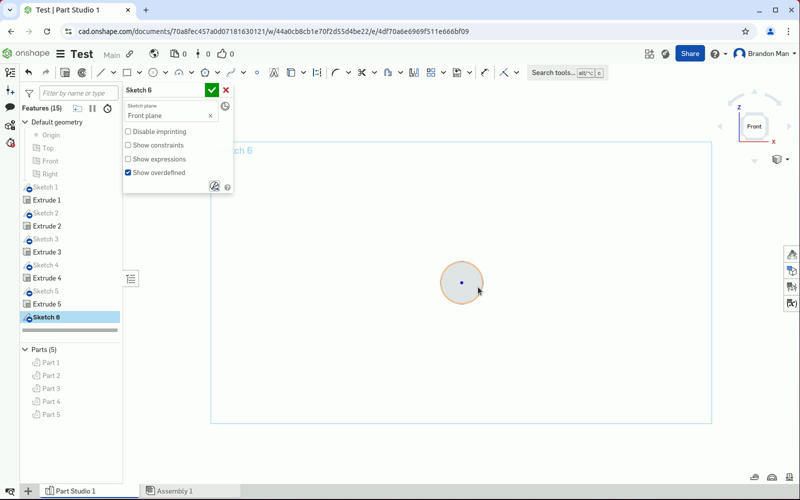
scroll(6)
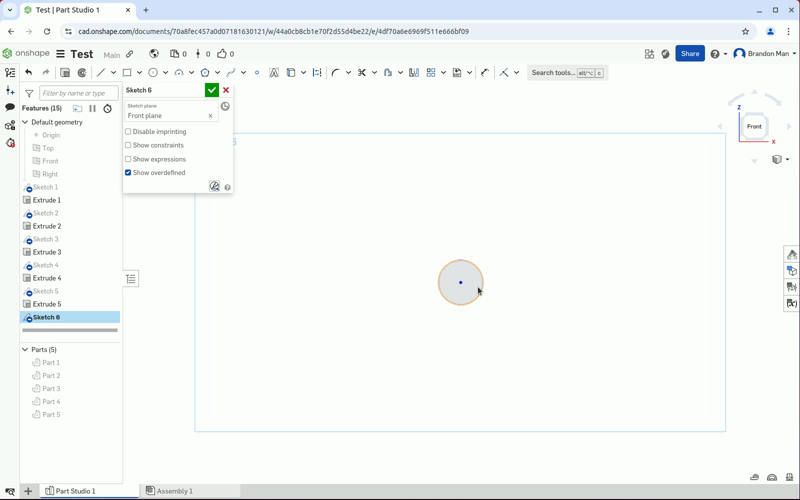
scroll(6)
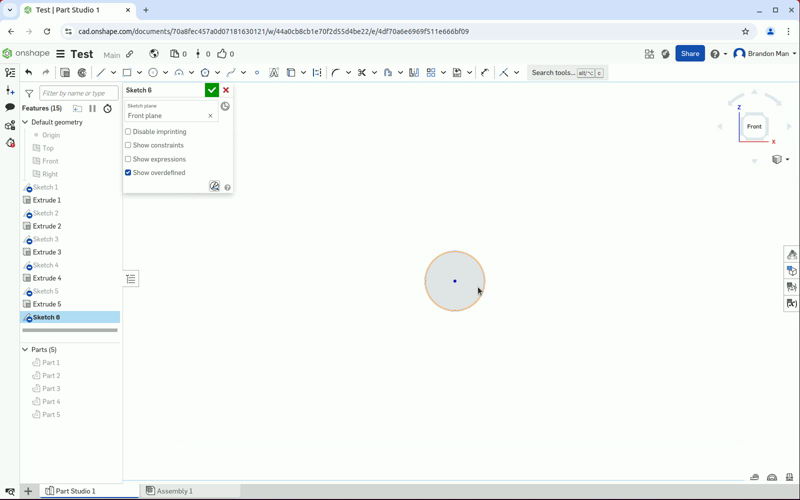
scroll(6)
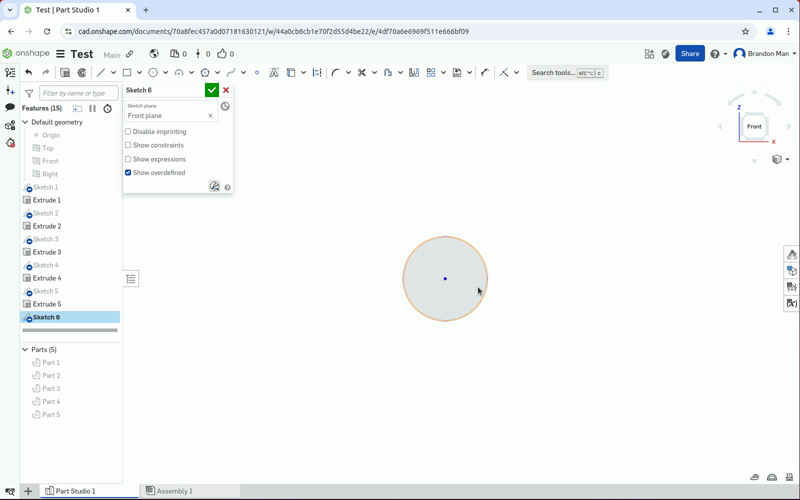
scroll(6)
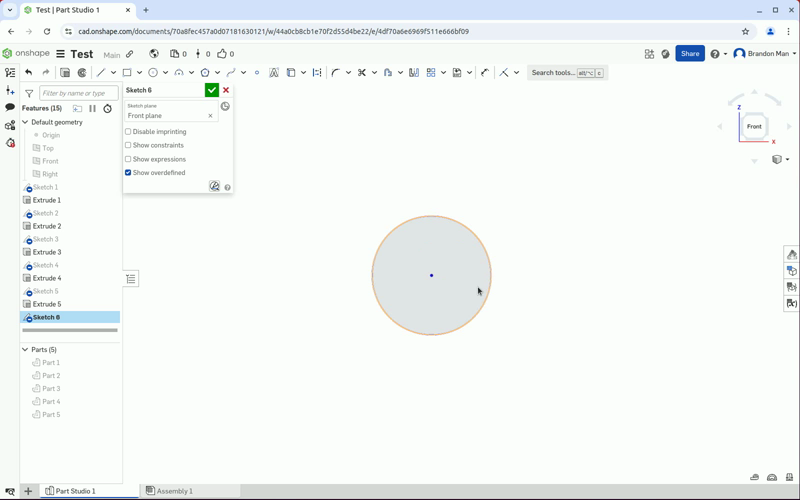
scroll(6)
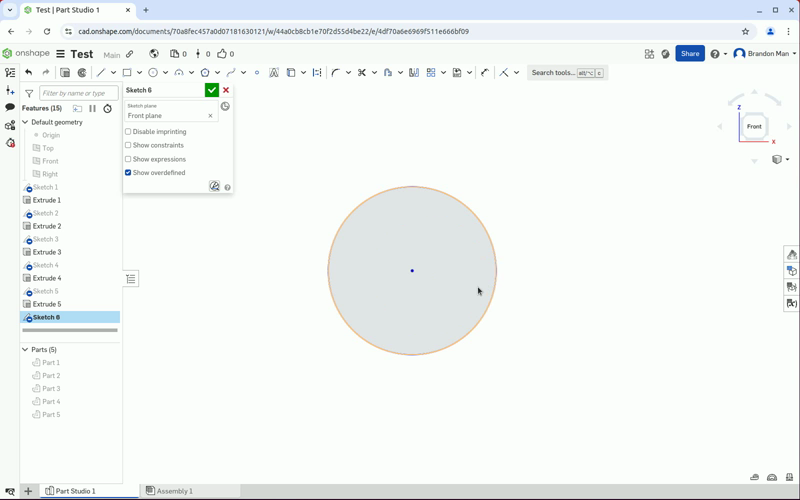
scroll(6)
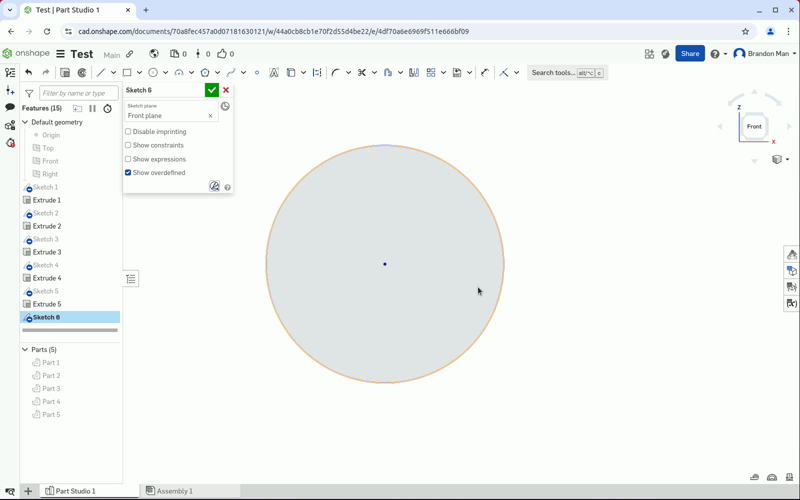
scroll(6)
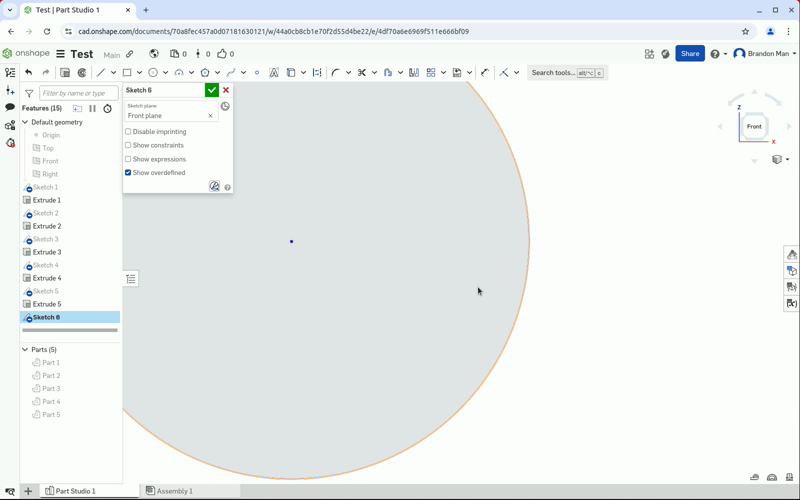
click(478, 286)
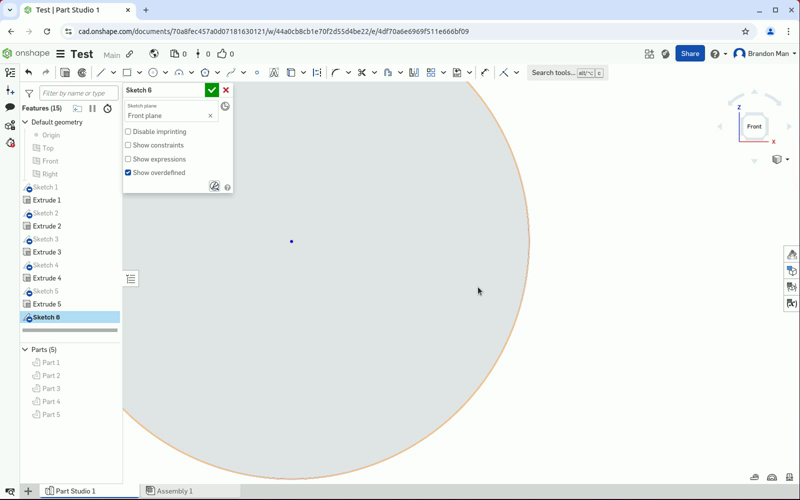
scroll(-6)
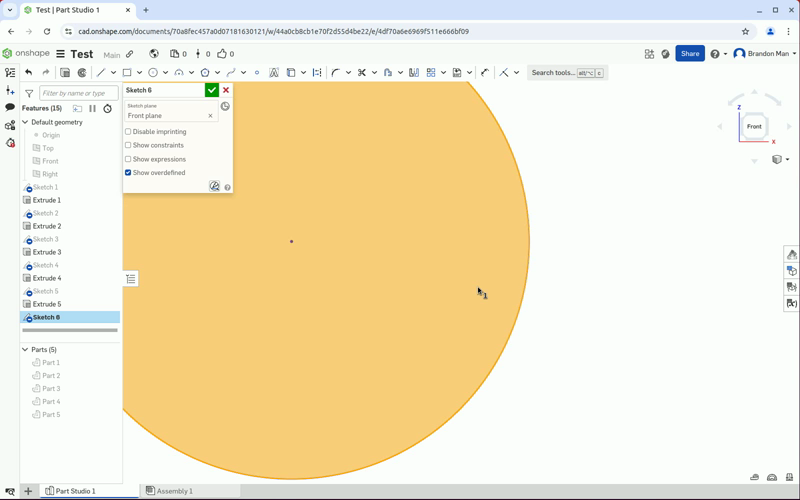
scroll(-6)
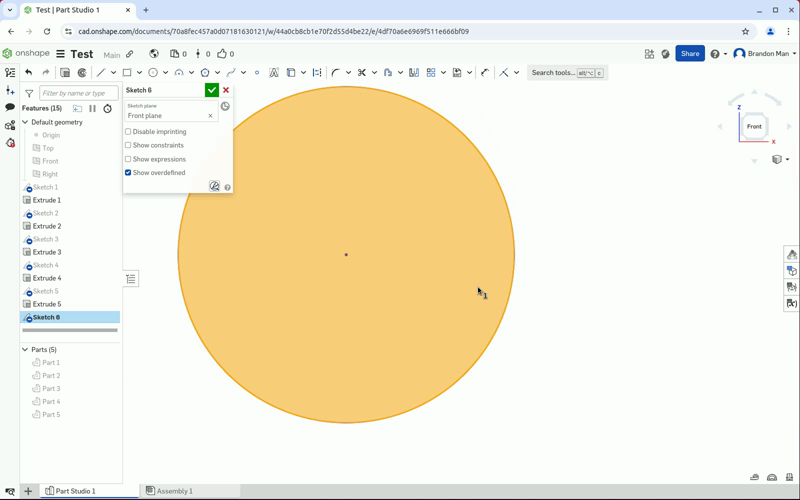
scroll(-6)
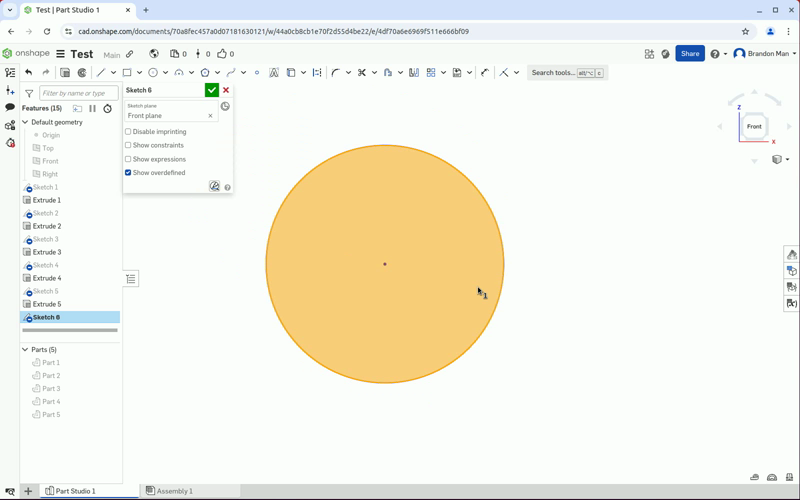
scroll(-6)
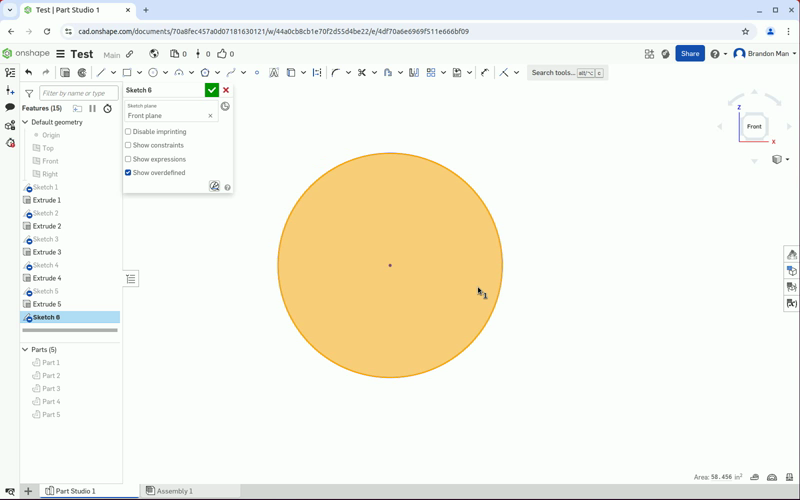
scroll(-6)
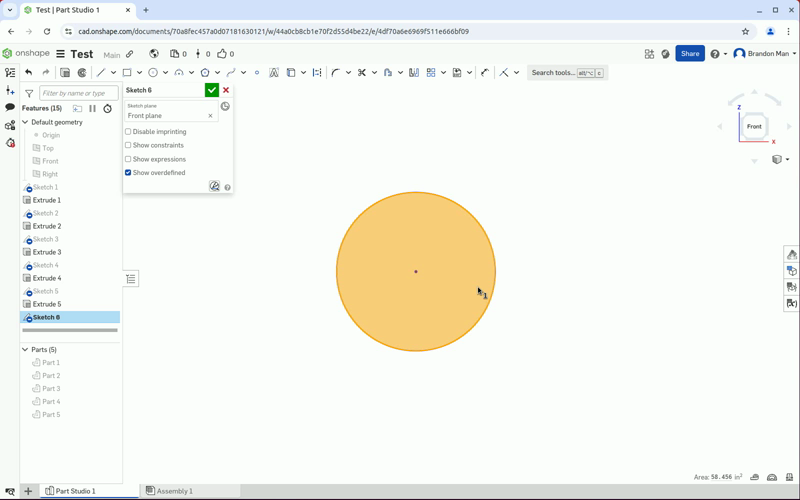
scroll(-6)
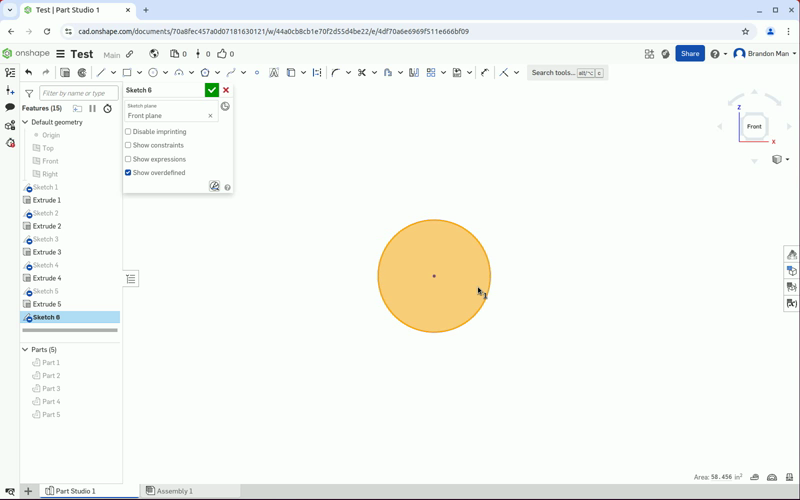
scroll(-6)
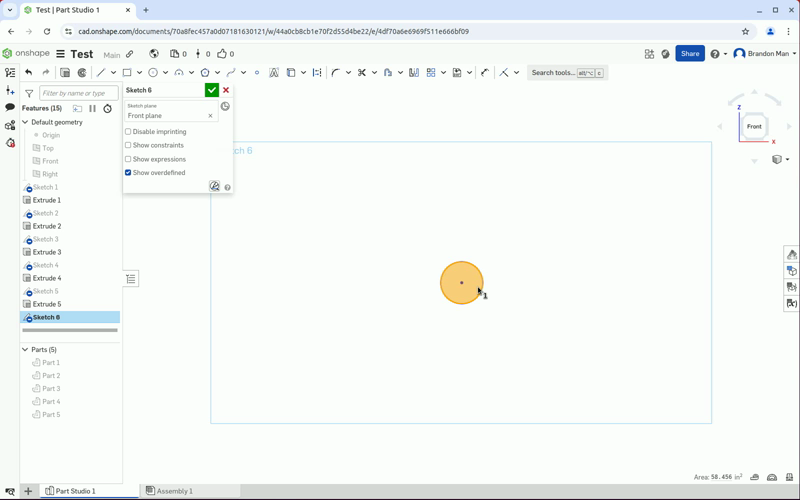
mouse_move(73, 352)
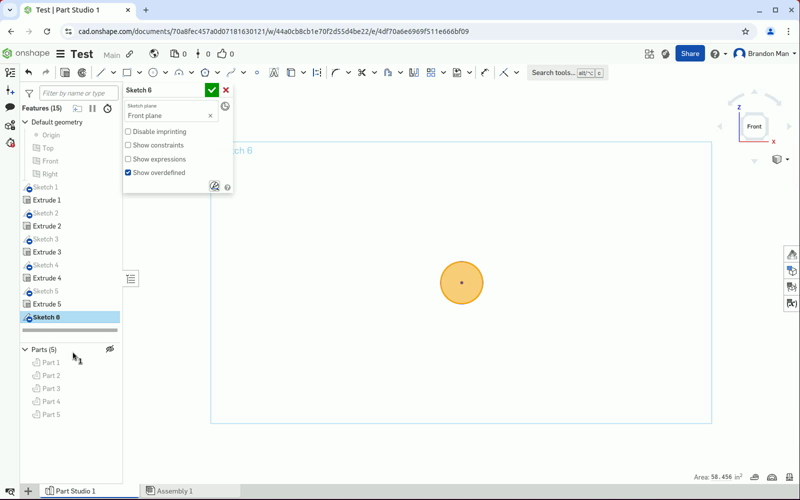
key(shift+y)
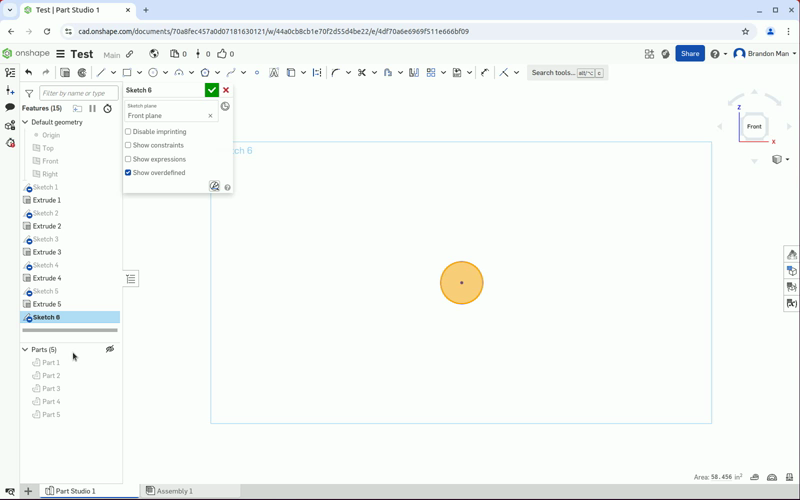
key(shift+e)
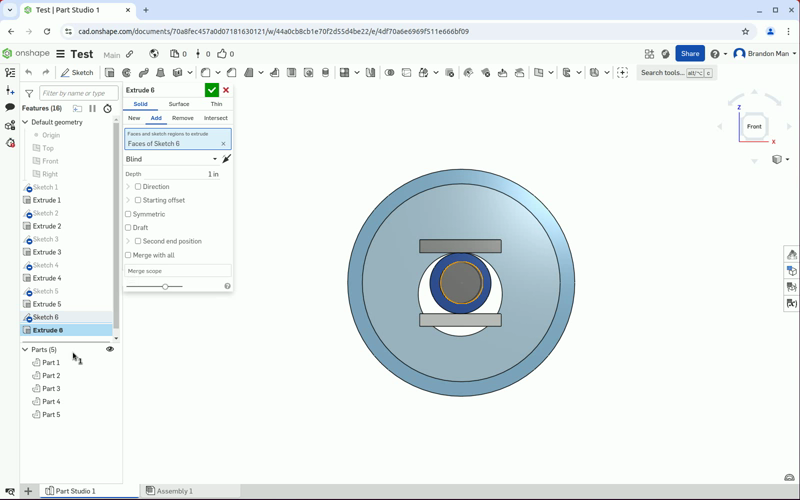
mouse_move(143, 106)
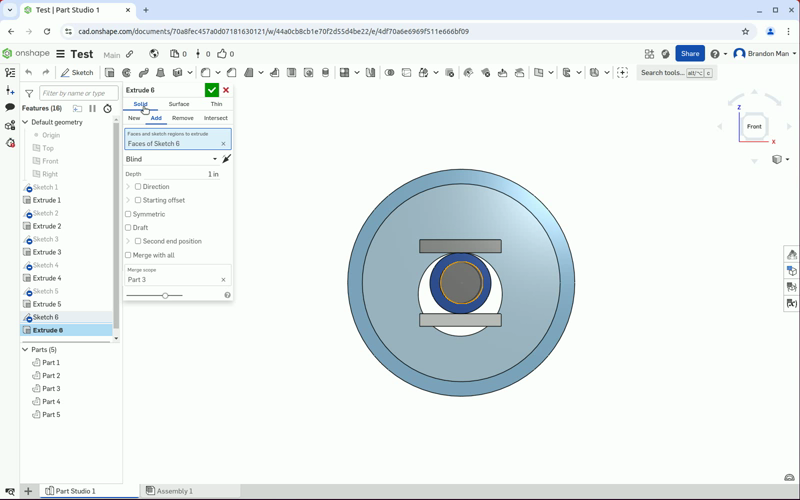
click(143, 106)
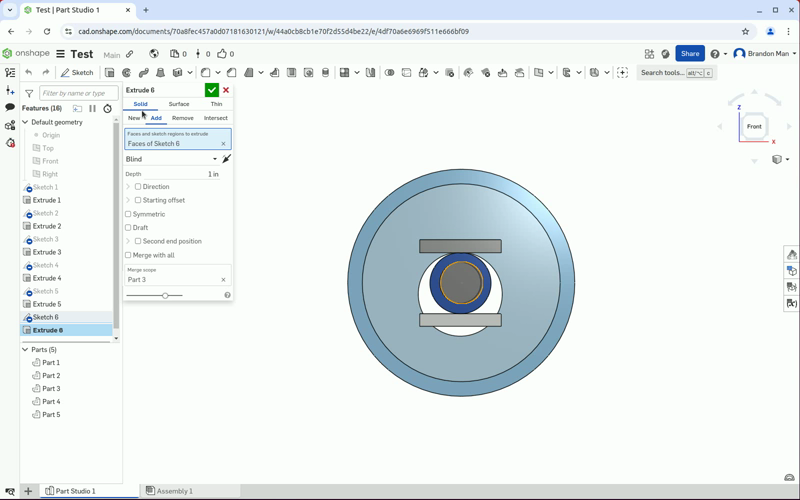
mouse_move(137, 120)
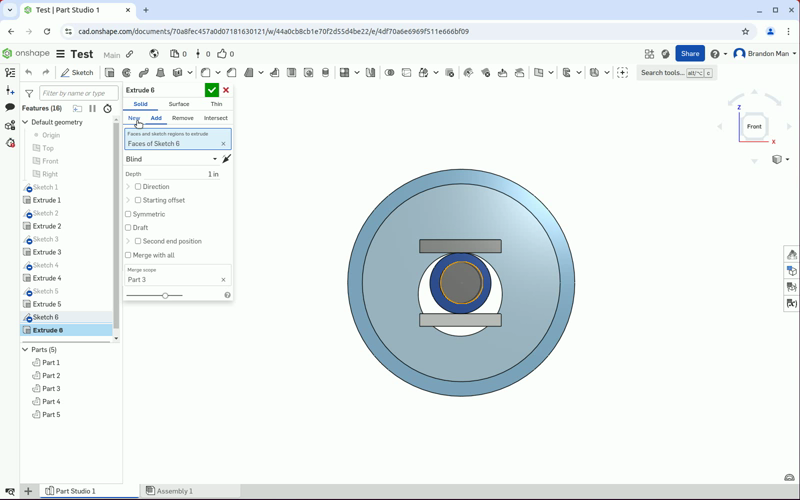
click(137, 120)
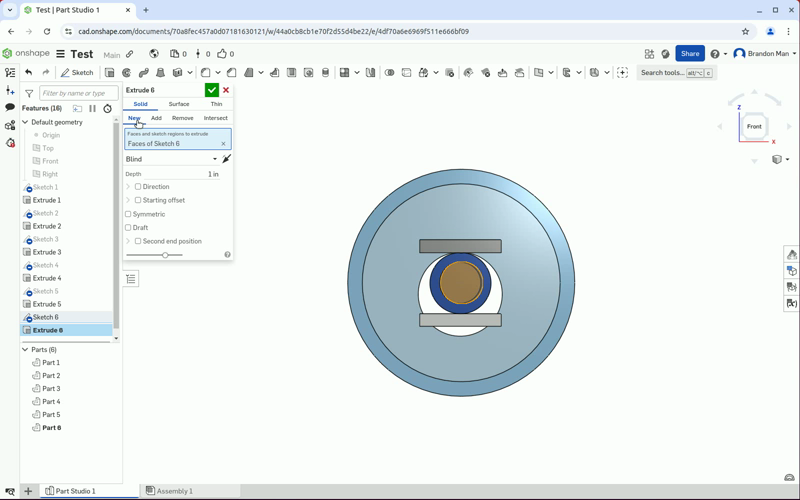
key(tab, 4)
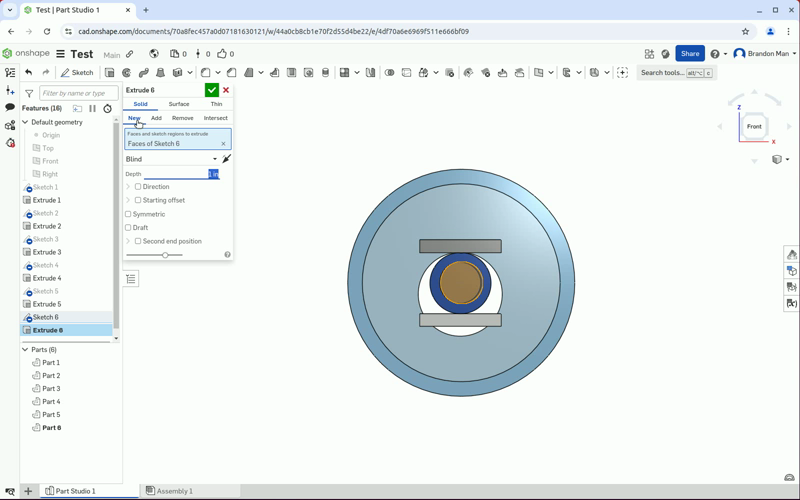
text(1.444)
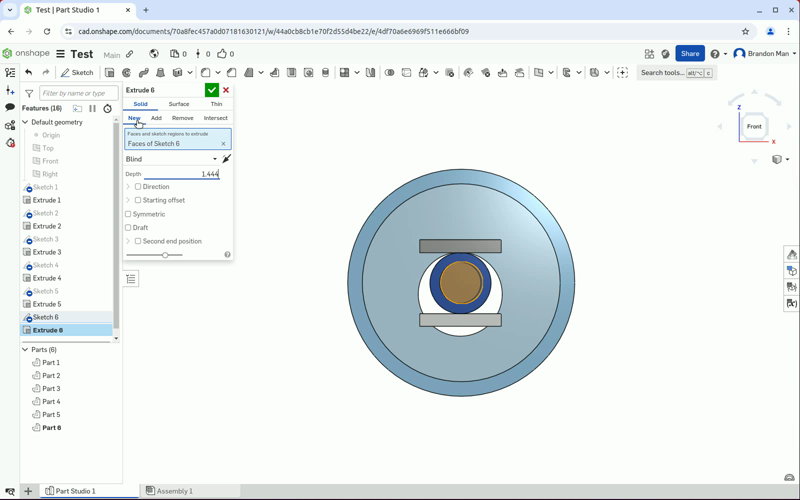
key(enter)
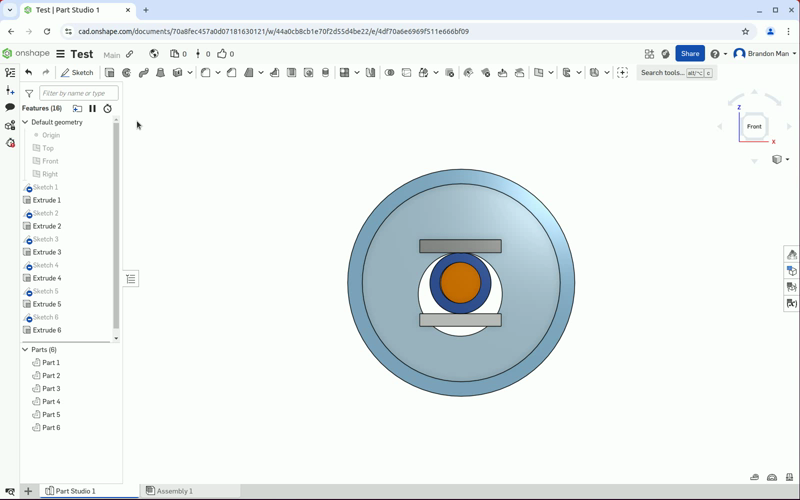
key(shift+h)
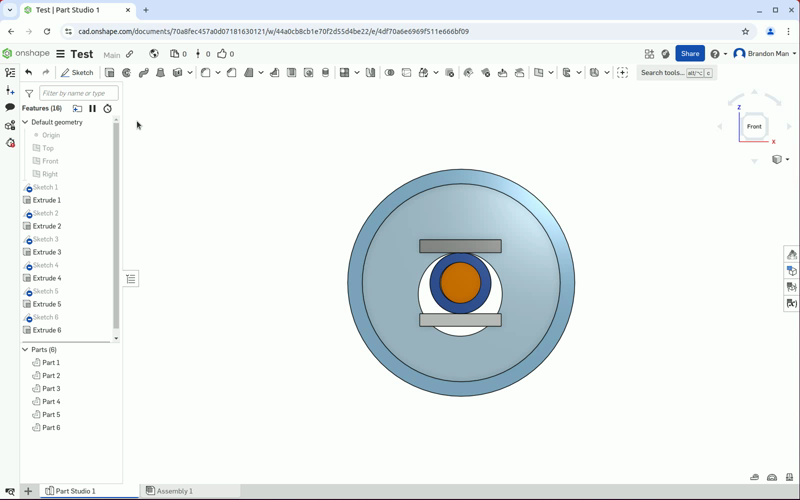
key(shift+h)
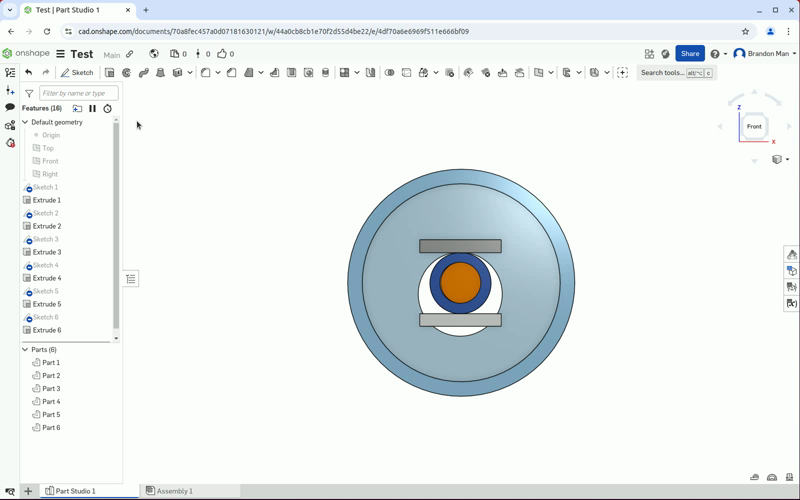
mouse_move(69, 189)
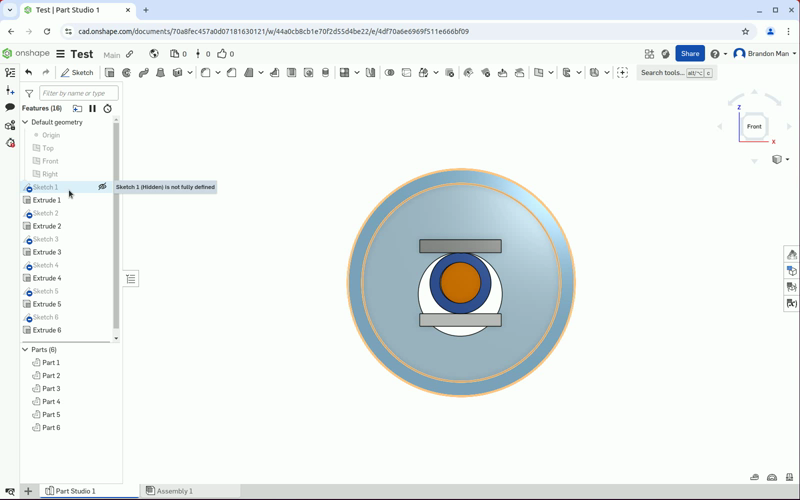
click(69, 189)
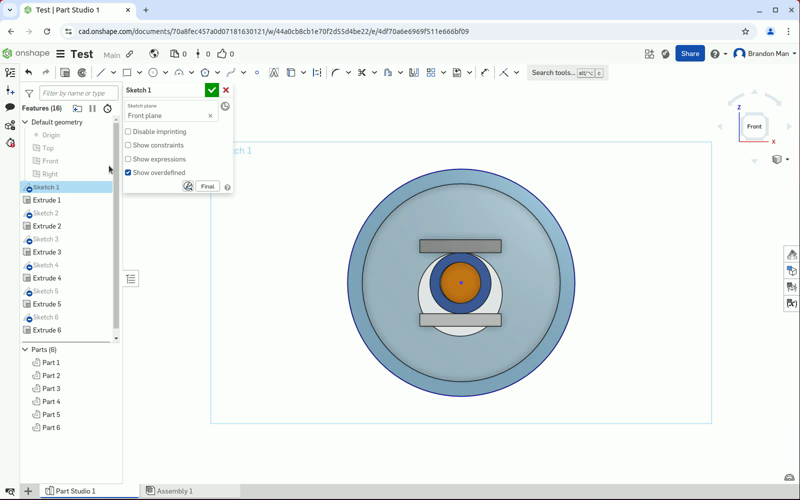
mouse_move(229, 92)
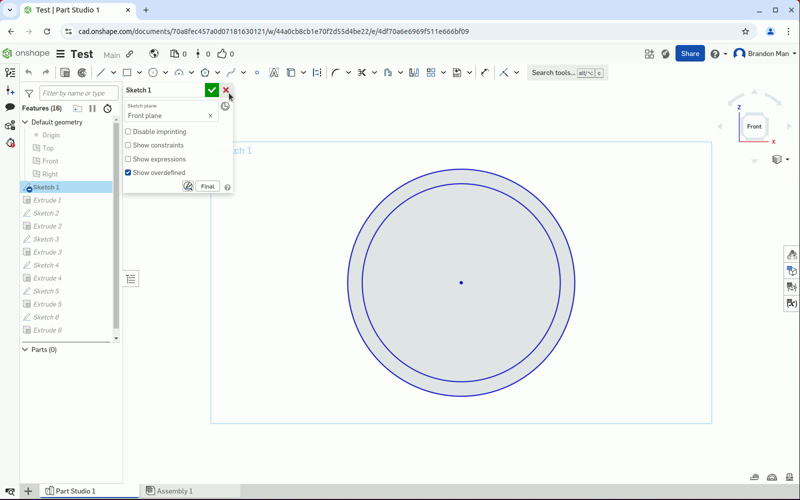
click(229, 92)
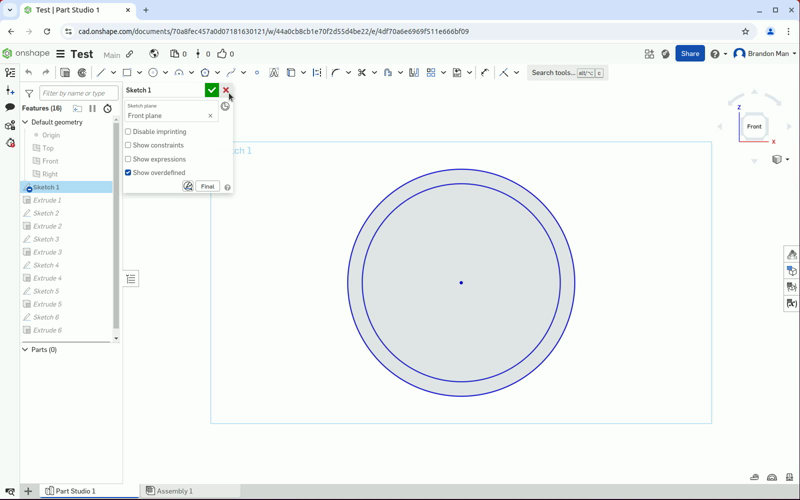
key(shift+s)
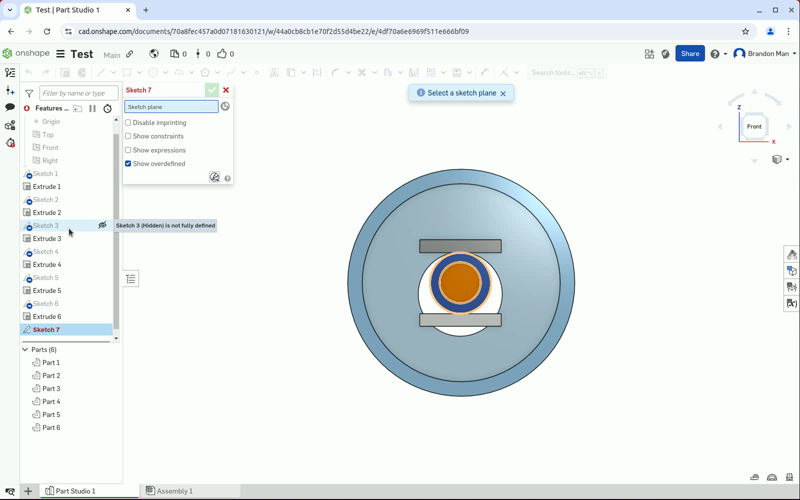
scroll(3)
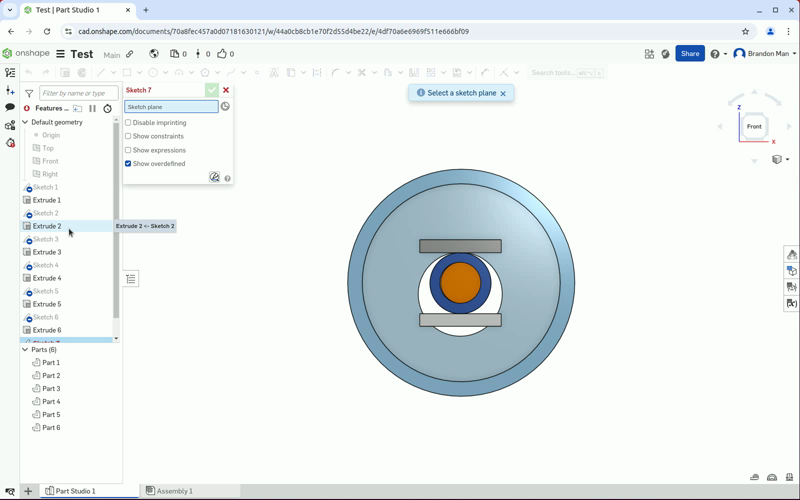
mouse_move(69, 163)
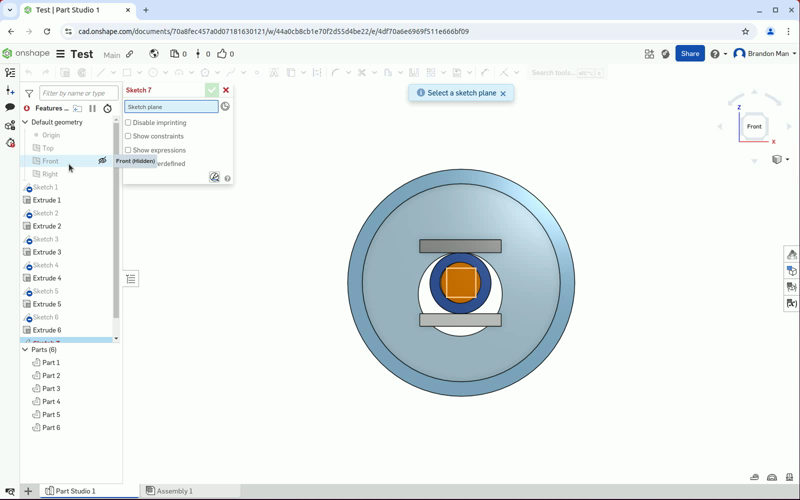
click(69, 163)
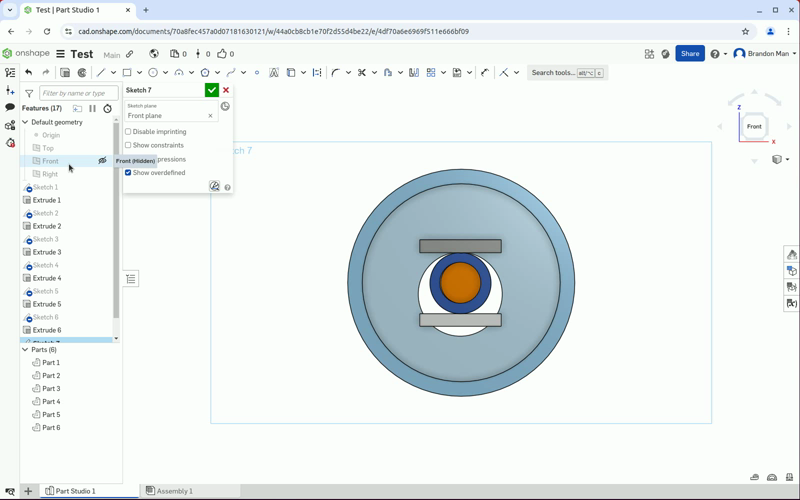
mouse_move(73, 352)
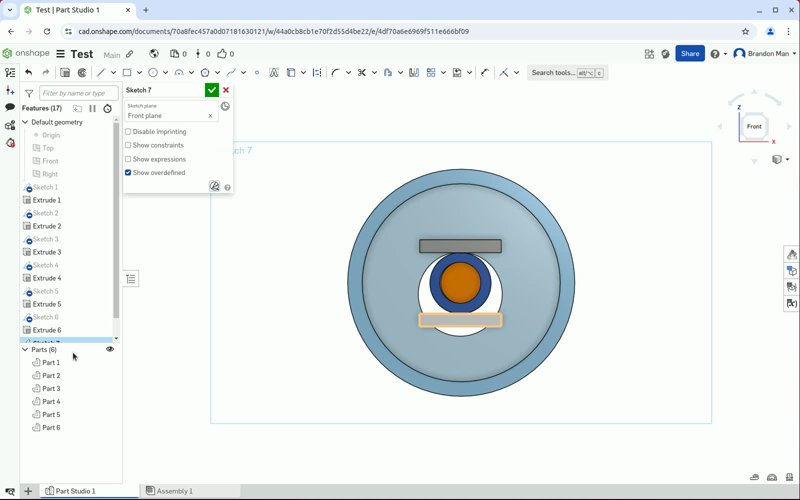
key(y)
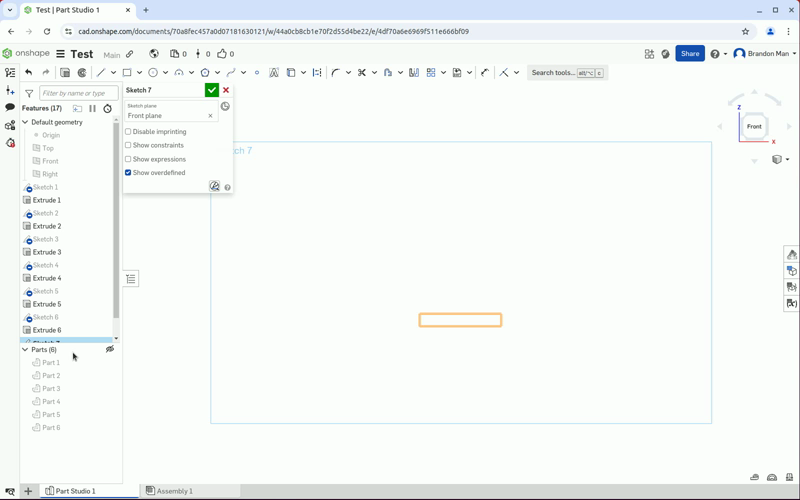
key(c)
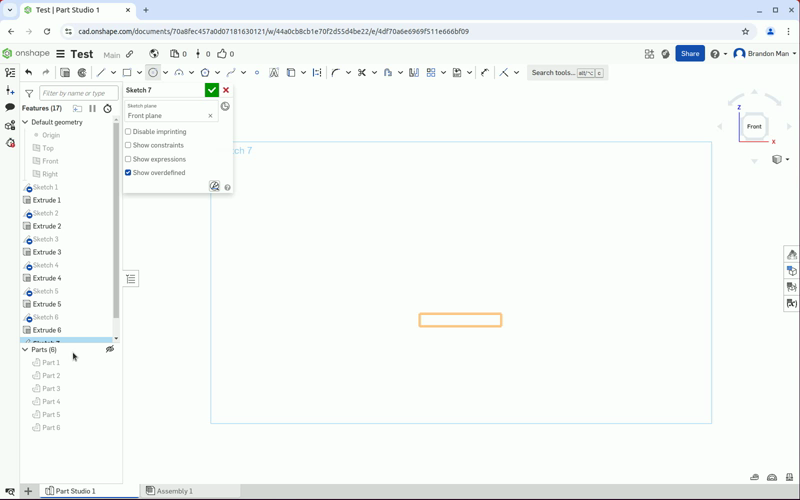
key_down(shift)
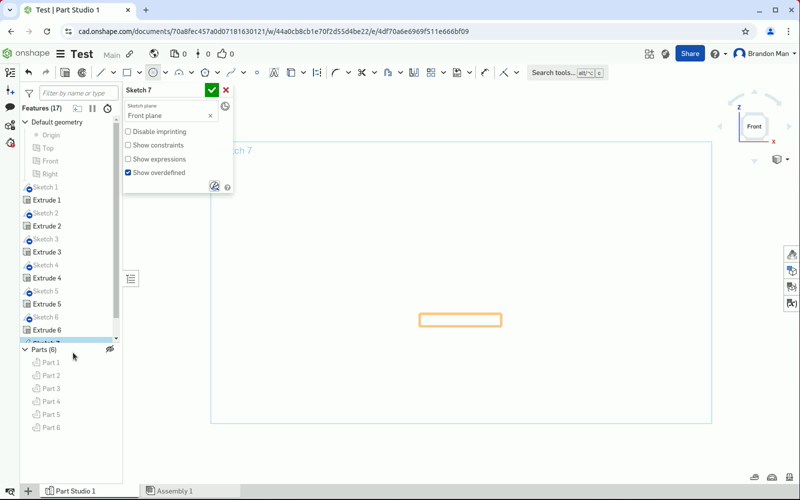
mouse_move(461, 282)
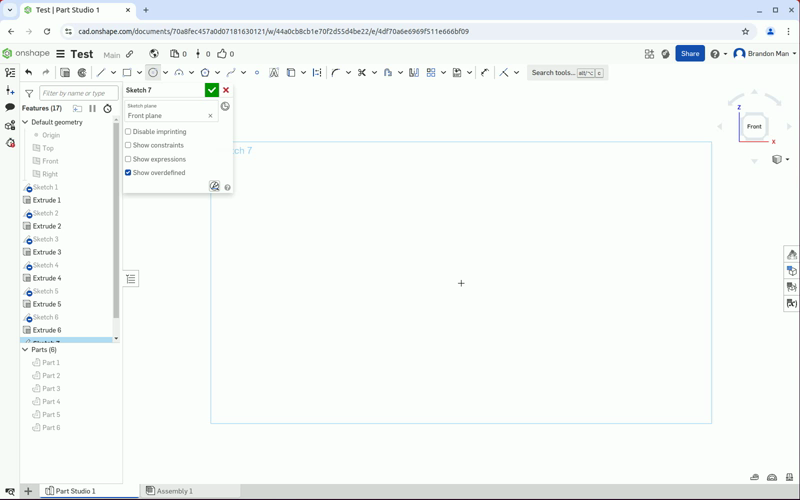
click(461, 282)
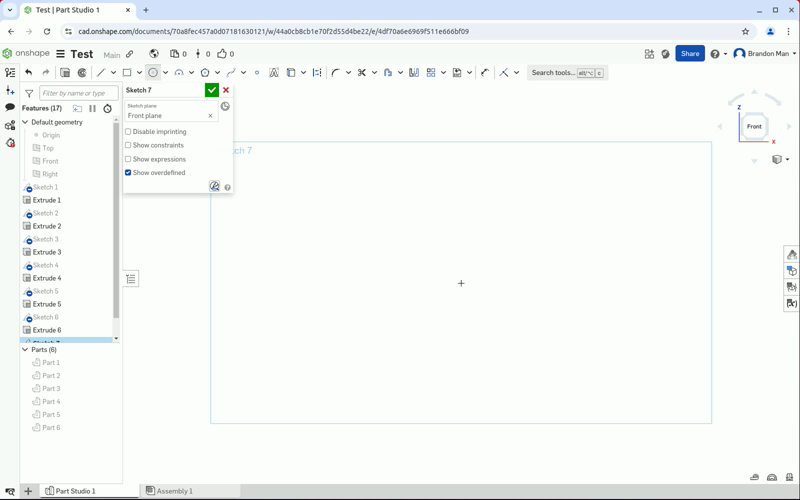
key_up(shift)
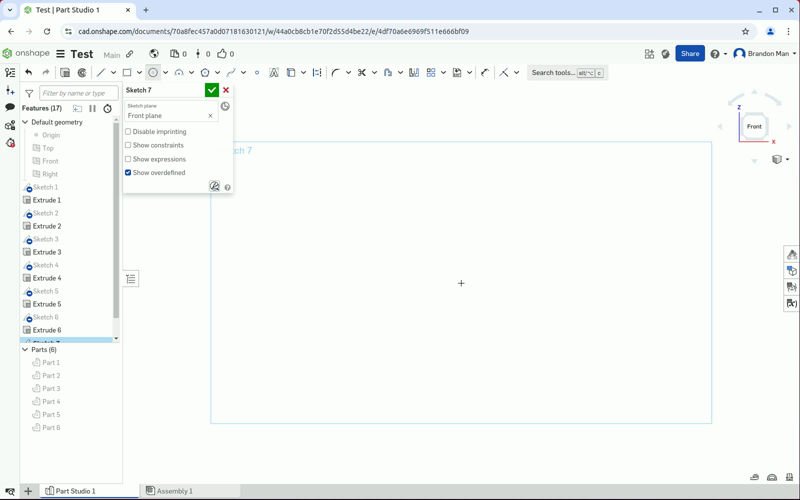
mouse_move(574, 282)
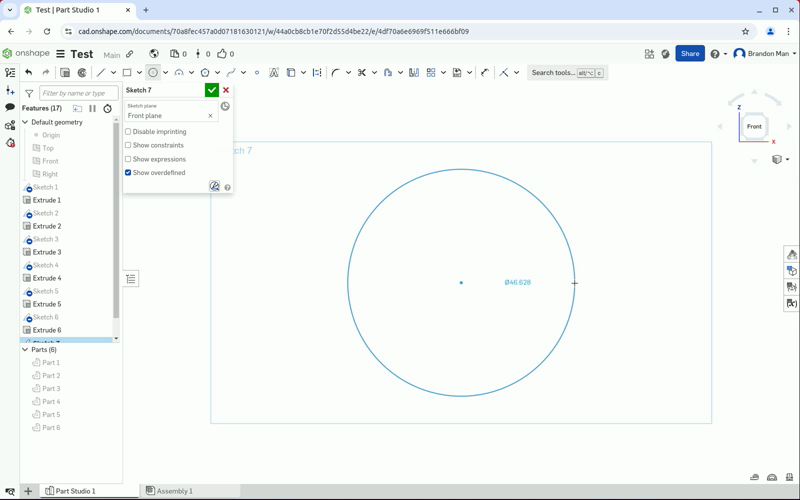
click(574, 282)
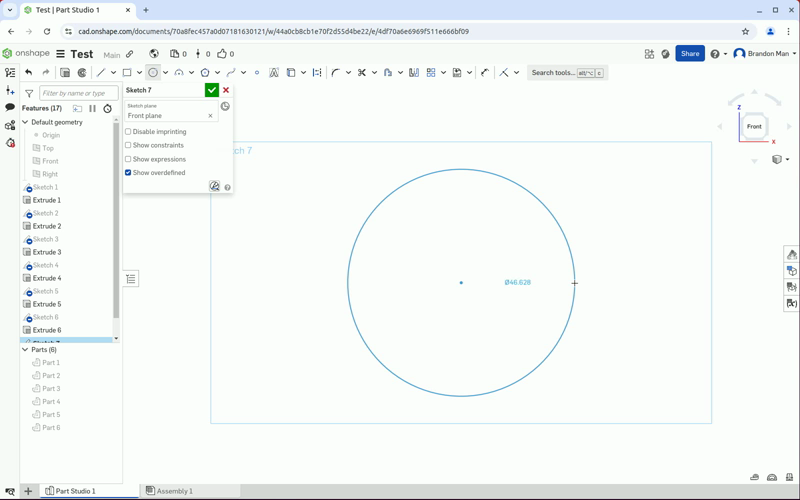
key(esc)
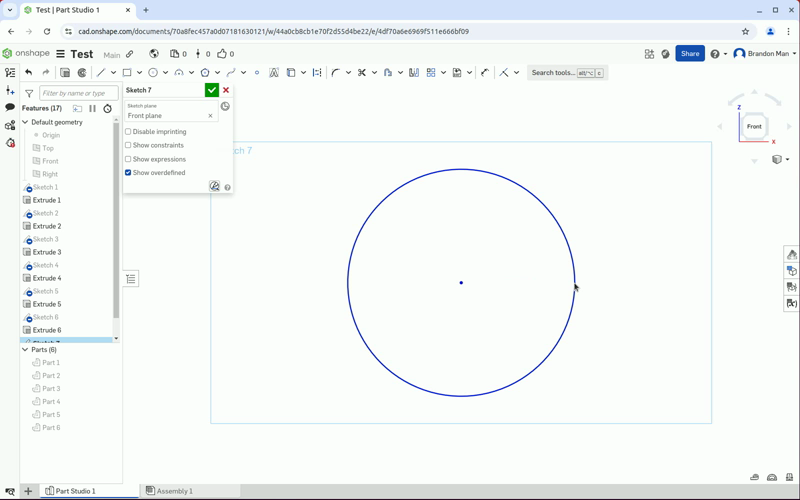
key(c)
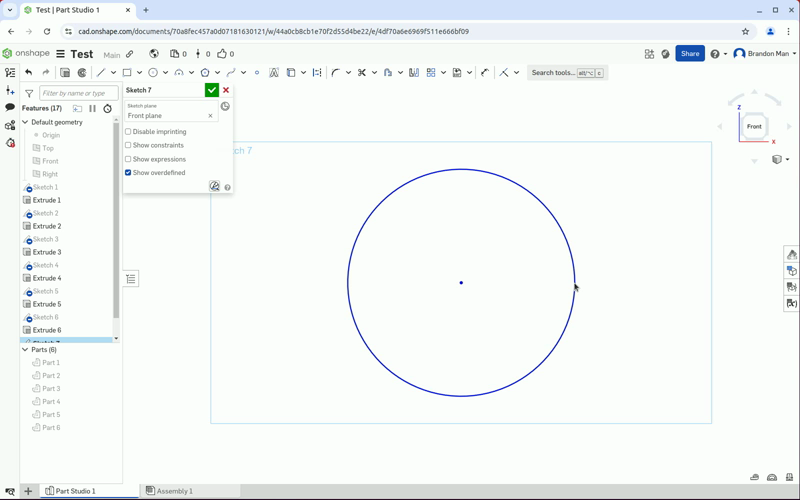
key_down(shift)
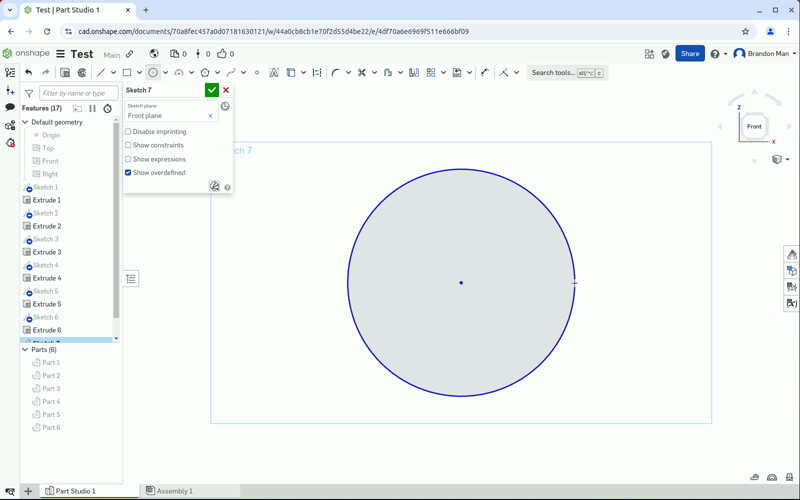
mouse_move(461, 282)
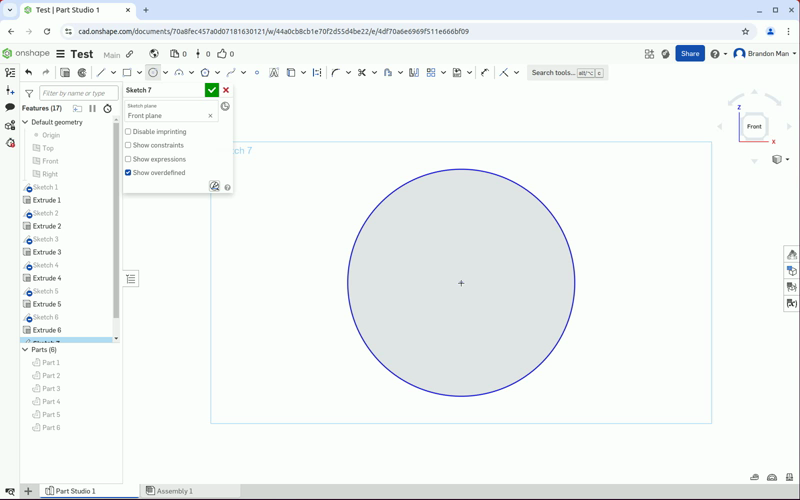
click(461, 282)
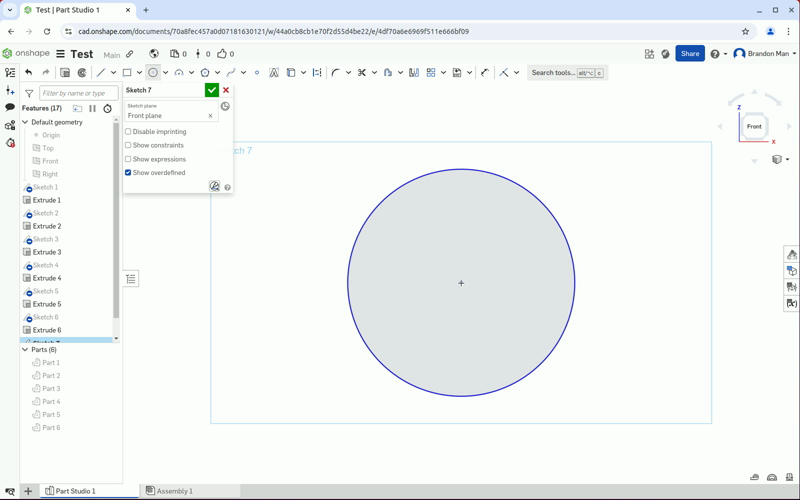
key_up(shift)
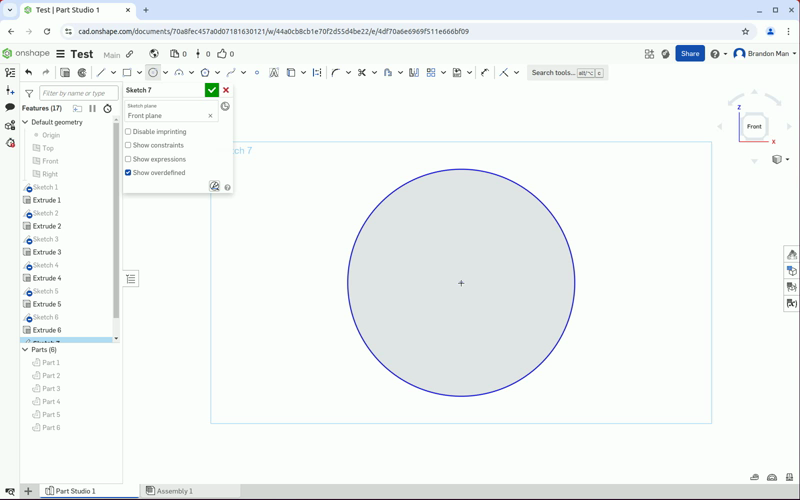
mouse_move(572, 282)
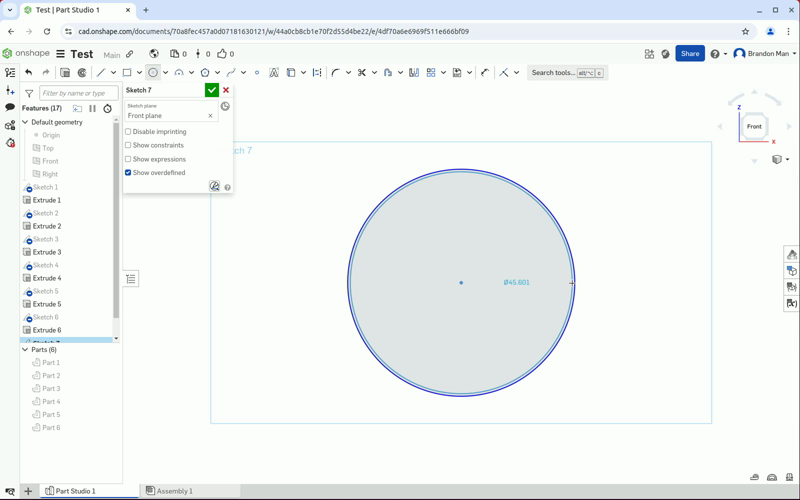
scroll(6)
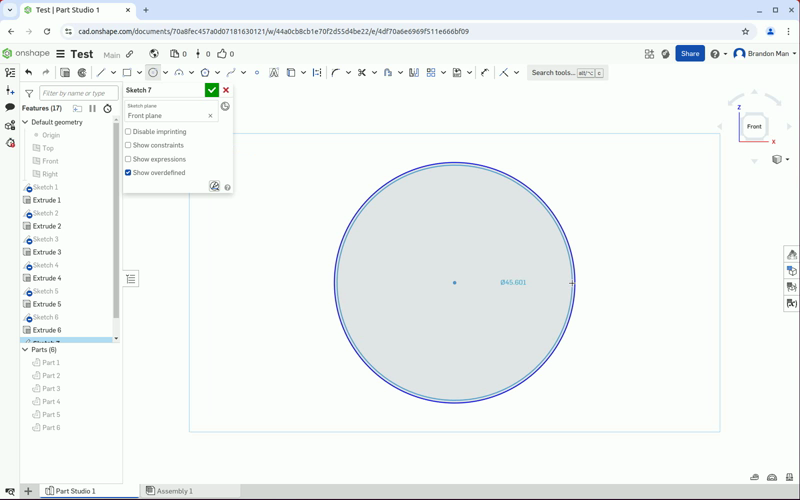
scroll(6)
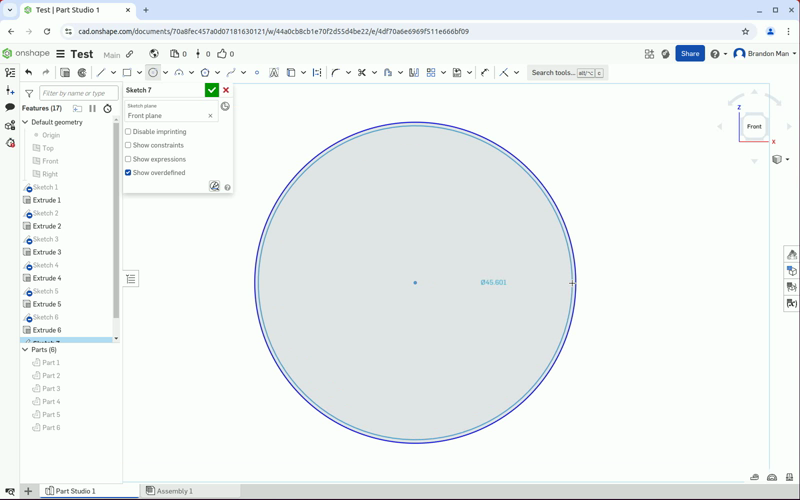
scroll(6)
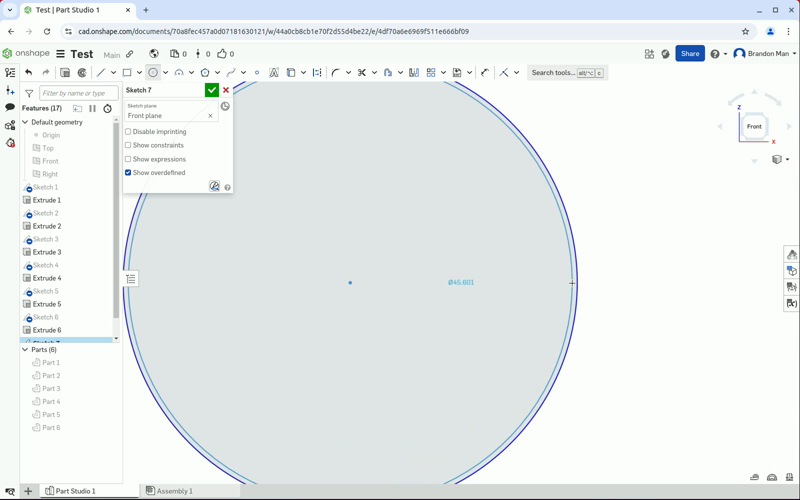
scroll(6)
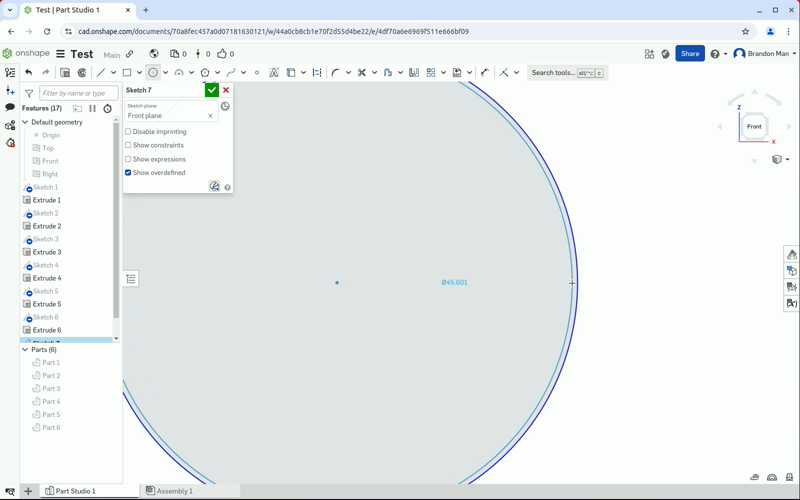
scroll(6)
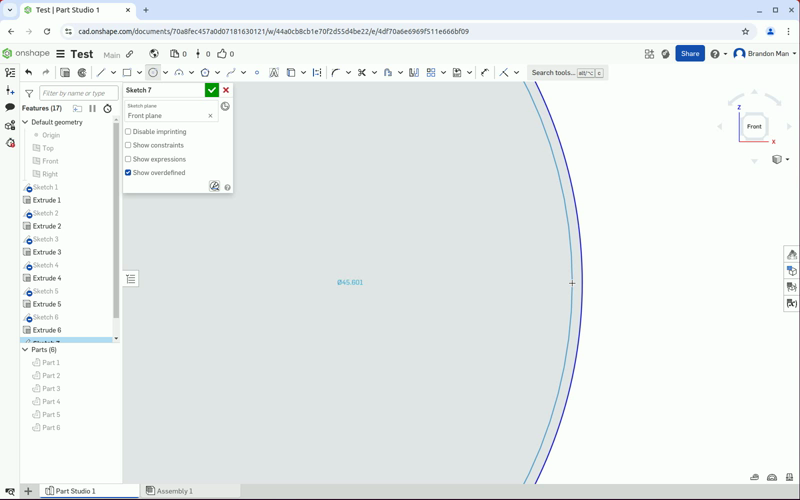
scroll(6)
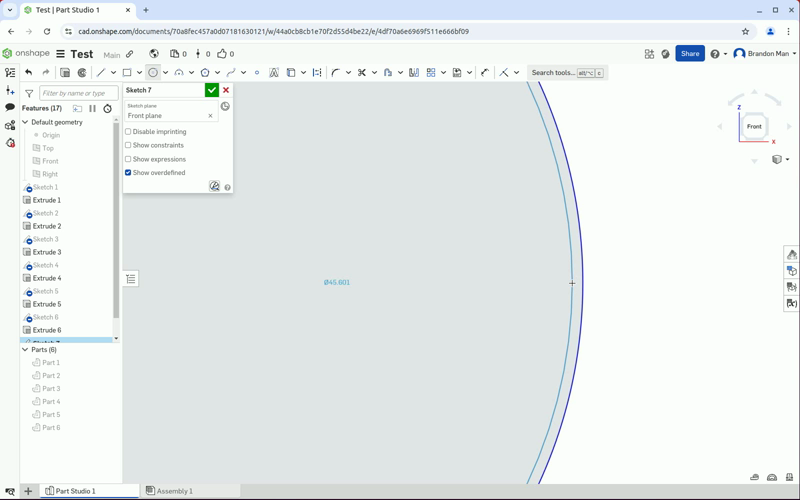
scroll(6)
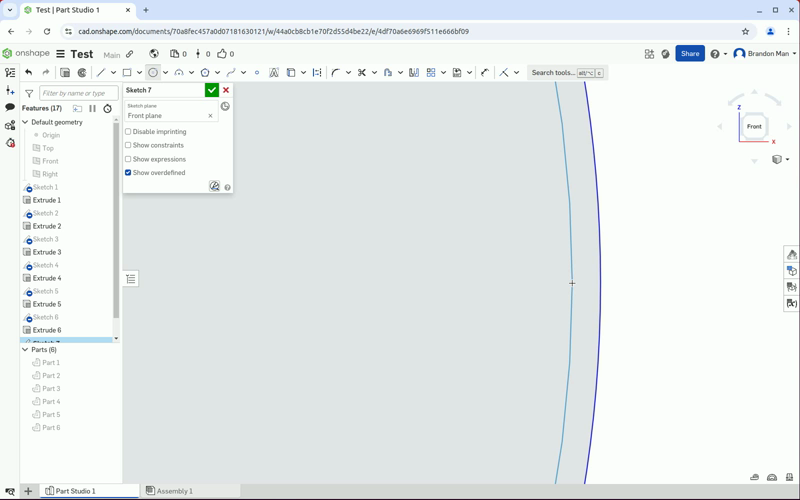
click(572, 282)
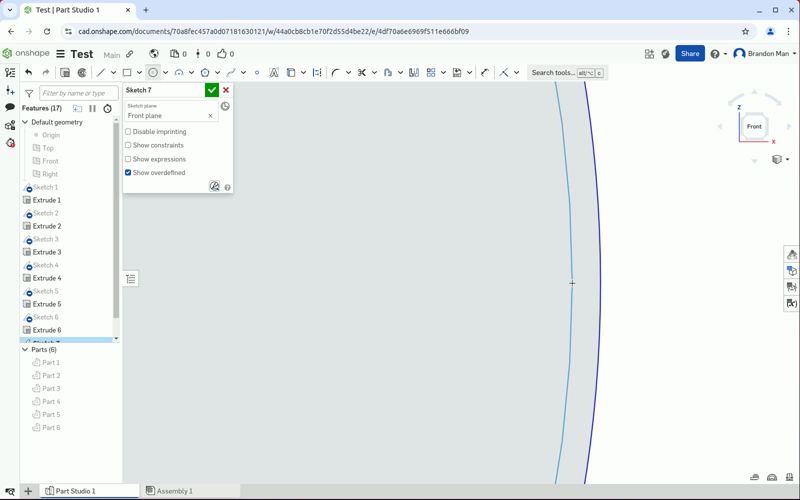
scroll(-6)
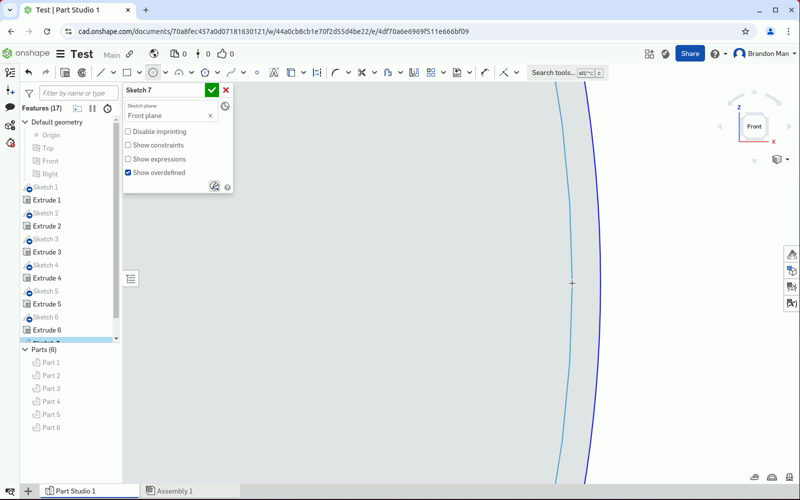
scroll(-6)
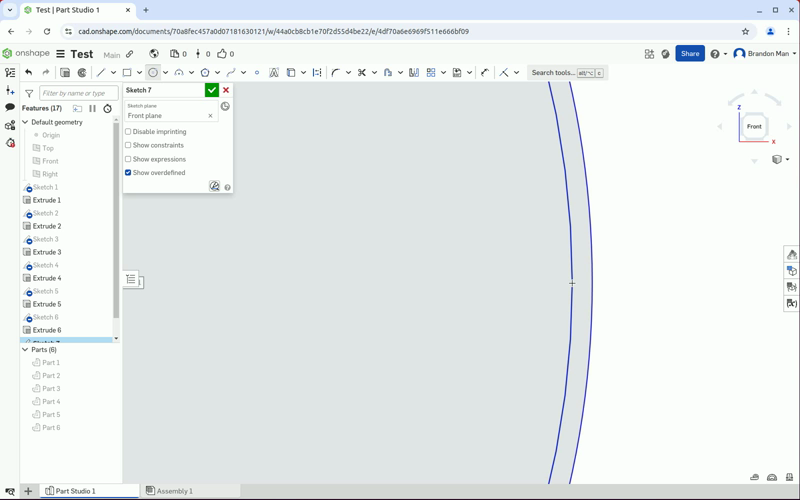
scroll(-6)
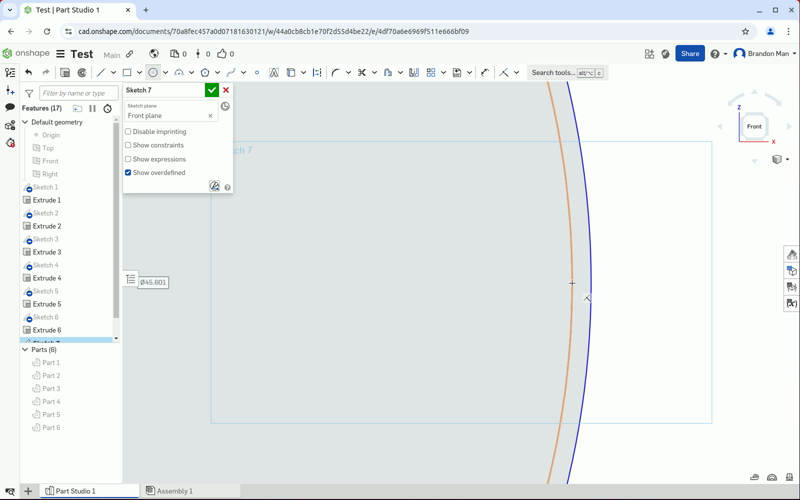
scroll(-6)
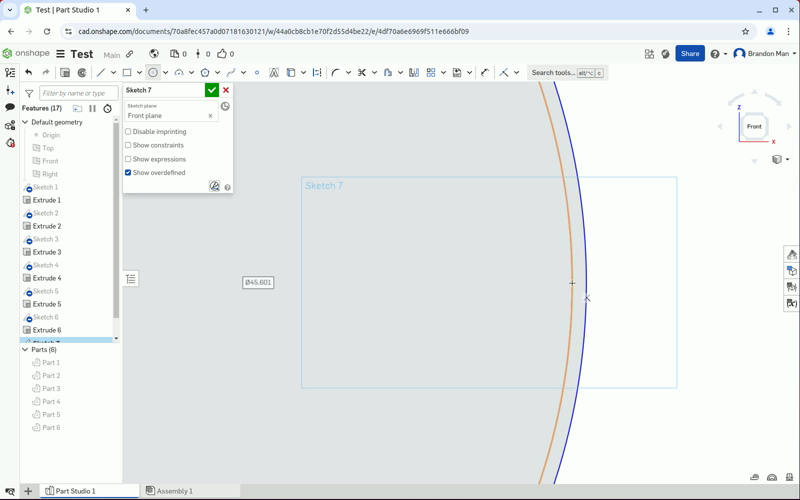
scroll(-6)
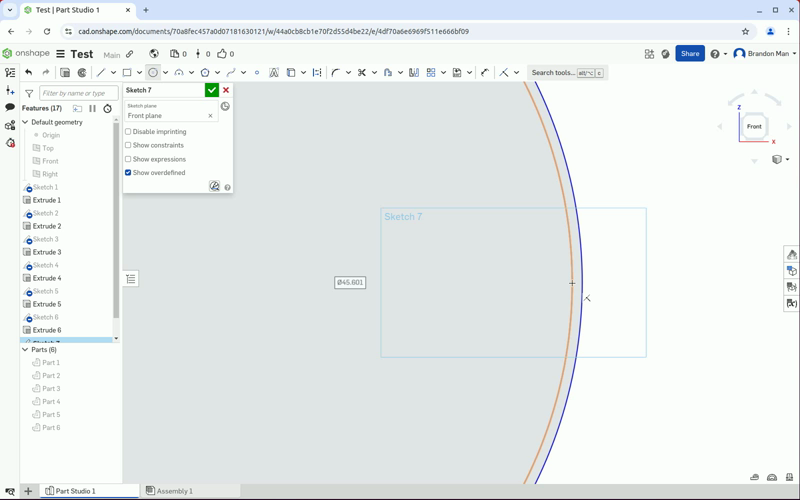
scroll(-6)
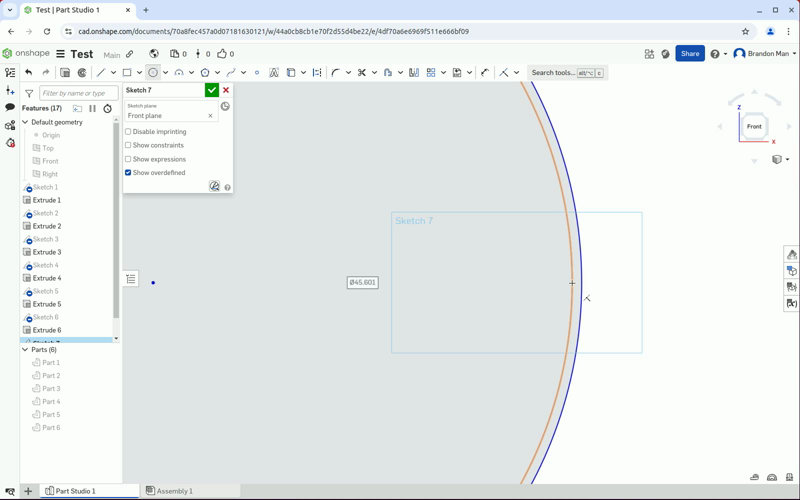
scroll(-6)
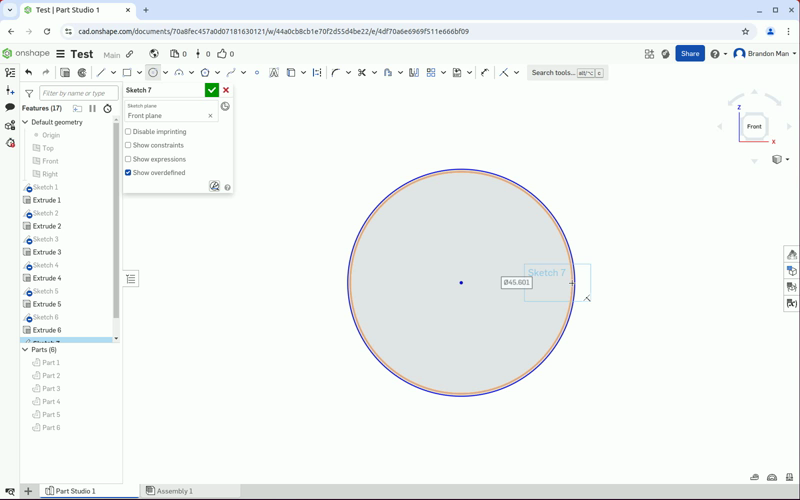
key(esc)
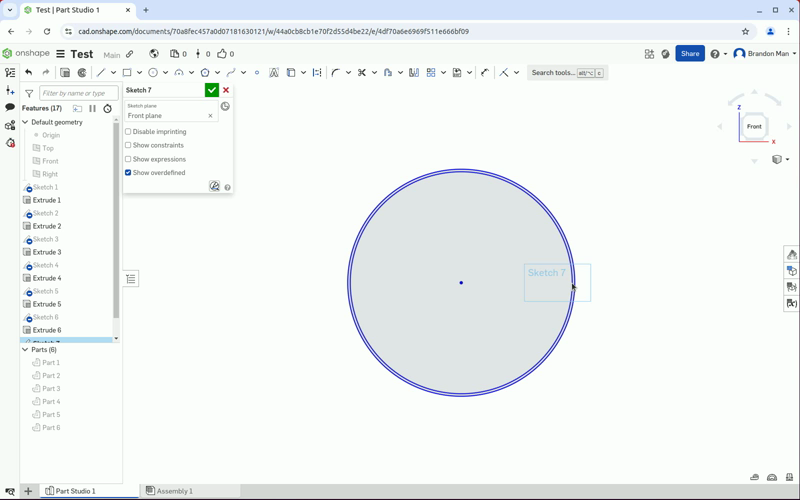
mouse_move(385, 201)
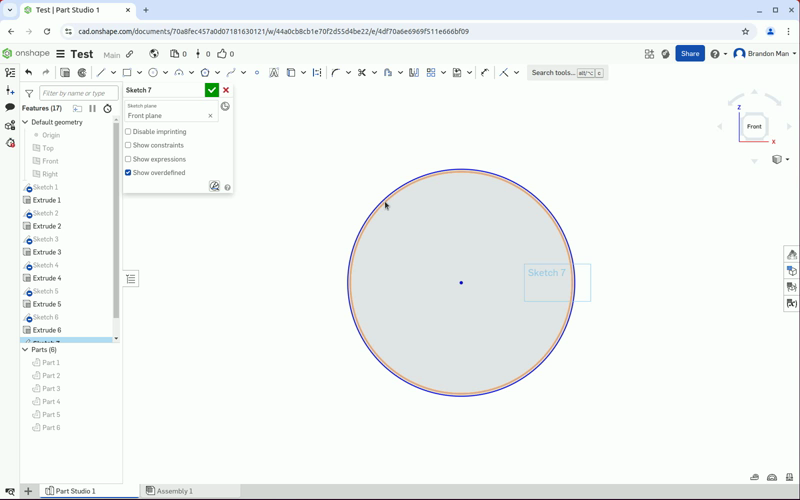
scroll(6)
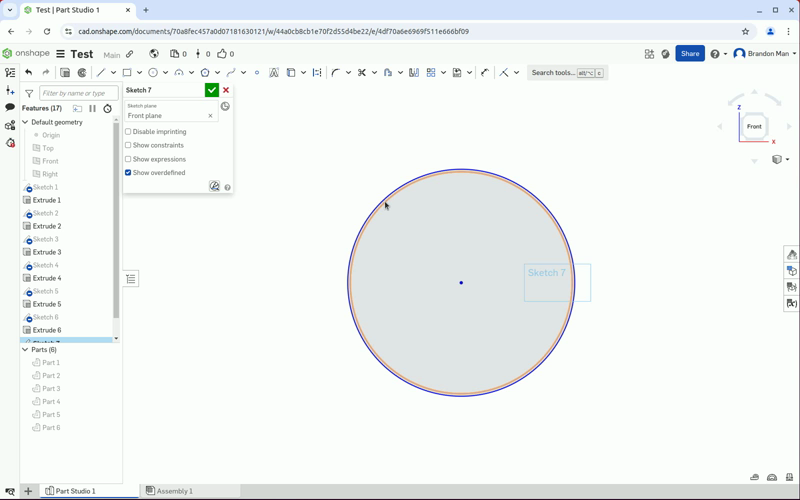
scroll(6)
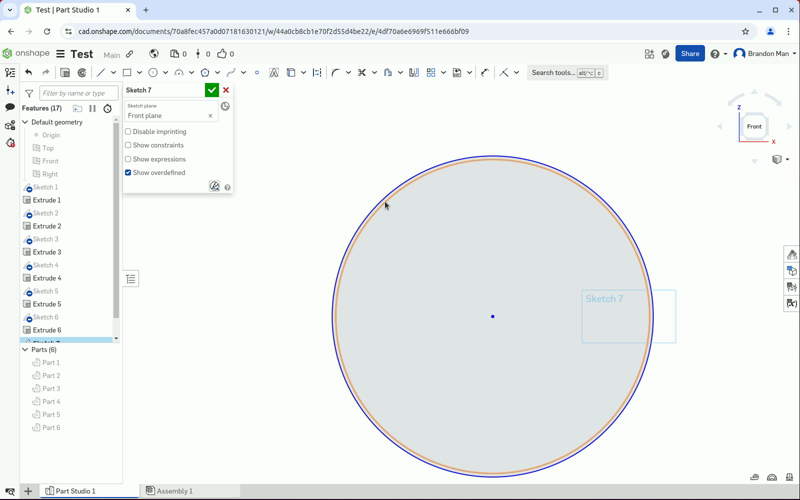
scroll(6)
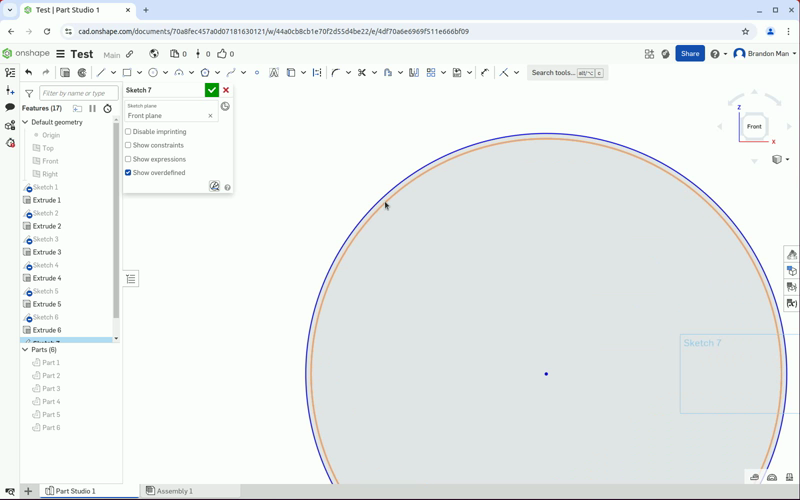
scroll(6)
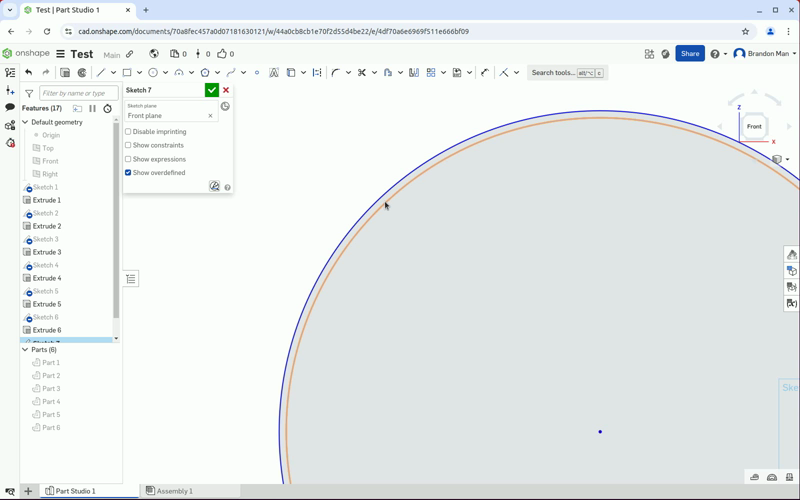
scroll(6)
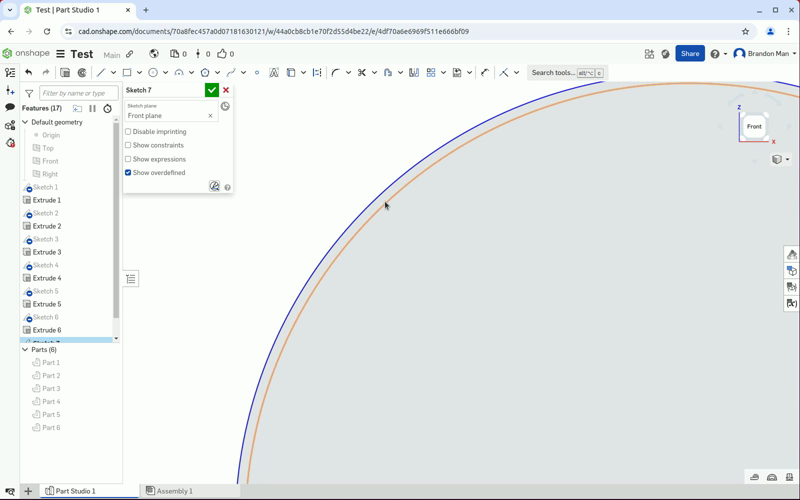
scroll(6)
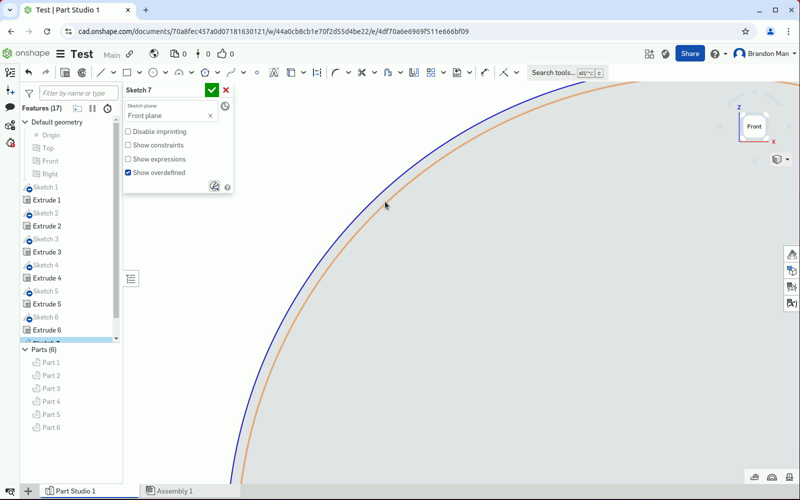
scroll(6)
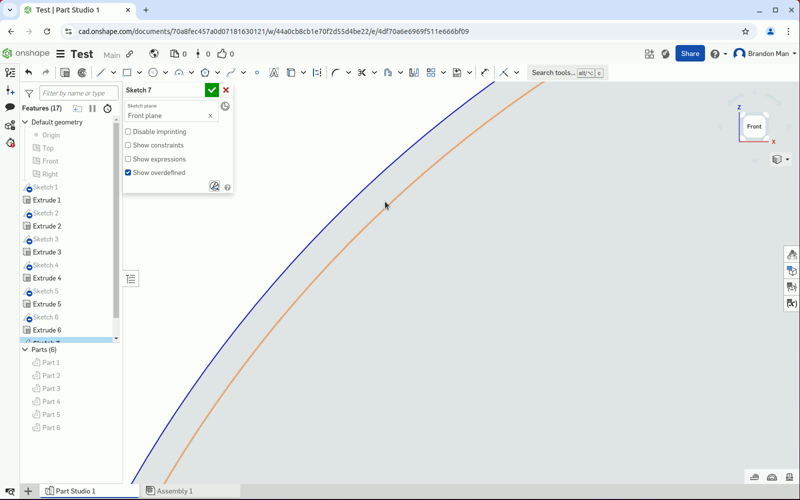
click(385, 201)
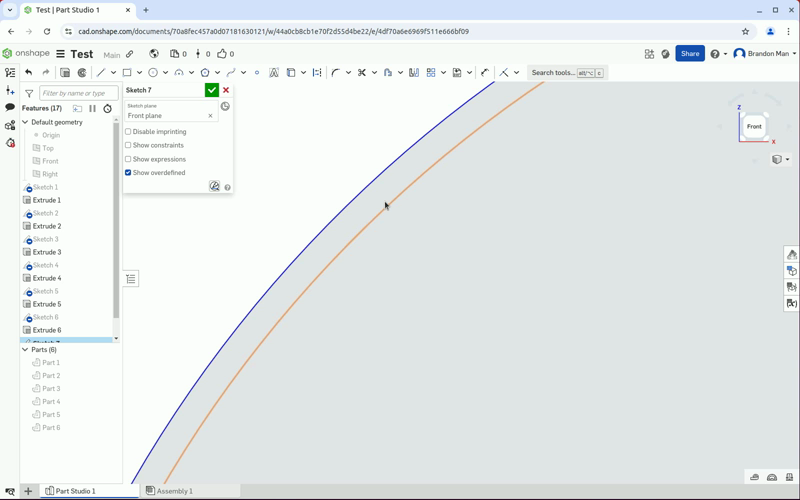
scroll(-6)
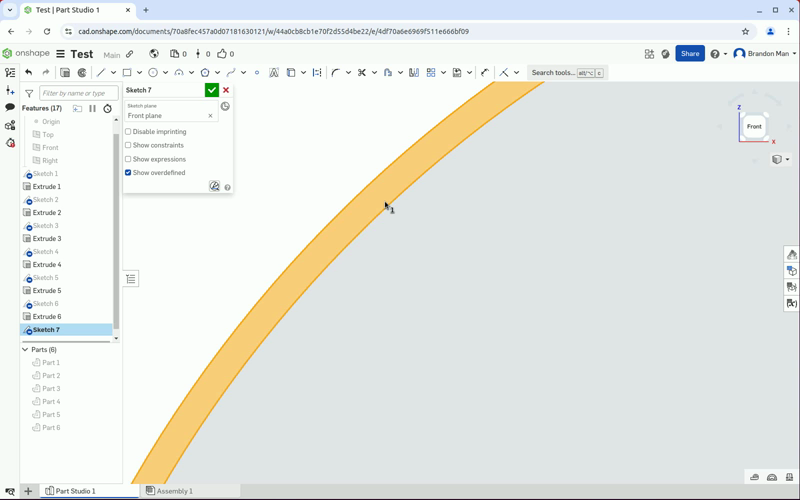
scroll(-6)
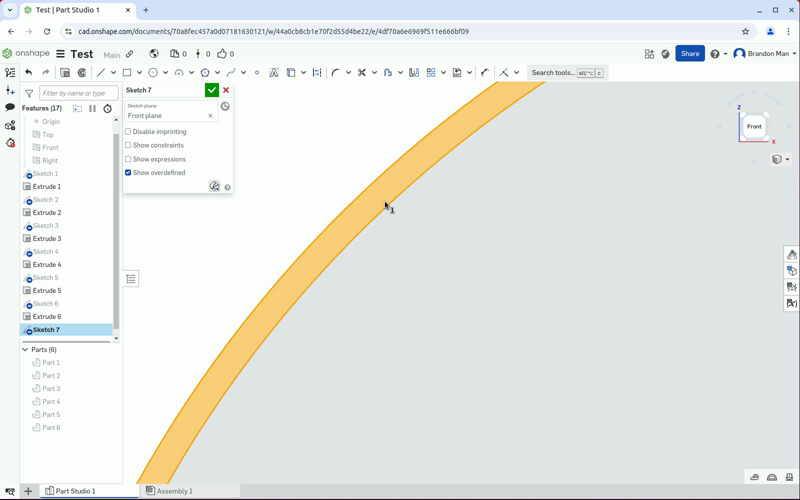
scroll(-6)
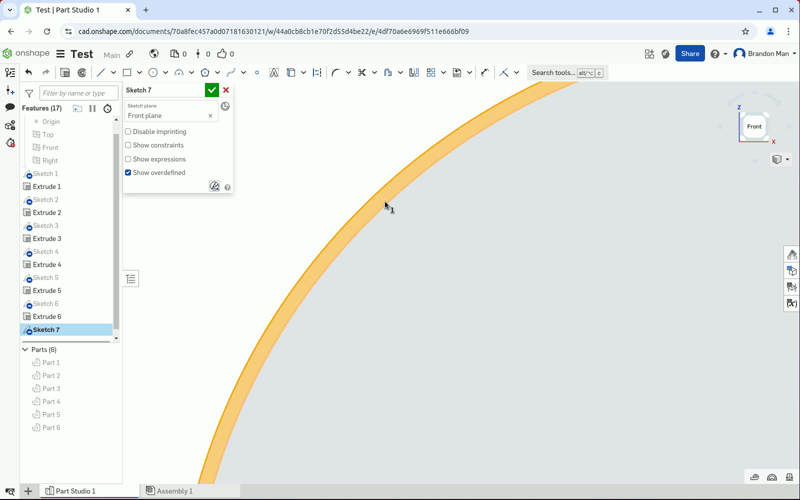
scroll(-6)
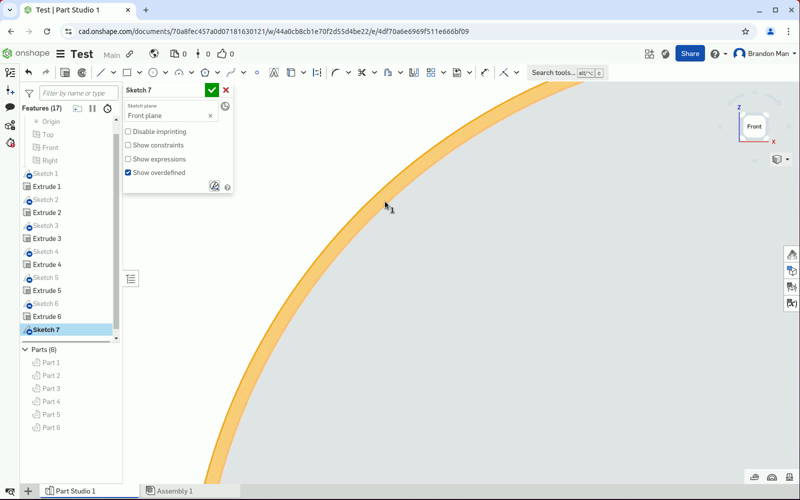
scroll(-6)
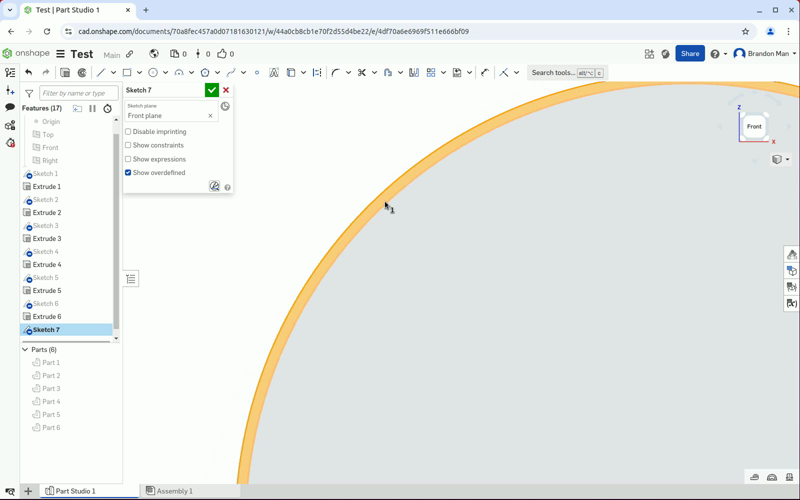
scroll(-6)
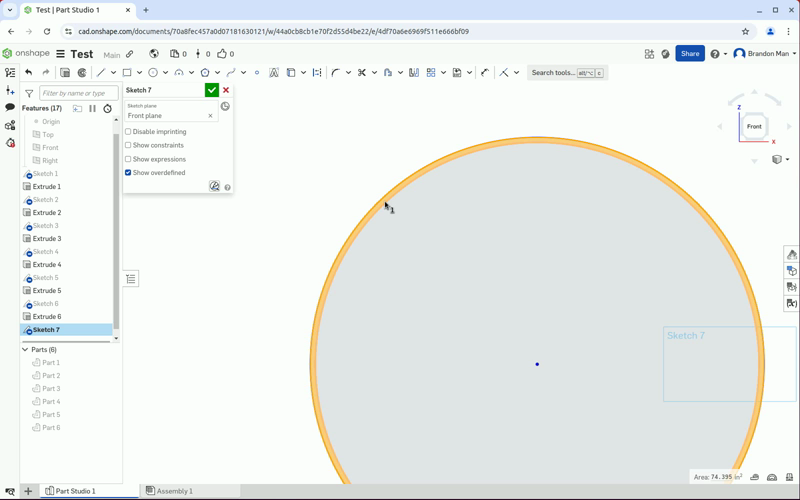
scroll(-6)
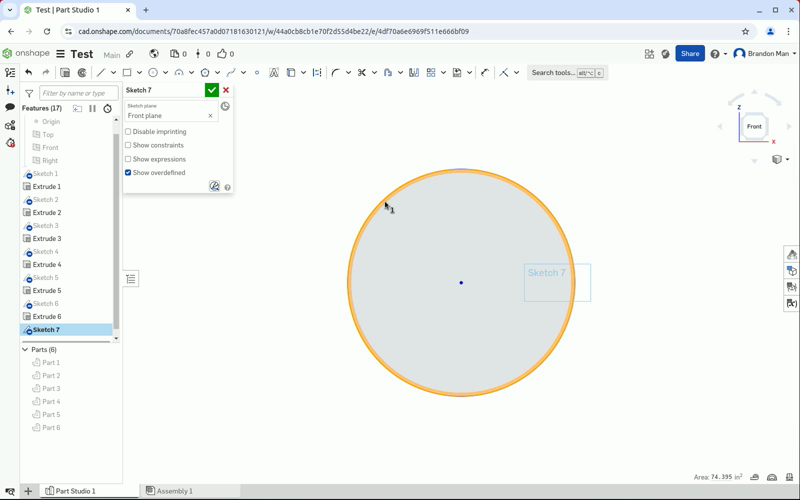
mouse_move(73, 352)
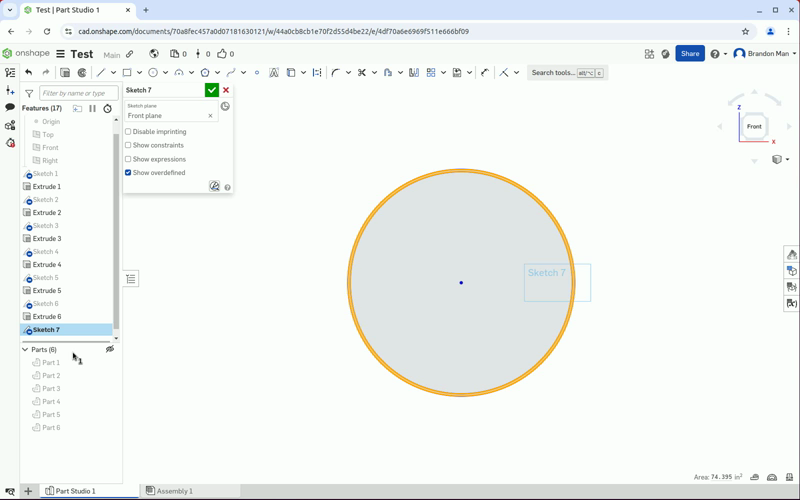
key(shift+y)
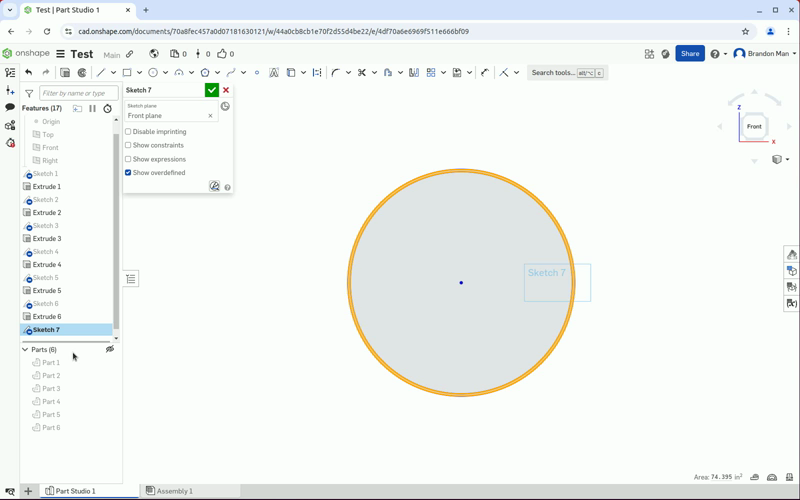
key(shift+e)
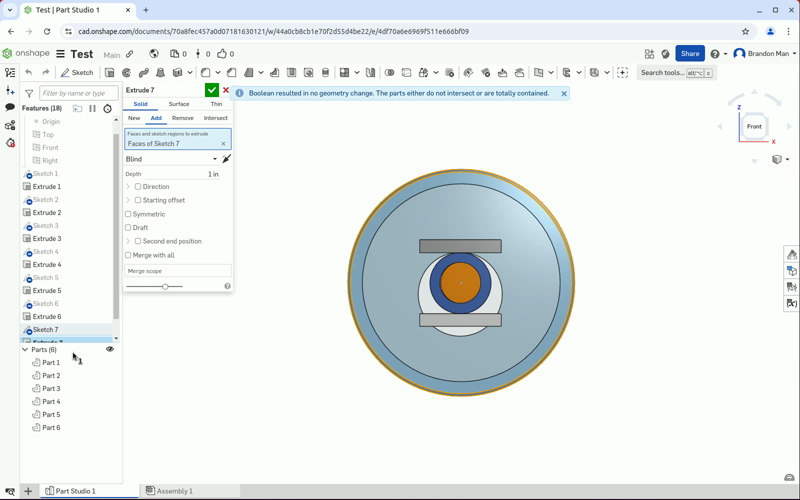
mouse_move(143, 106)
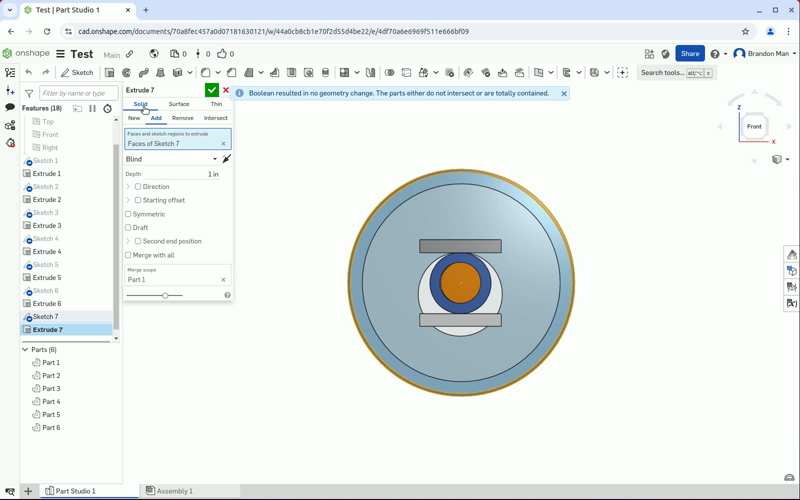
click(143, 106)
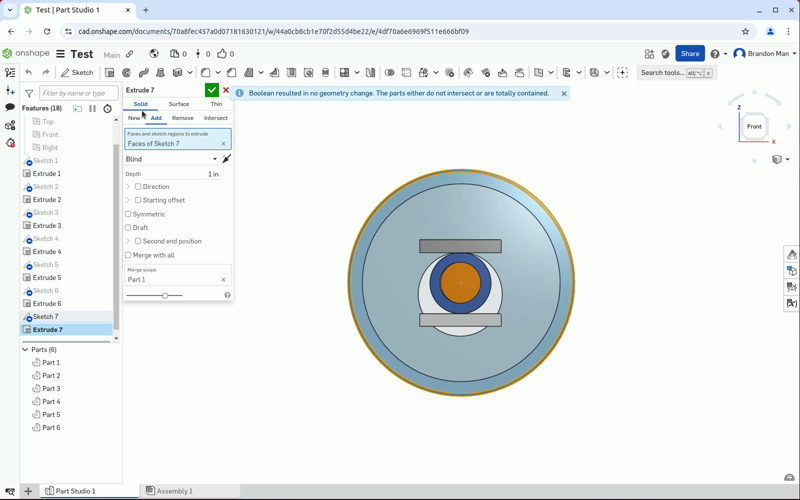
mouse_move(137, 120)
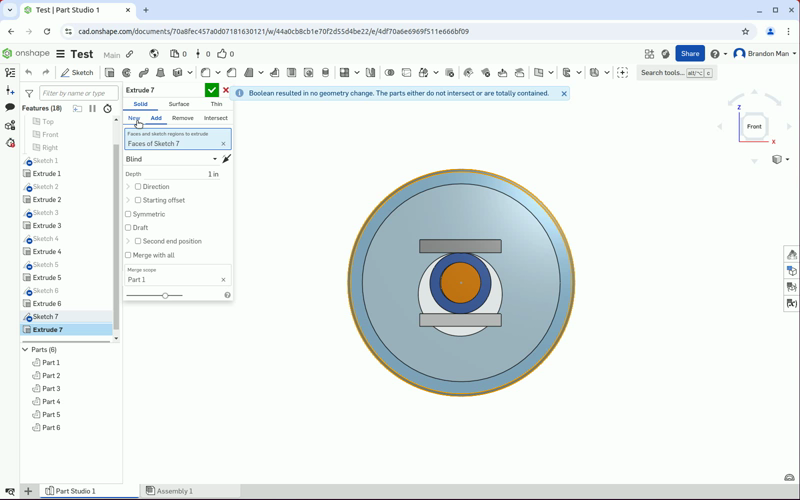
click(137, 120)
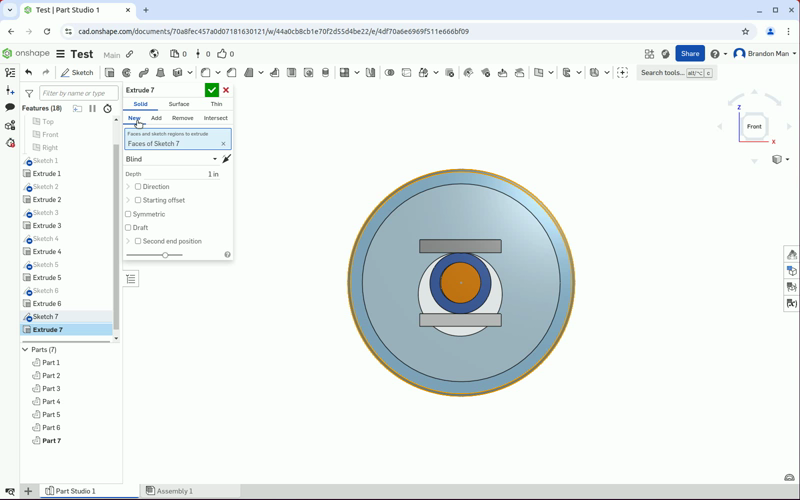
key(tab, 4)
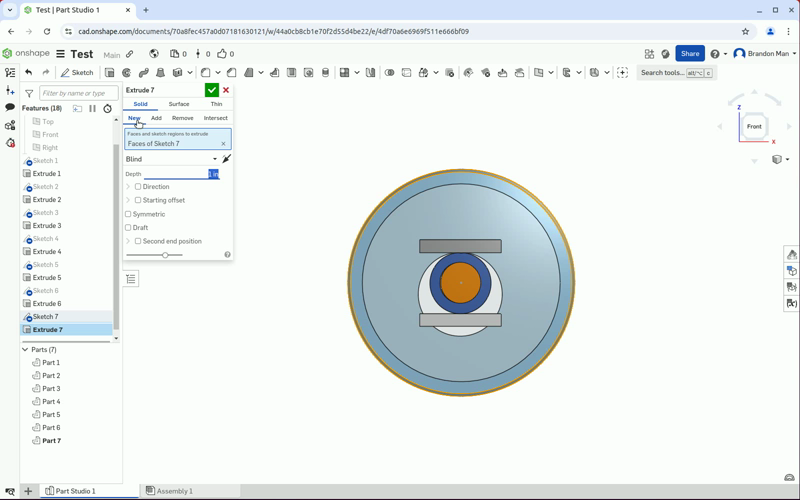
text(10.11)
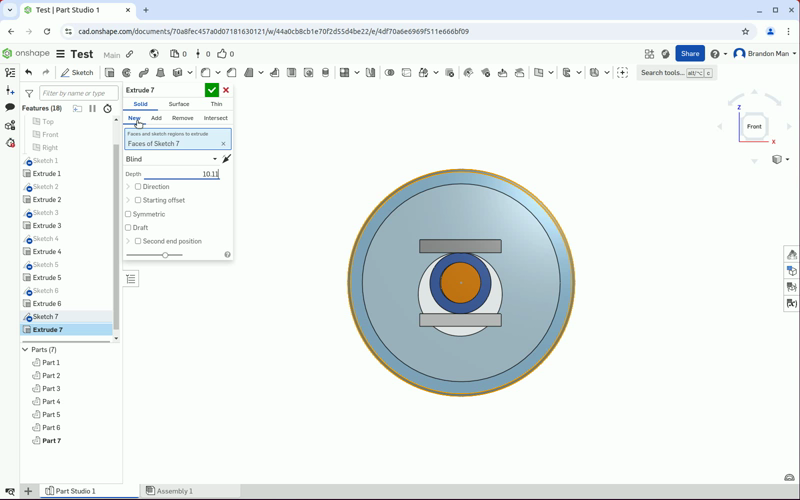
key(enter)
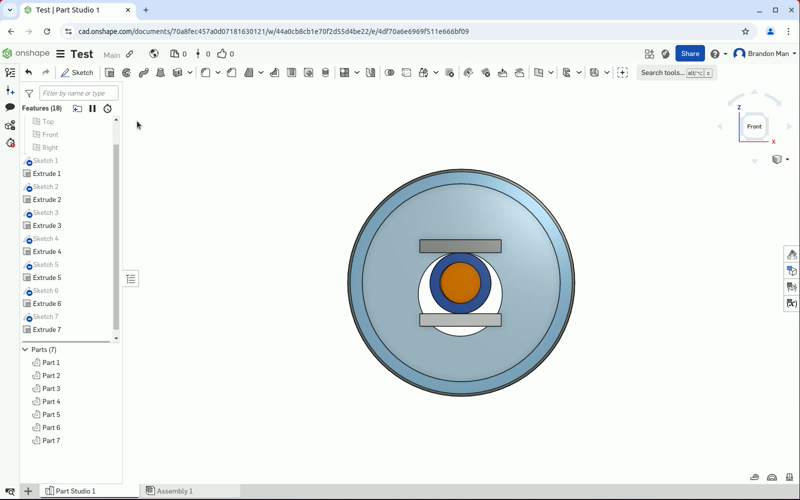
key(shift+h)
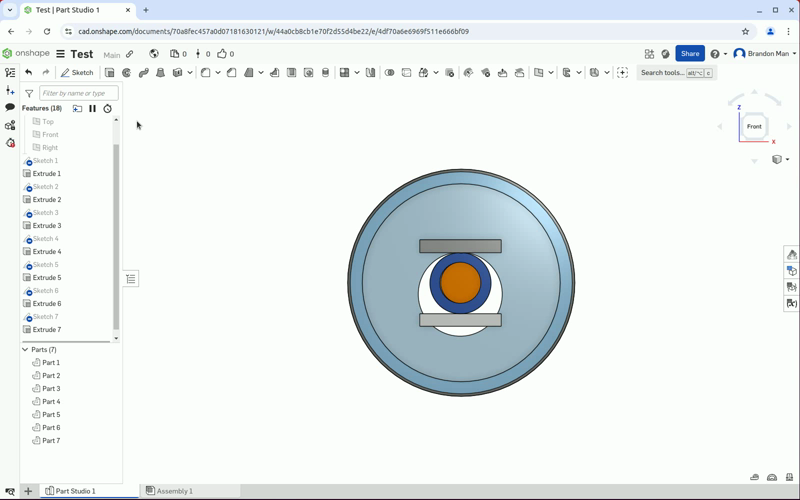
key(shift+h)
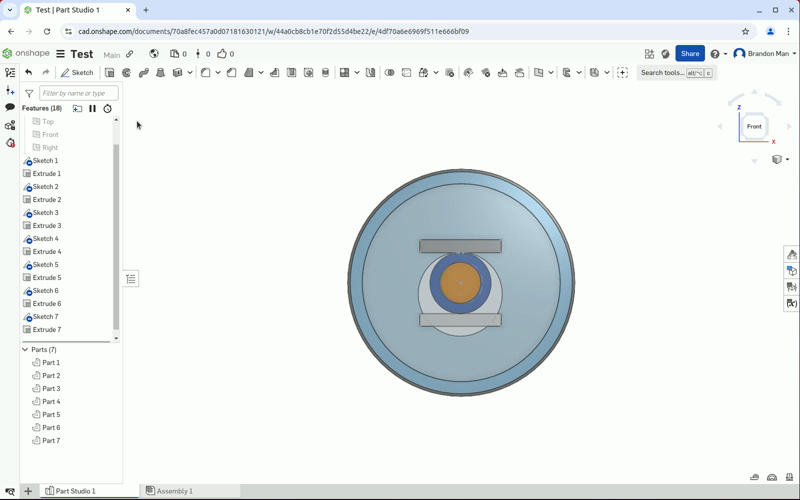
key(shift+7)
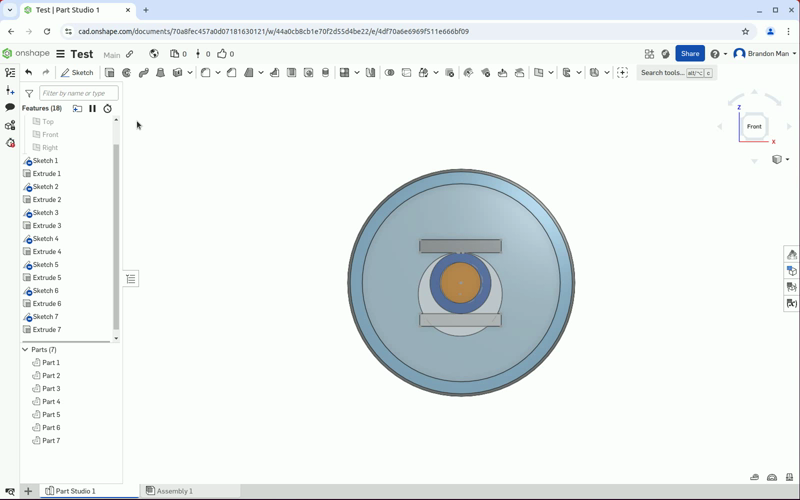
key(left, 2)
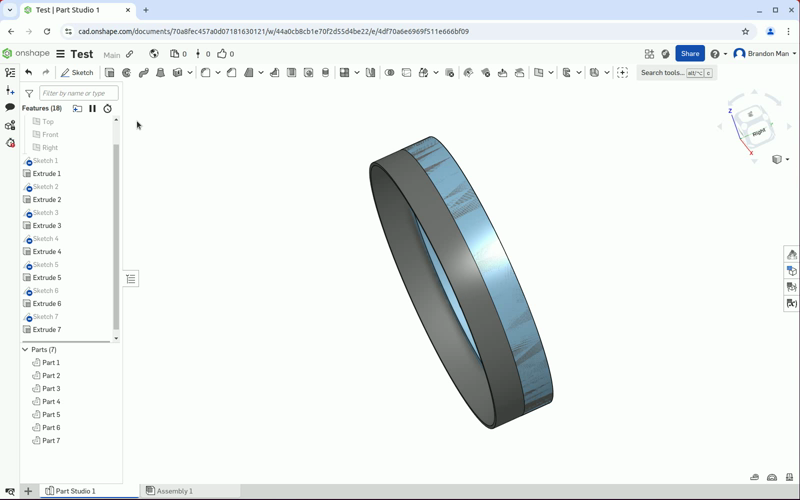
key(down, 2)
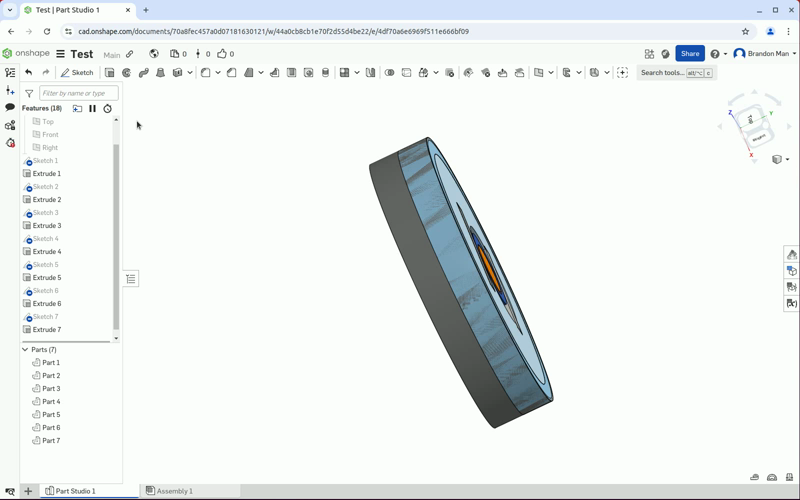
key(up, 2)
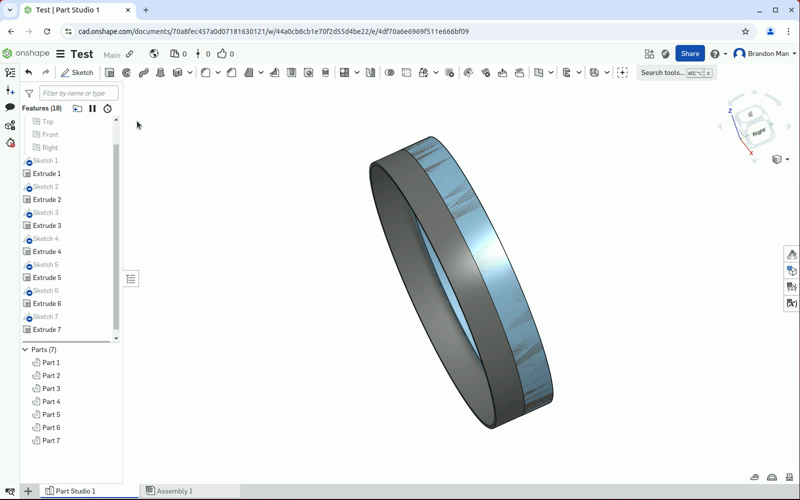
key(right, 2)
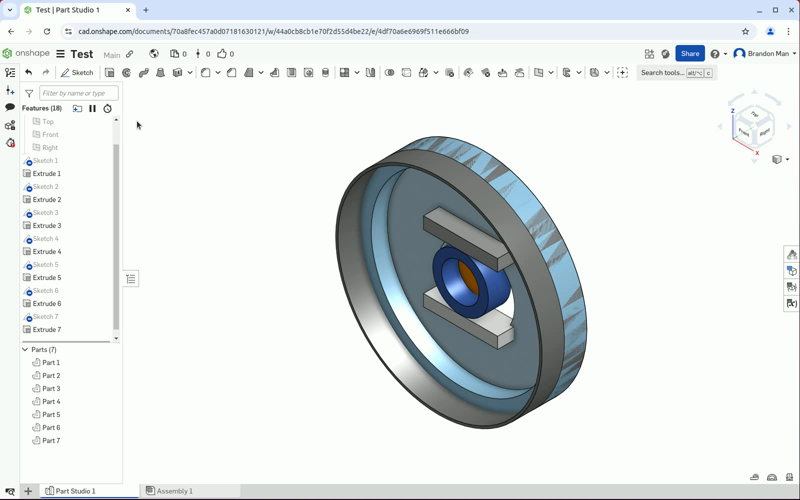
mouse_move(69, 163)
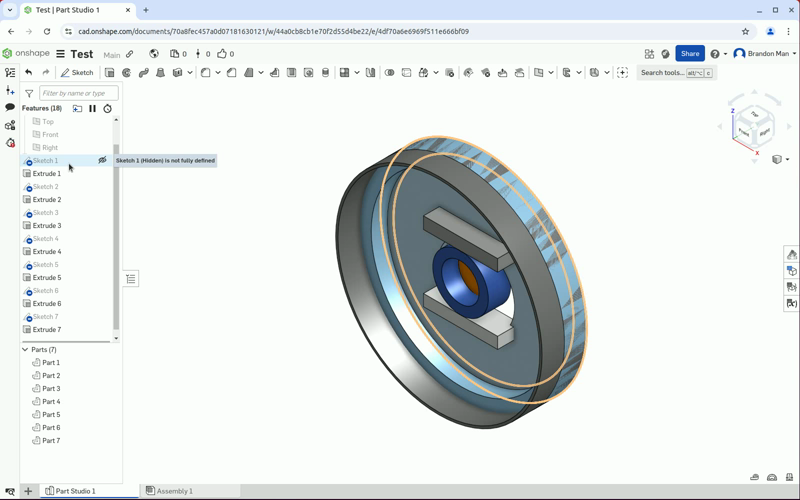
click(69, 163)